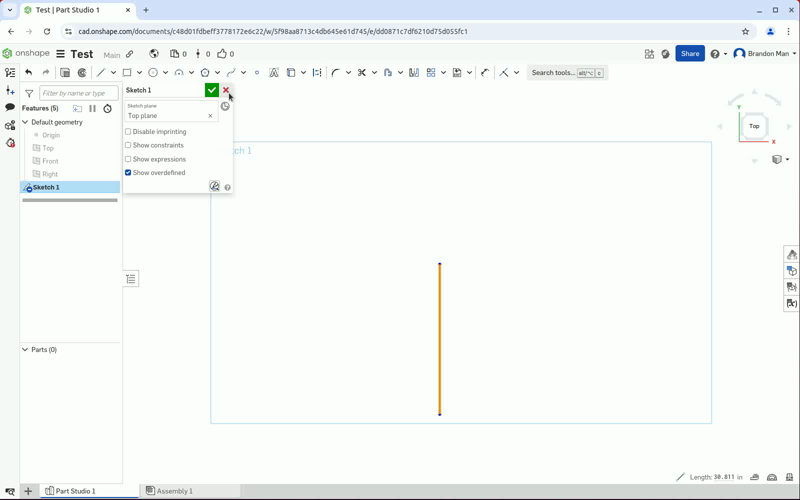
key(shift+h)
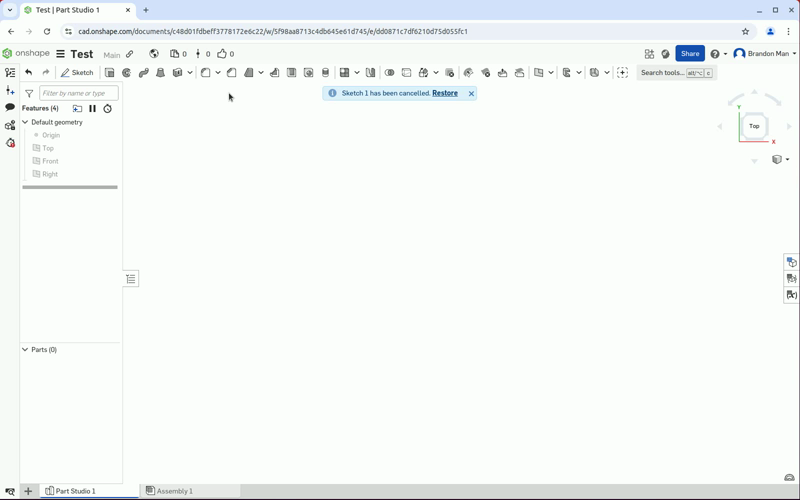
mouse_move(73, 352)
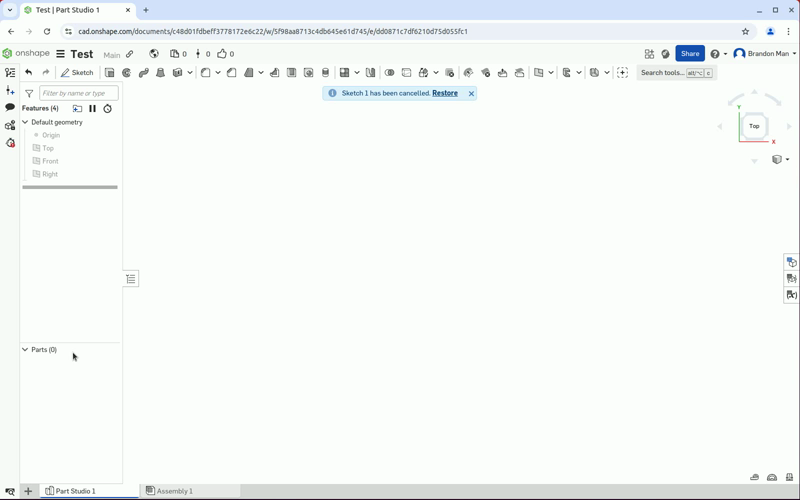
key(y)
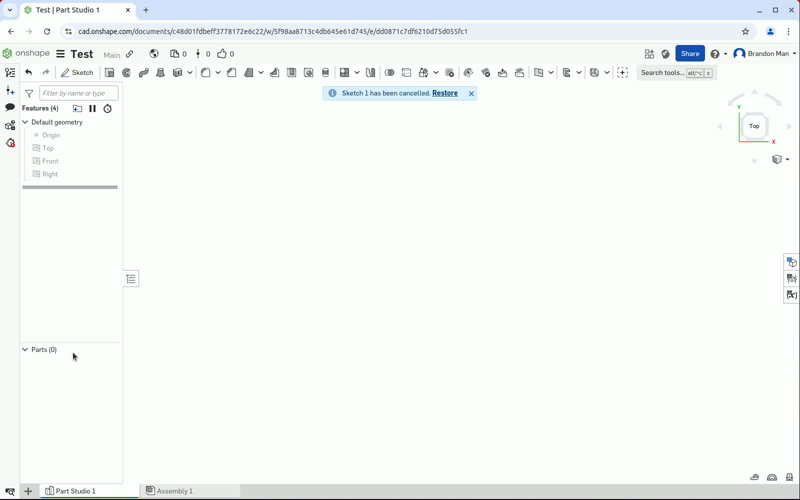
key(shift+p)
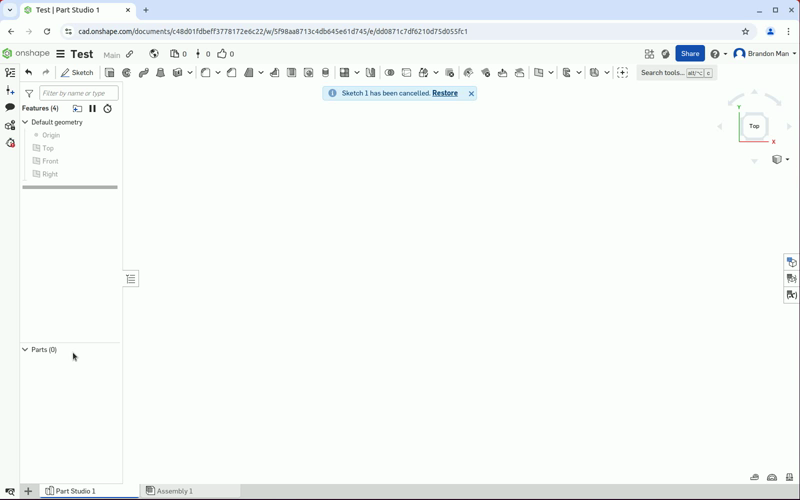
key(space)
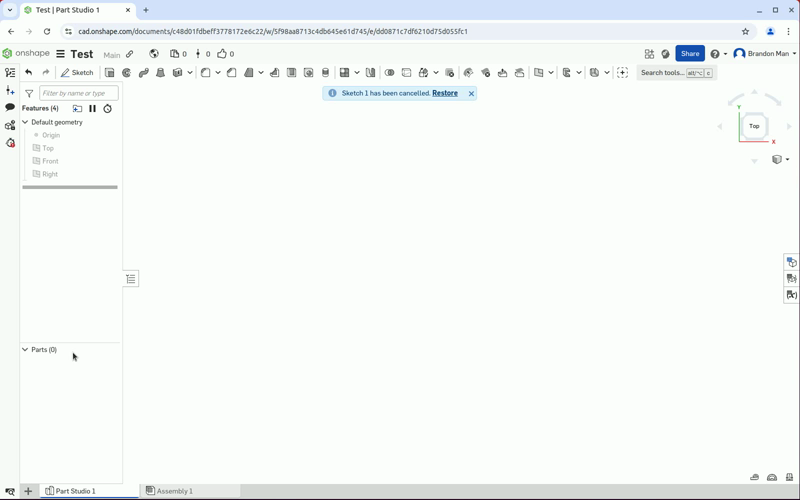
key_down(shift)
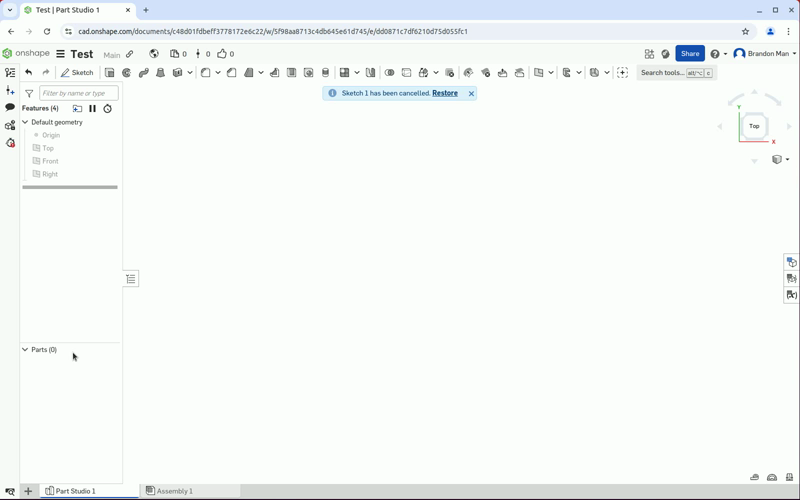
key(up)
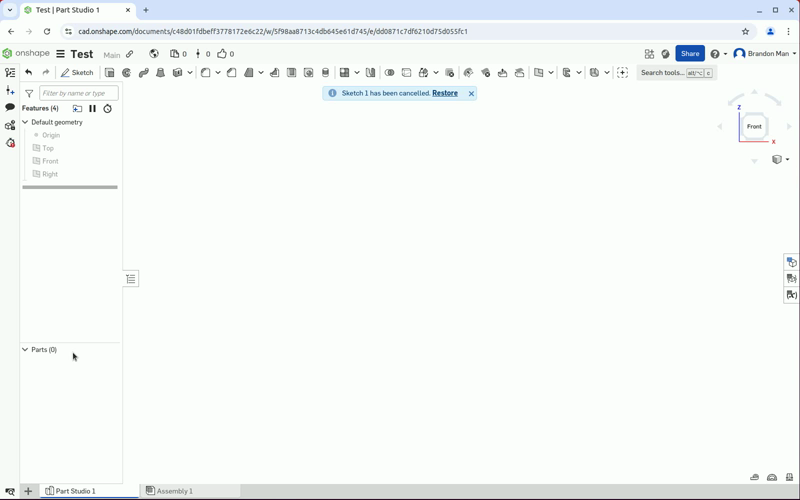
key_up(shift)
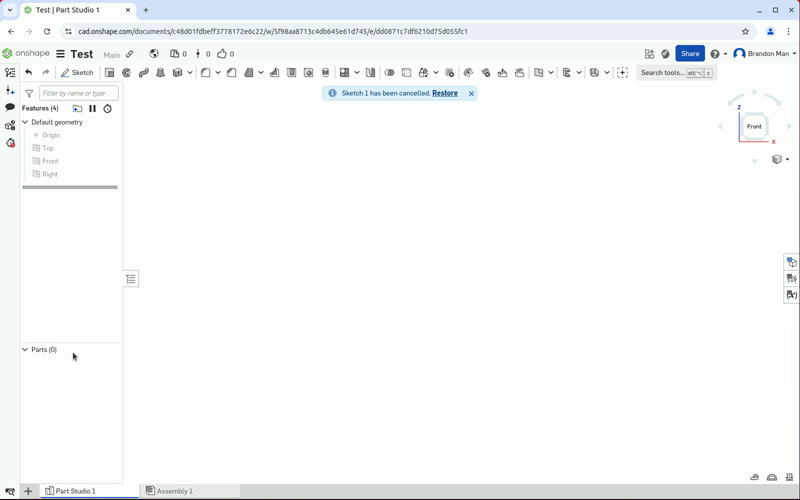
mouse_move(73, 352)
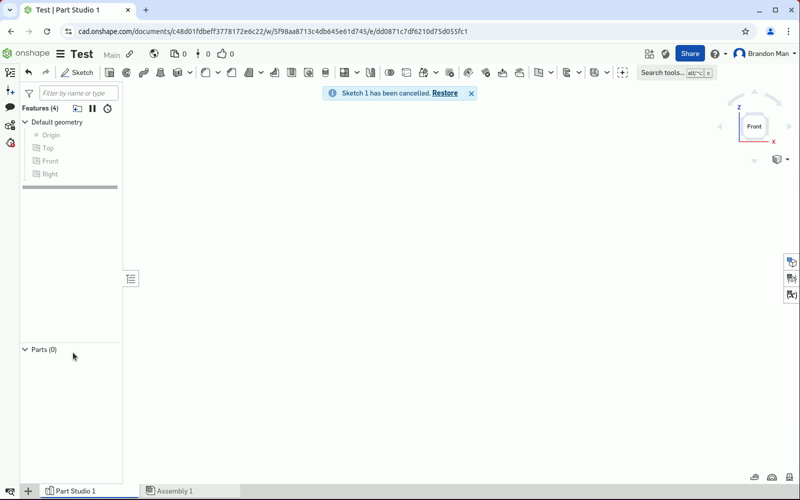
key(shift+y)
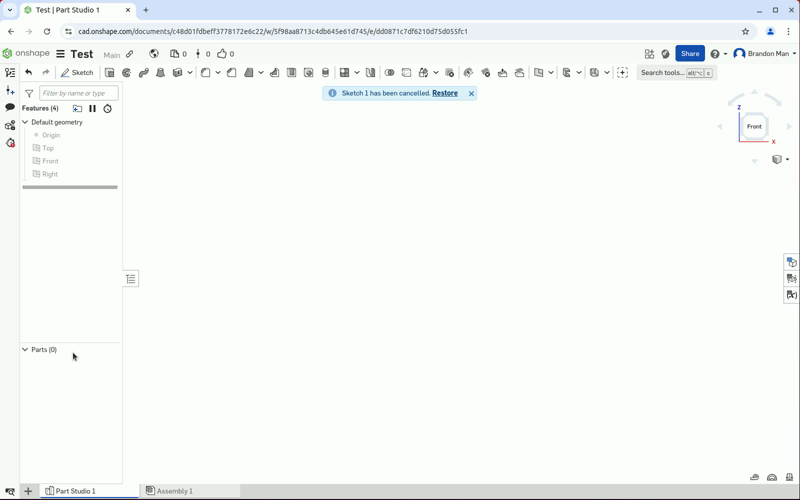
key(shift+s)
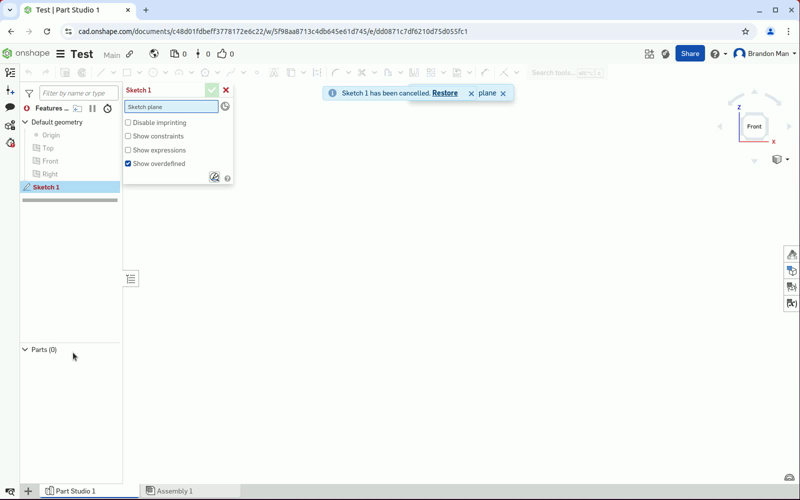
mouse_move(73, 163)
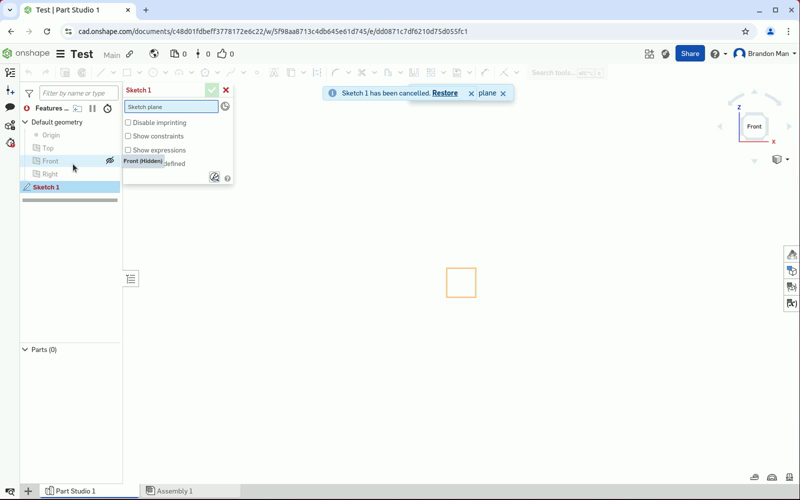
click(73, 163)
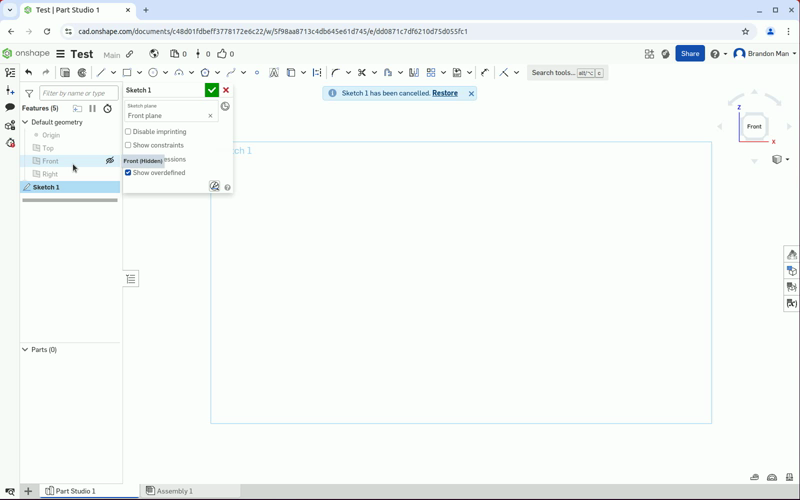
mouse_move(73, 352)
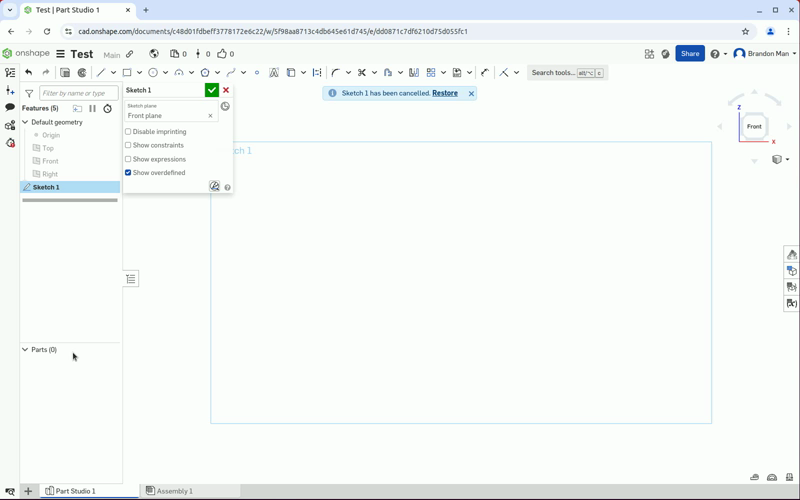
key(y)
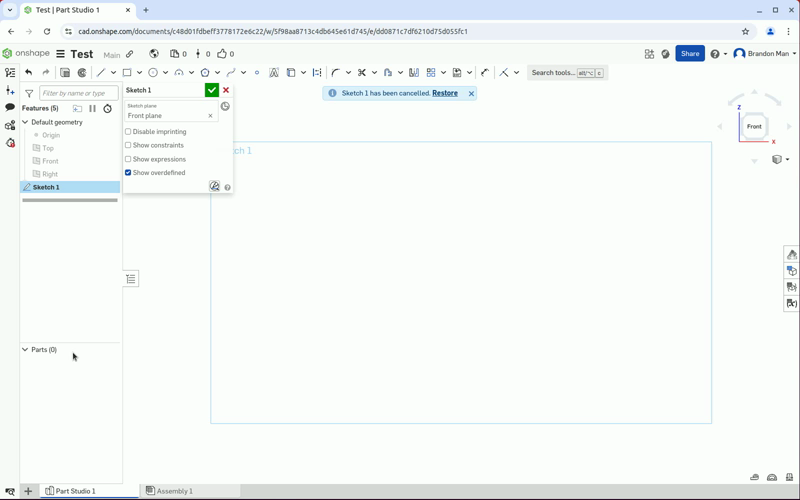
key(l)
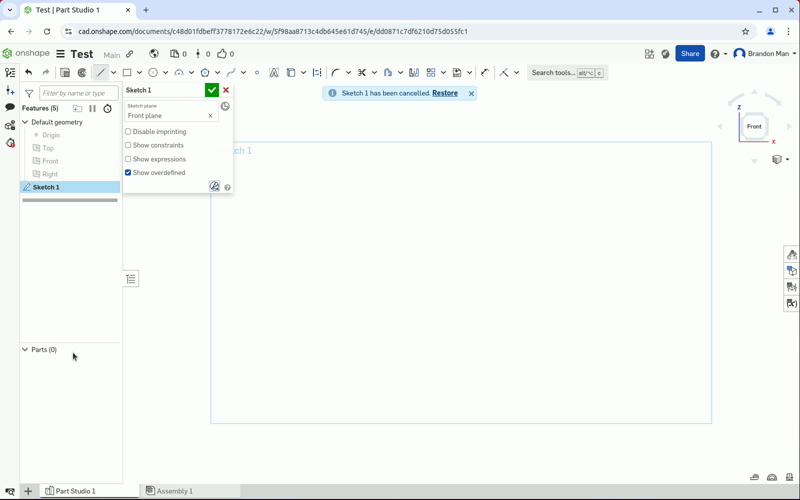
key_down(shift)
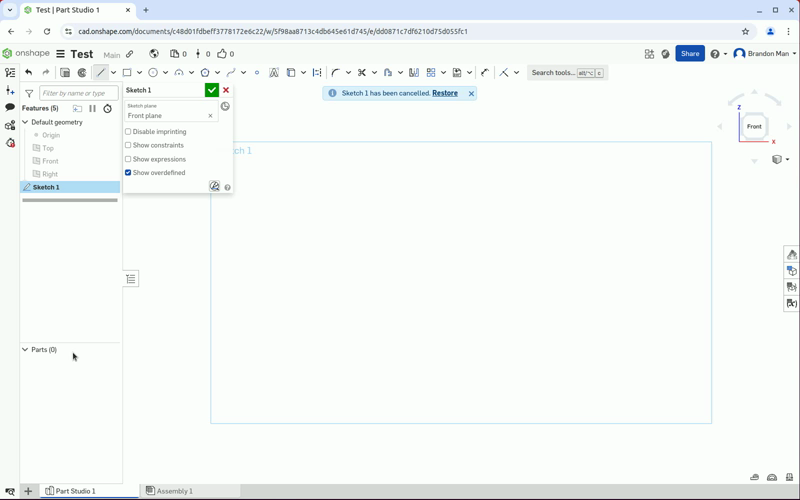
mouse_move(460, 286)
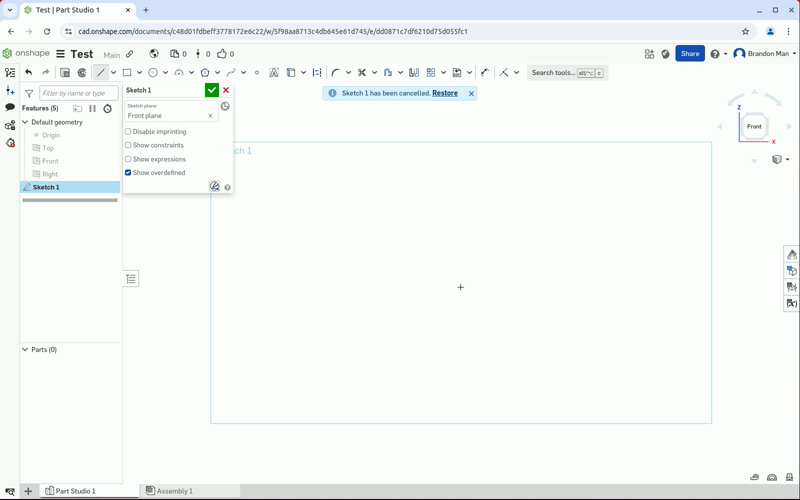
click(460, 286)
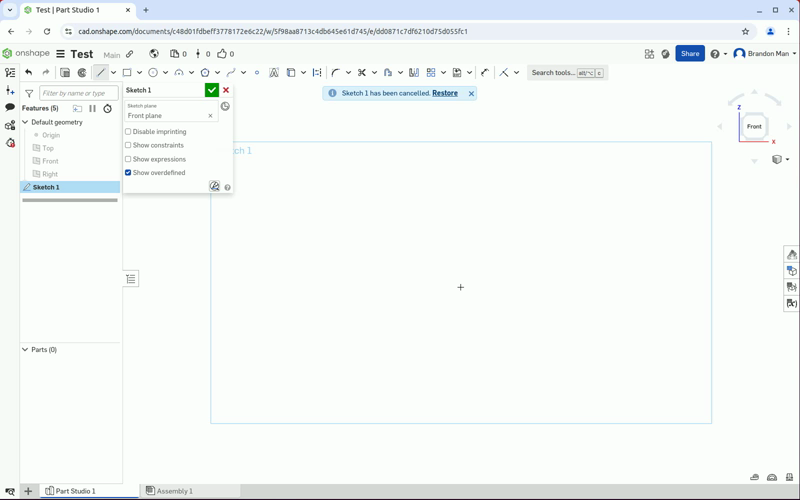
key_up(shift)
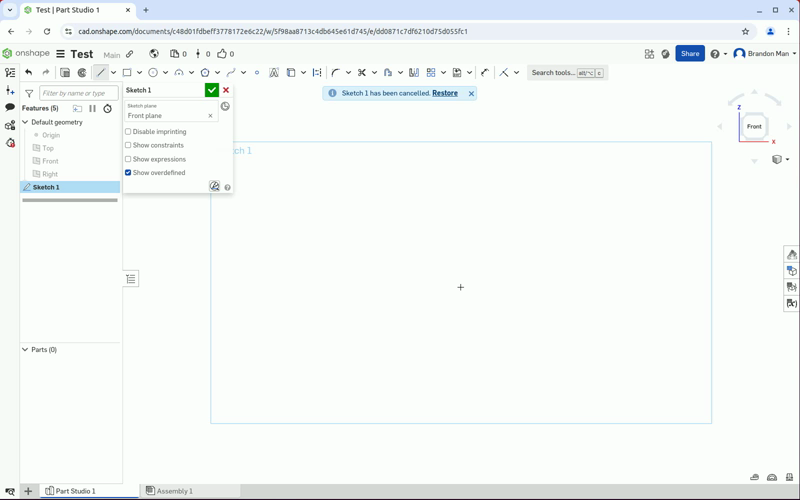
key_down(shift)
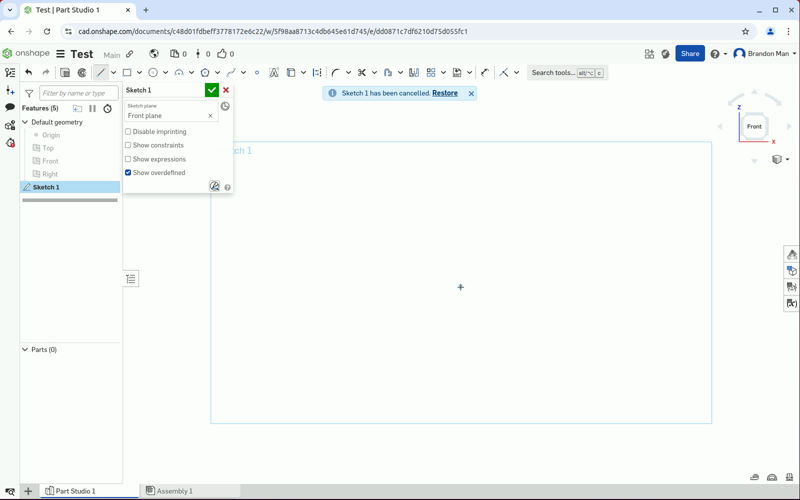
mouse_move(490, 286)
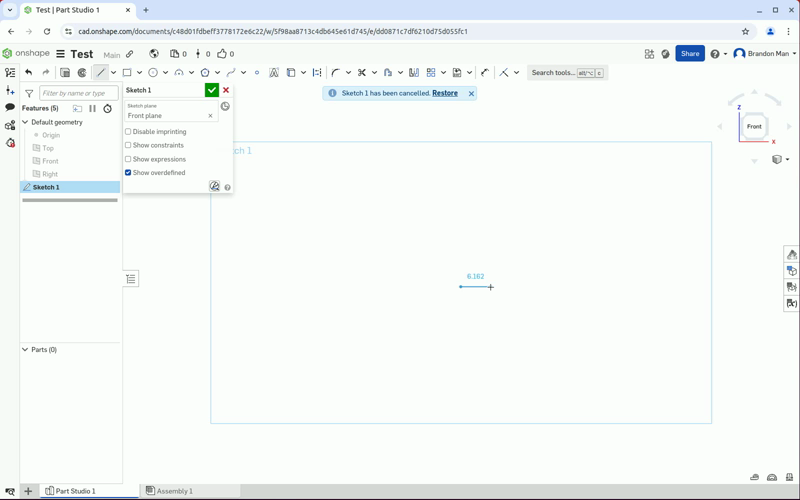
mouse_move(462, 286)
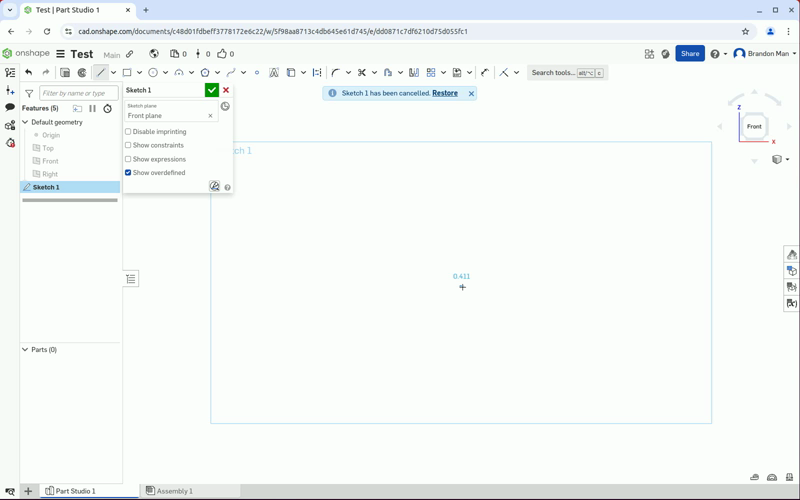
scroll(6)
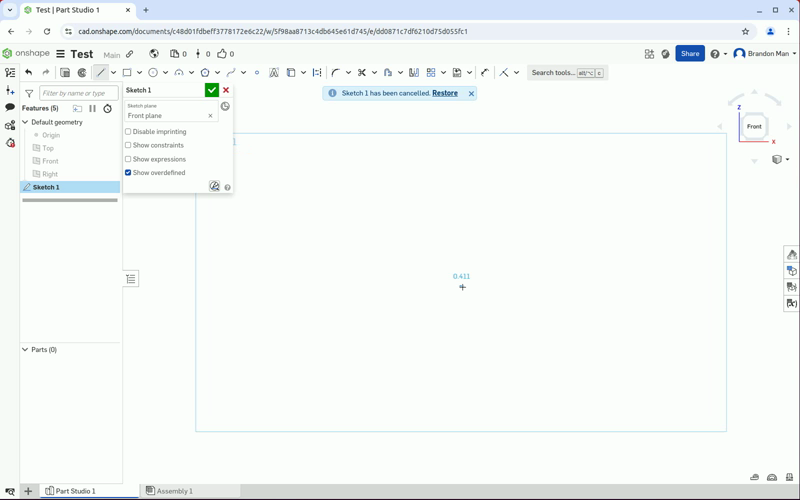
scroll(6)
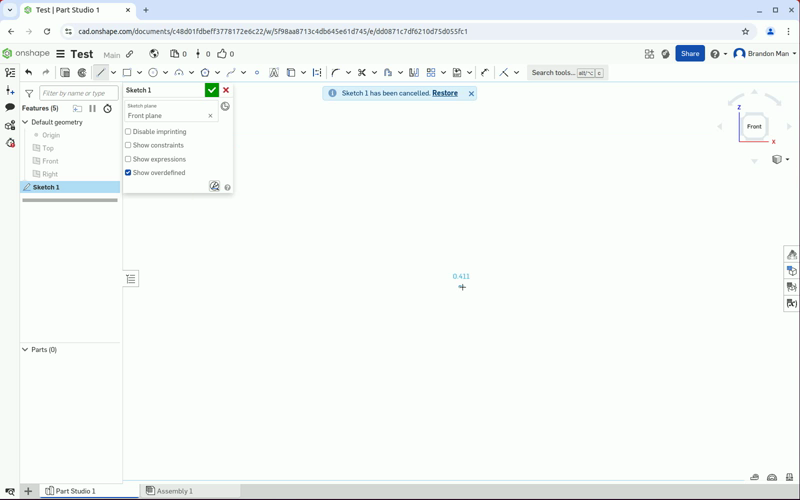
scroll(6)
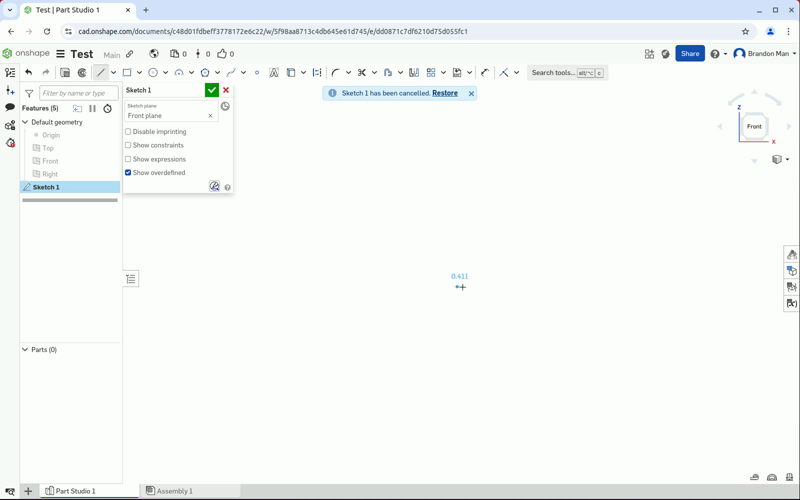
scroll(6)
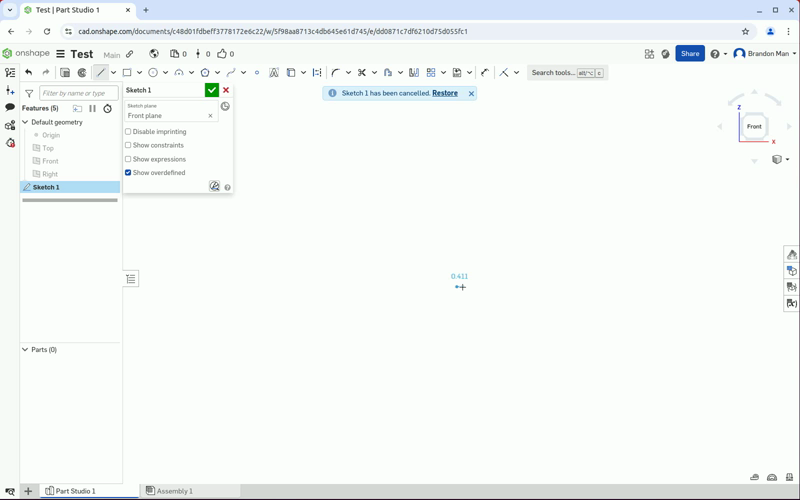
scroll(6)
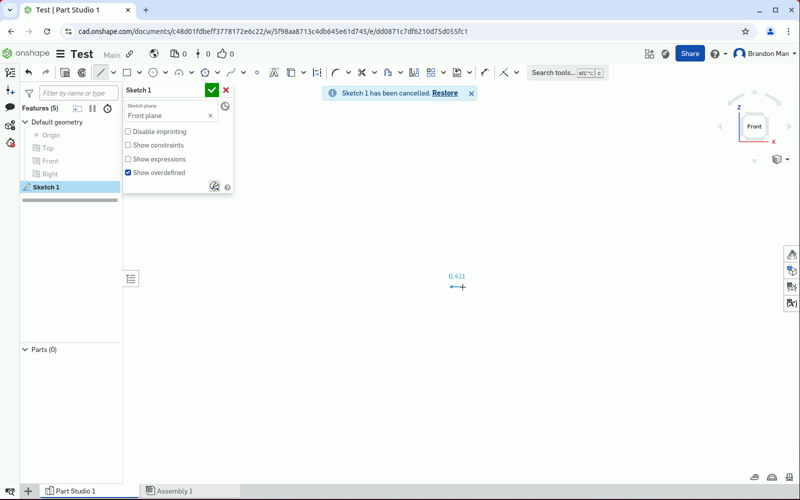
scroll(6)
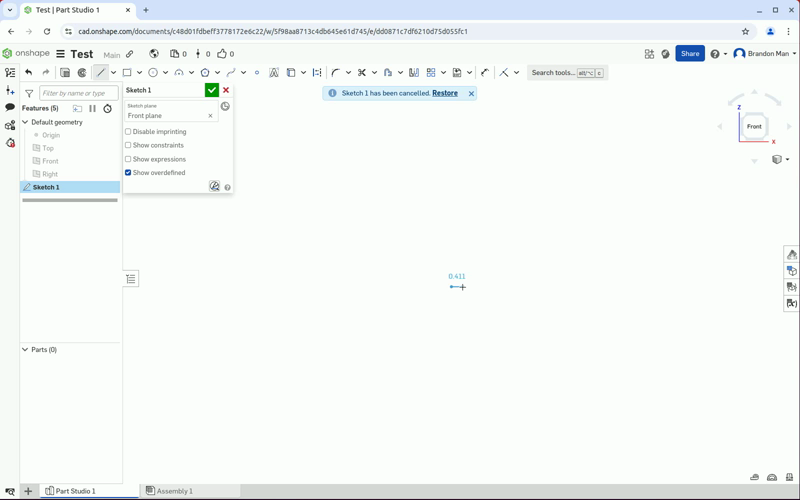
scroll(6)
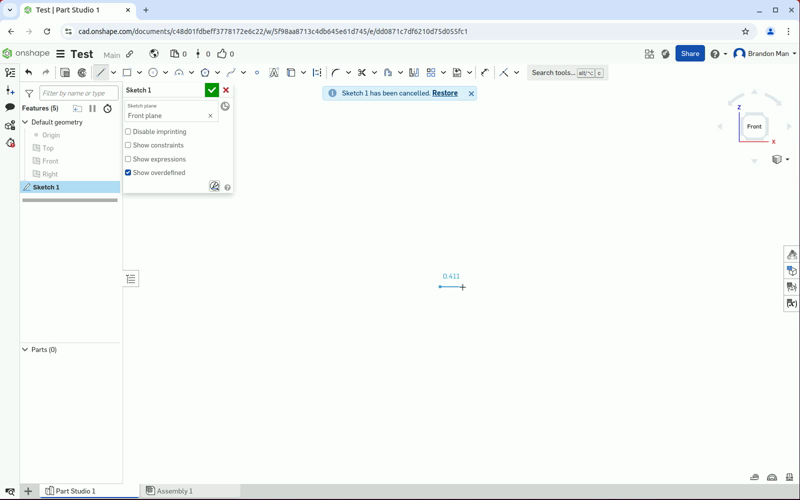
click(462, 286)
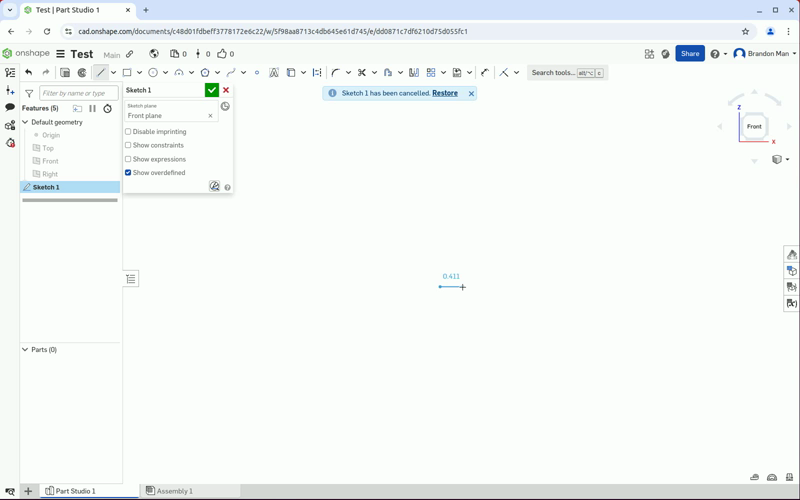
scroll(-6)
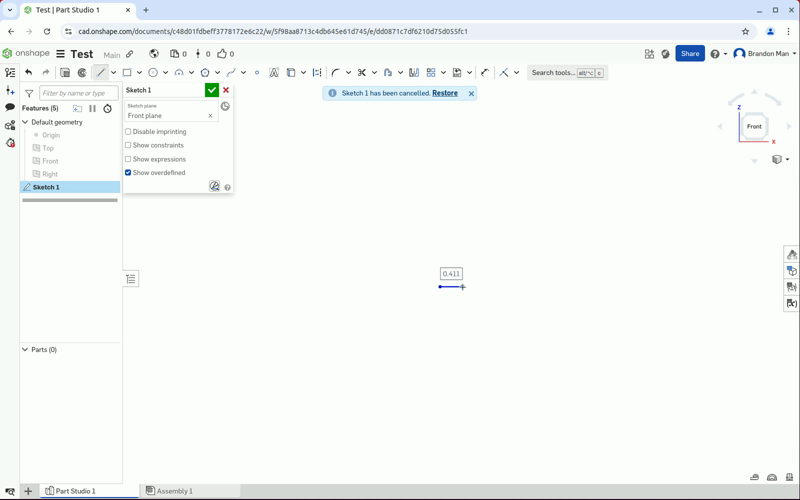
scroll(-6)
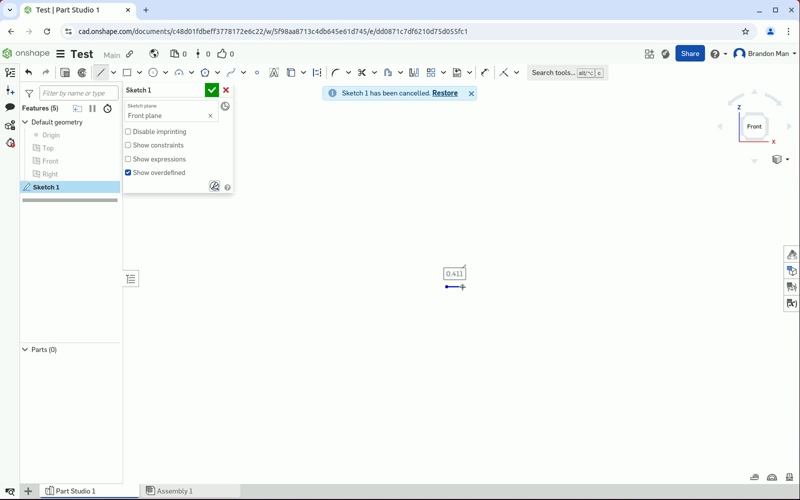
scroll(-6)
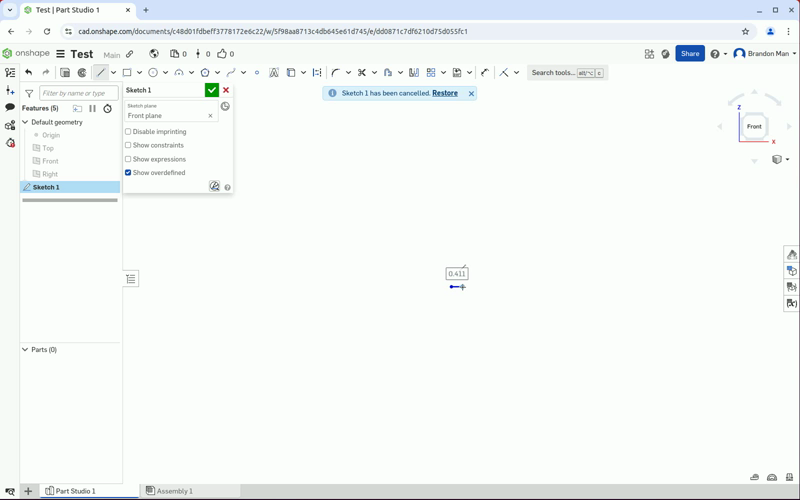
scroll(-6)
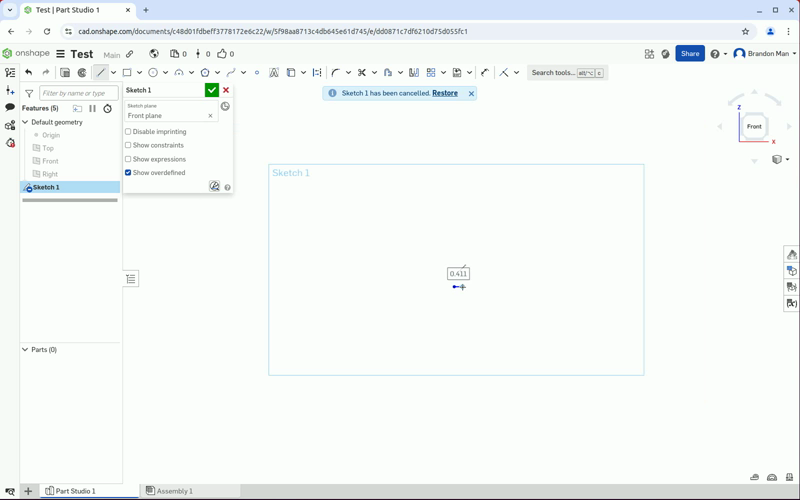
scroll(-6)
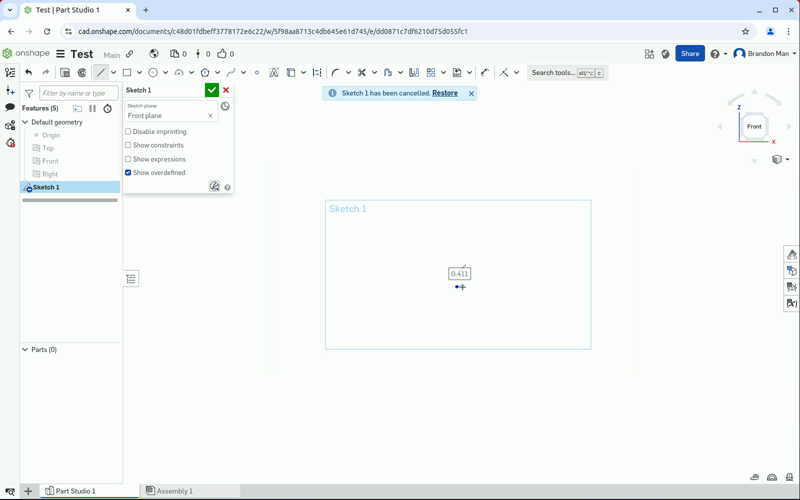
scroll(-6)
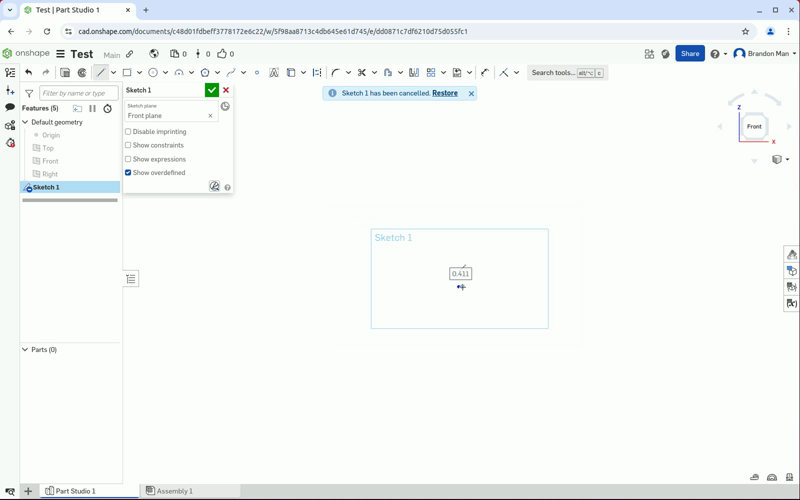
scroll(-6)
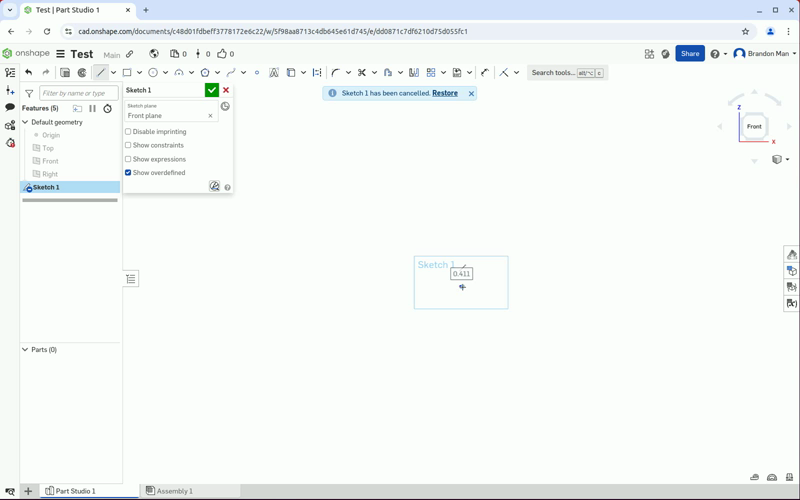
key_up(shift)
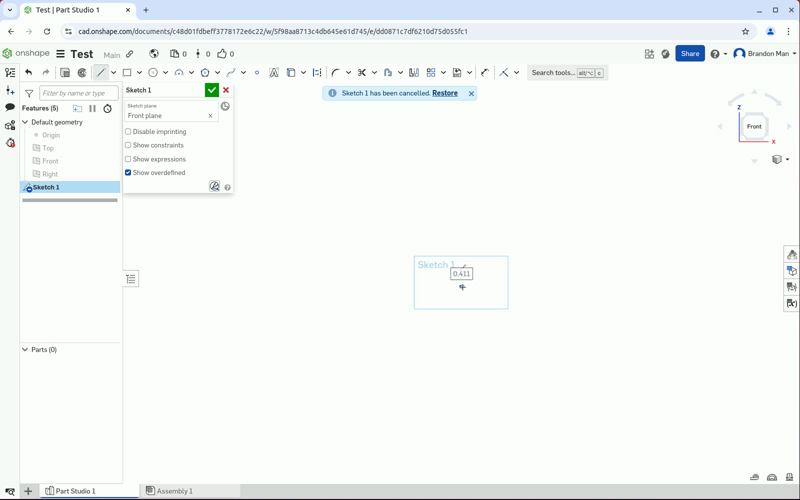
key_down(shift)
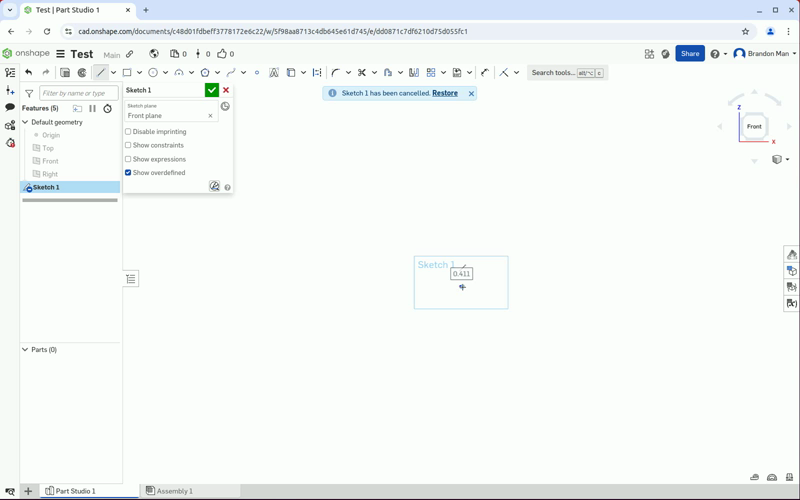
mouse_move(492, 286)
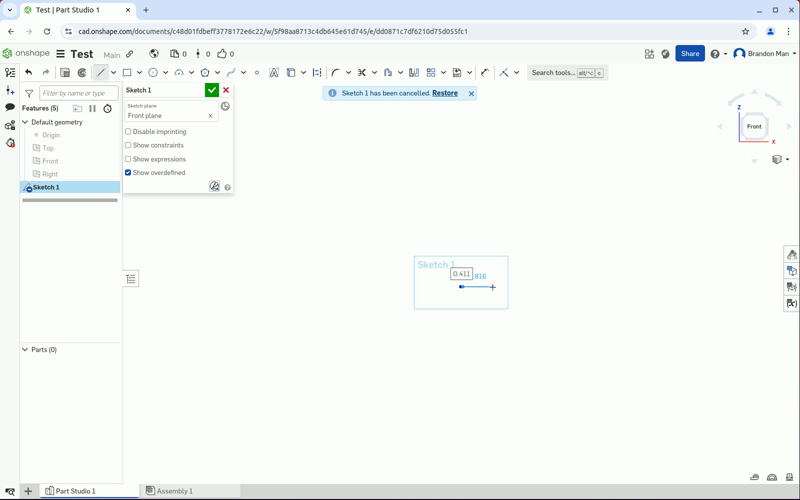
mouse_move(462, 285)
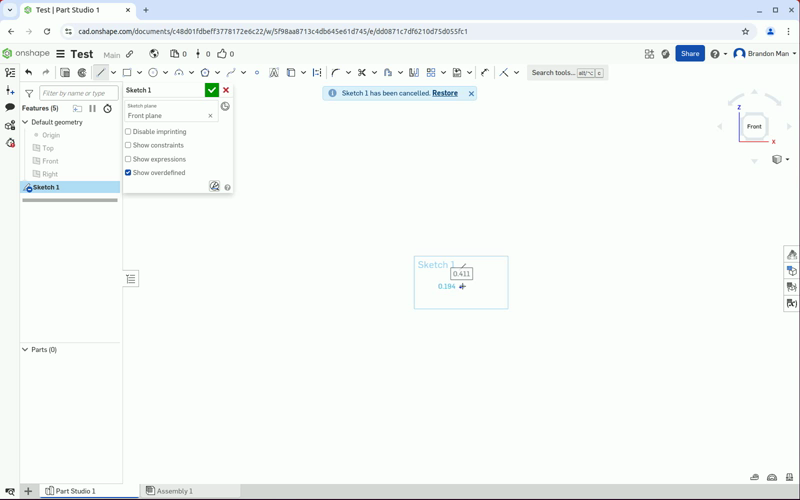
scroll(6)
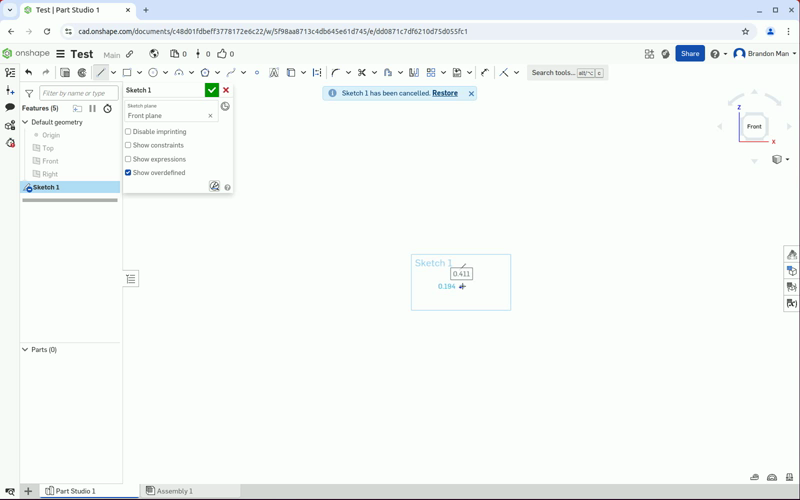
scroll(6)
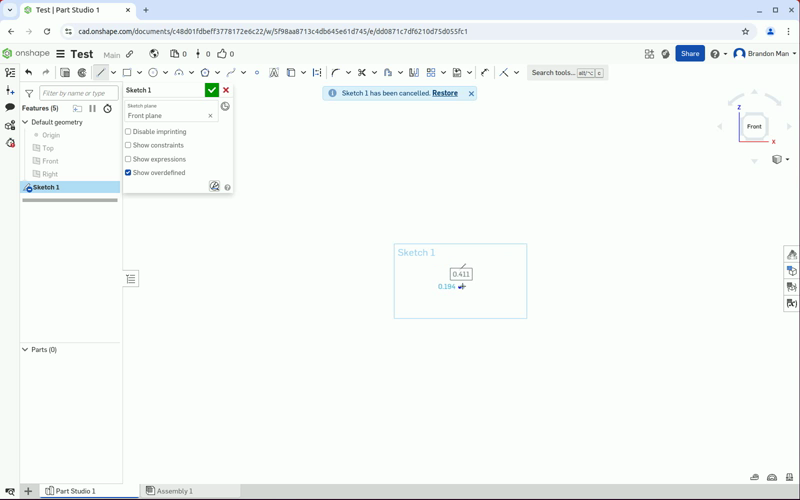
scroll(6)
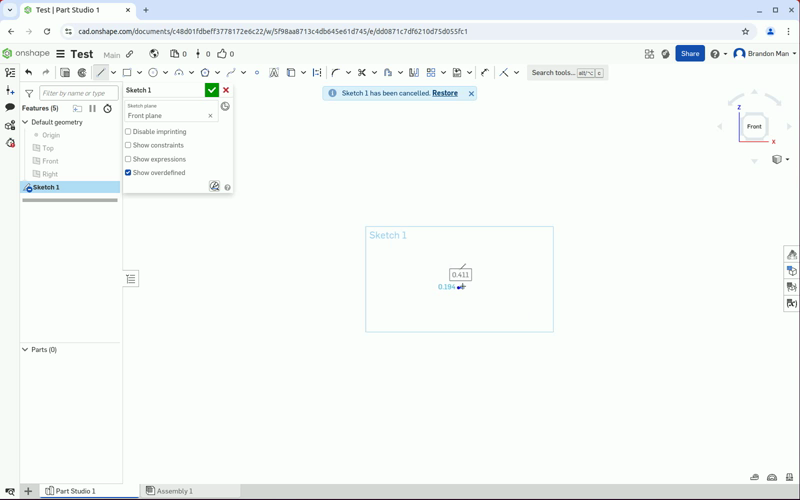
scroll(6)
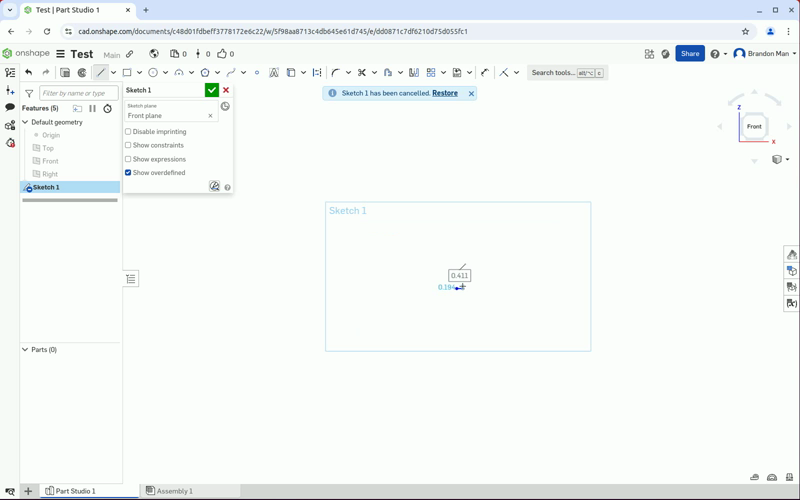
scroll(6)
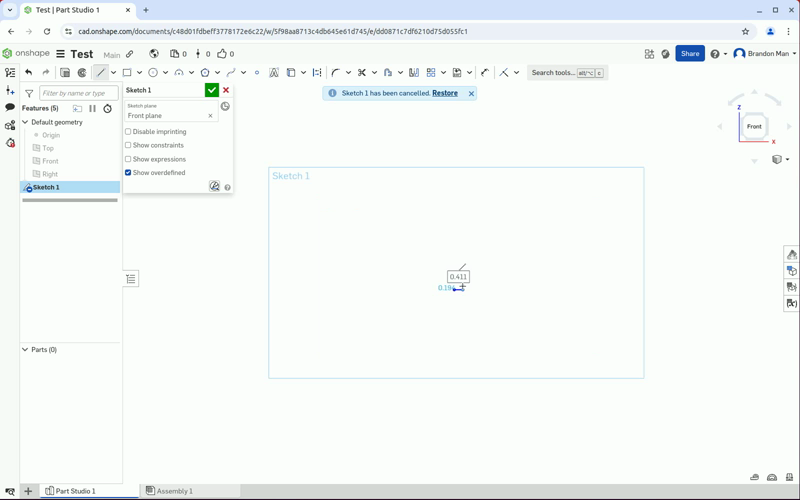
scroll(6)
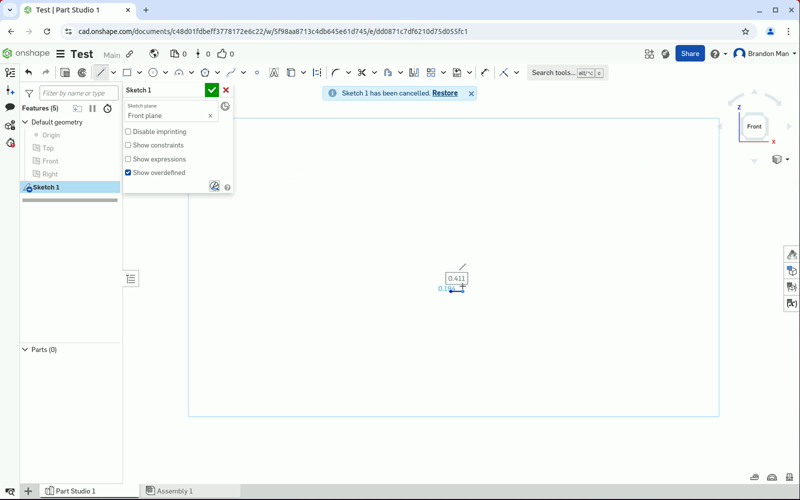
scroll(6)
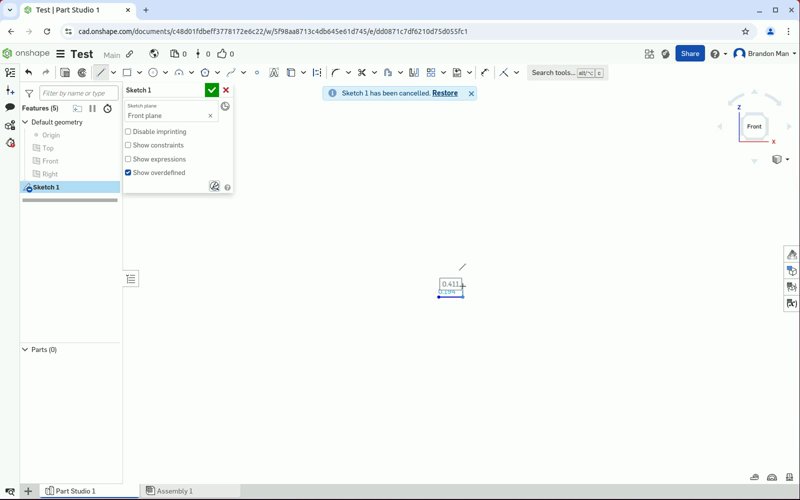
click(462, 285)
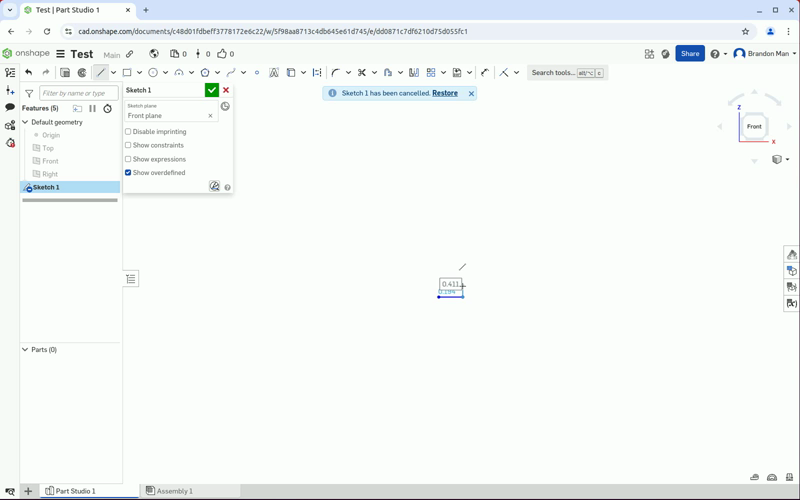
scroll(-6)
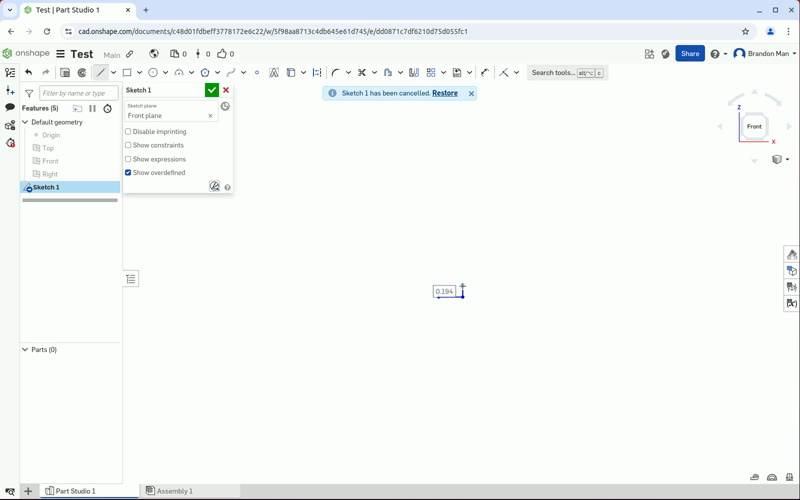
scroll(-6)
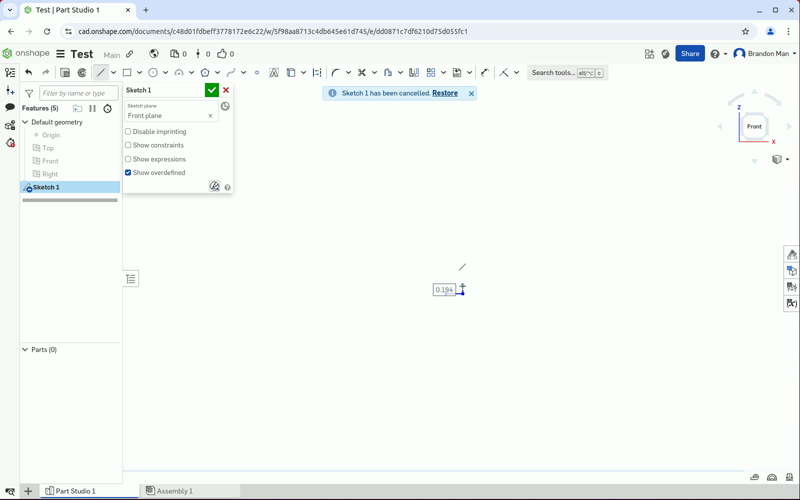
scroll(-6)
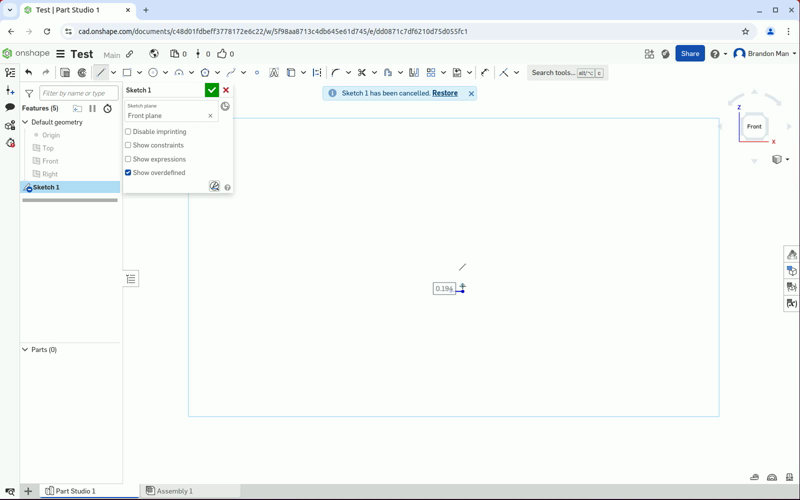
scroll(-6)
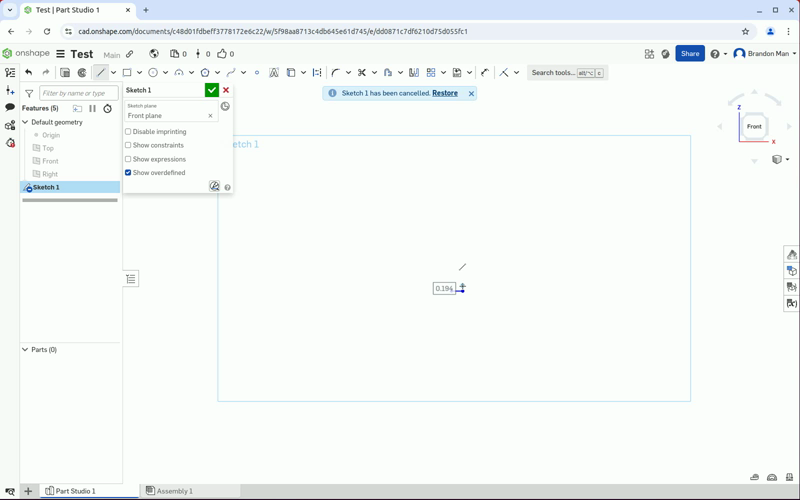
scroll(-6)
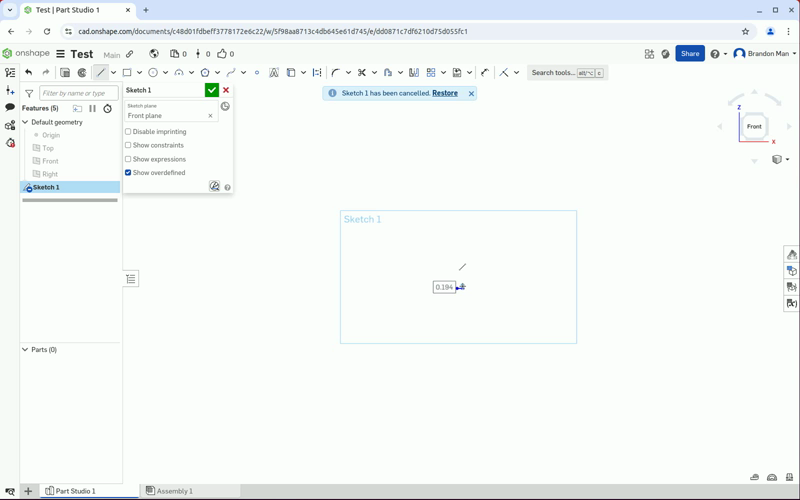
scroll(-6)
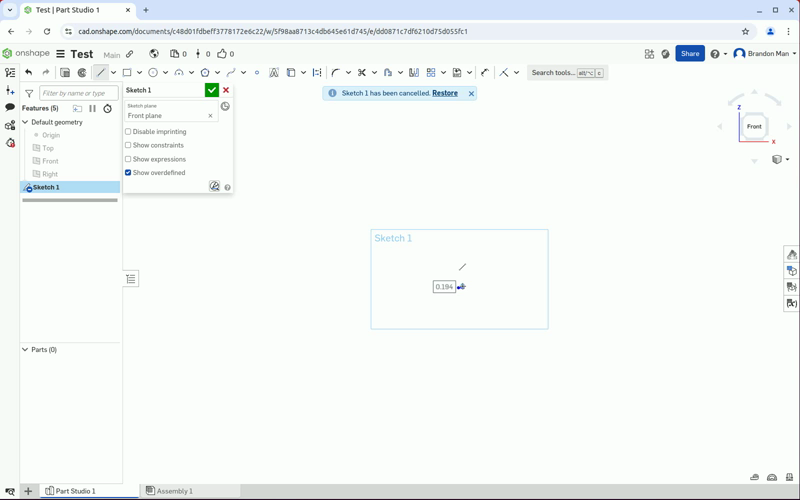
scroll(-6)
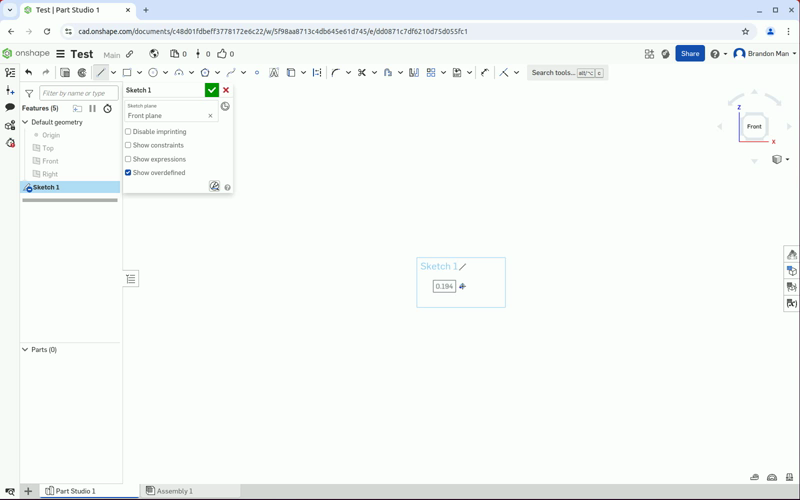
key_up(shift)
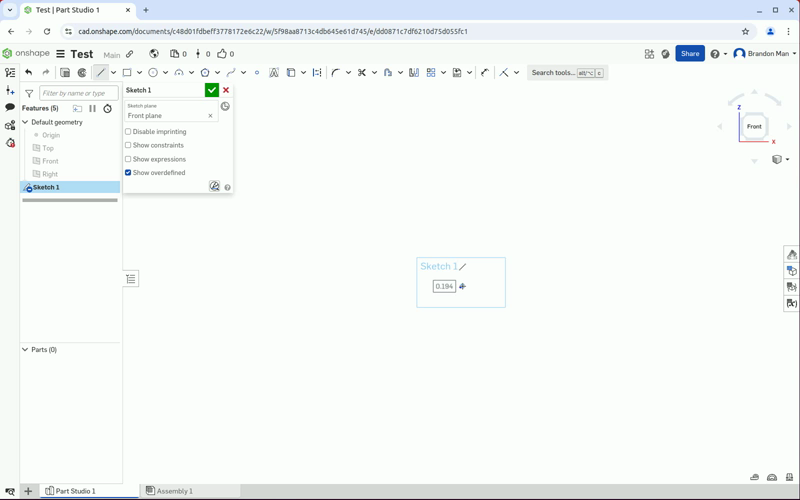
key_down(shift)
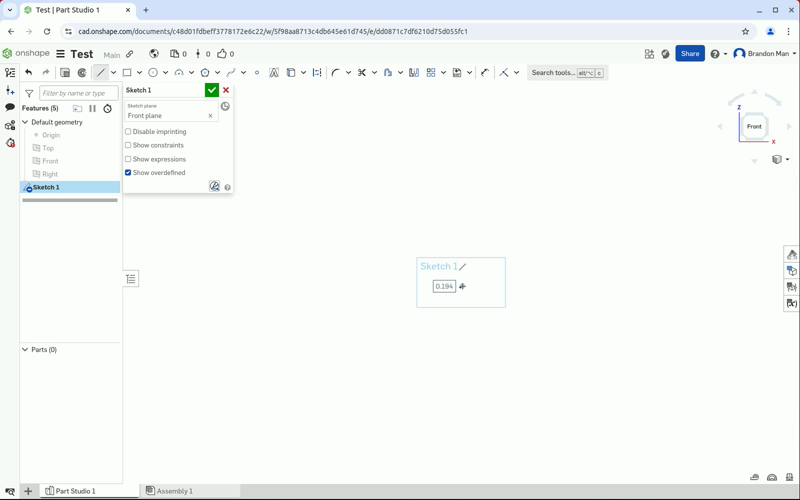
mouse_move(492, 285)
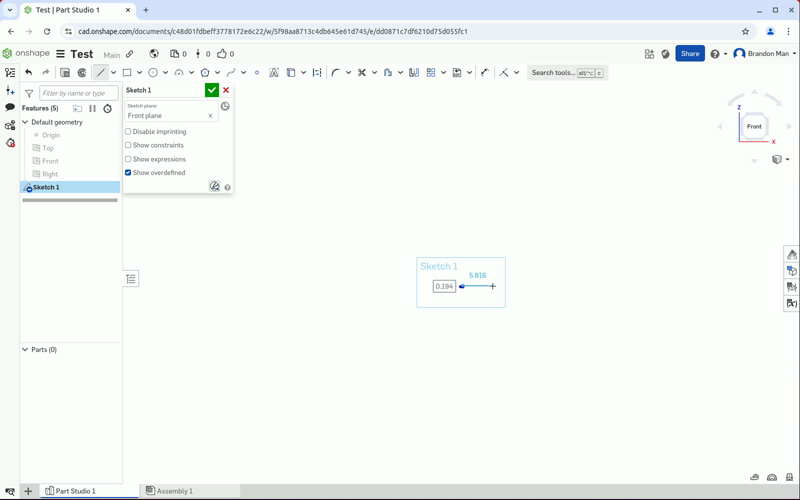
mouse_move(461, 285)
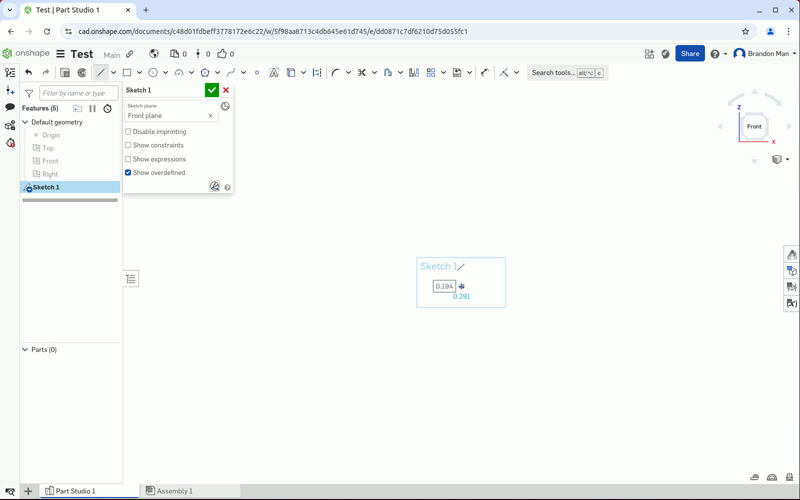
scroll(6)
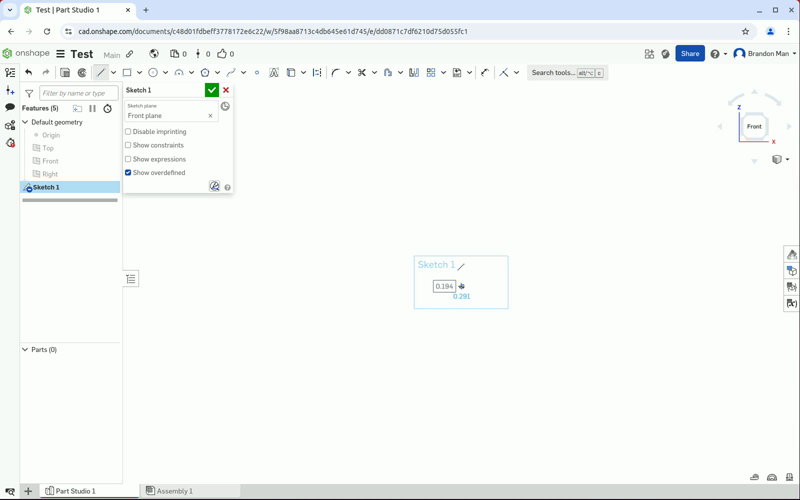
scroll(6)
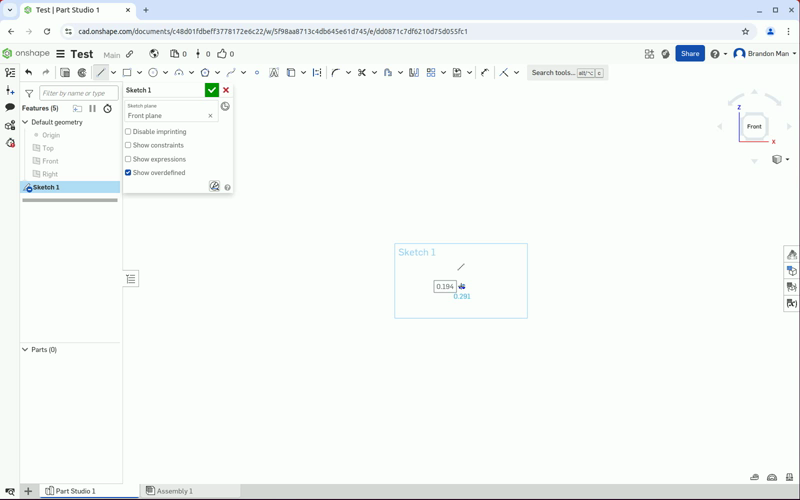
scroll(6)
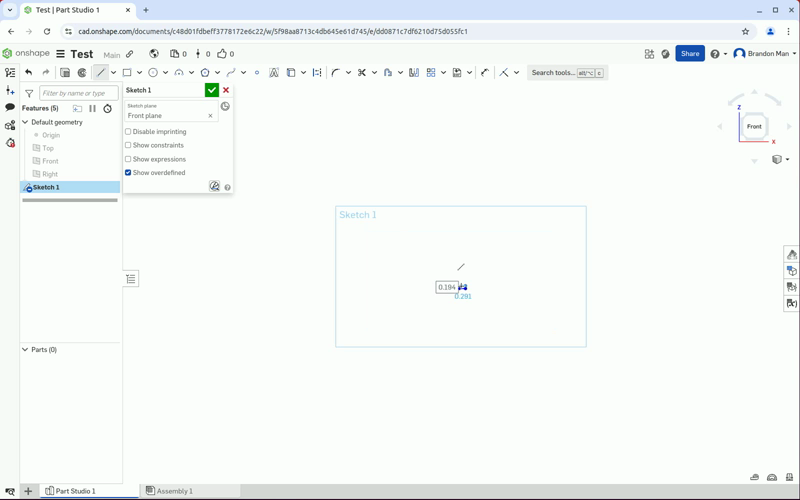
scroll(6)
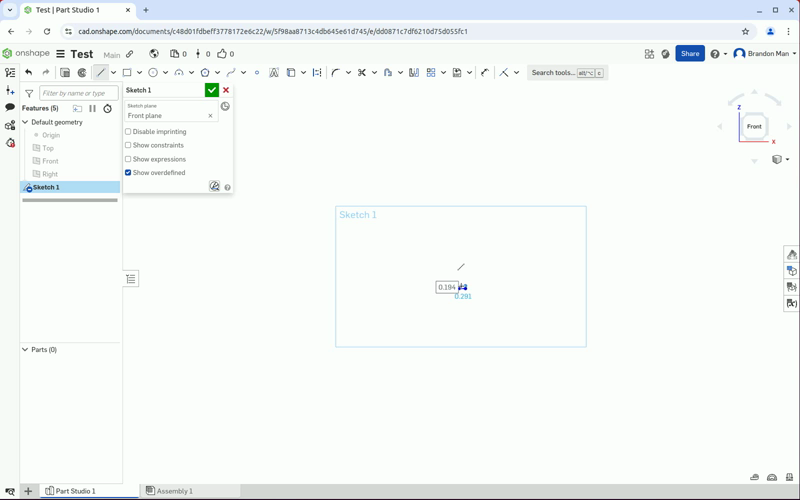
scroll(6)
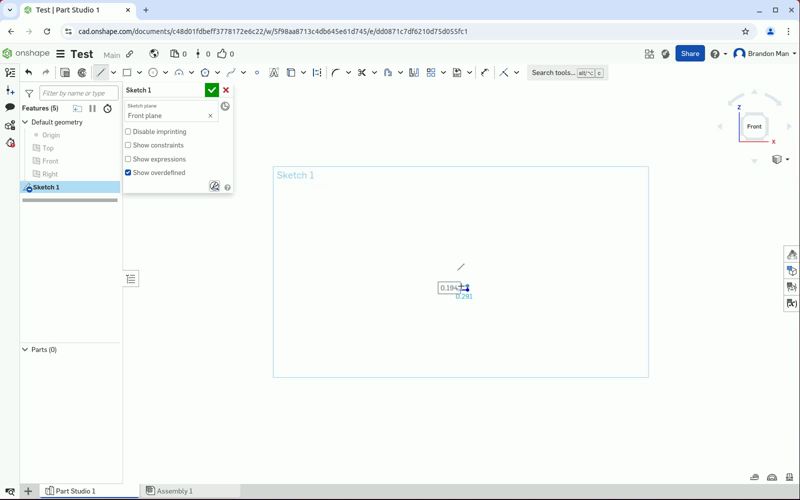
scroll(6)
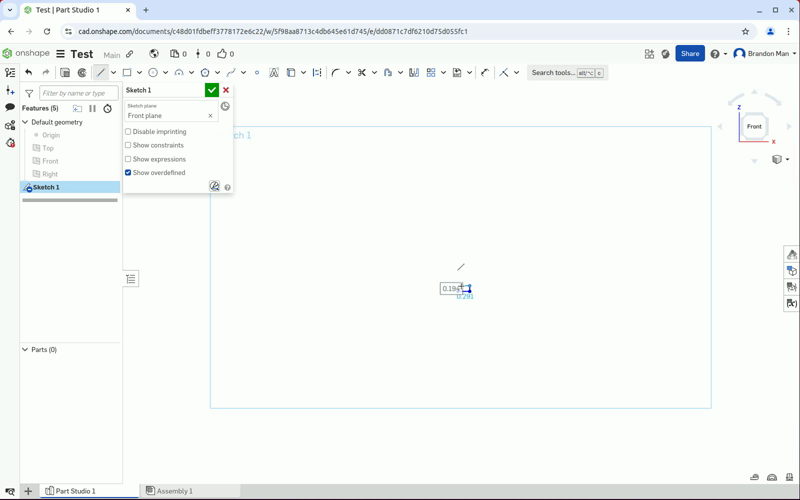
scroll(6)
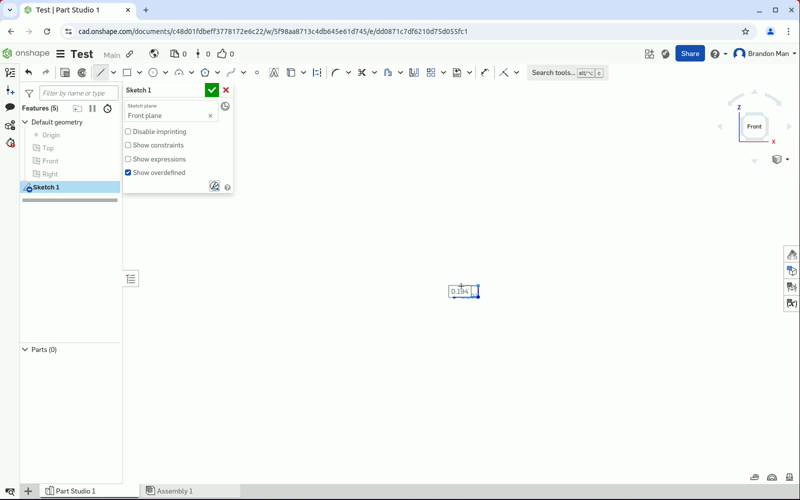
click(461, 285)
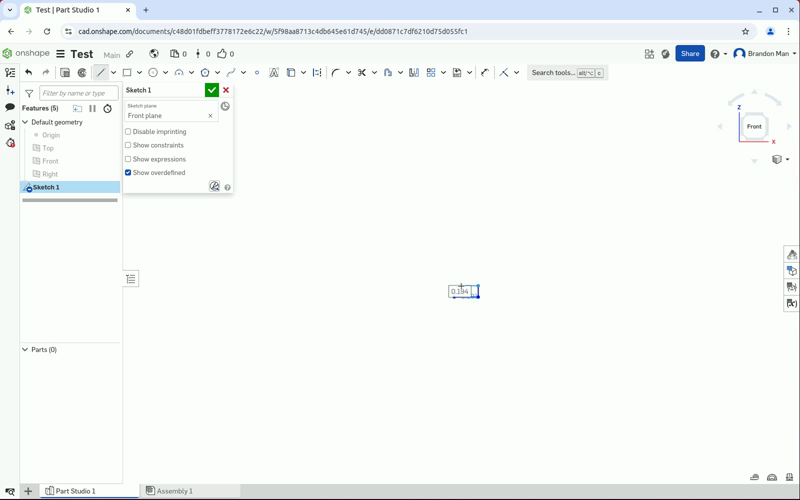
scroll(-6)
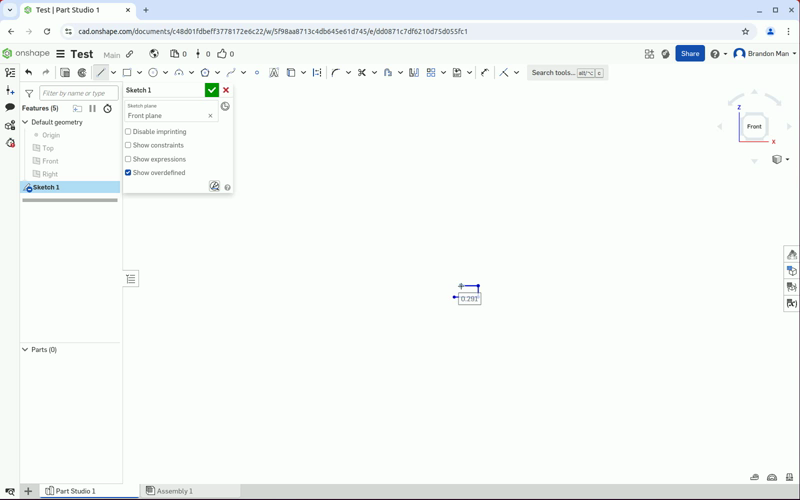
scroll(-6)
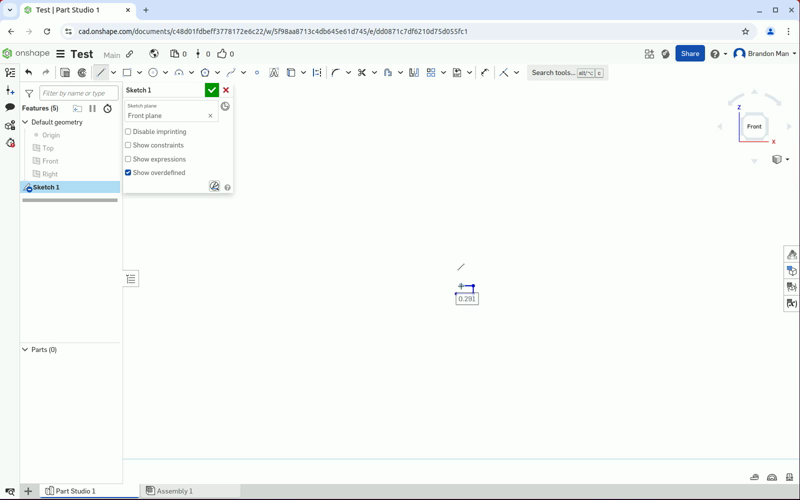
scroll(-6)
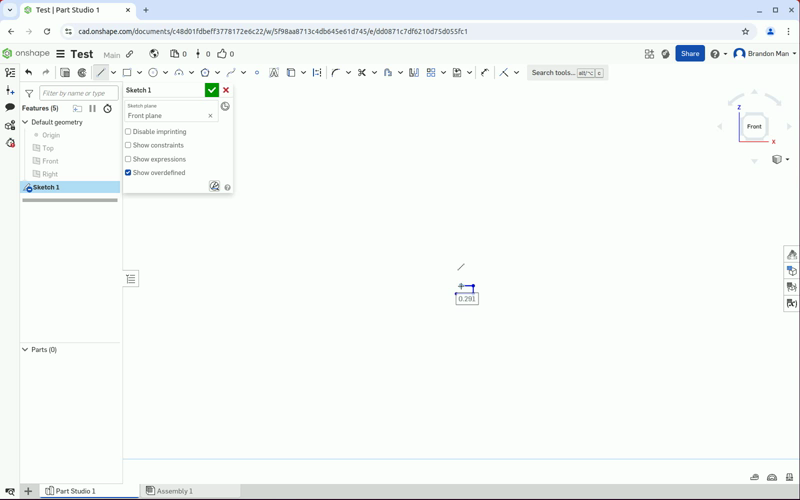
scroll(-6)
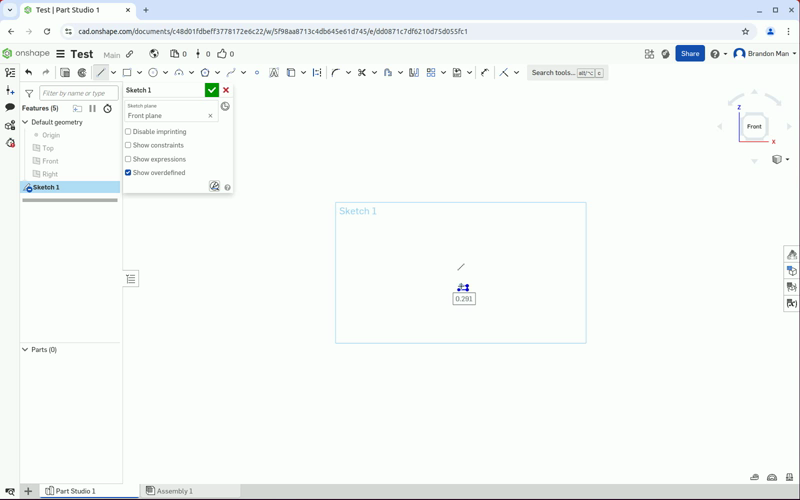
scroll(-6)
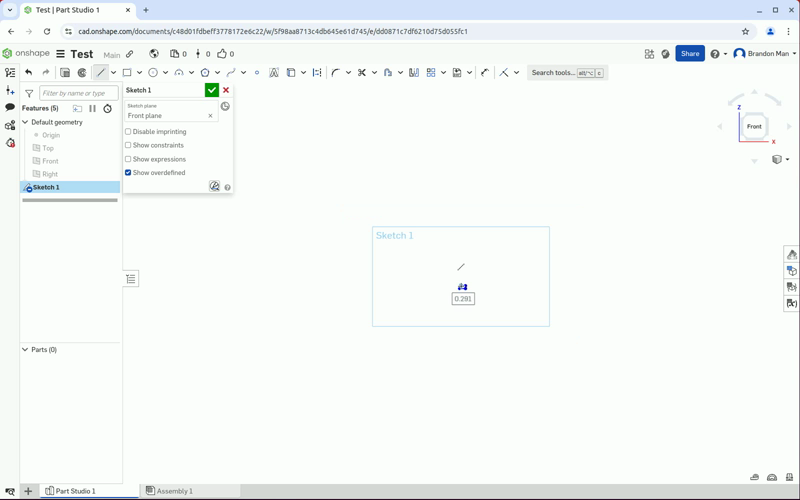
scroll(-6)
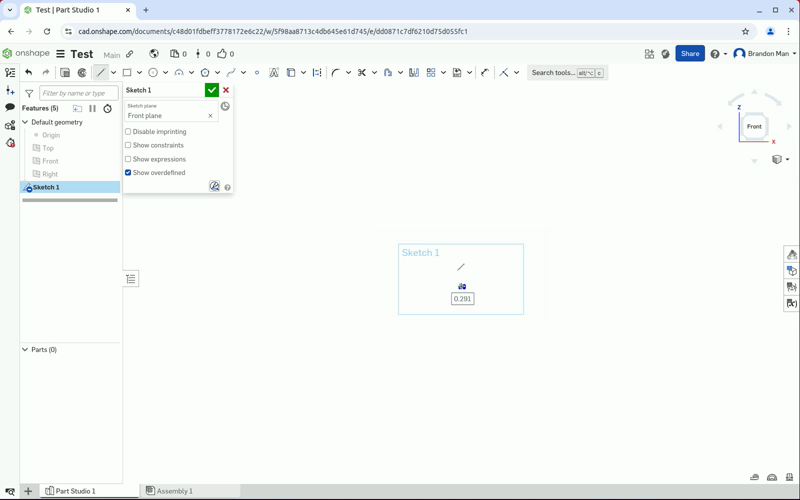
scroll(-6)
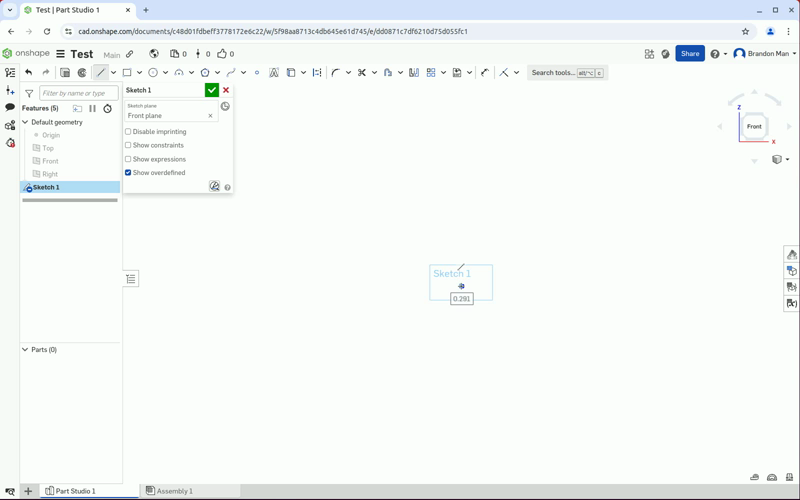
key_up(shift)
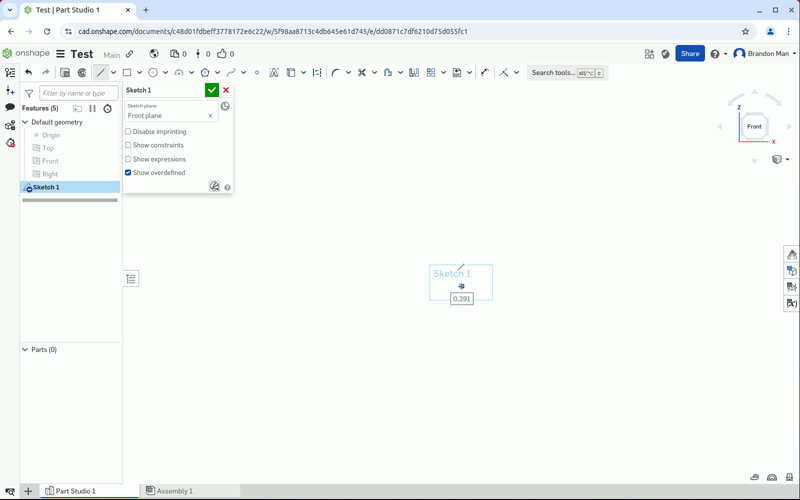
key_down(shift)
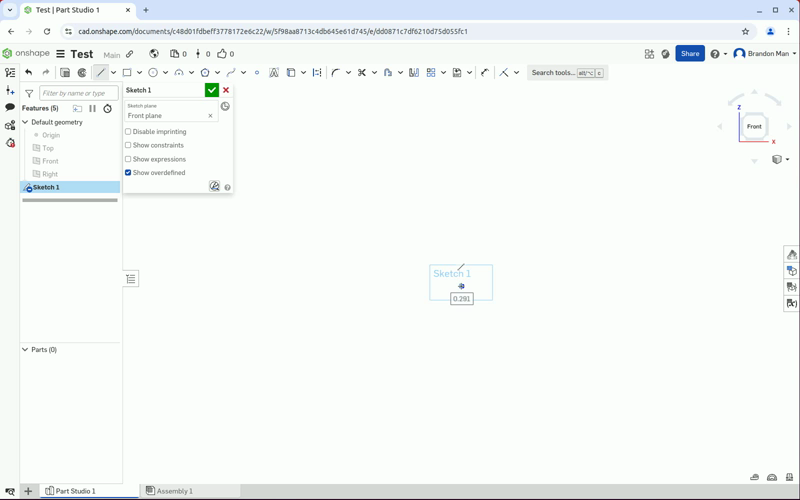
mouse_move(491, 285)
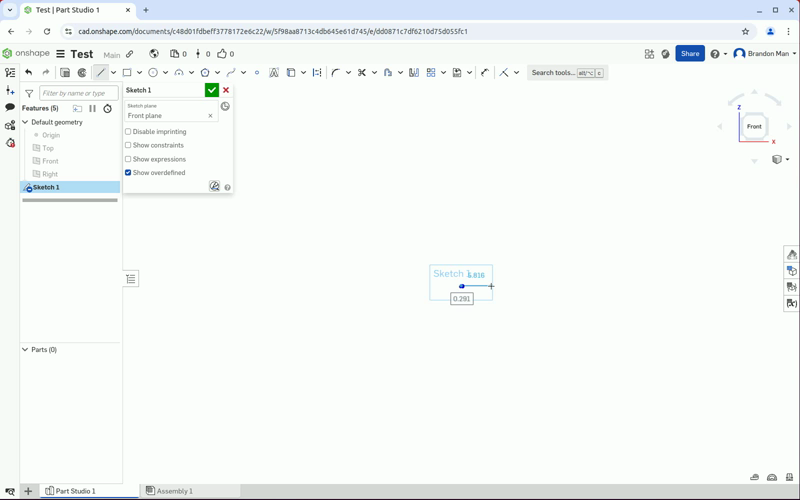
mouse_move(461, 278)
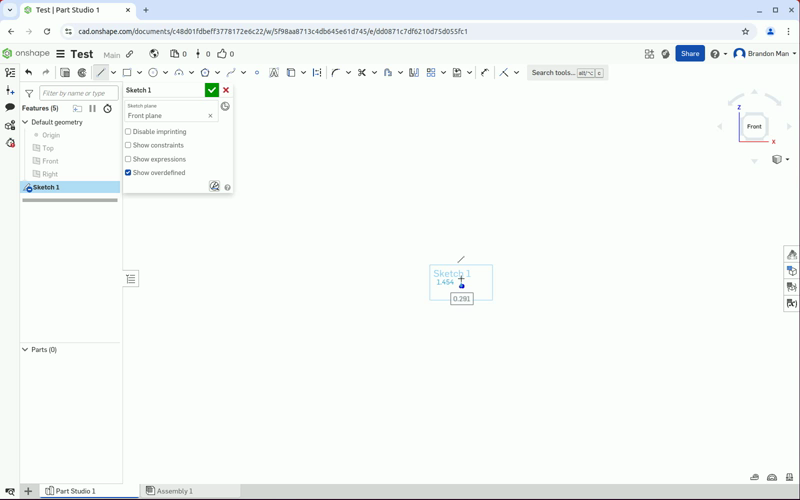
click(461, 278)
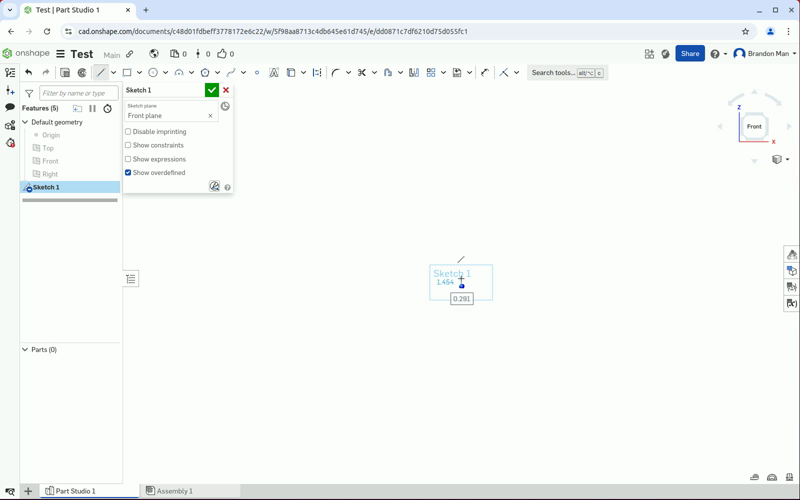
key_up(shift)
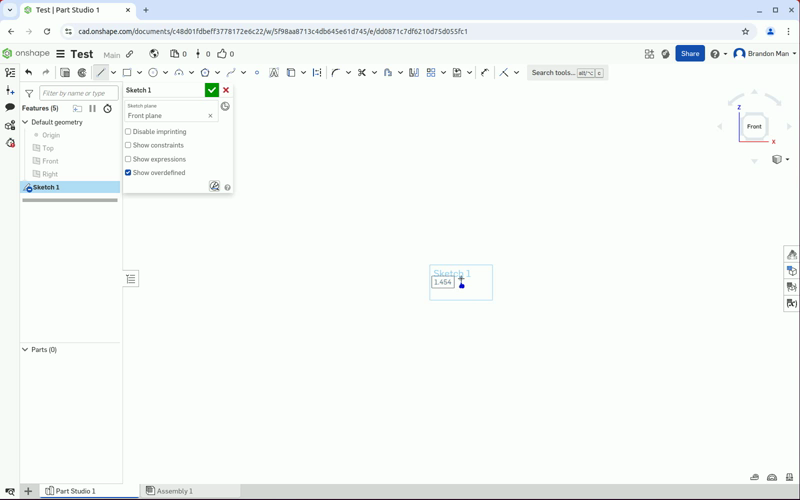
key_down(shift)
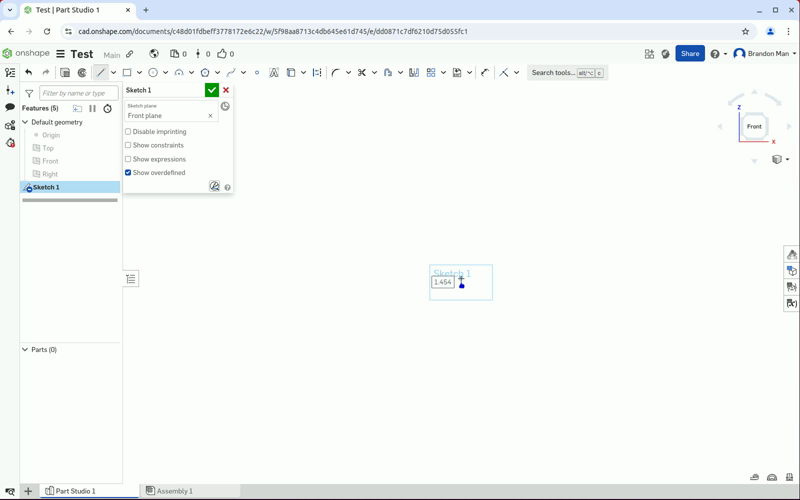
mouse_move(491, 278)
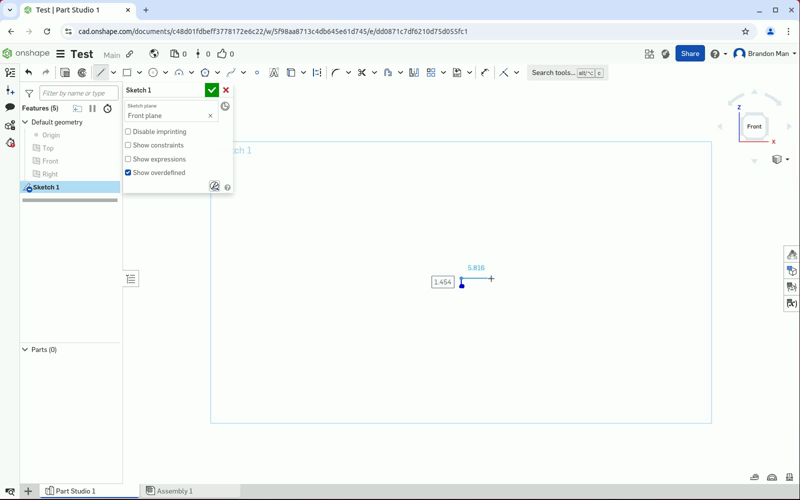
mouse_move(462, 278)
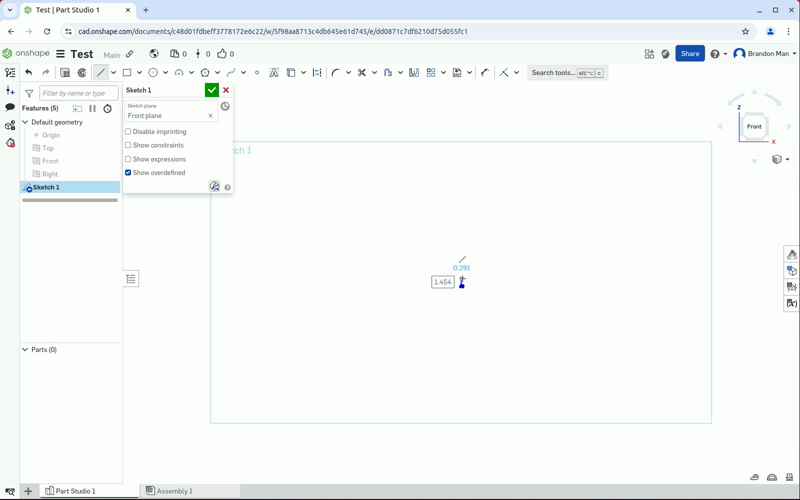
scroll(6)
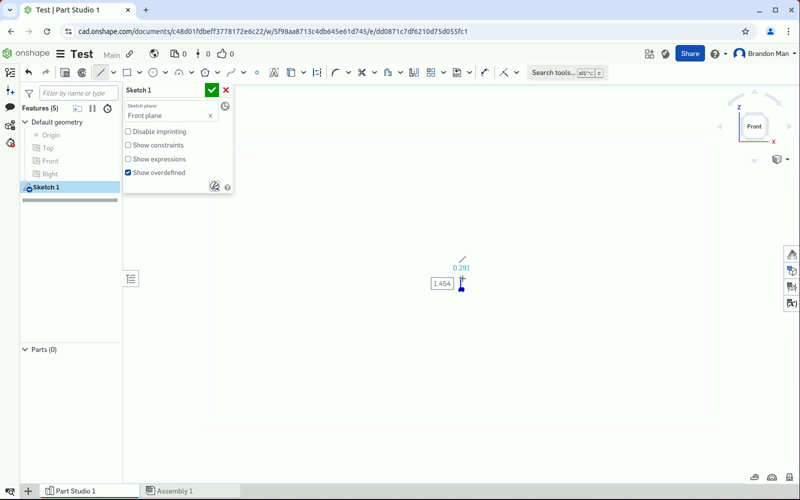
scroll(6)
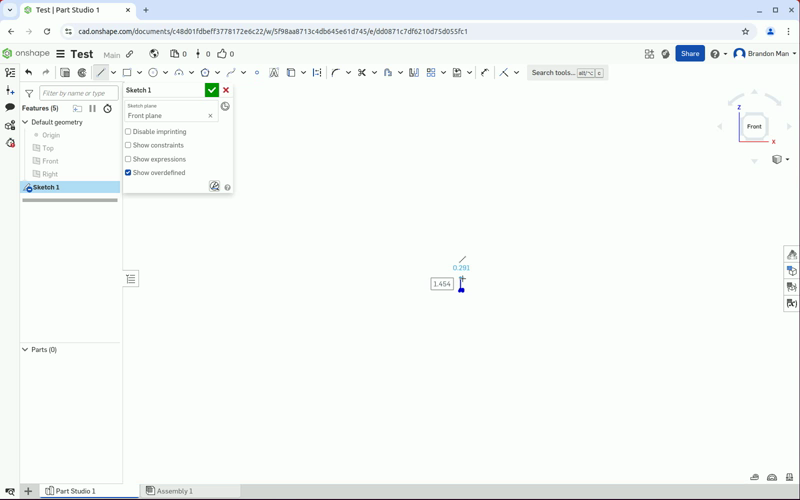
scroll(6)
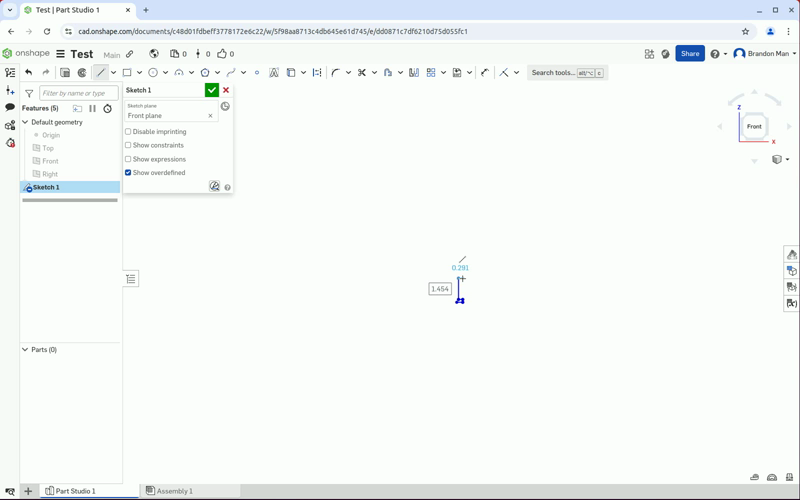
scroll(6)
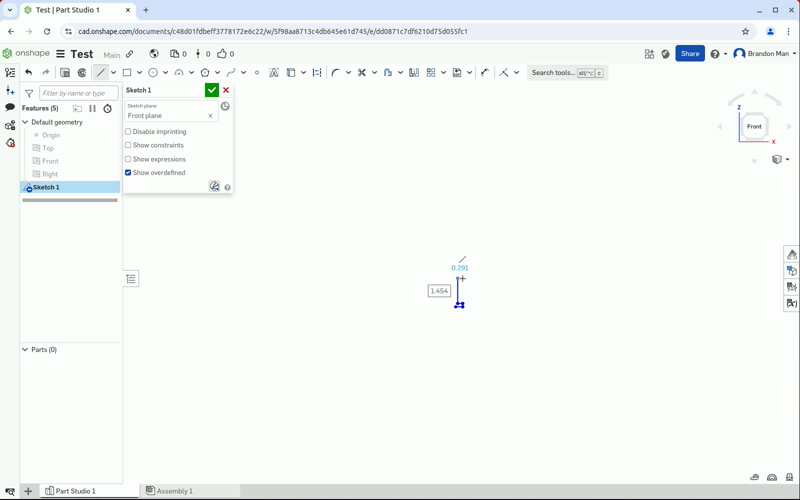
scroll(6)
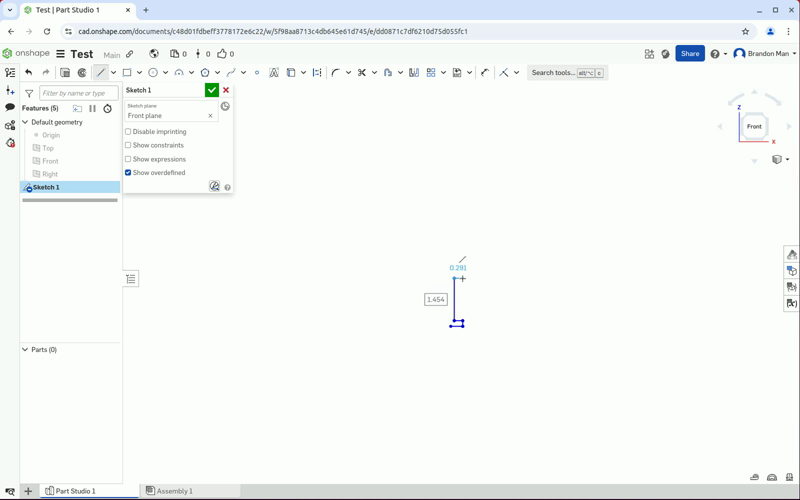
scroll(6)
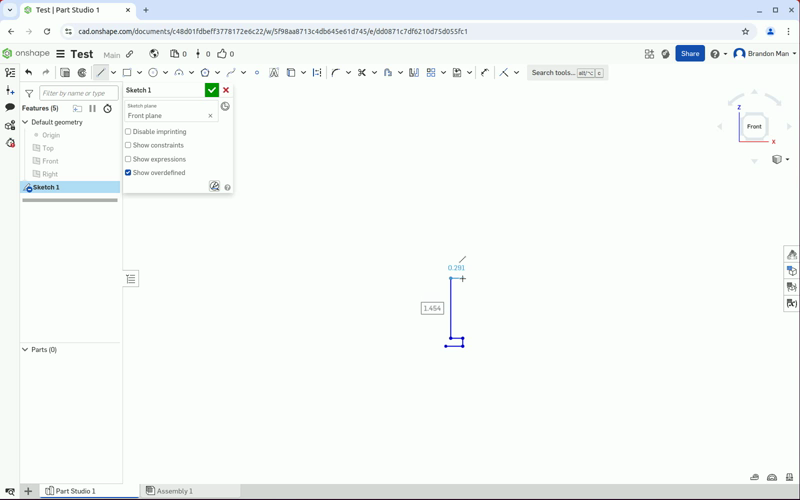
scroll(6)
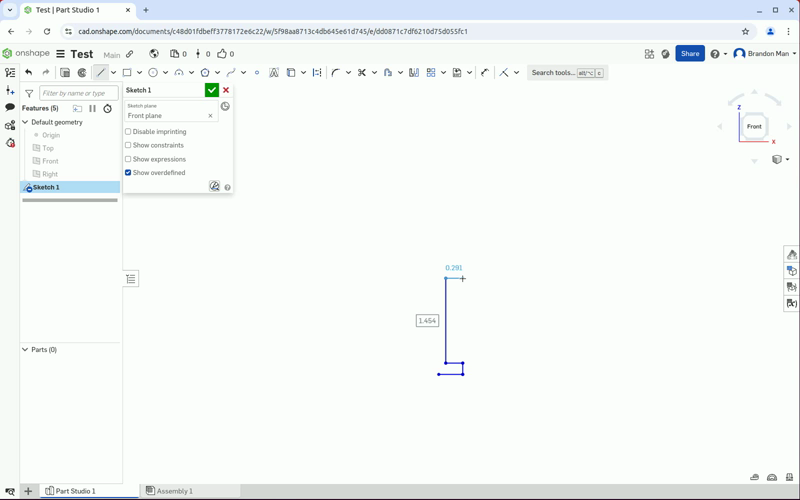
click(462, 278)
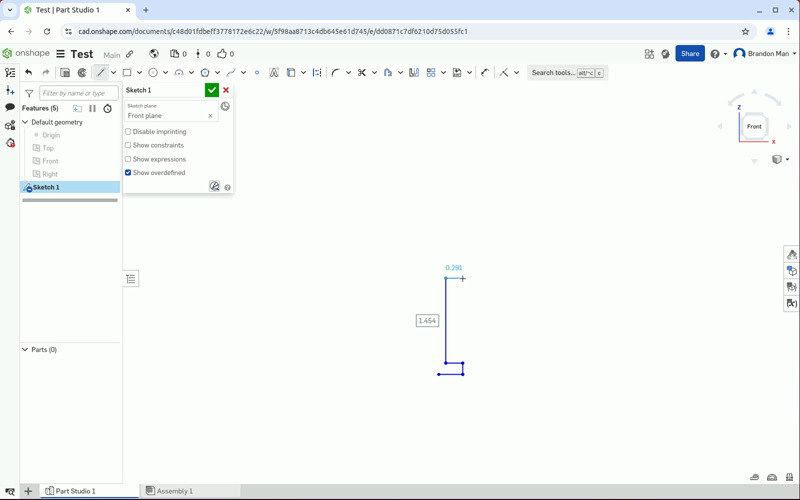
scroll(-6)
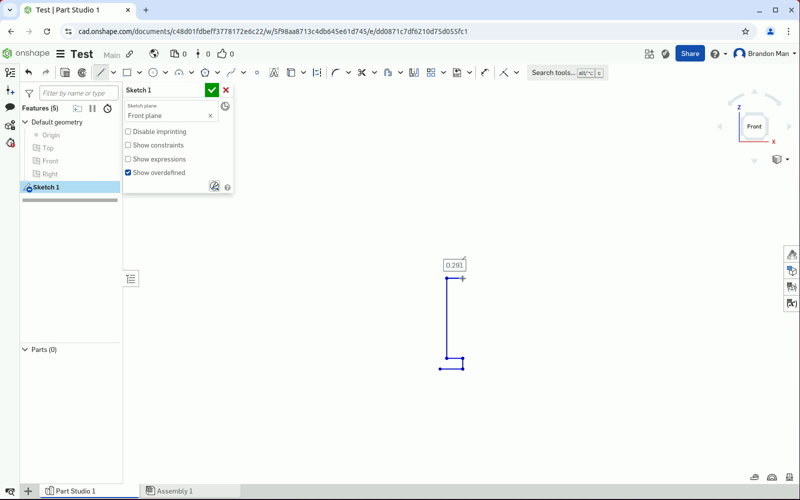
scroll(-6)
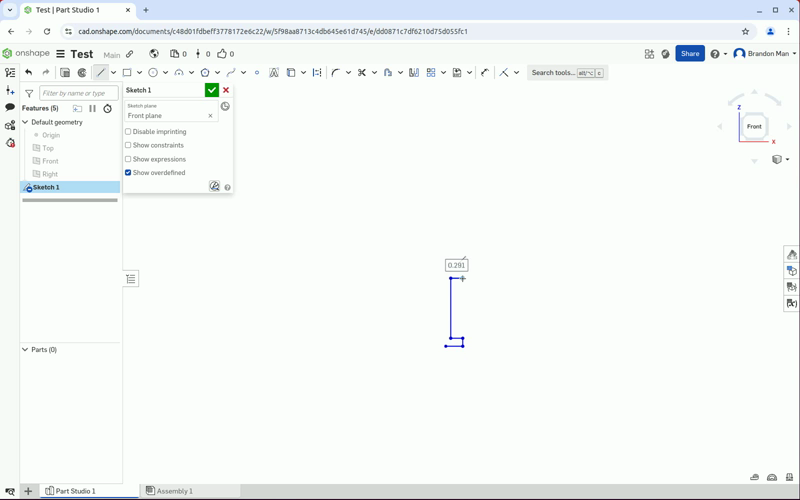
scroll(-6)
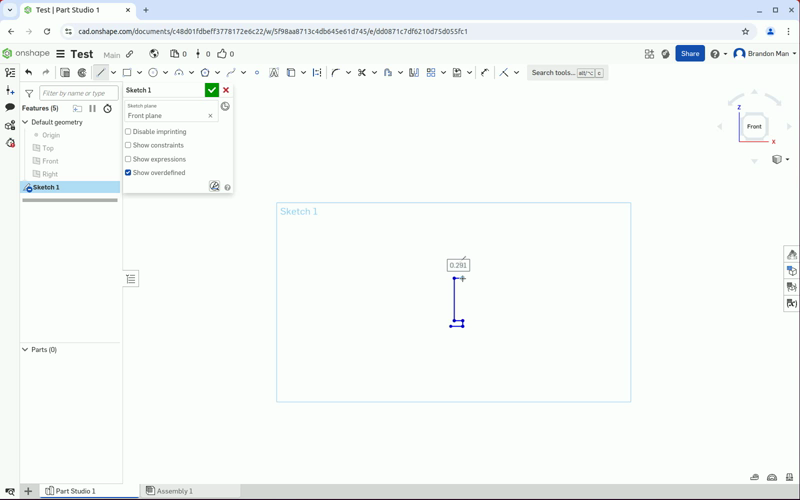
scroll(-6)
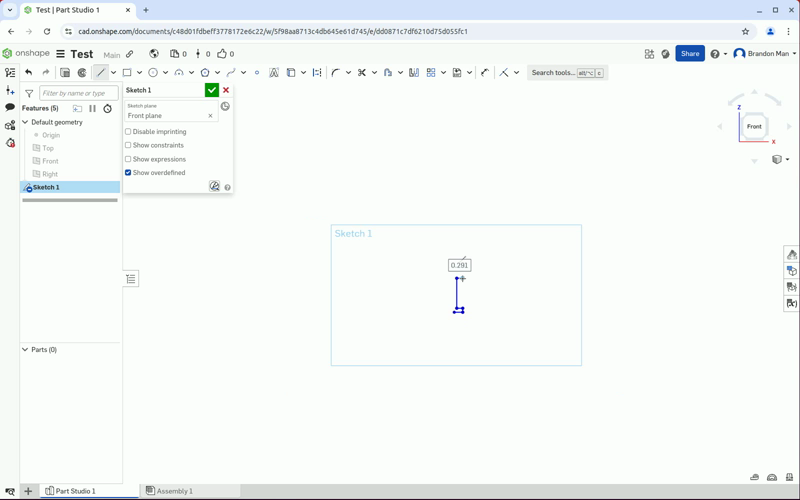
scroll(-6)
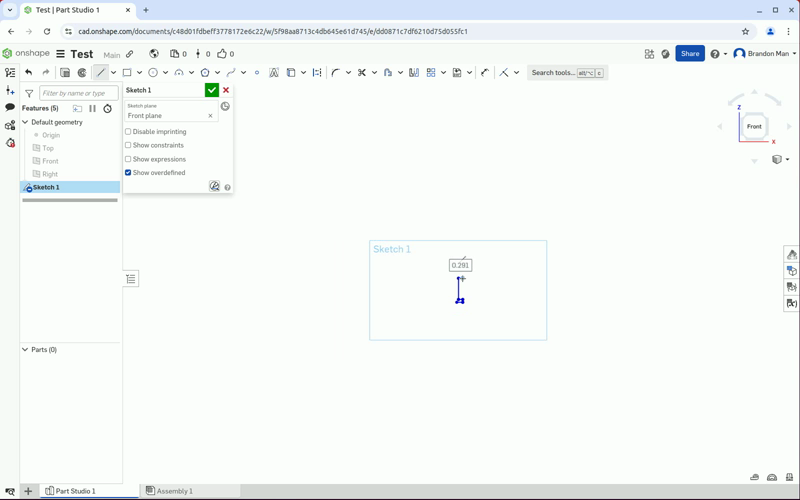
scroll(-6)
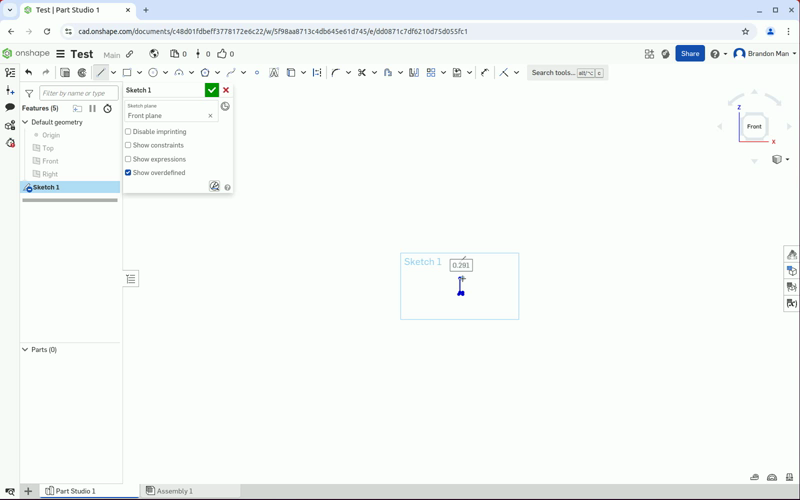
scroll(-6)
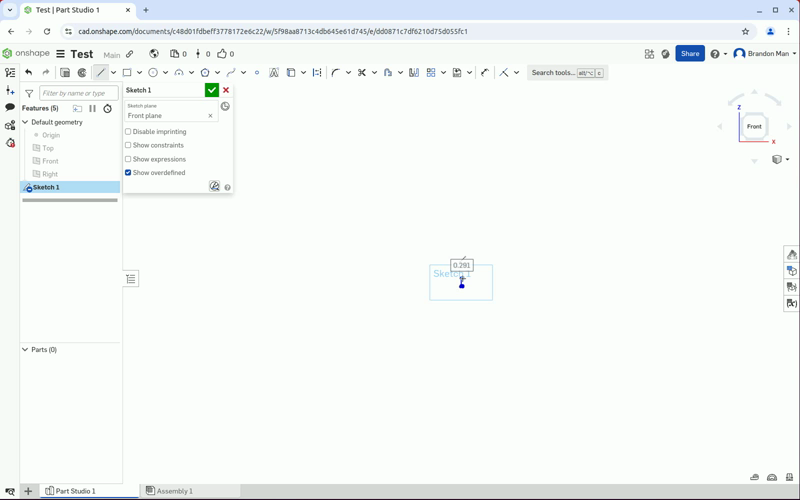
key_up(shift)
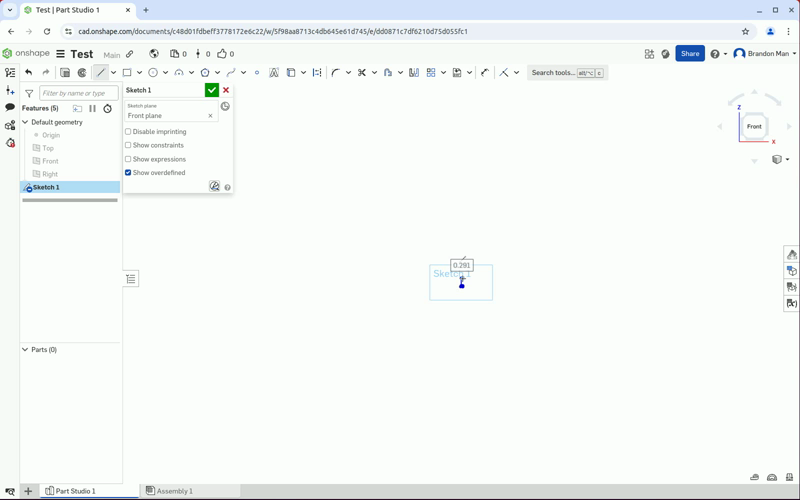
key_down(shift)
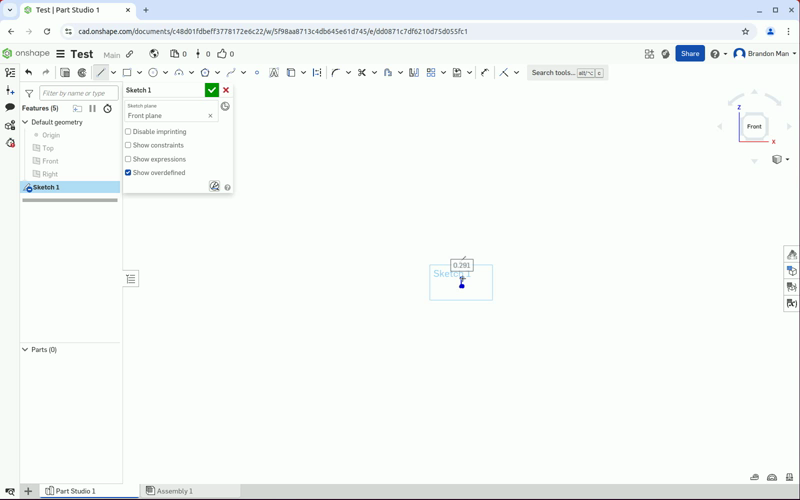
mouse_move(492, 278)
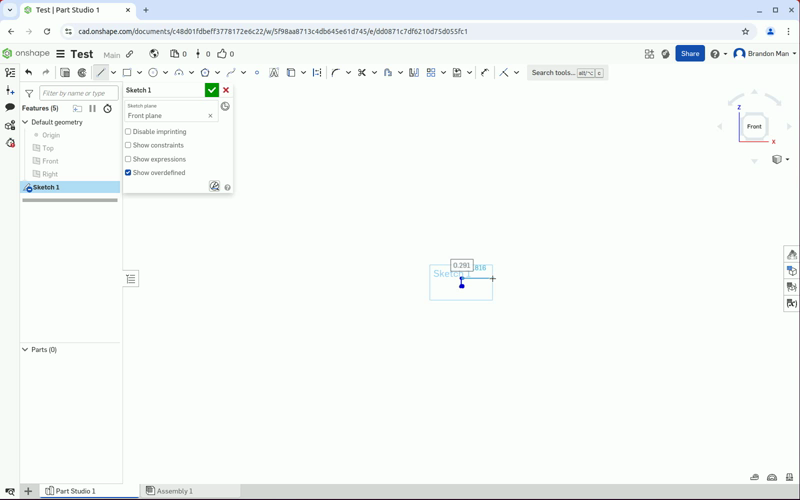
mouse_move(462, 277)
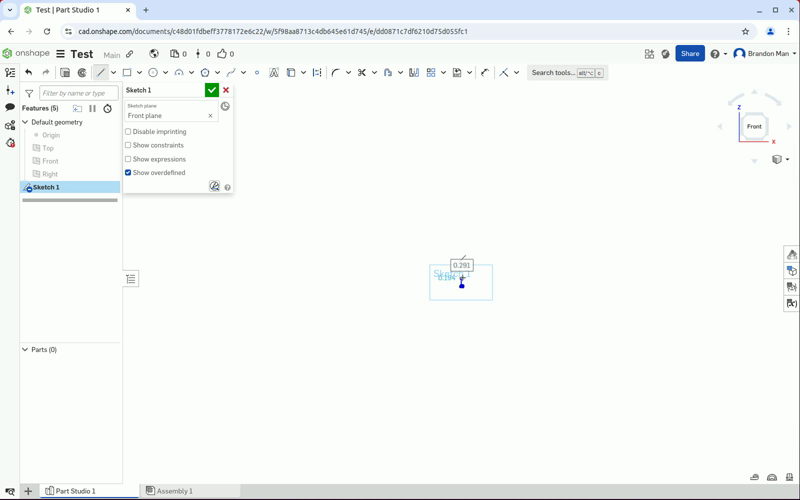
scroll(6)
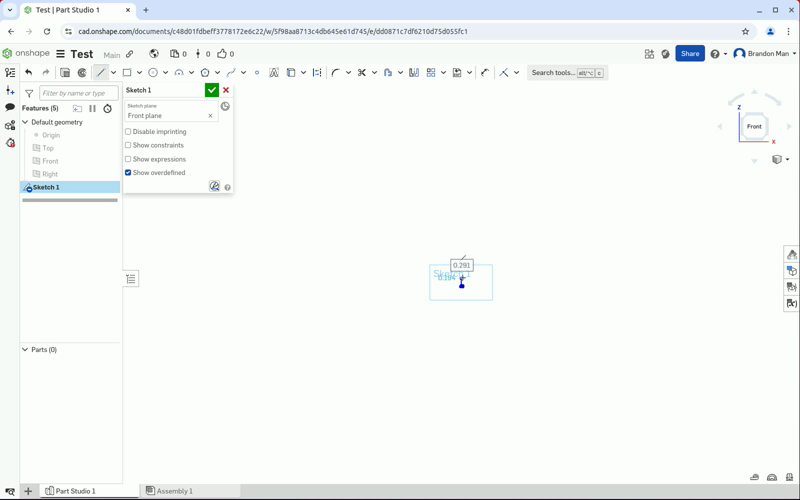
scroll(6)
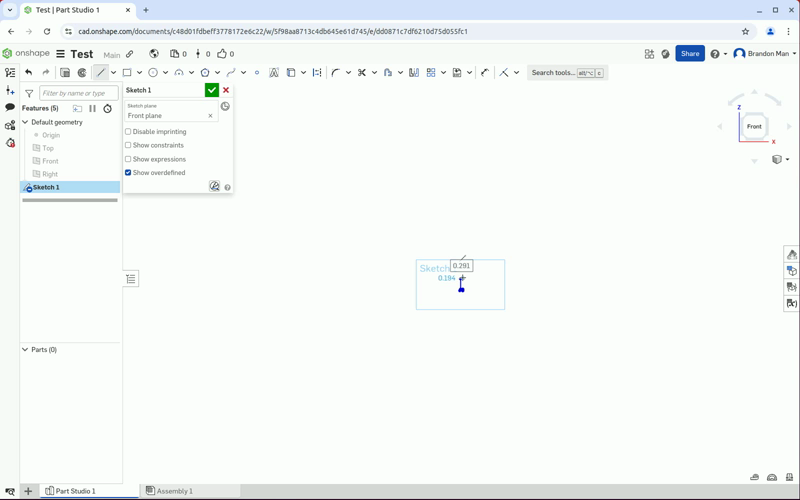
scroll(6)
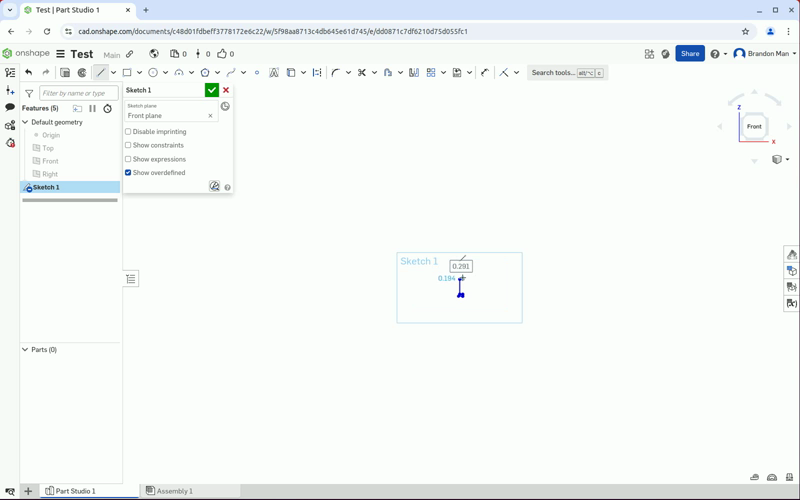
scroll(6)
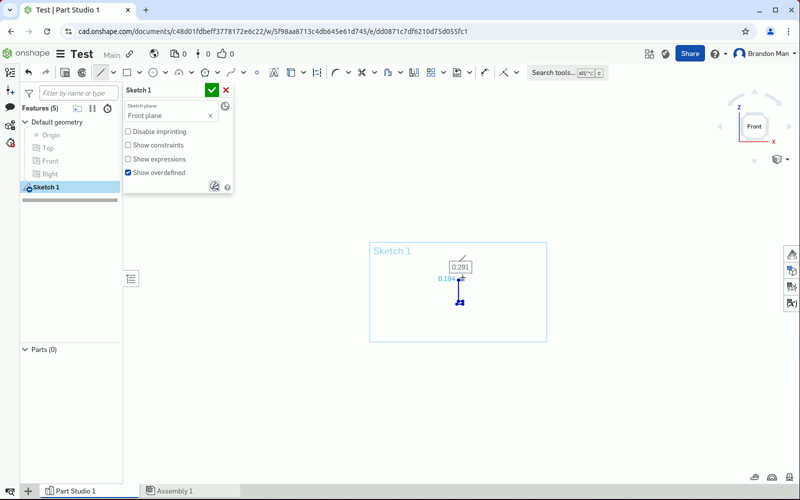
scroll(6)
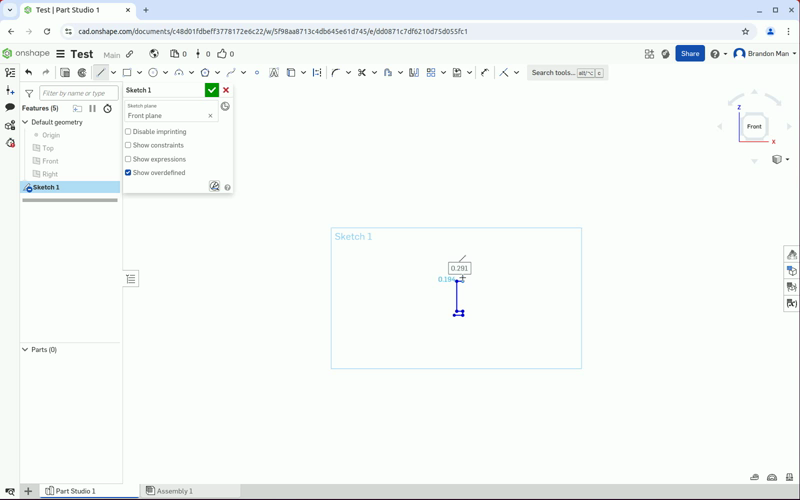
scroll(6)
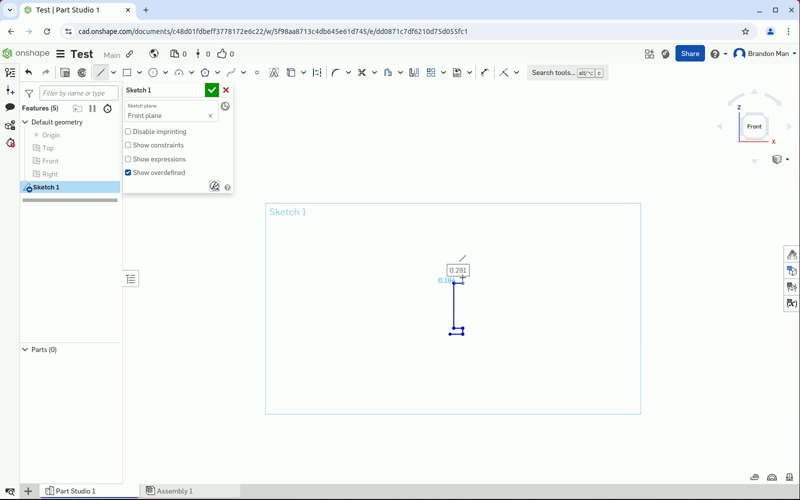
scroll(6)
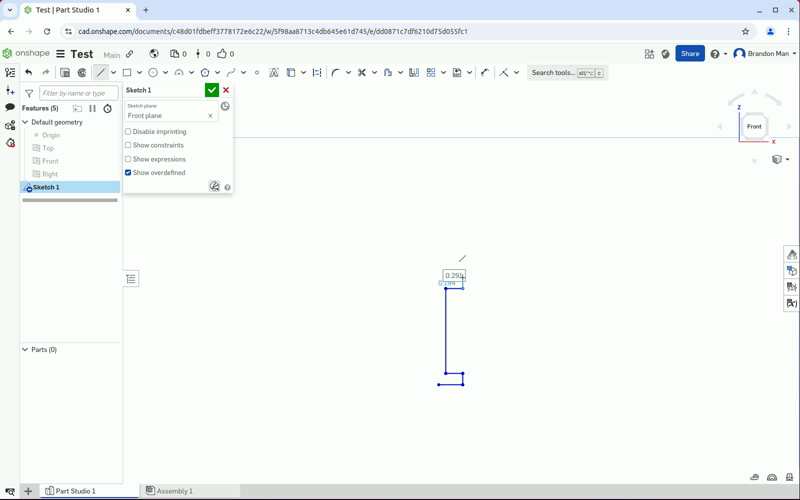
click(462, 277)
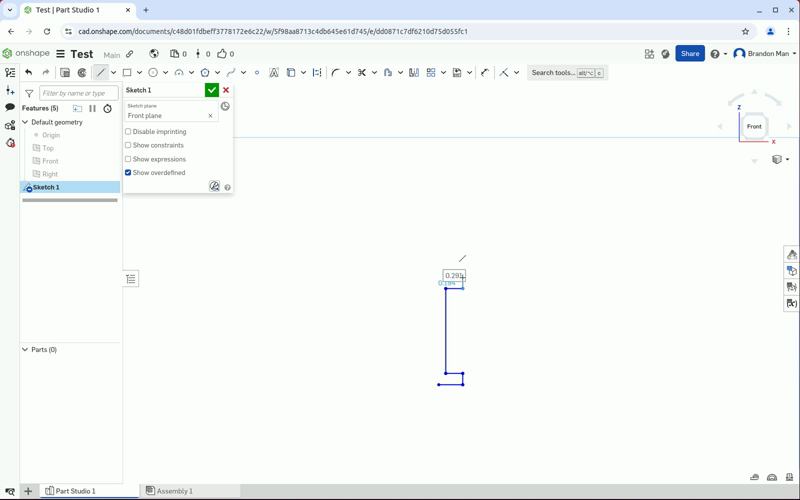
scroll(-6)
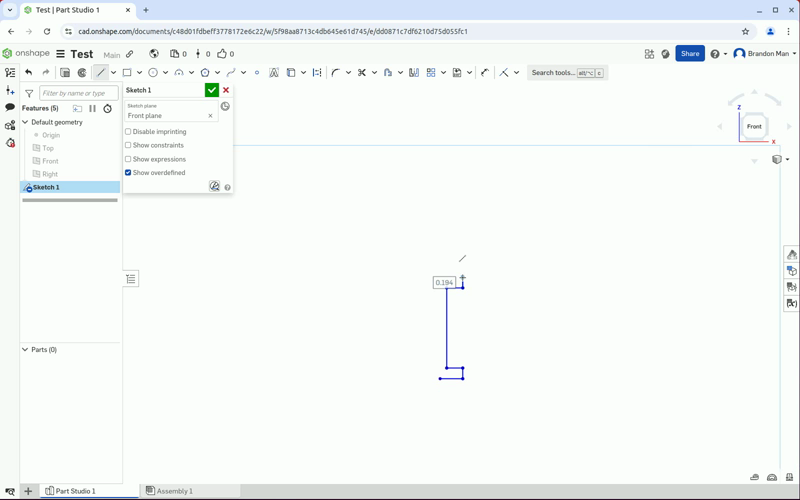
scroll(-6)
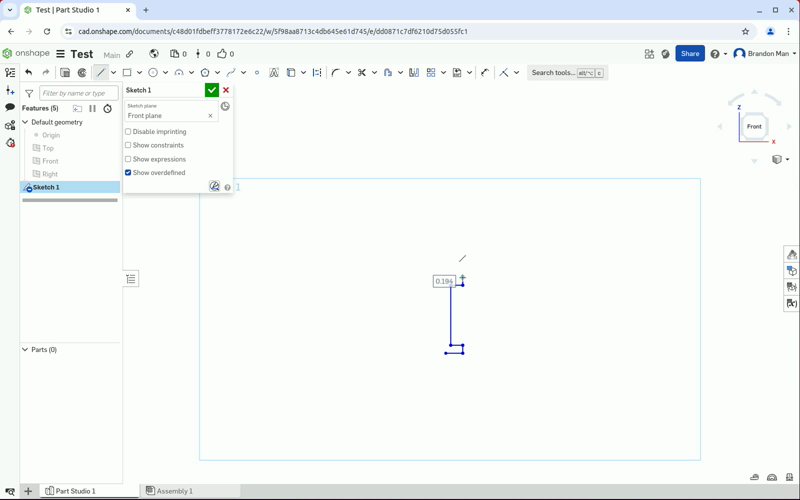
scroll(-6)
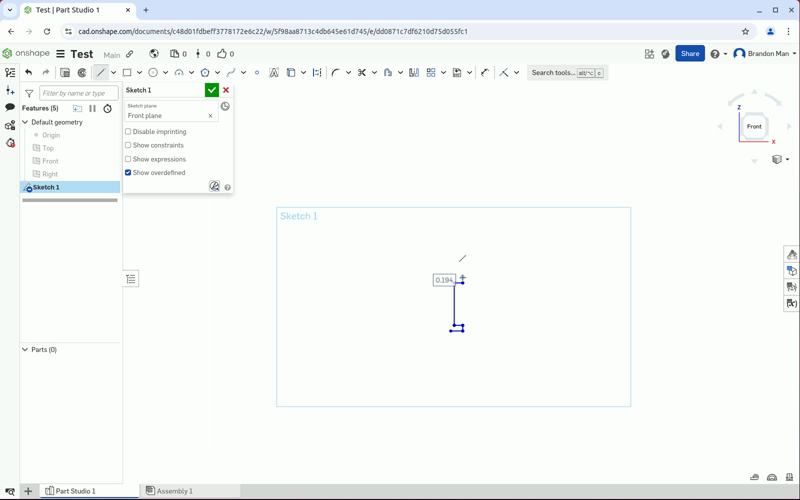
scroll(-6)
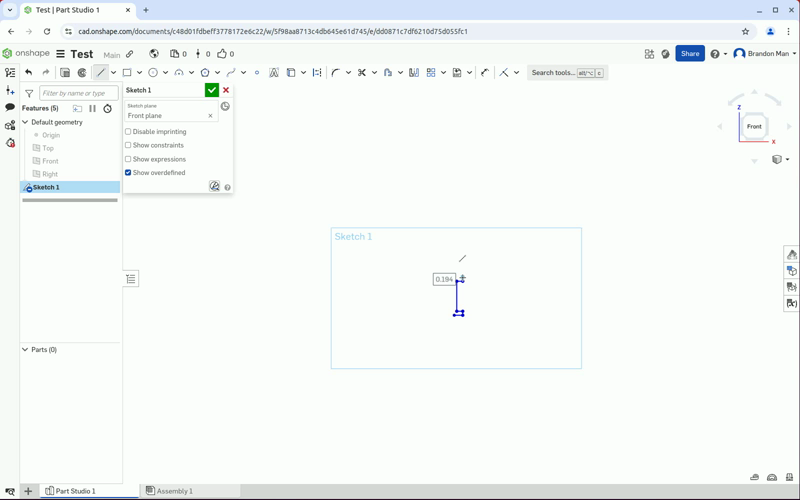
scroll(-6)
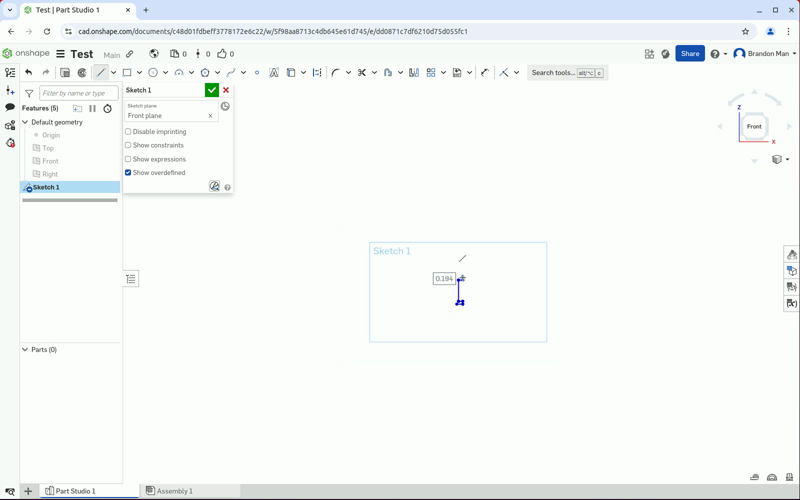
scroll(-6)
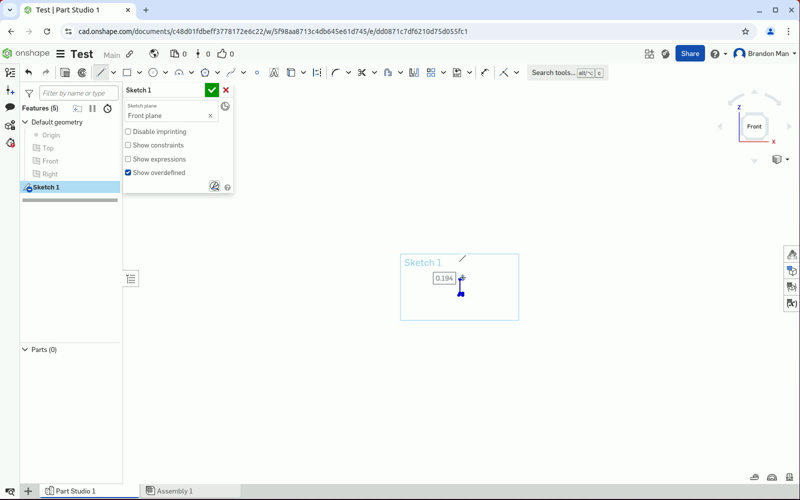
scroll(-6)
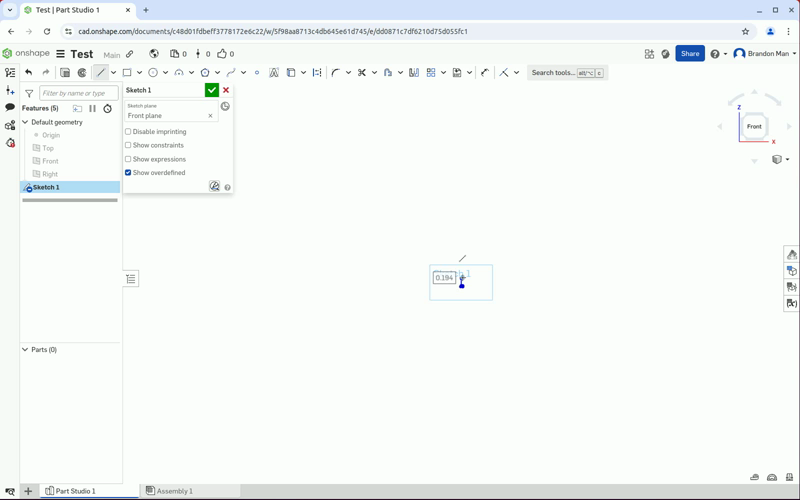
key_up(shift)
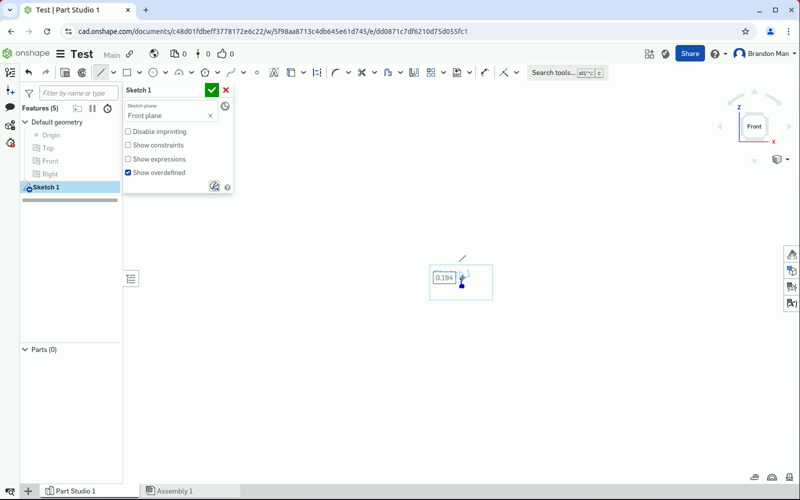
key_down(shift)
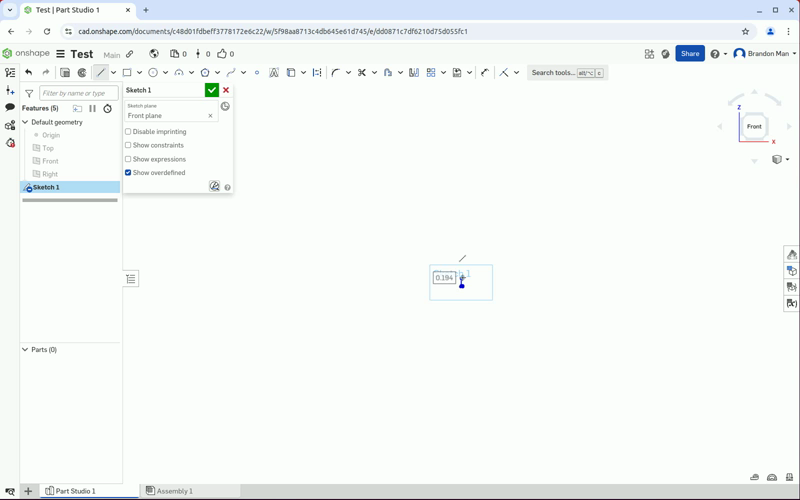
mouse_move(492, 277)
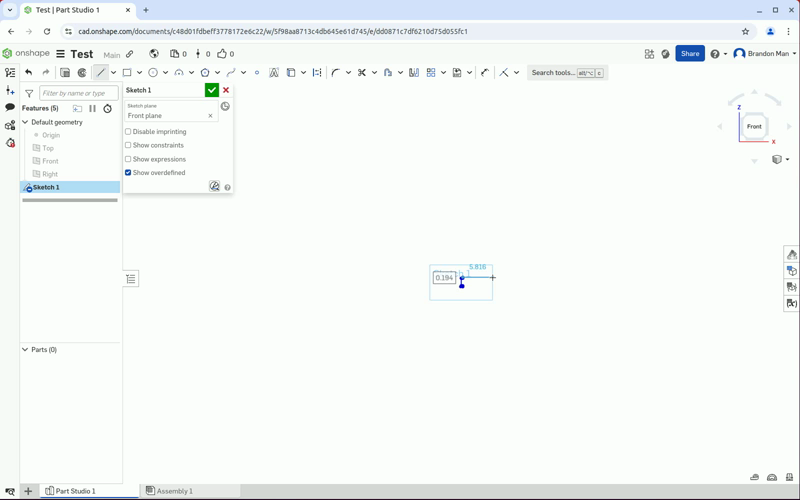
mouse_move(460, 277)
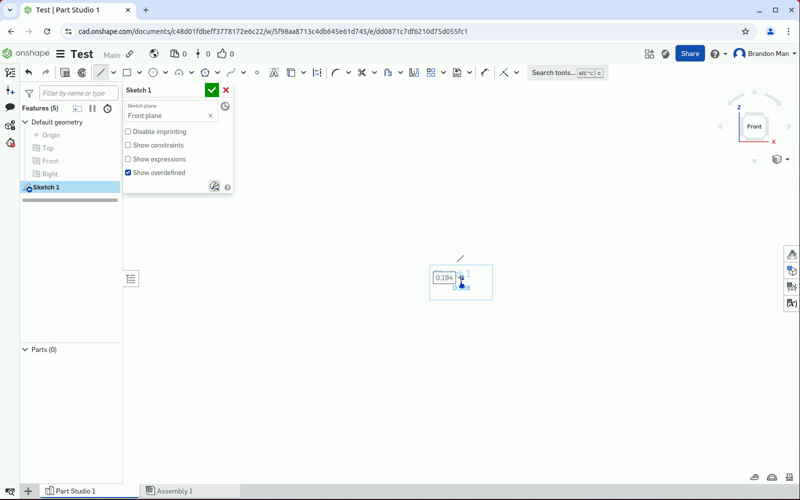
scroll(6)
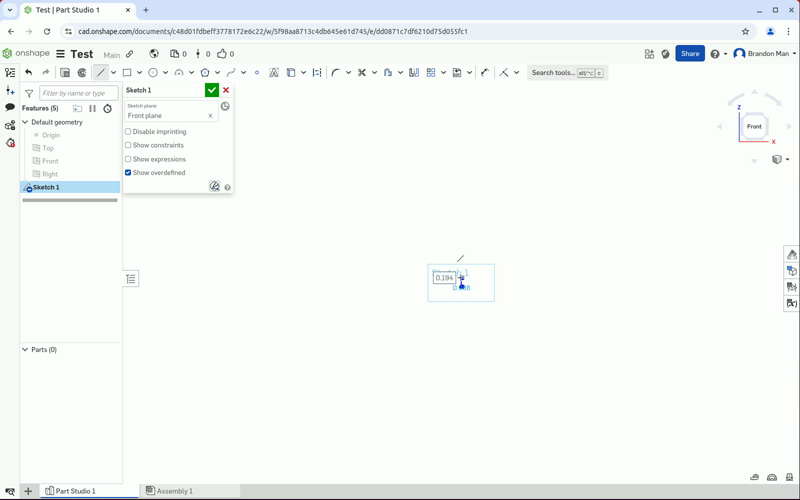
scroll(6)
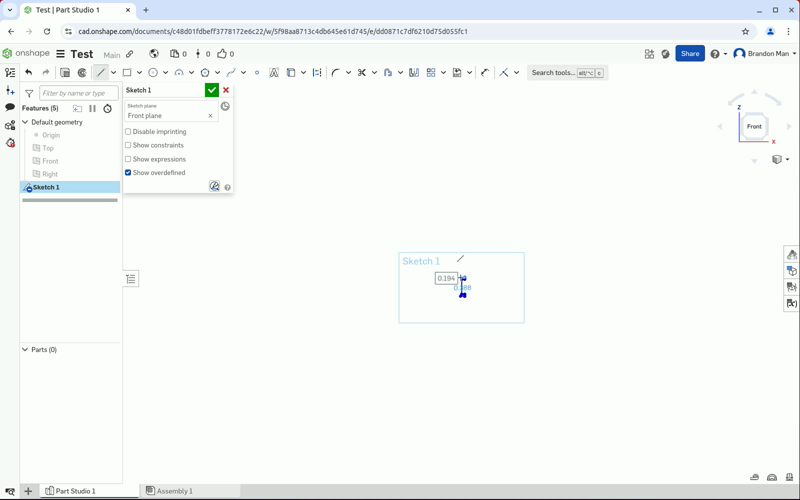
scroll(6)
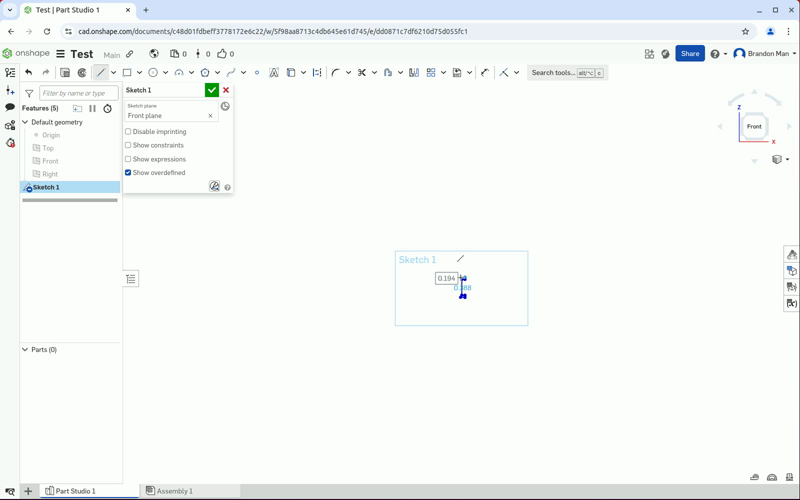
scroll(6)
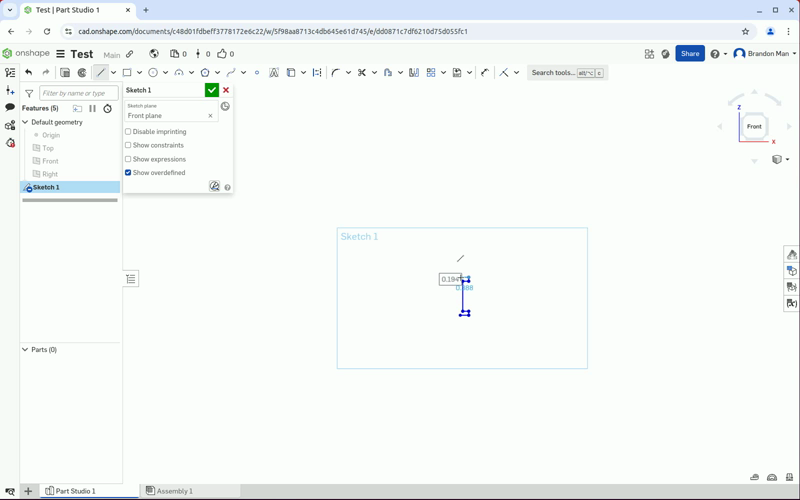
scroll(6)
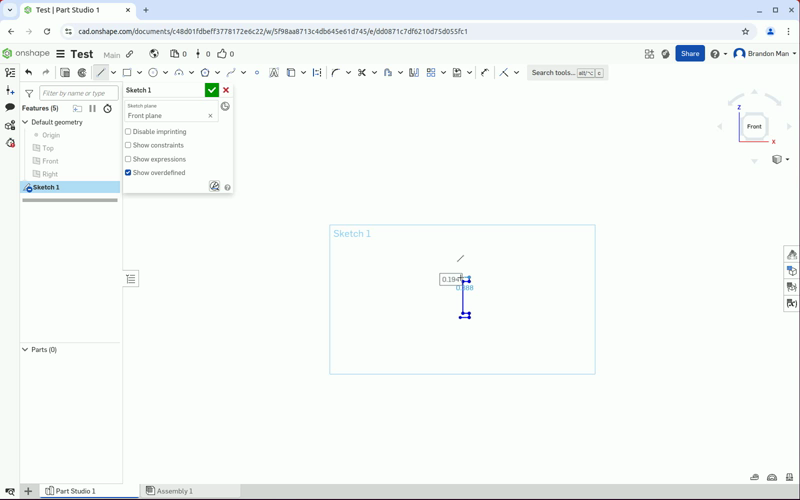
scroll(6)
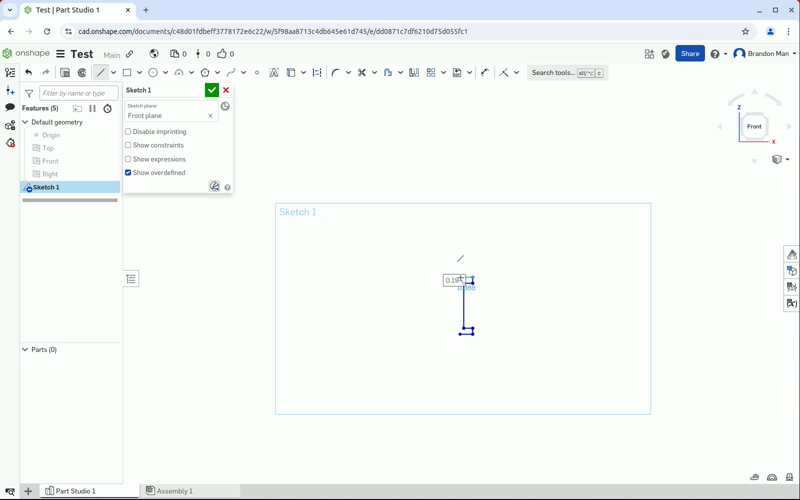
scroll(6)
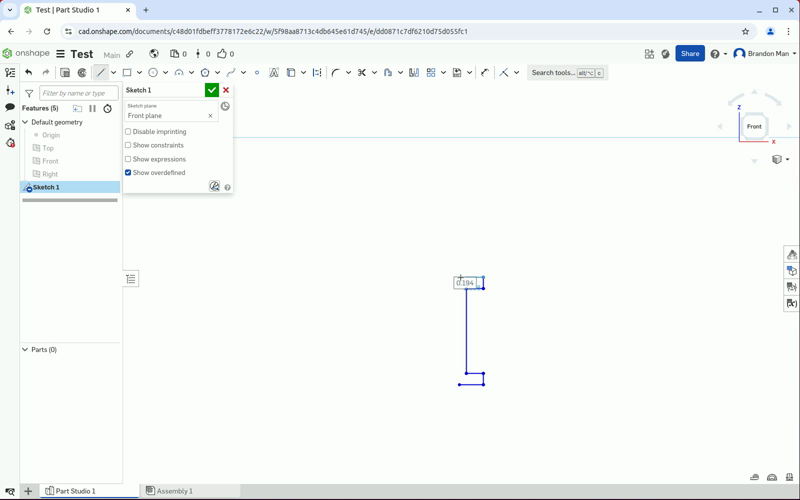
click(460, 277)
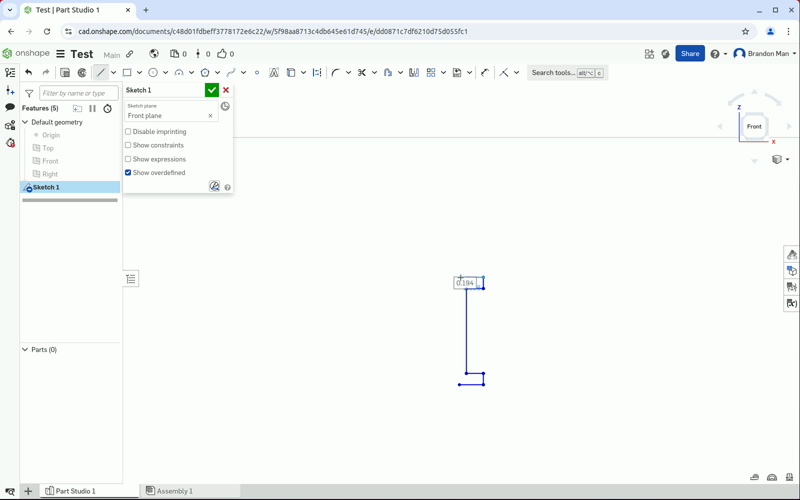
scroll(-6)
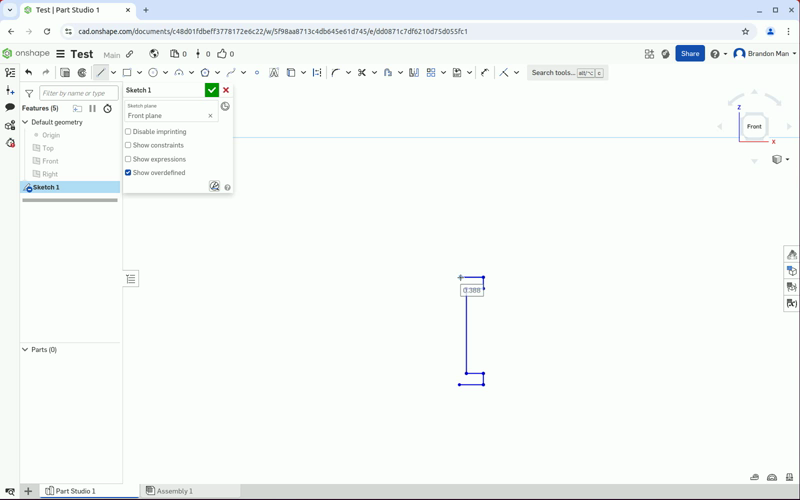
scroll(-6)
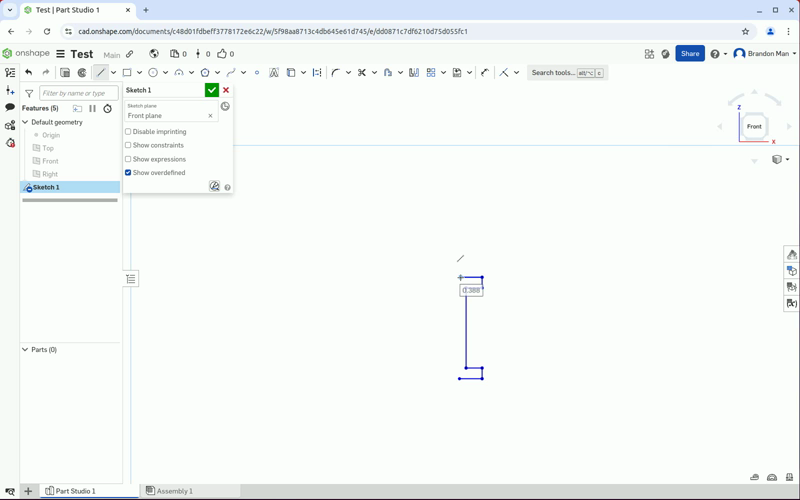
scroll(-6)
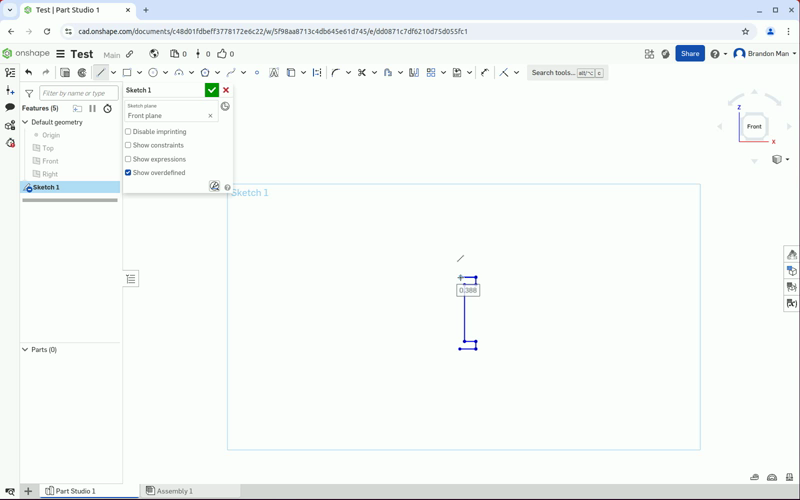
scroll(-6)
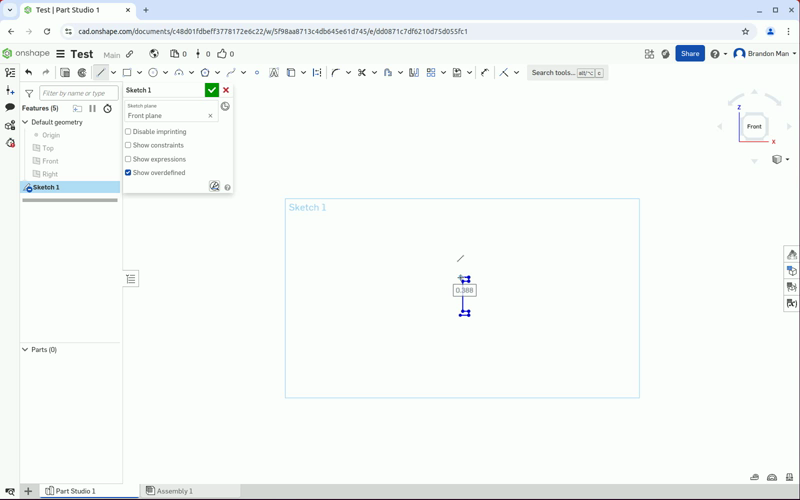
scroll(-6)
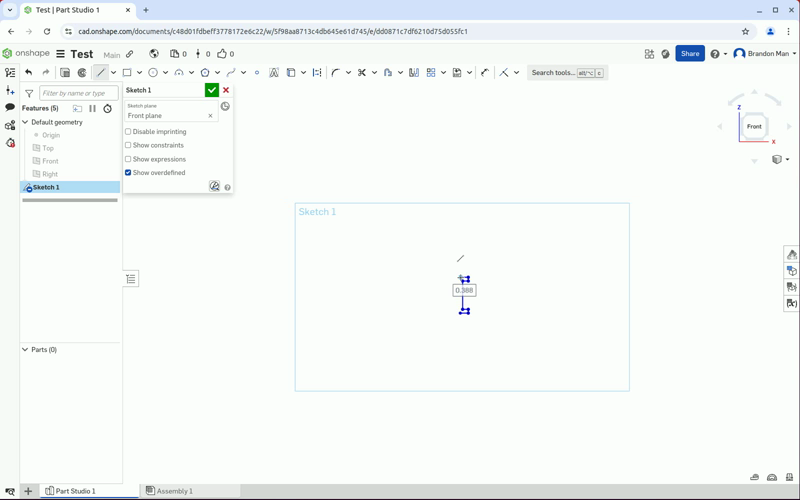
scroll(-6)
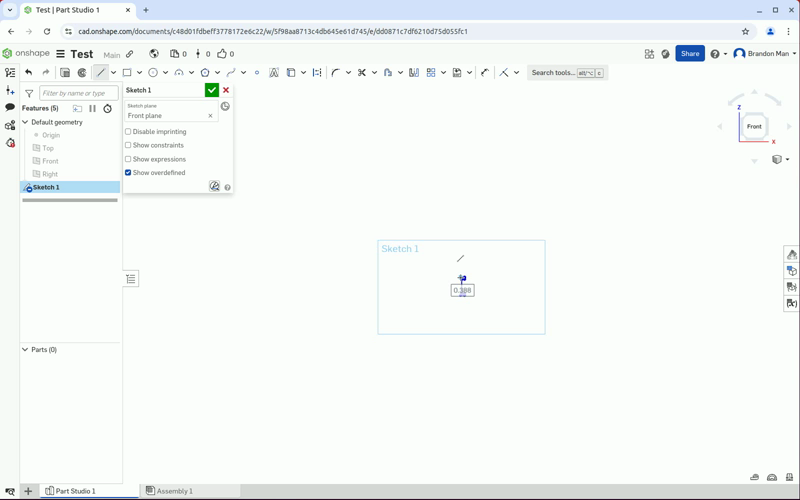
scroll(-6)
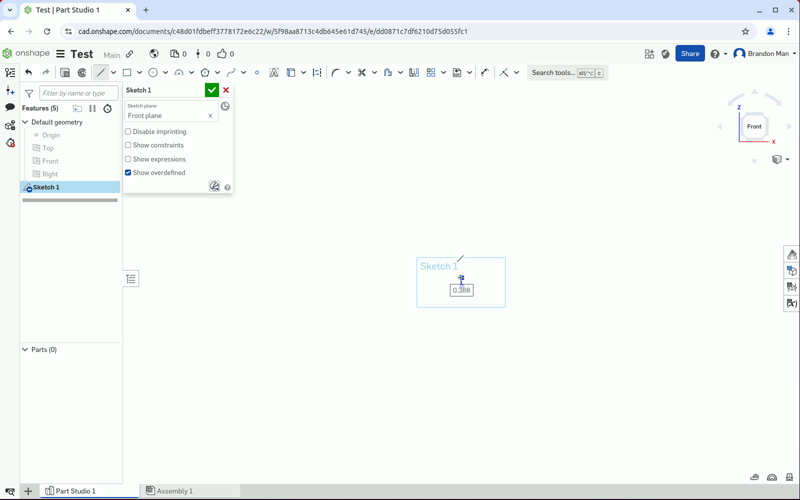
key_up(shift)
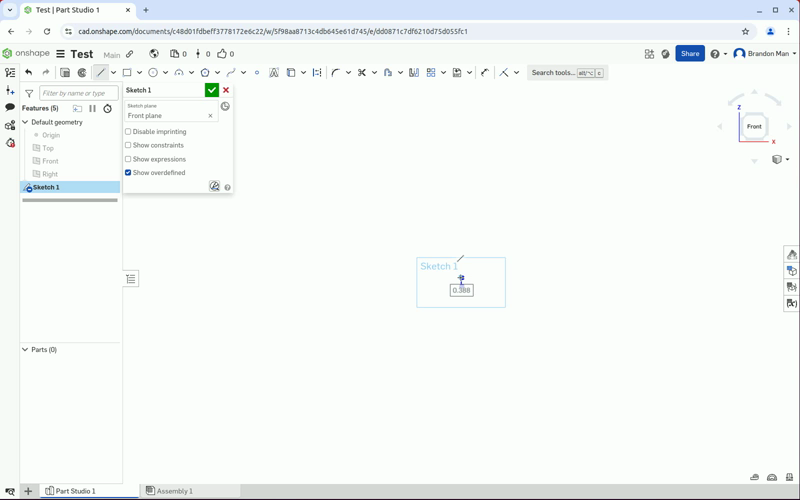
mouse_move(490, 277)
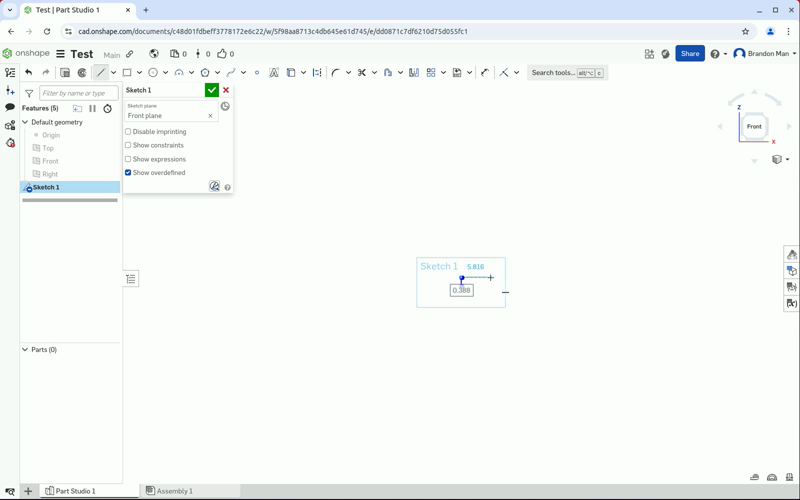
key_down(shift)
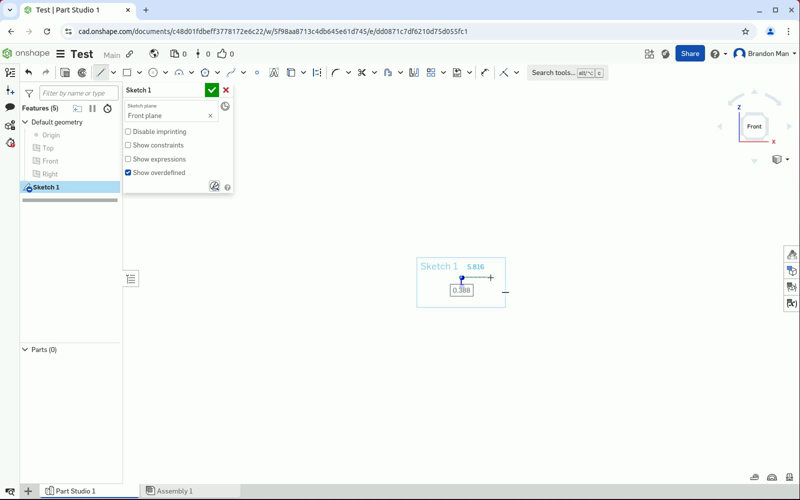
mouse_move(460, 286)
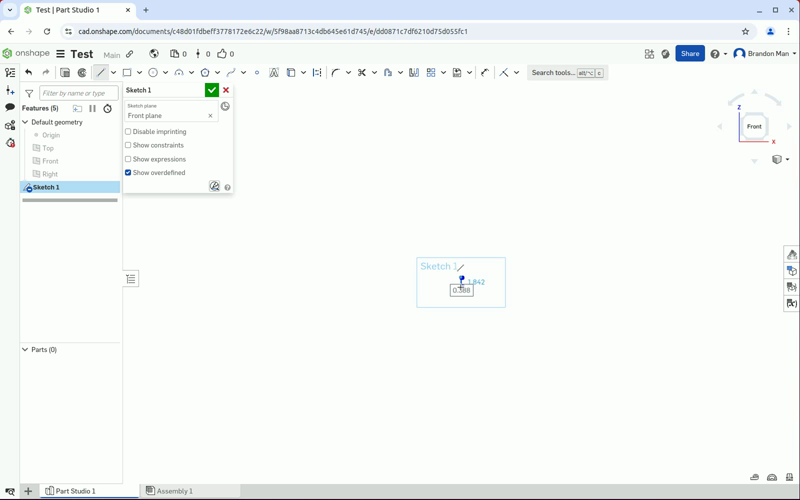
scroll(6)
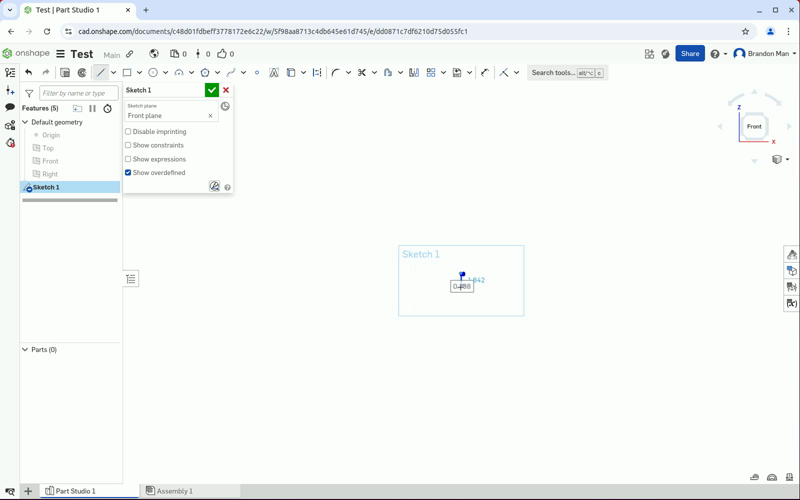
scroll(6)
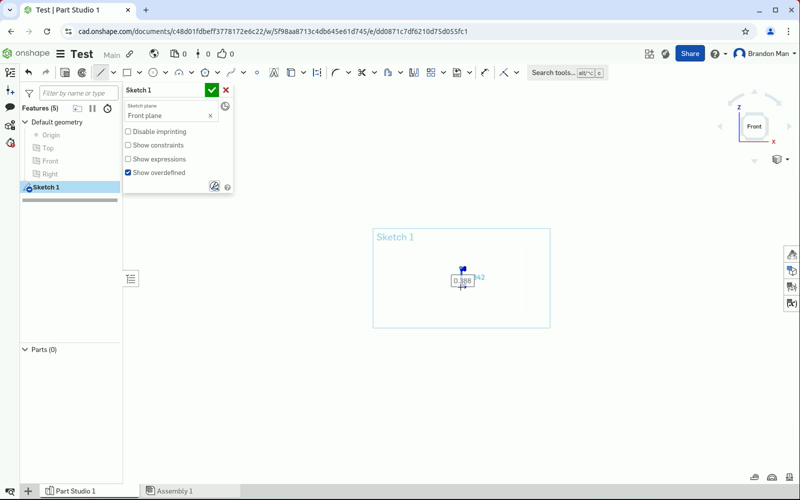
scroll(6)
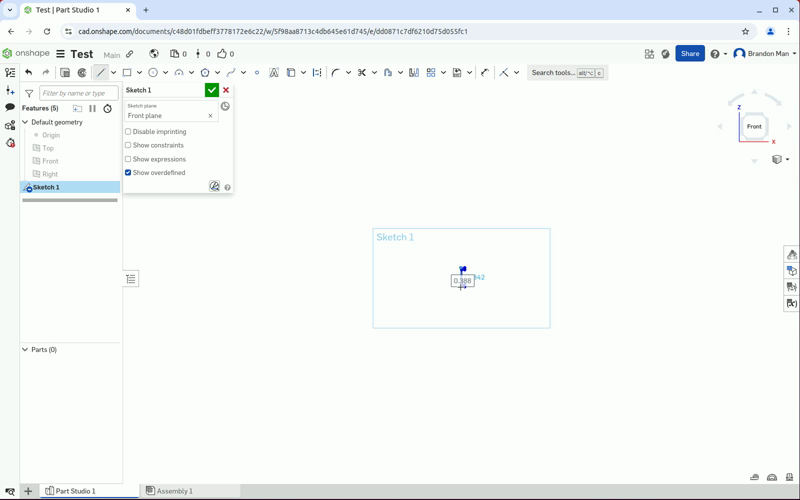
scroll(6)
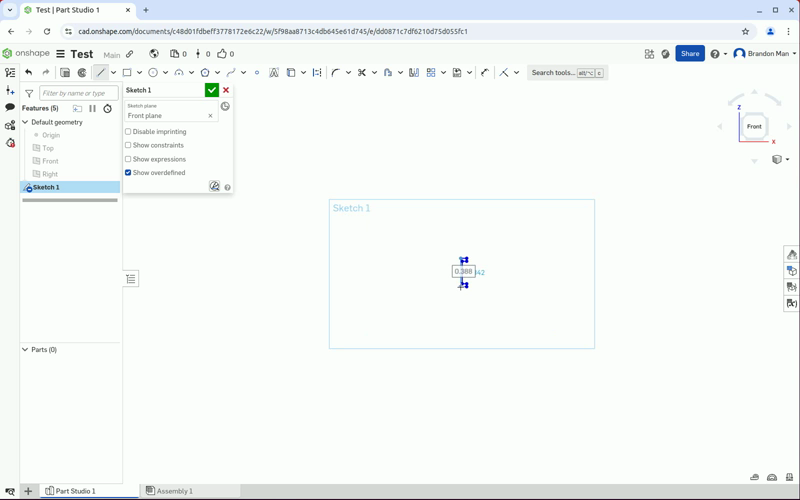
scroll(6)
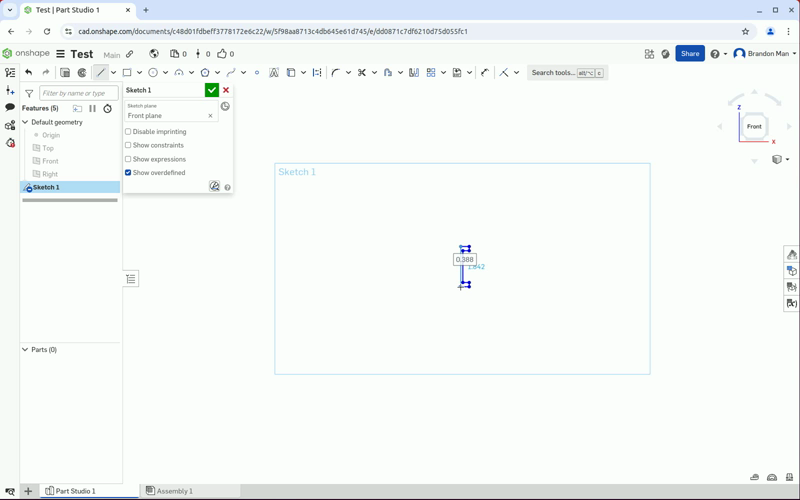
scroll(6)
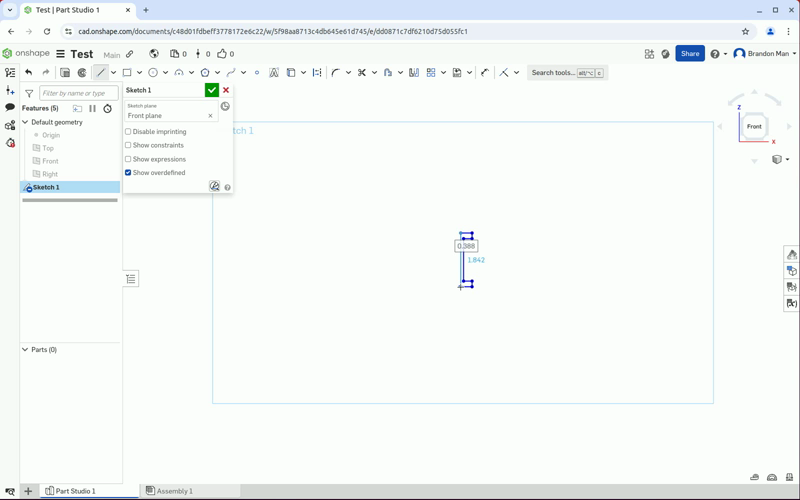
scroll(6)
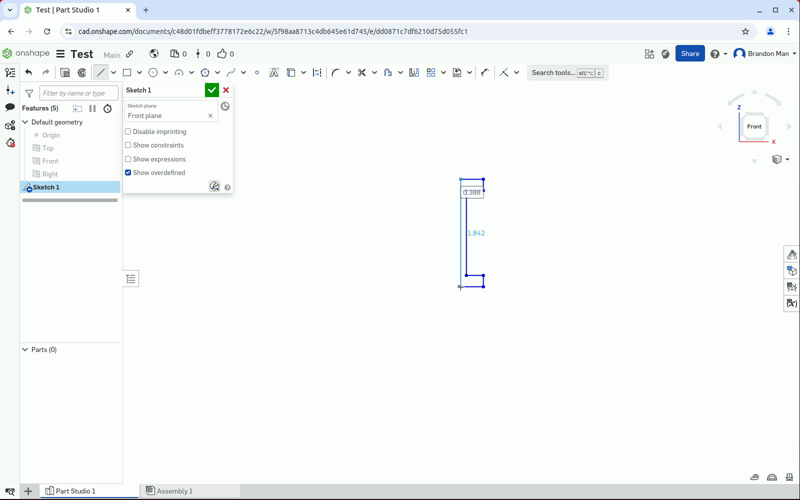
key_up(shift)
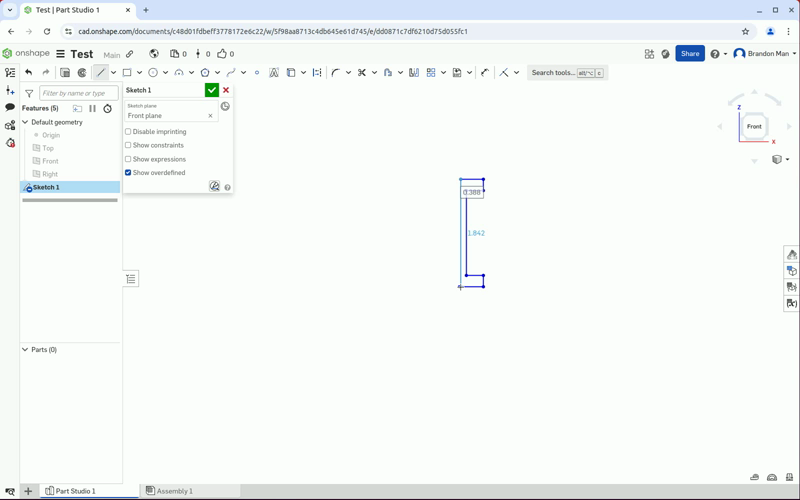
click(460, 286)
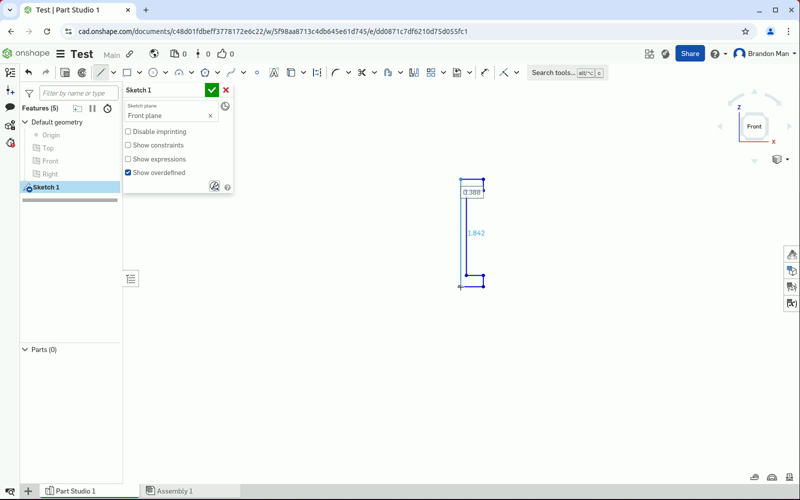
scroll(-6)
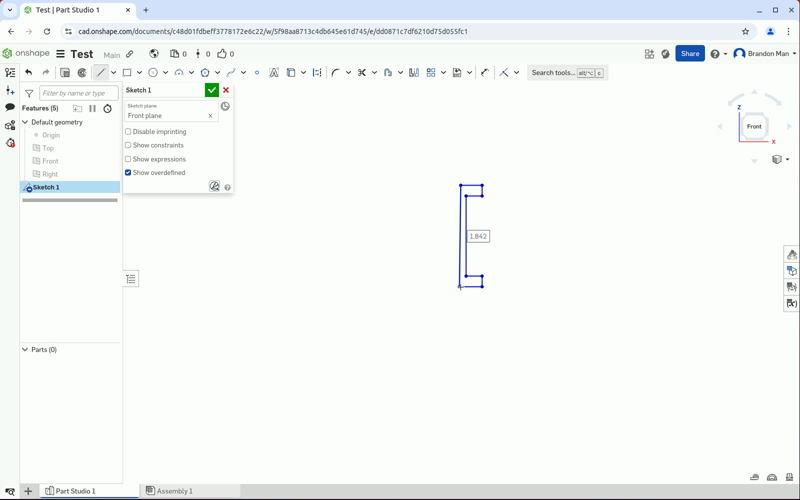
scroll(-6)
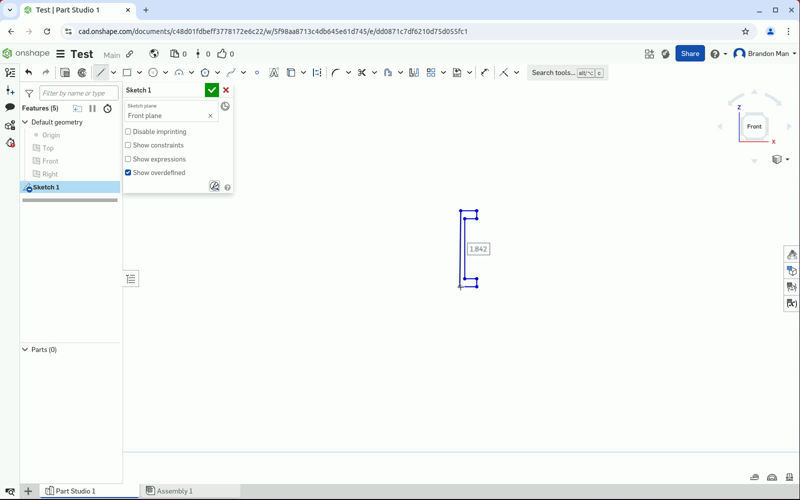
scroll(-6)
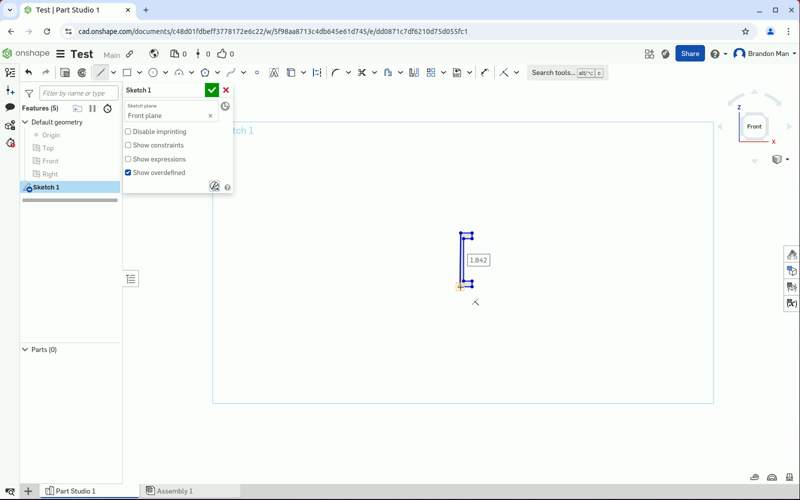
scroll(-6)
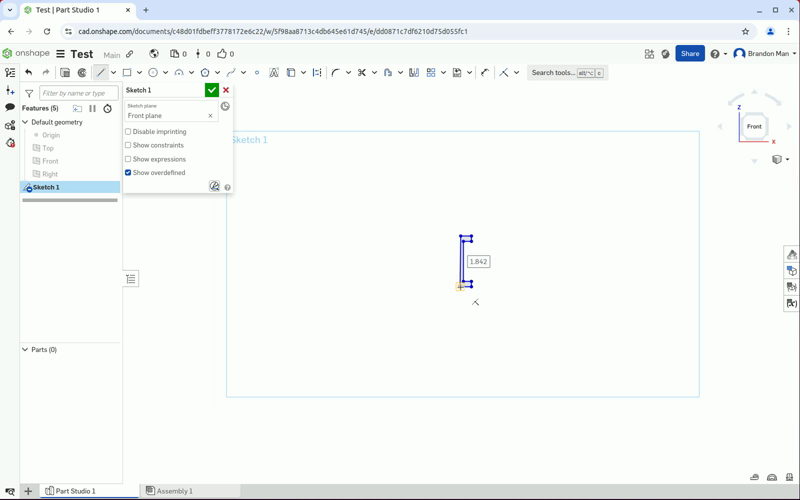
scroll(-6)
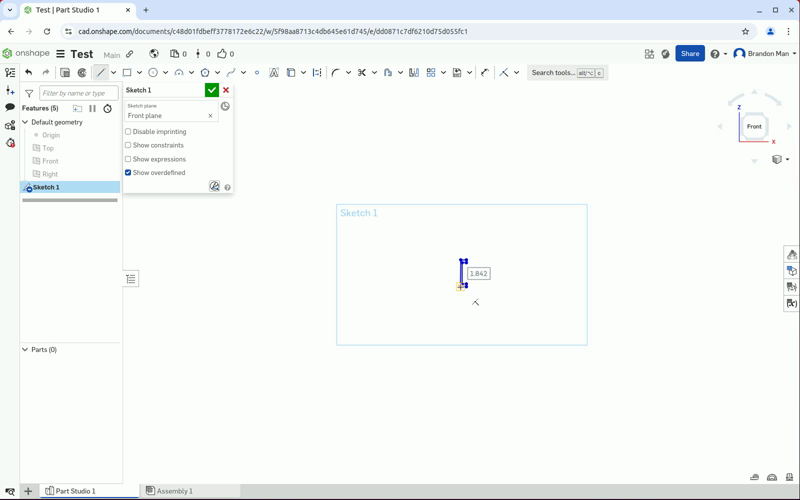
scroll(-6)
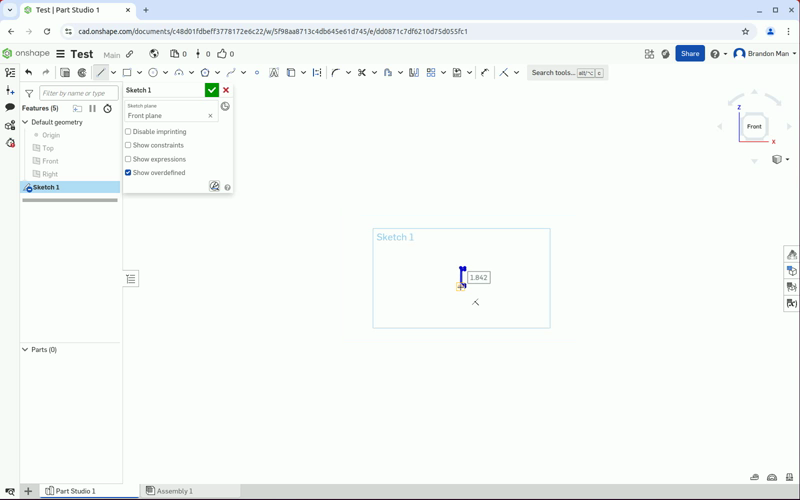
scroll(-6)
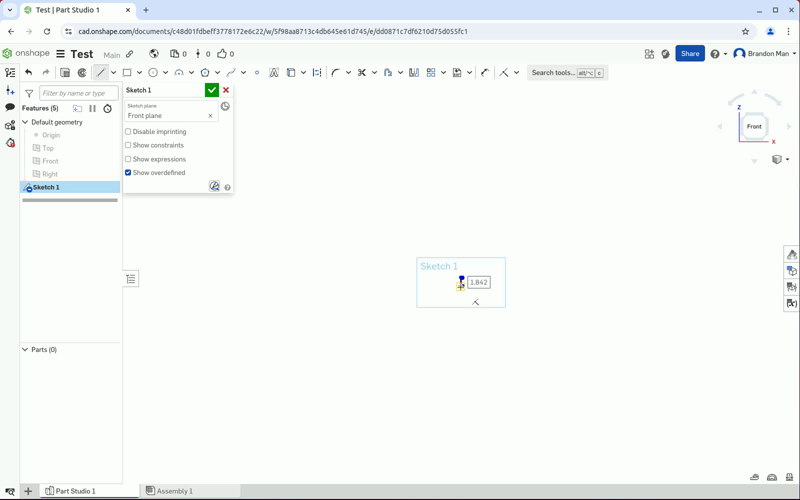
key(esc)
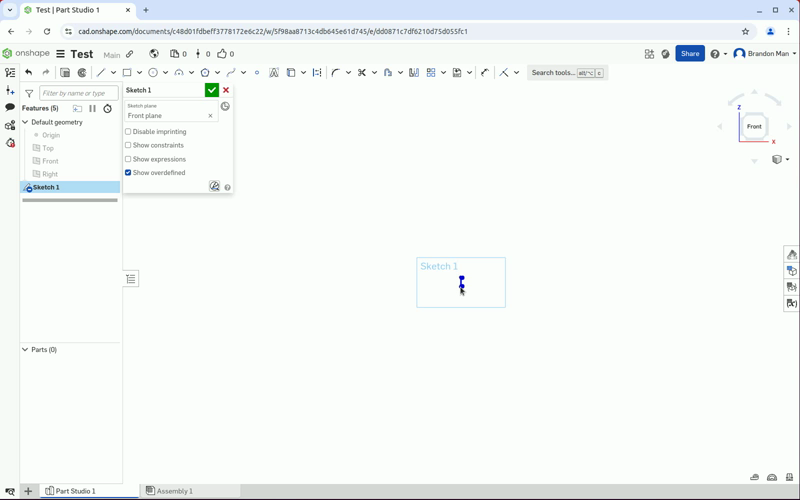
mouse_move(460, 281)
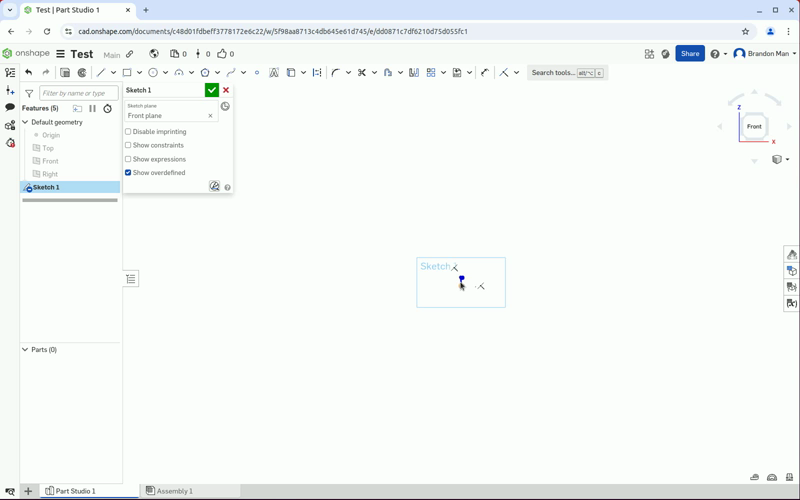
scroll(6)
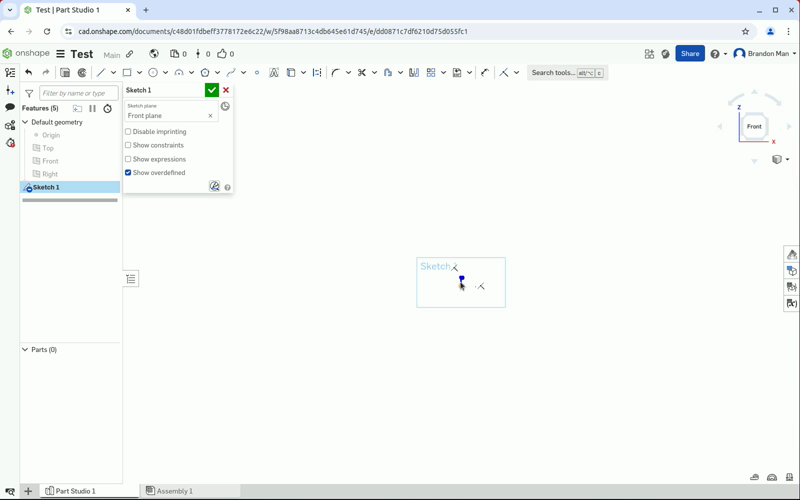
scroll(6)
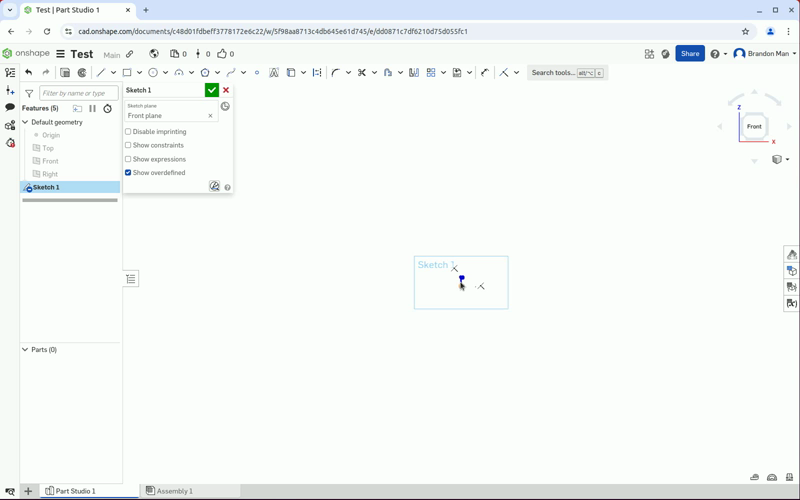
scroll(6)
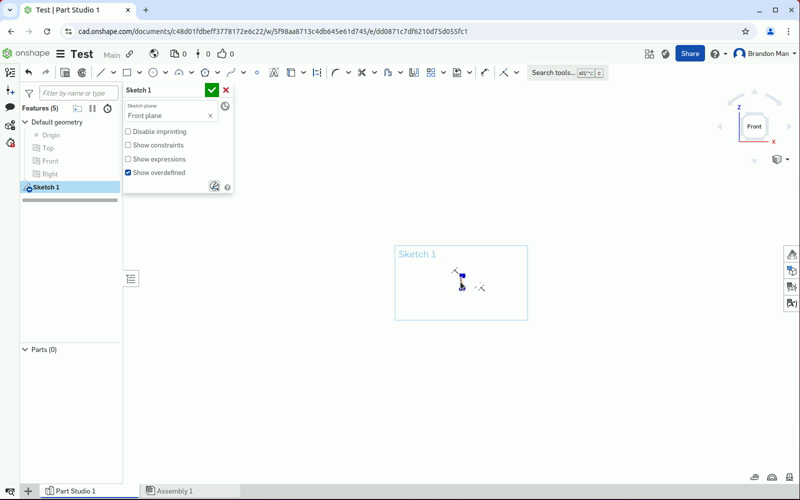
scroll(6)
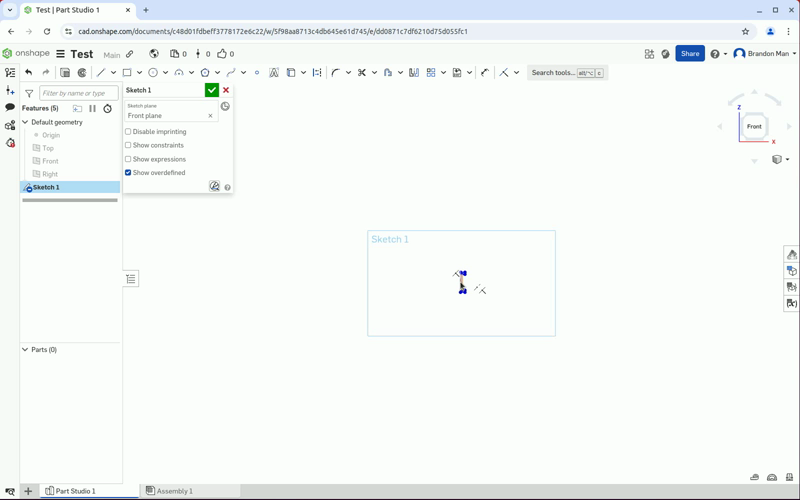
scroll(6)
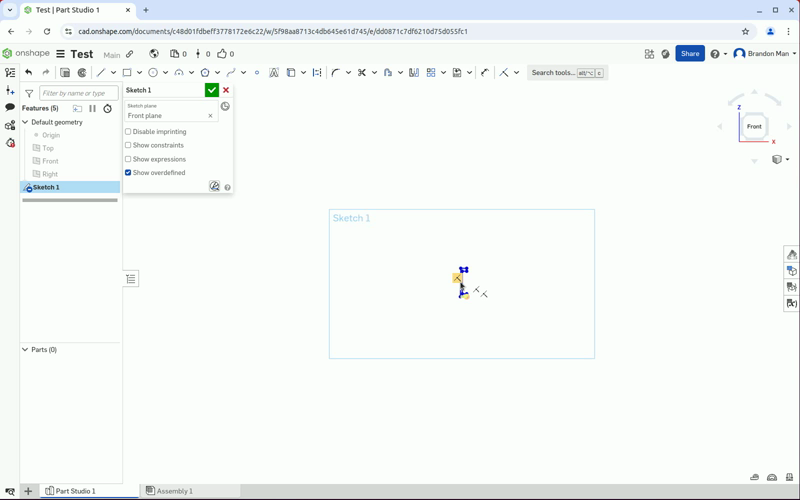
scroll(6)
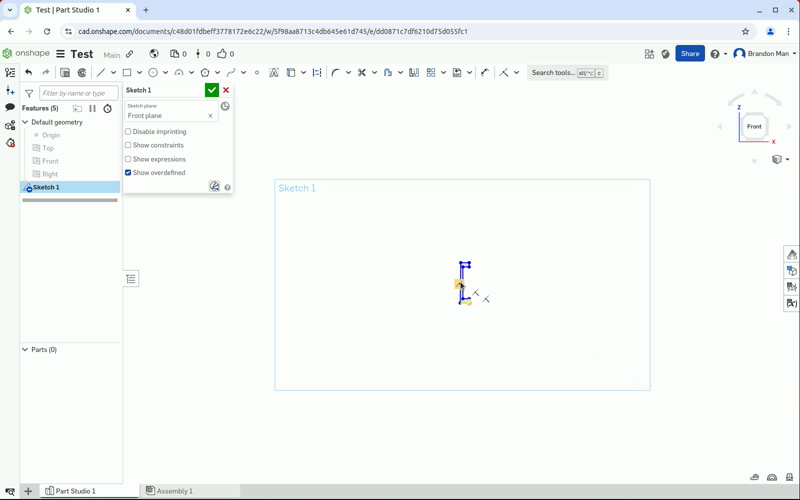
scroll(6)
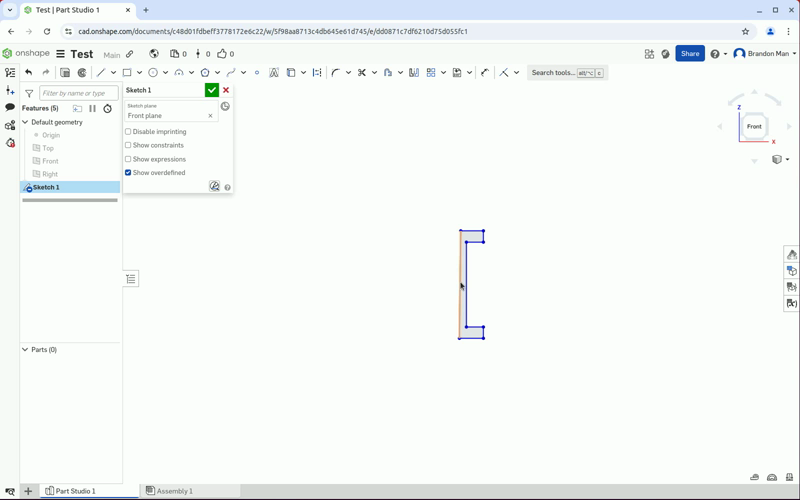
click(460, 281)
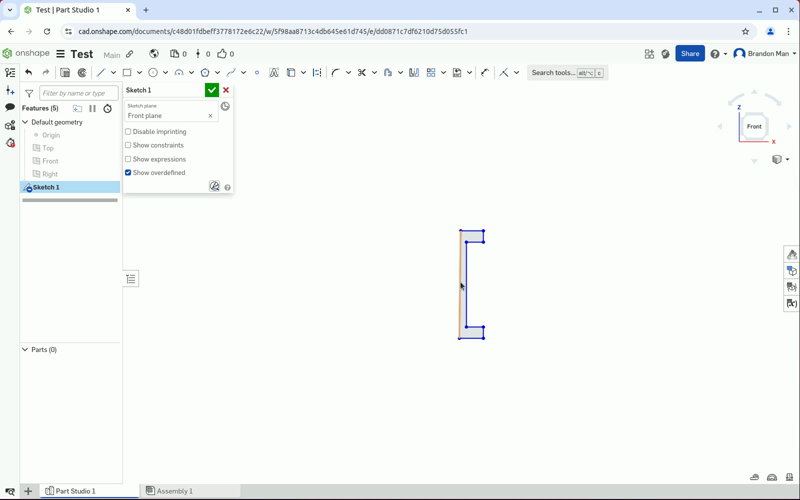
scroll(-6)
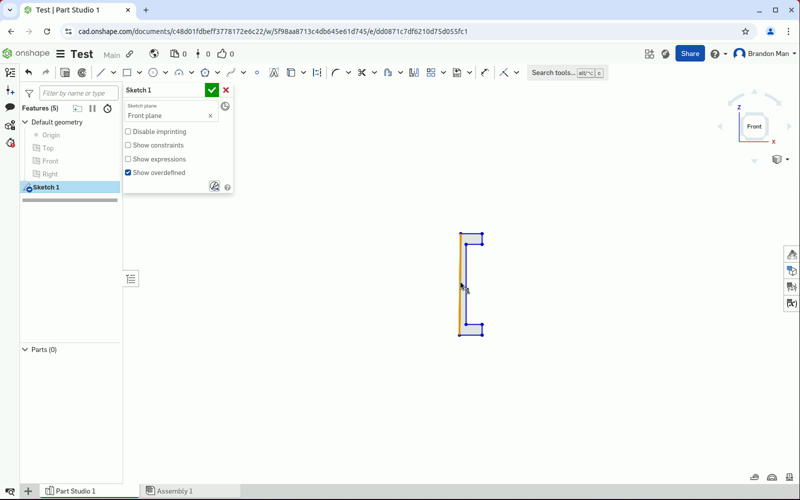
scroll(-6)
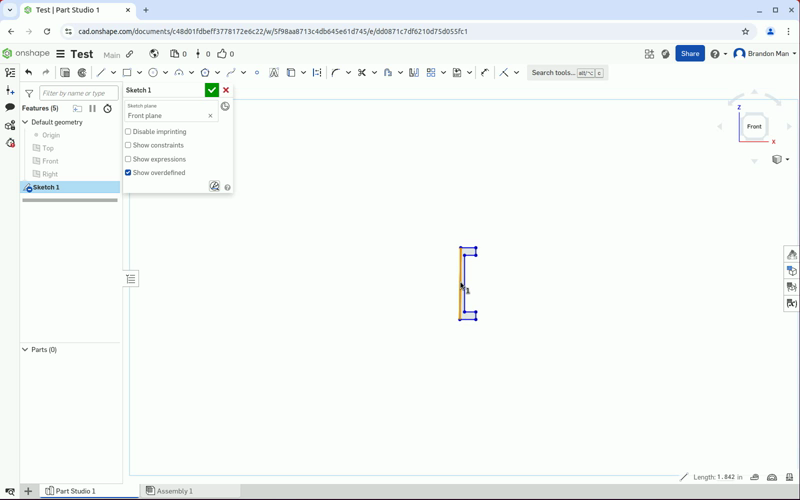
scroll(-6)
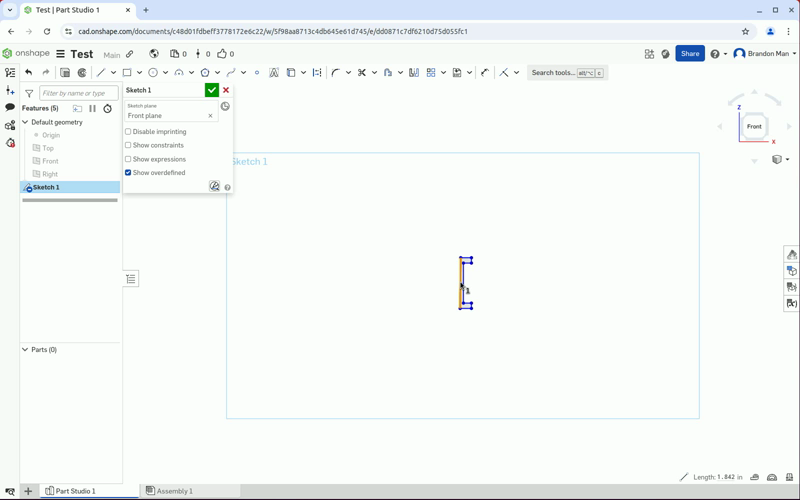
scroll(-6)
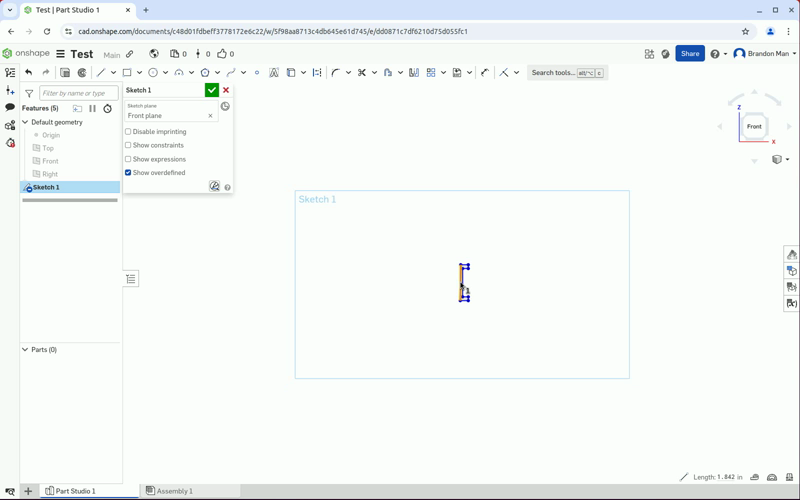
scroll(-6)
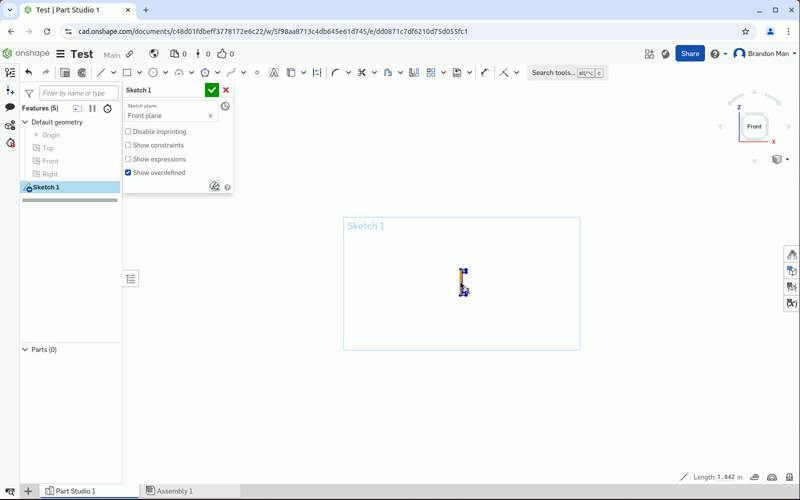
scroll(-6)
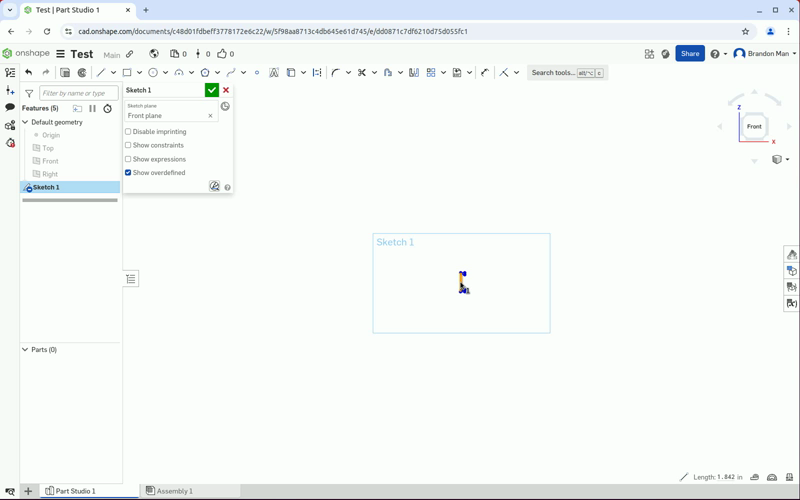
scroll(-6)
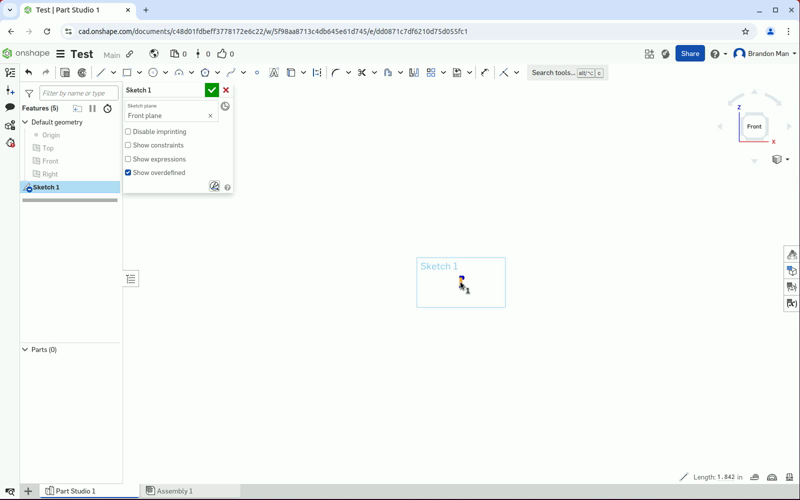
mouse_move(73, 352)
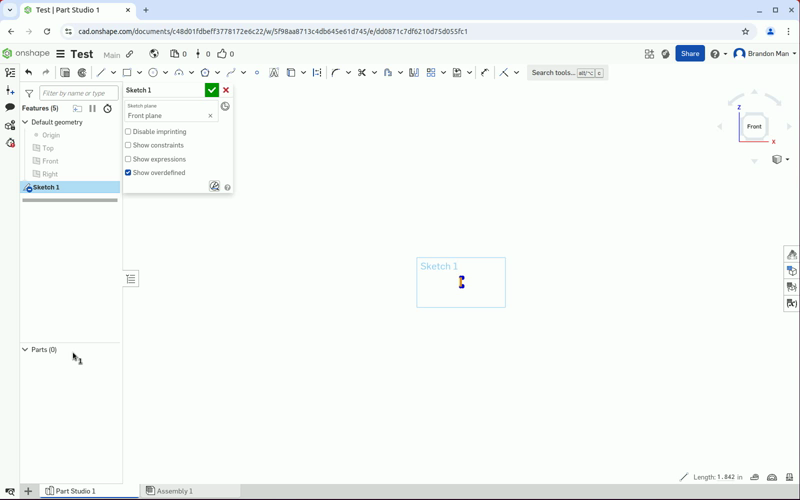
key(shift+y)
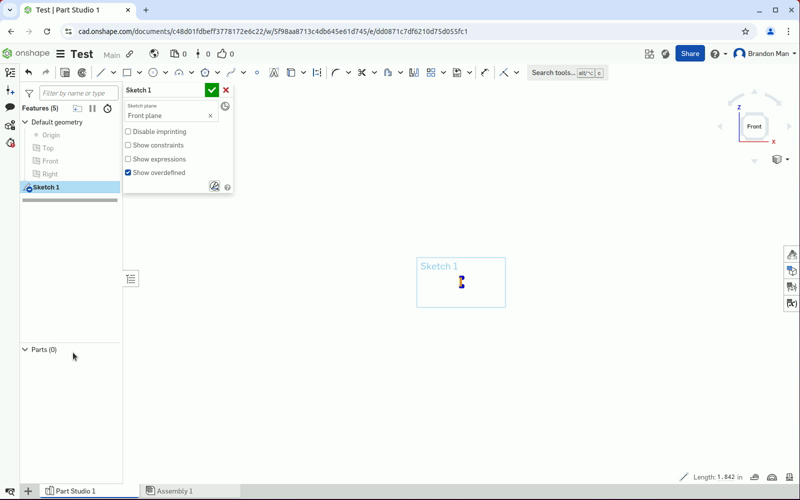
key(shift+e)
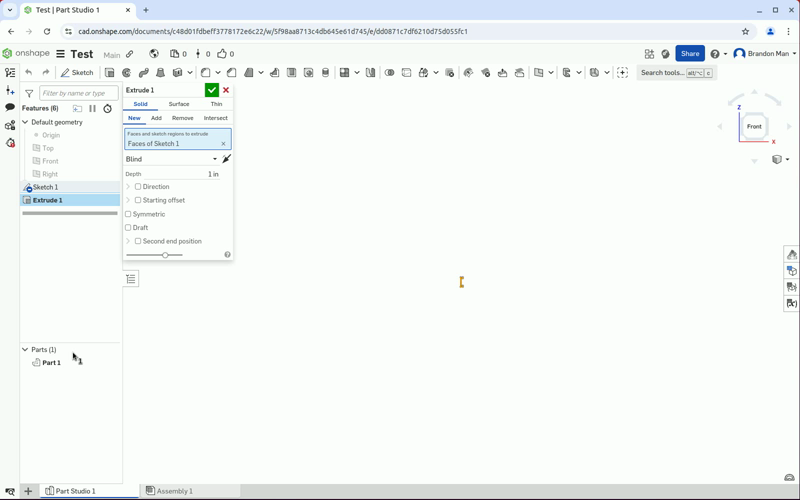
mouse_move(143, 106)
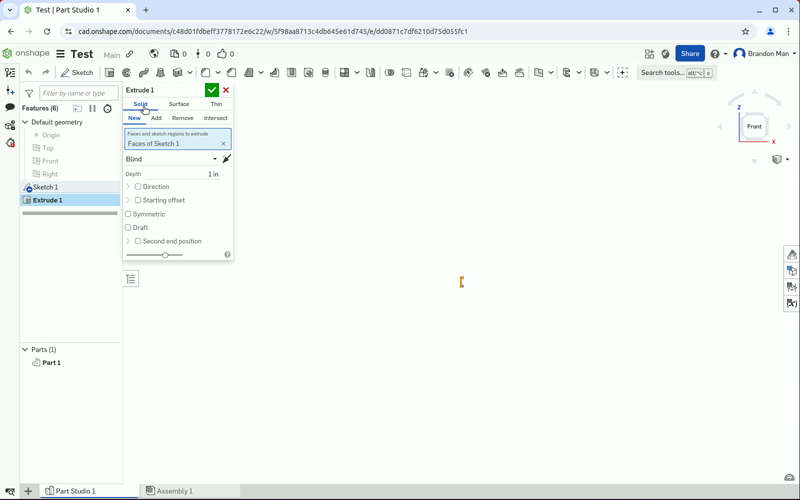
click(143, 106)
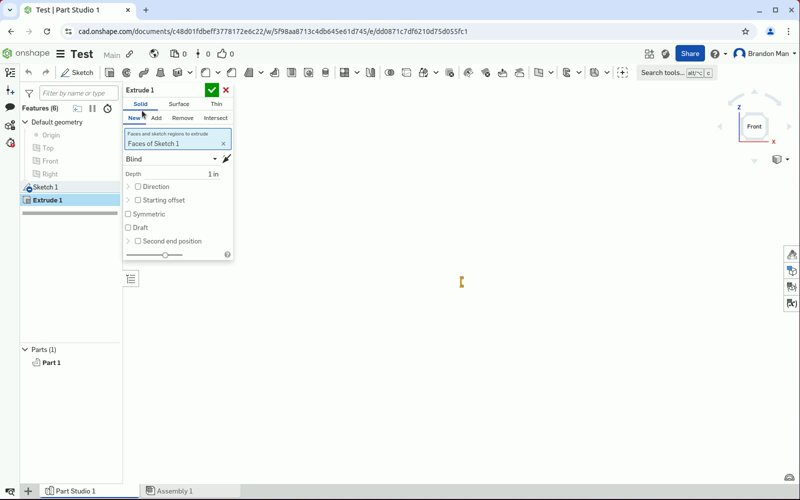
mouse_move(137, 120)
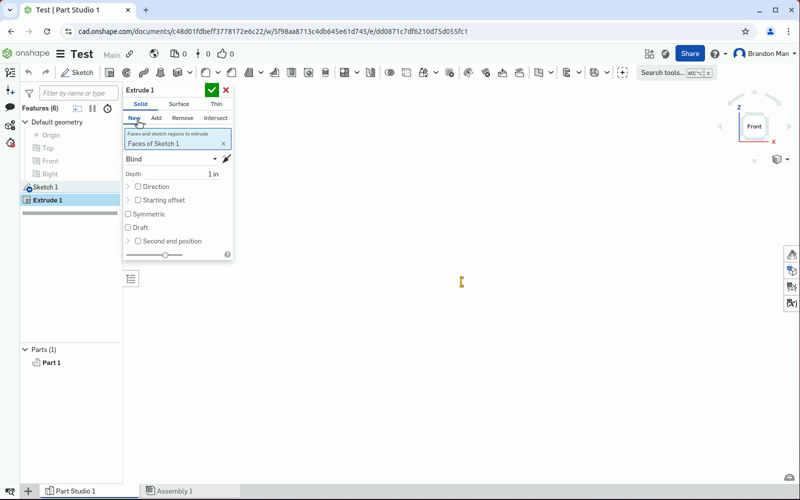
click(137, 120)
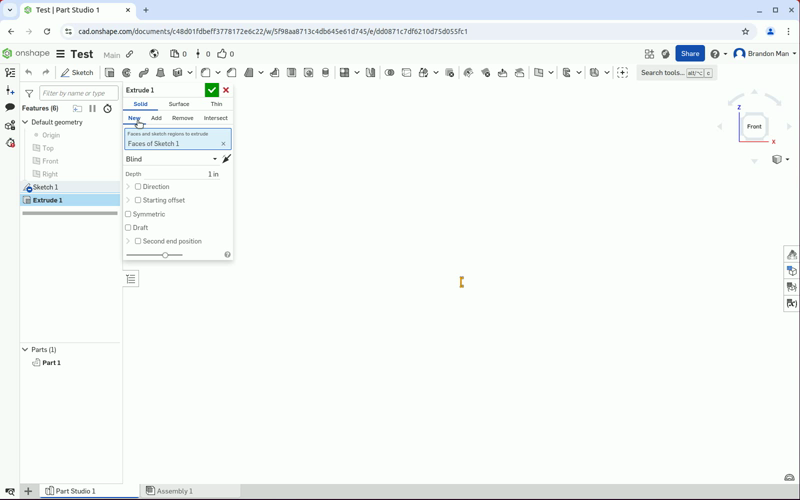
key(tab, 4)
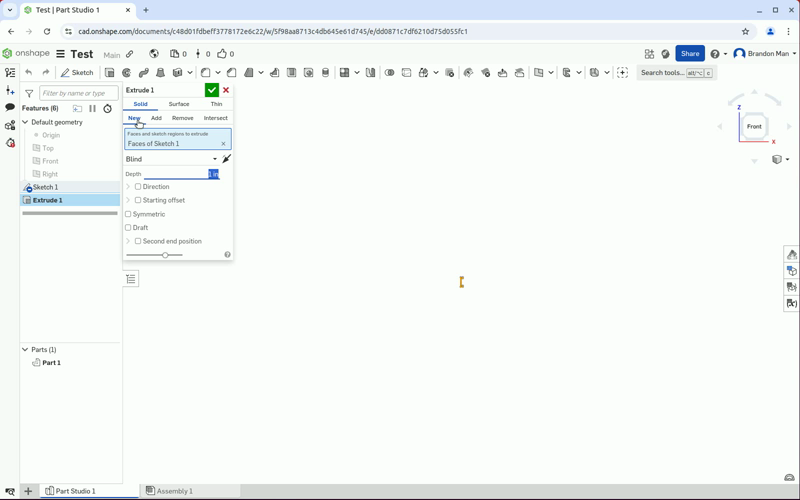
text(23.108)
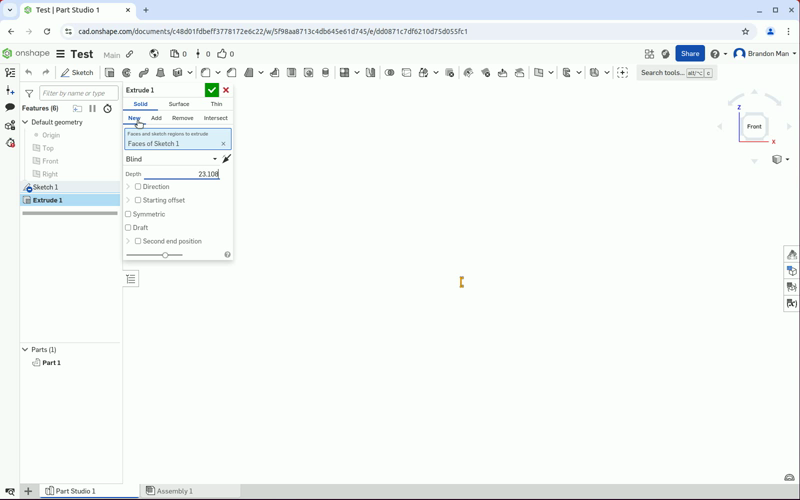
key(enter)
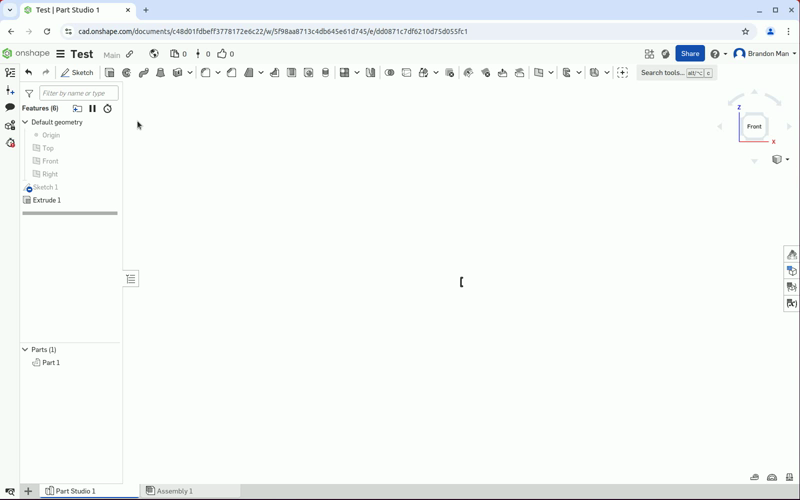
key(shift+h)
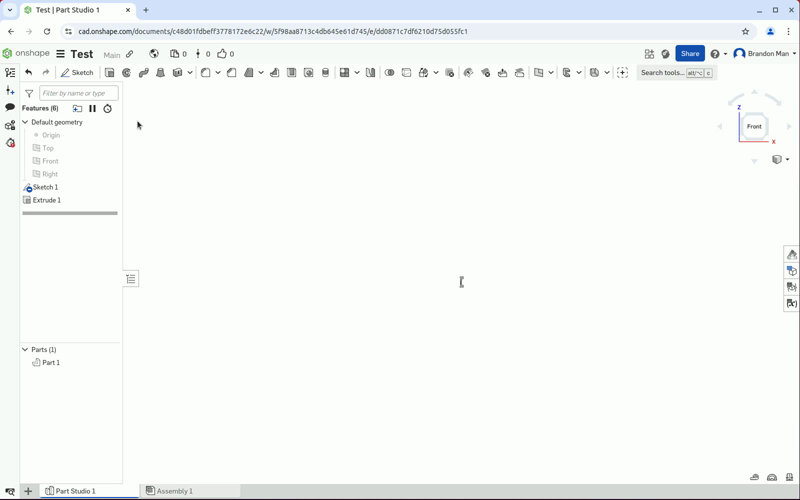
key(shift+h)
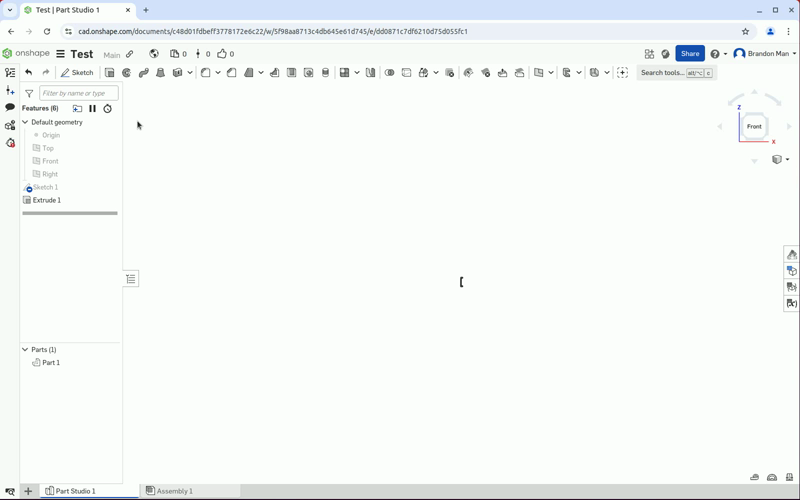
mouse_move(73, 189)
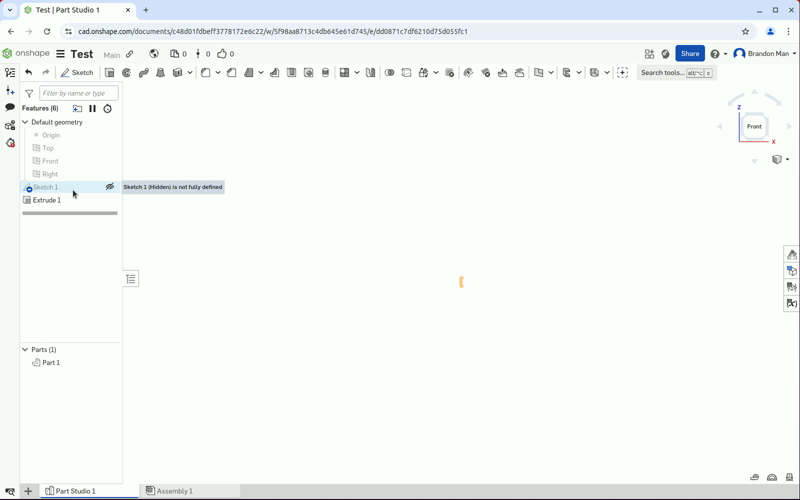
click(73, 189)
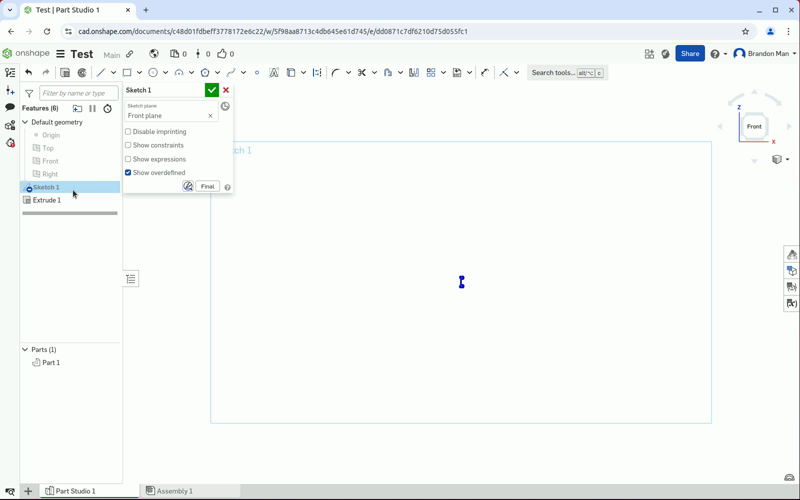
mouse_move(229, 92)
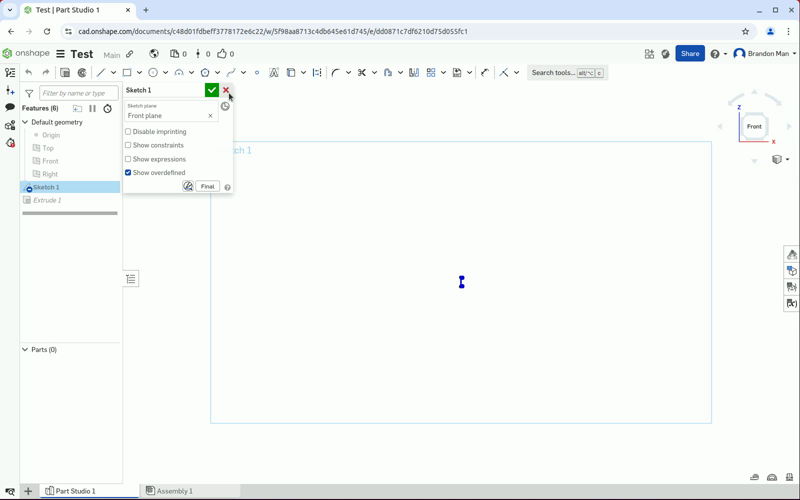
click(229, 92)
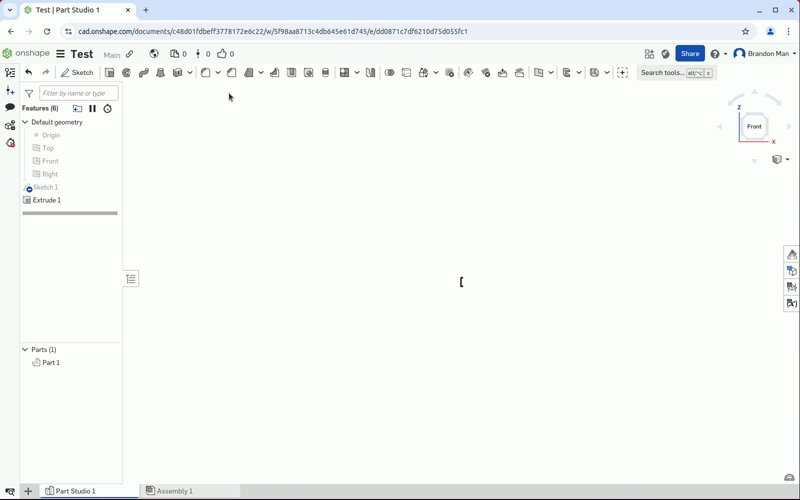
mouse_move(73, 352)
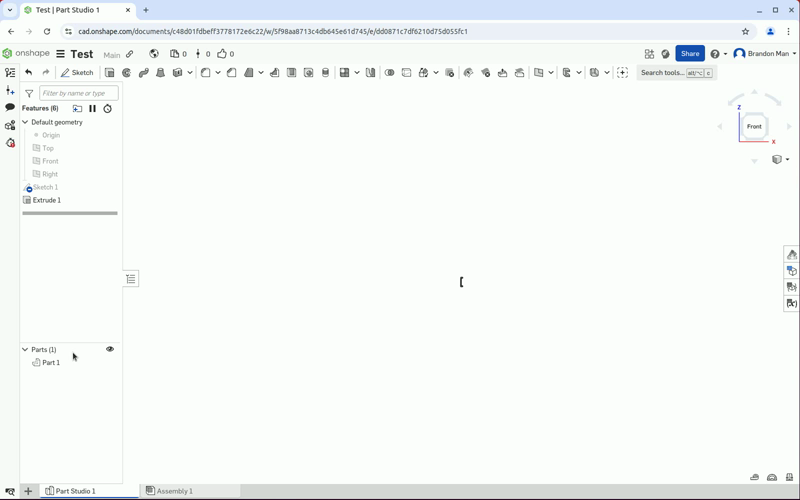
key(y)
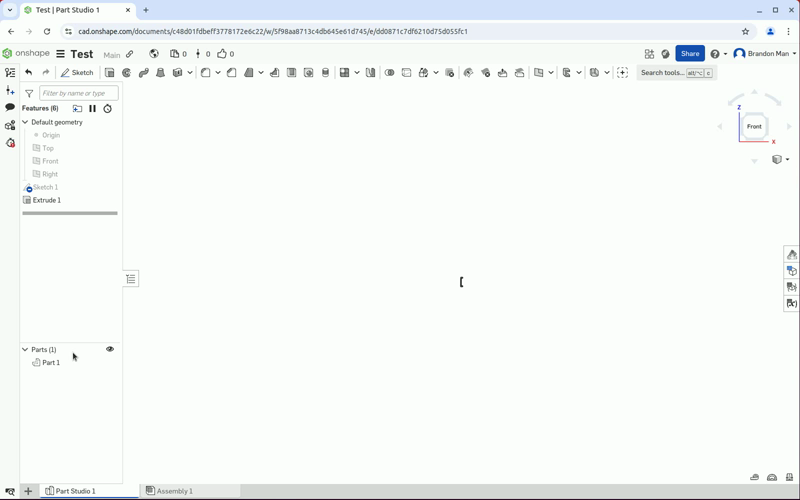
key(shift+p)
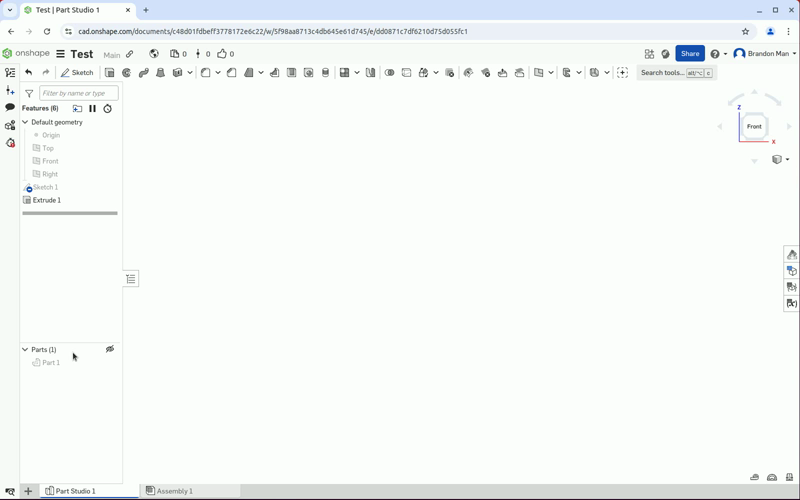
key(space)
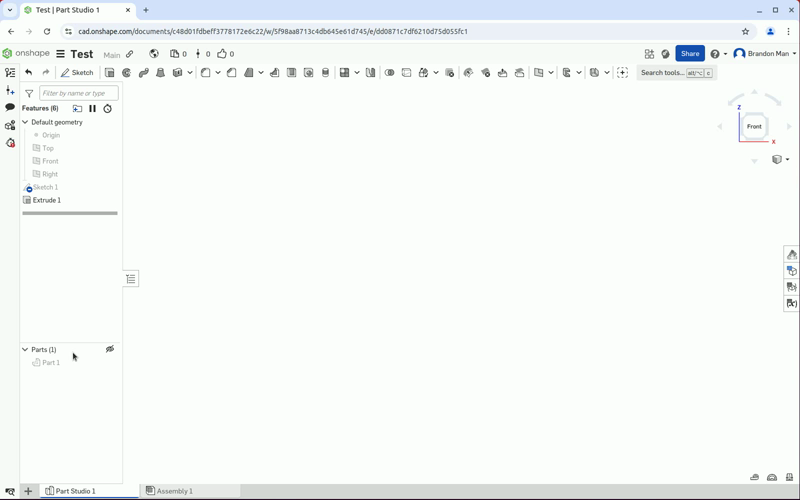
key_down(shift)
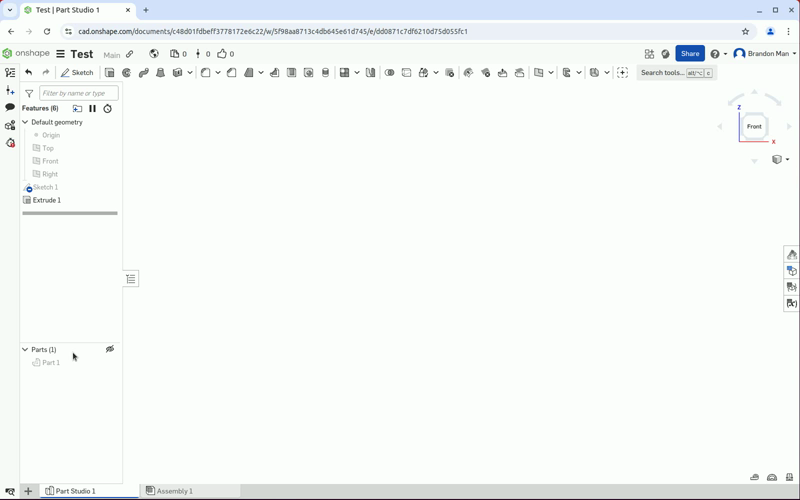
key(left)
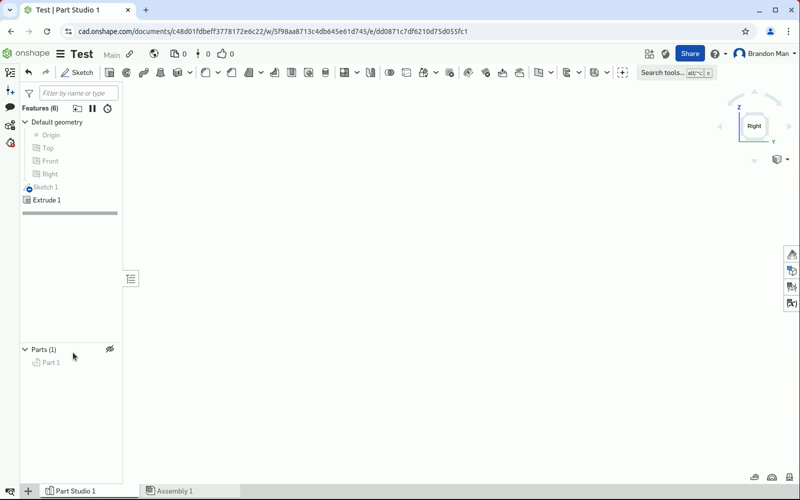
key_up(shift)
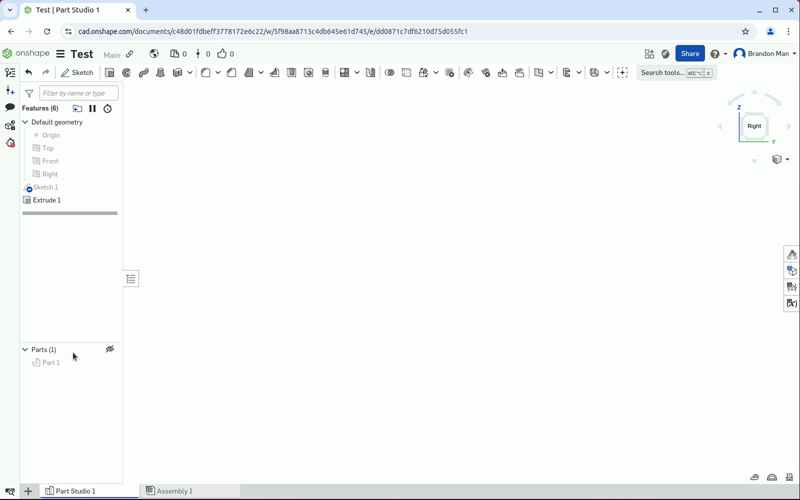
mouse_move(73, 352)
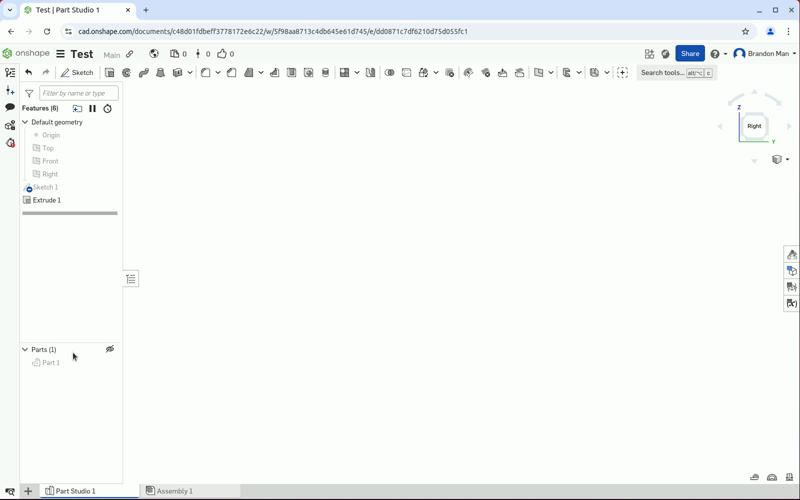
key(shift+y)
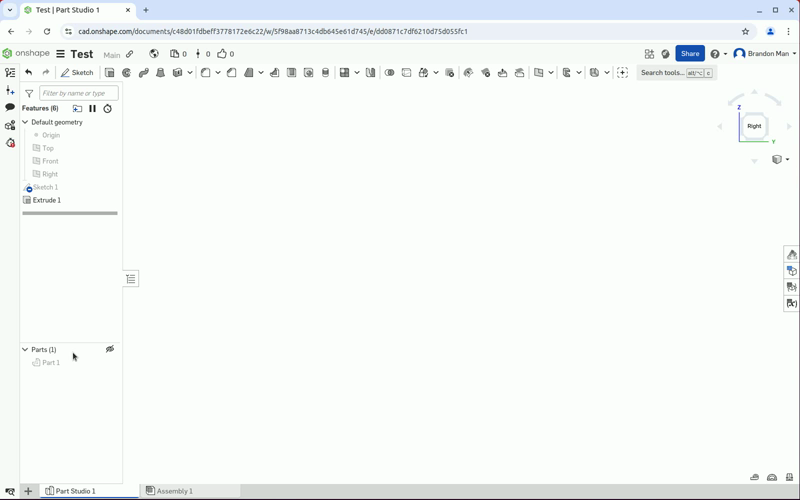
key(shift+s)
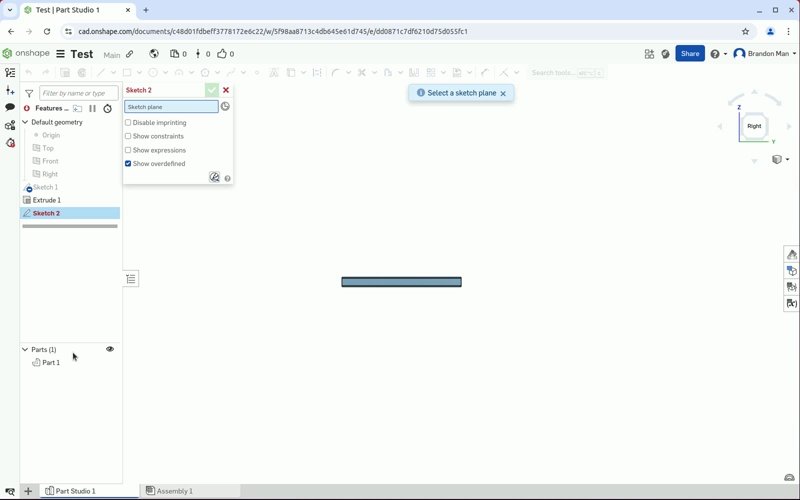
mouse_move(73, 176)
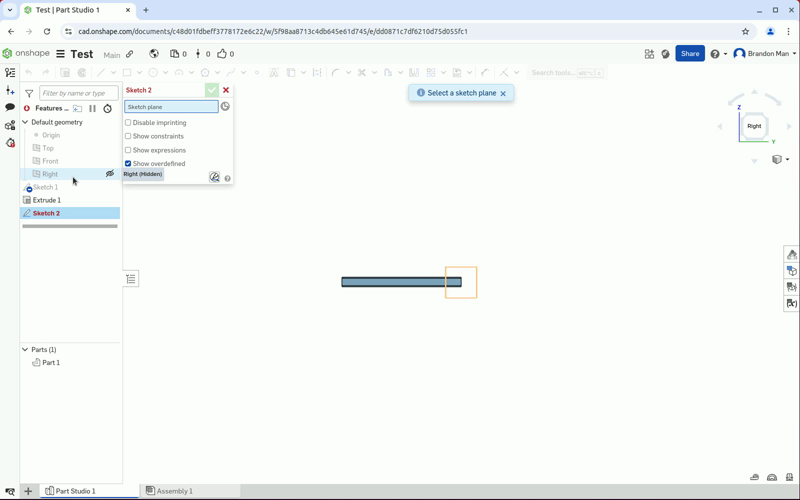
click(73, 176)
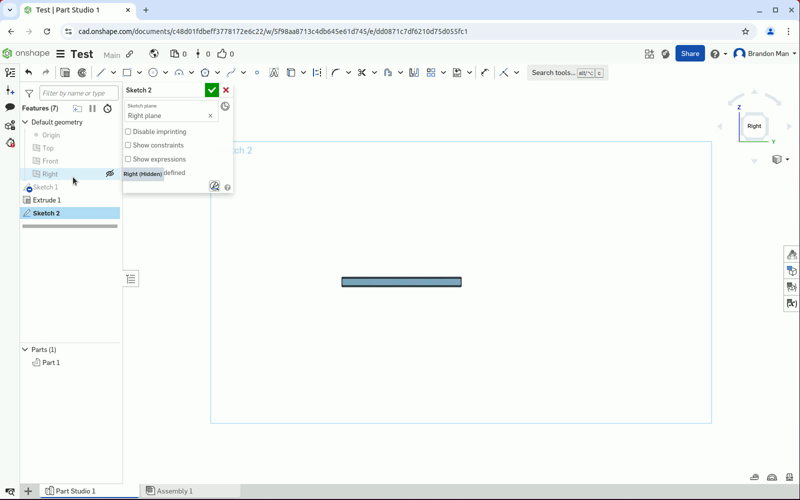
mouse_move(73, 352)
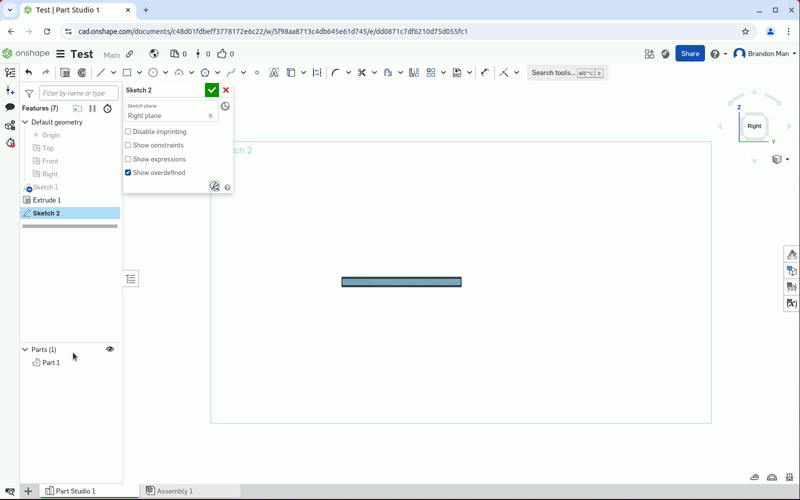
key(y)
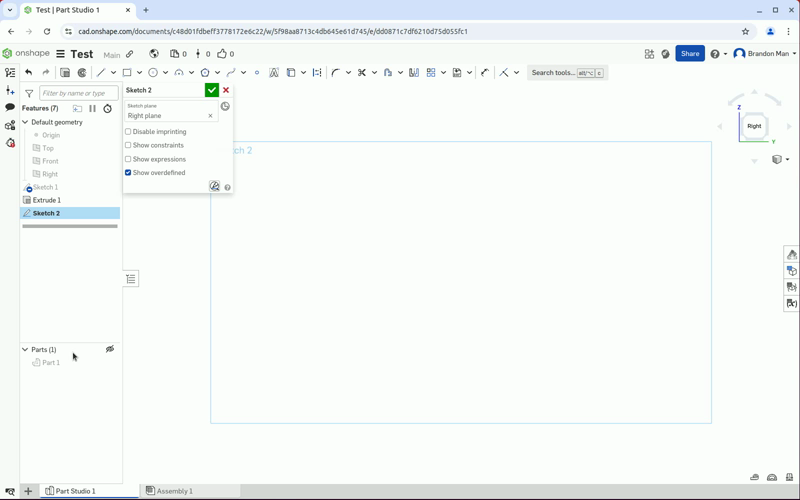
key(c)
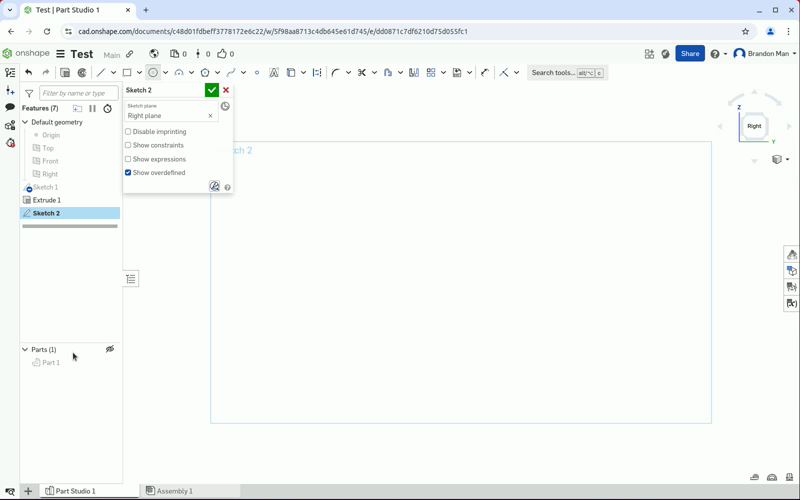
key_down(shift)
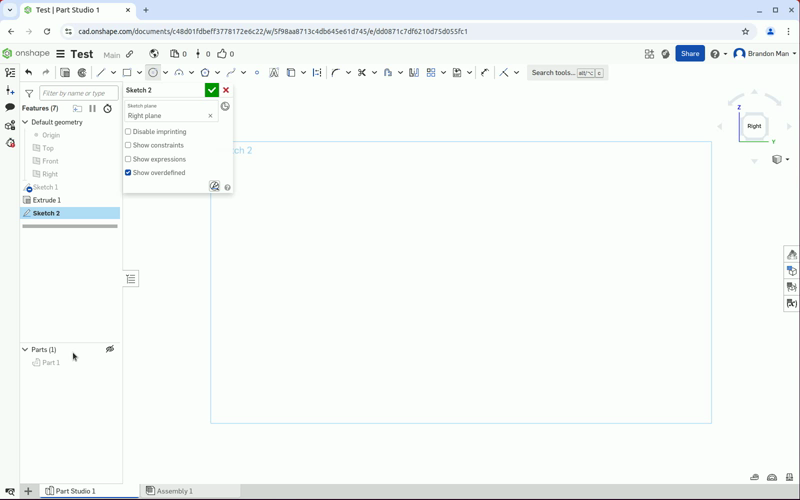
mouse_move(365, 282)
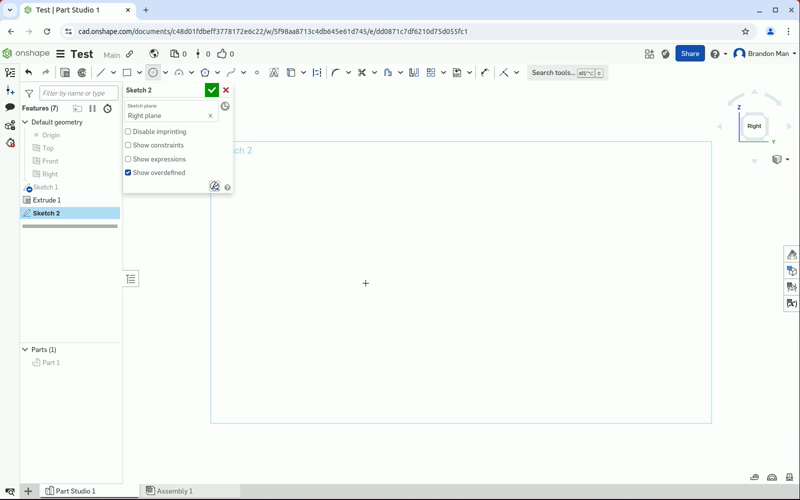
click(365, 282)
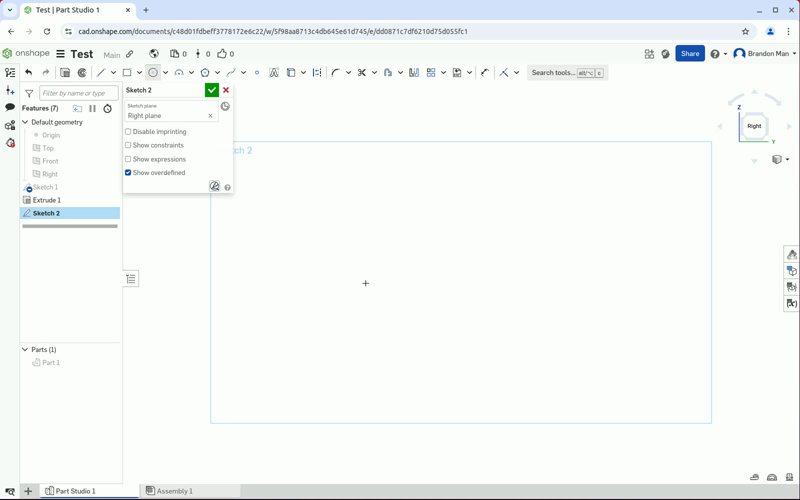
key_up(shift)
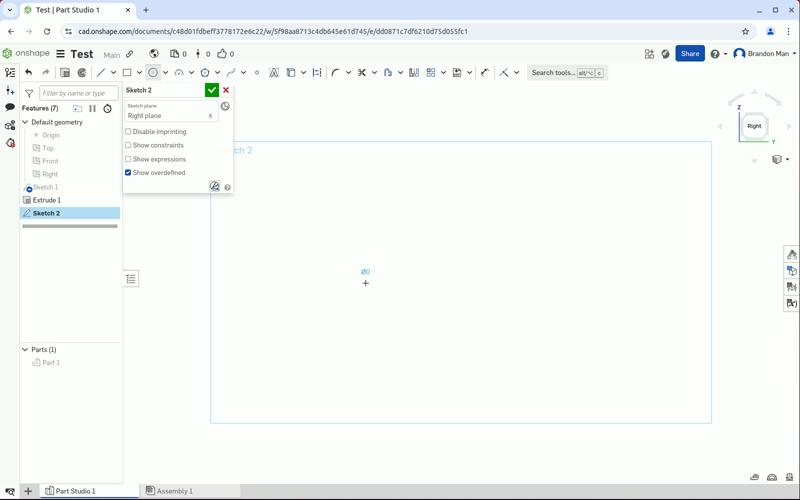
mouse_move(366, 282)
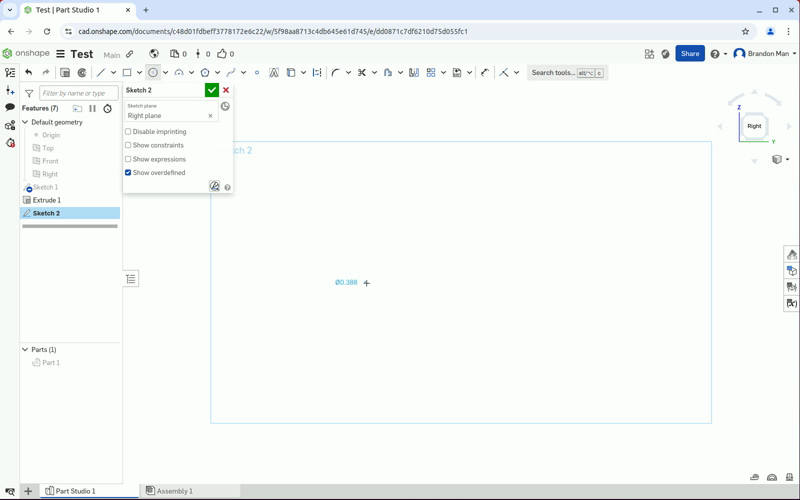
scroll(6)
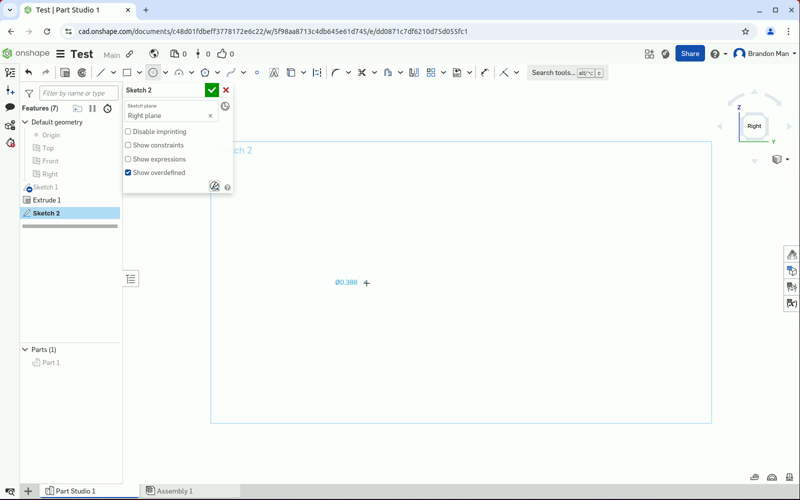
scroll(6)
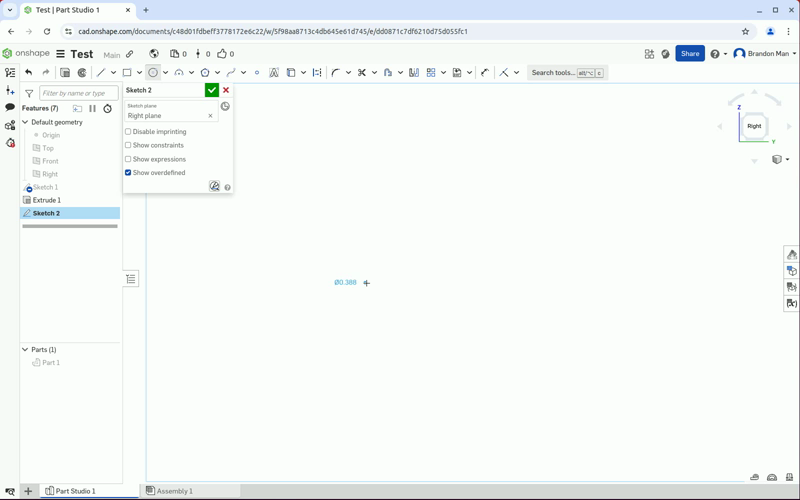
scroll(6)
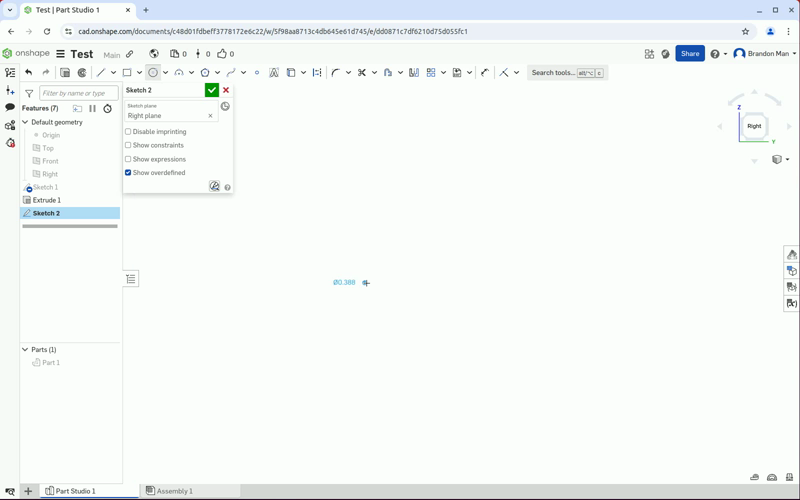
scroll(6)
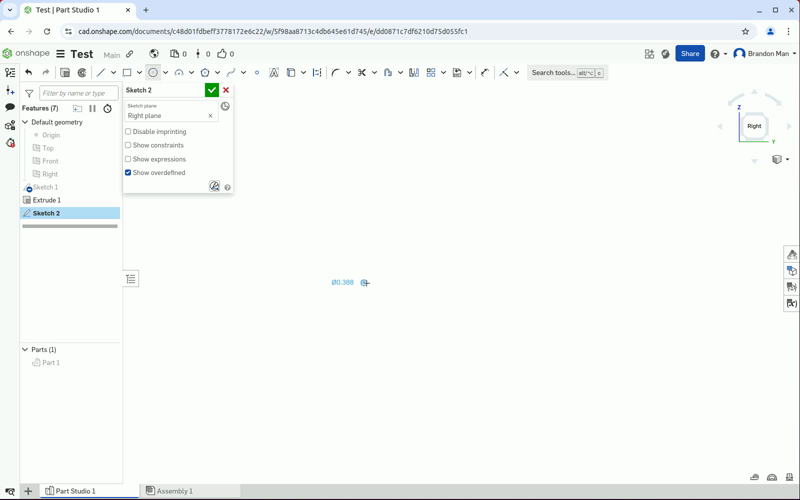
scroll(6)
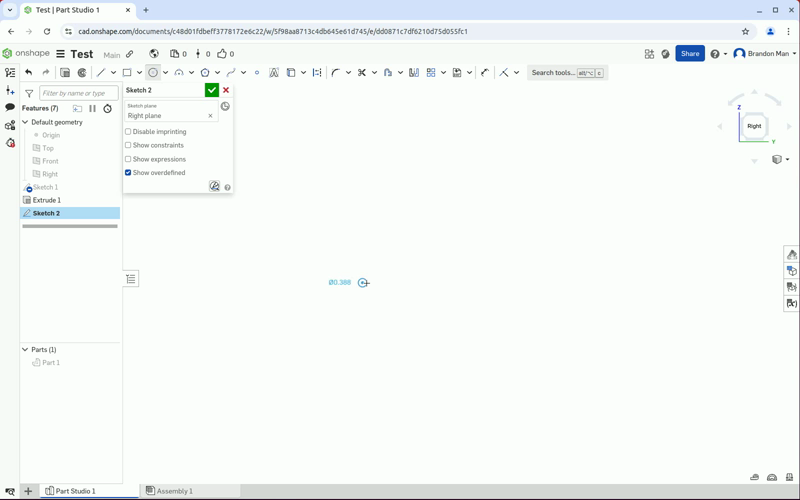
scroll(6)
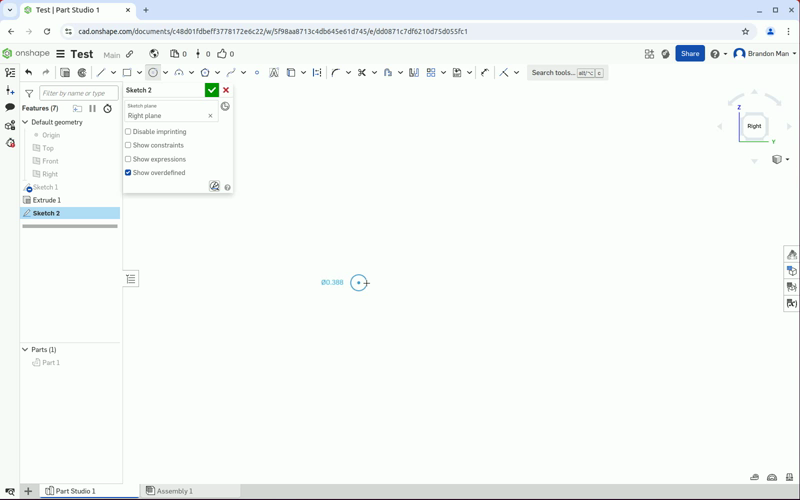
scroll(6)
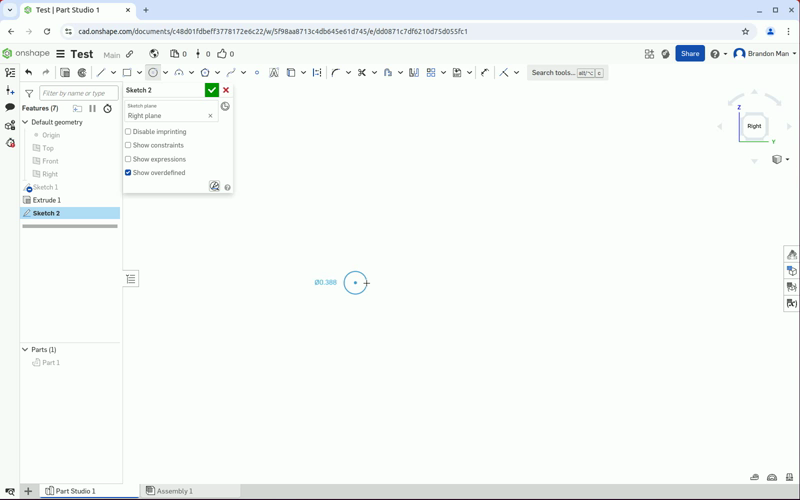
click(366, 282)
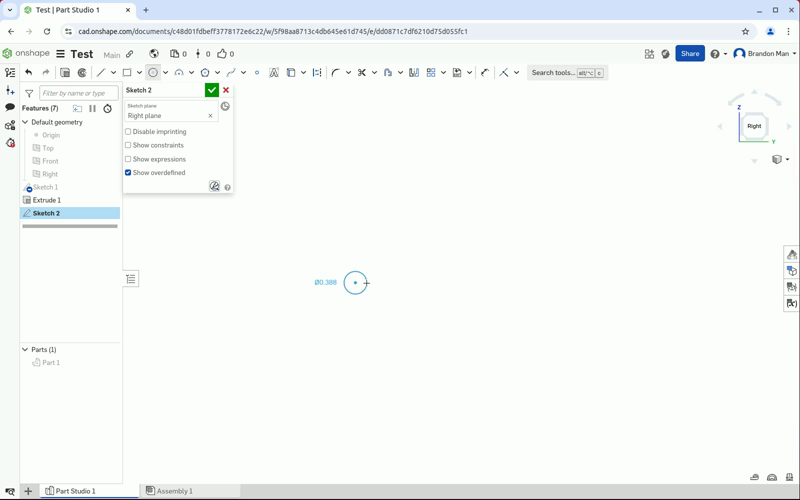
scroll(-6)
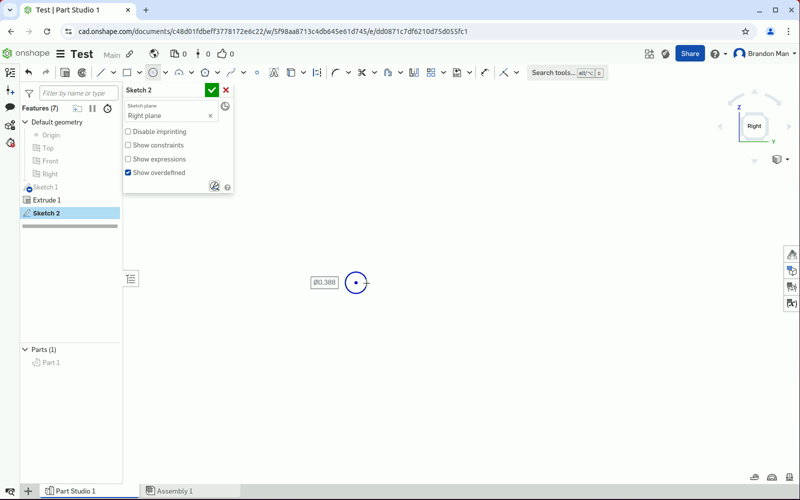
scroll(-6)
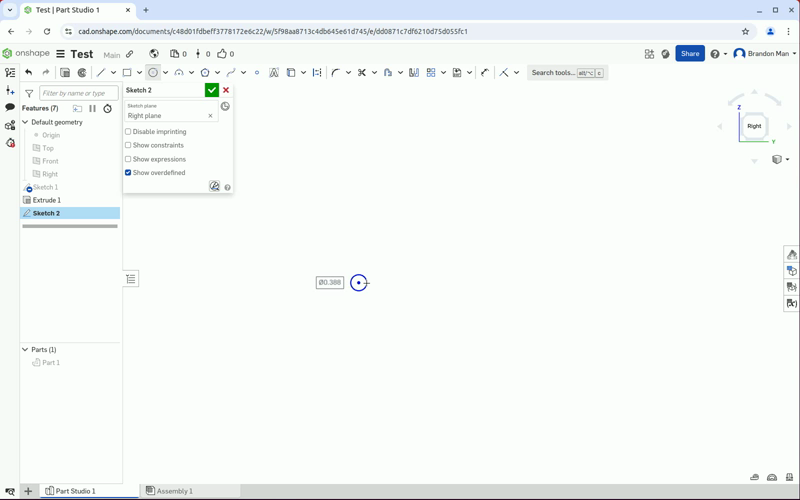
scroll(-6)
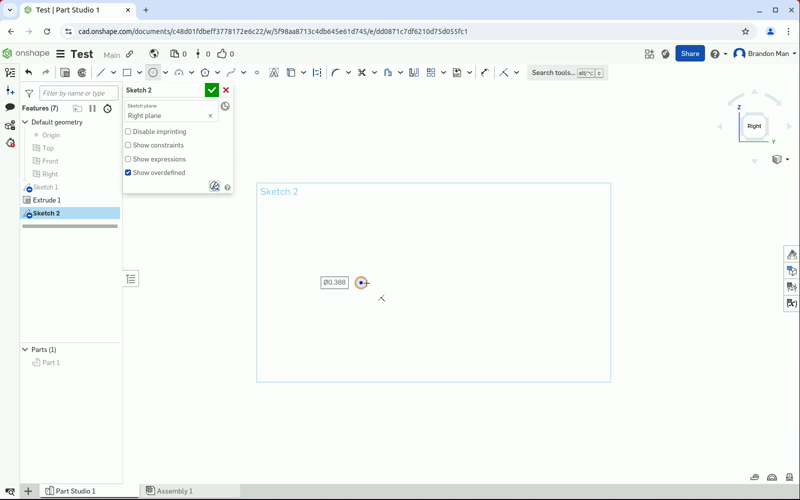
scroll(-6)
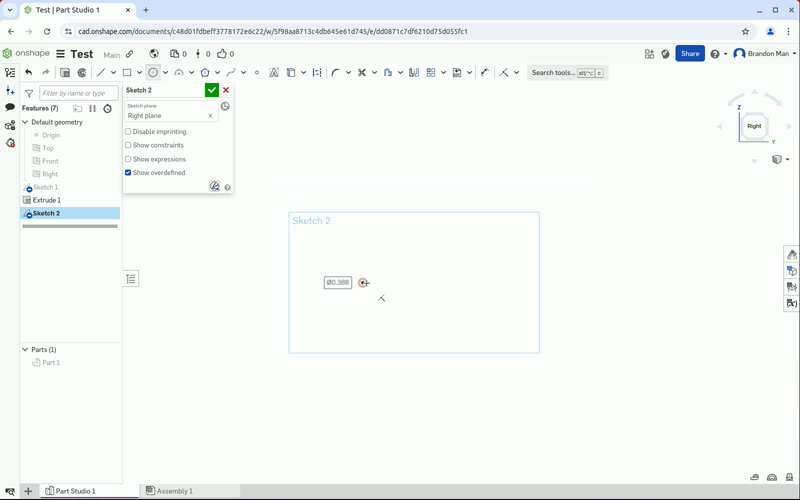
scroll(-6)
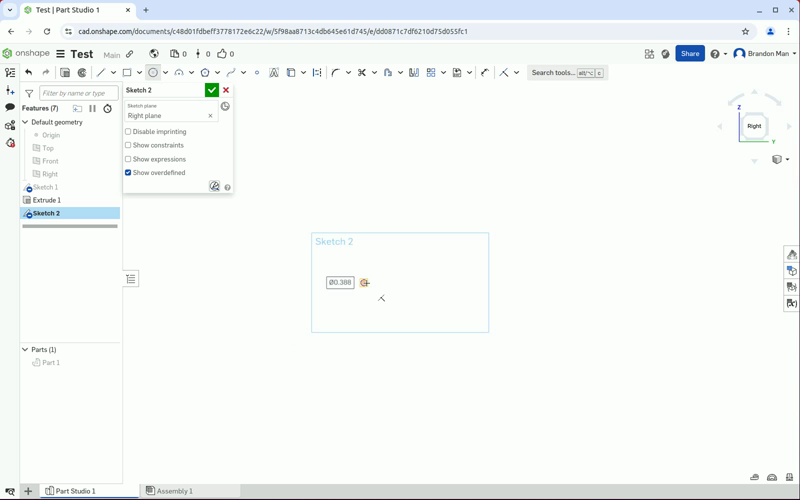
scroll(-6)
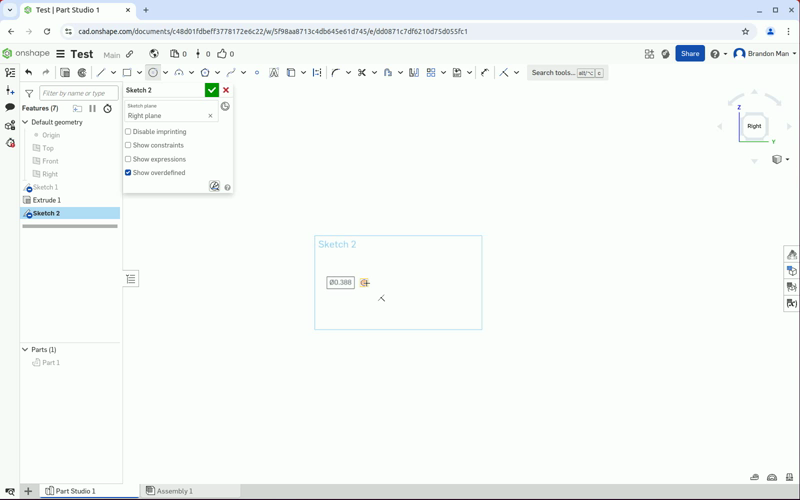
scroll(-6)
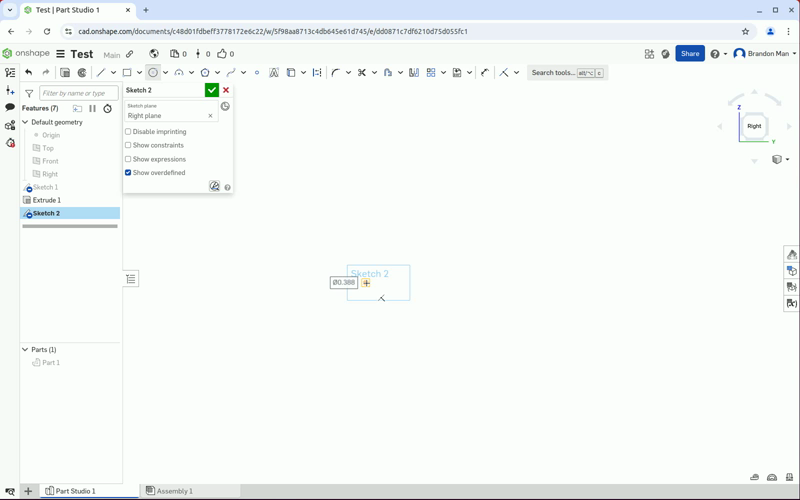
key(esc)
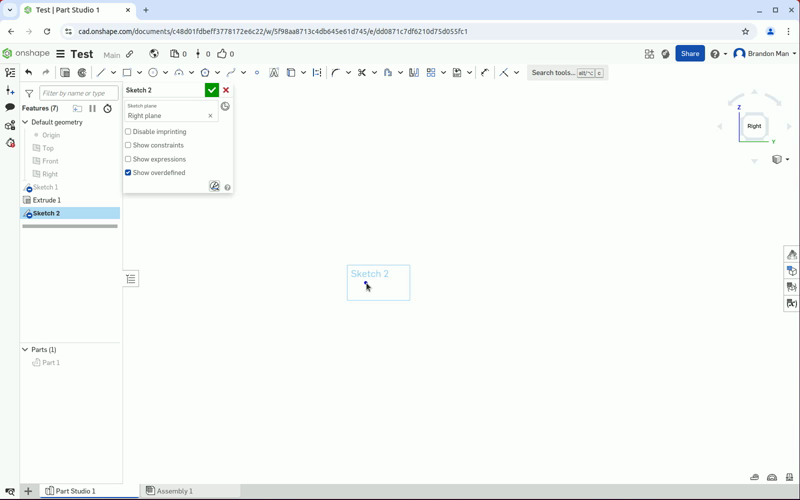
mouse_move(366, 282)
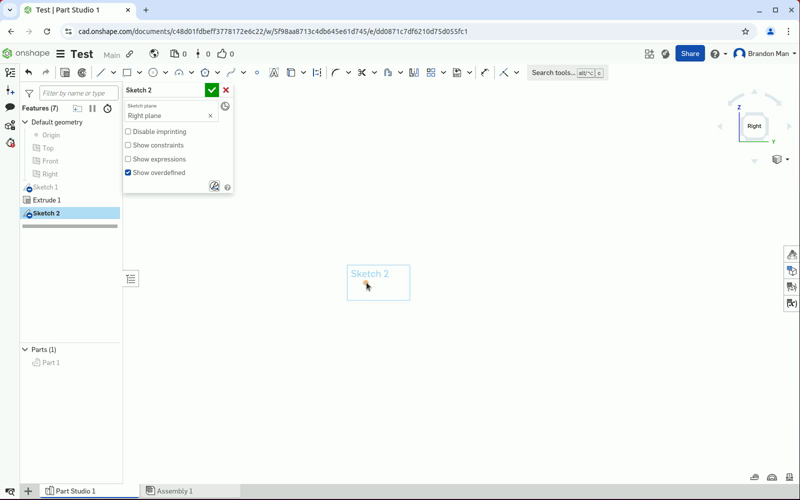
scroll(6)
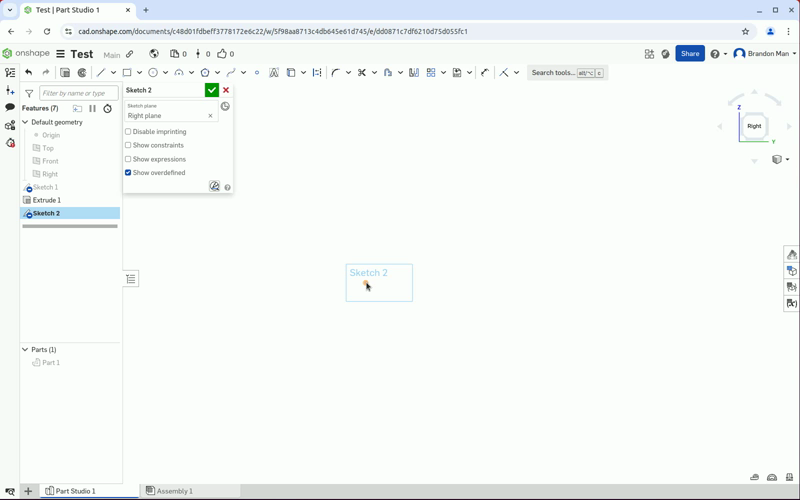
scroll(6)
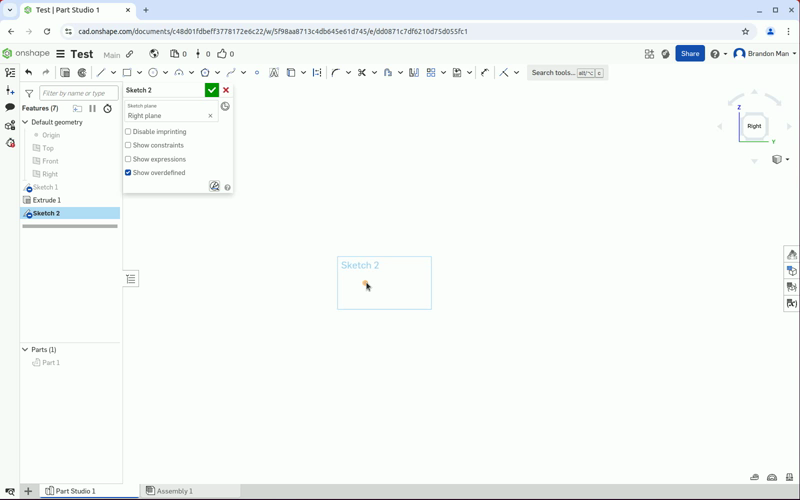
scroll(6)
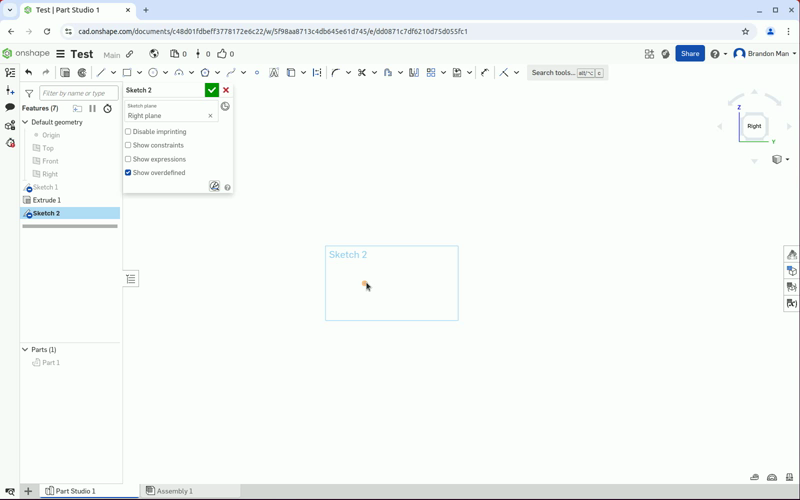
scroll(6)
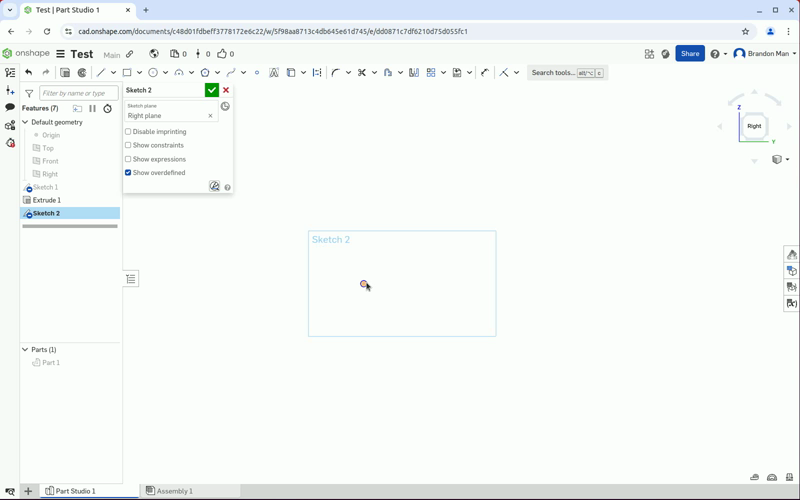
scroll(6)
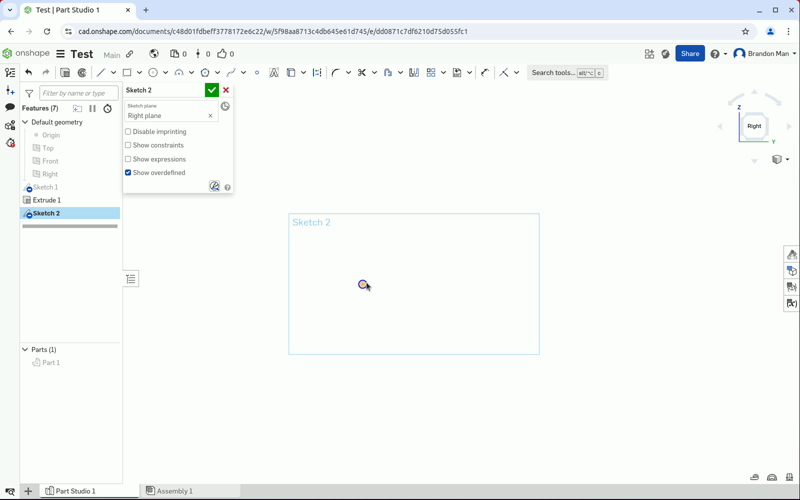
scroll(6)
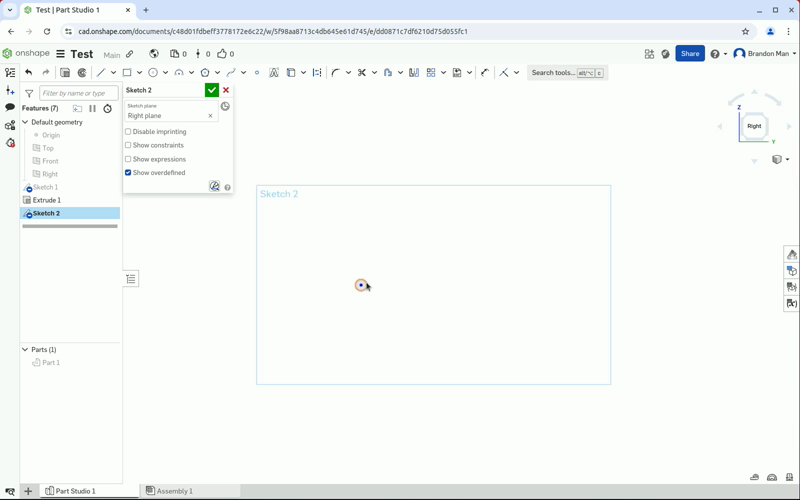
scroll(6)
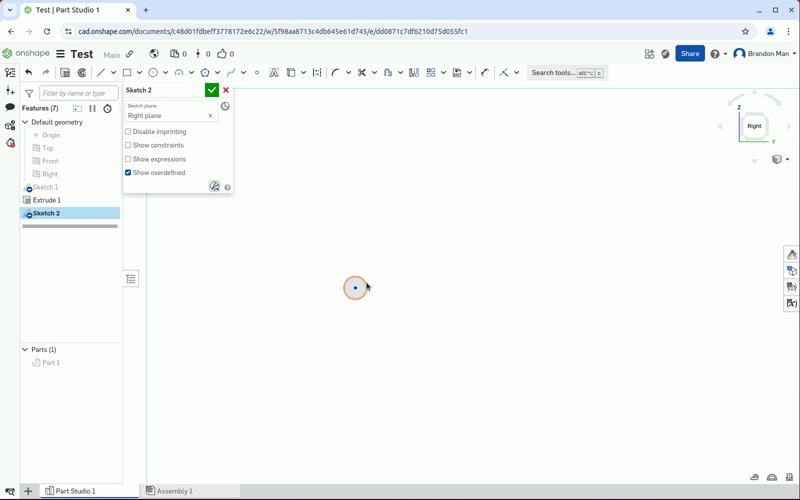
click(366, 282)
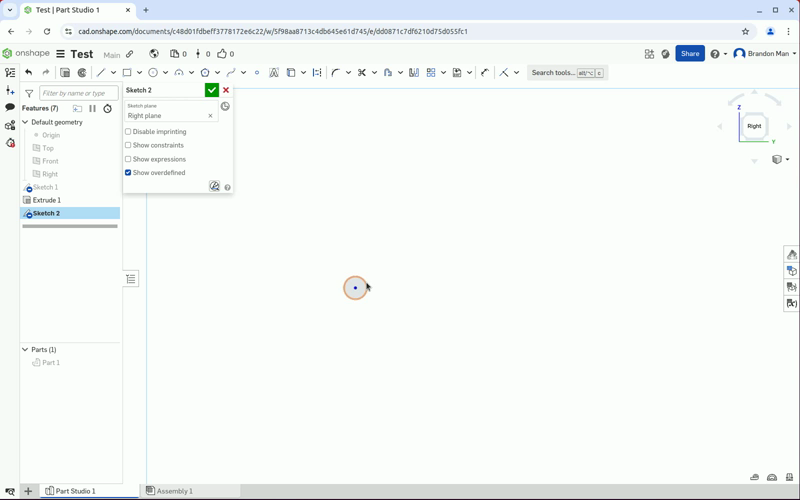
scroll(-6)
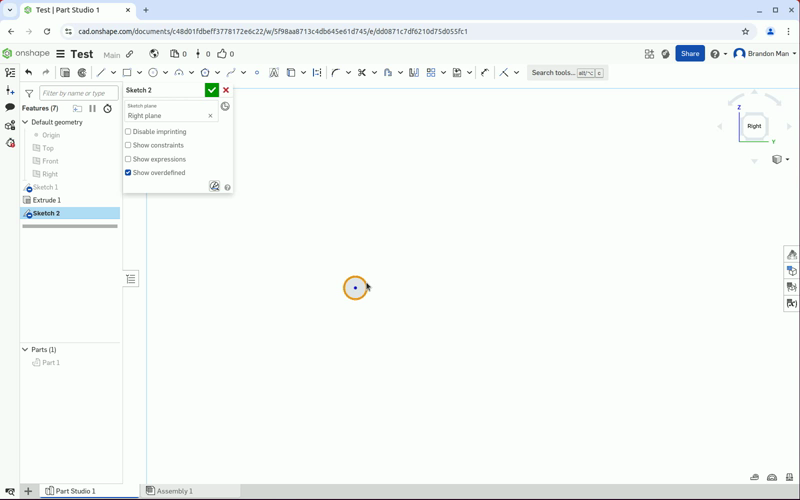
scroll(-6)
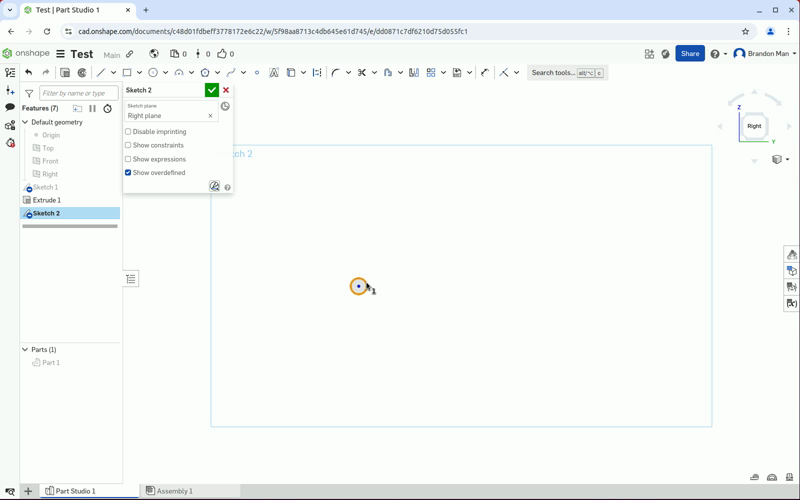
scroll(-6)
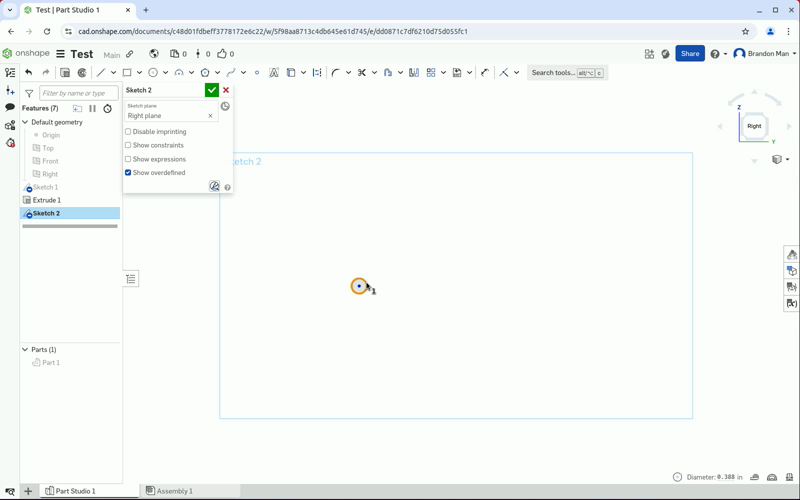
scroll(-6)
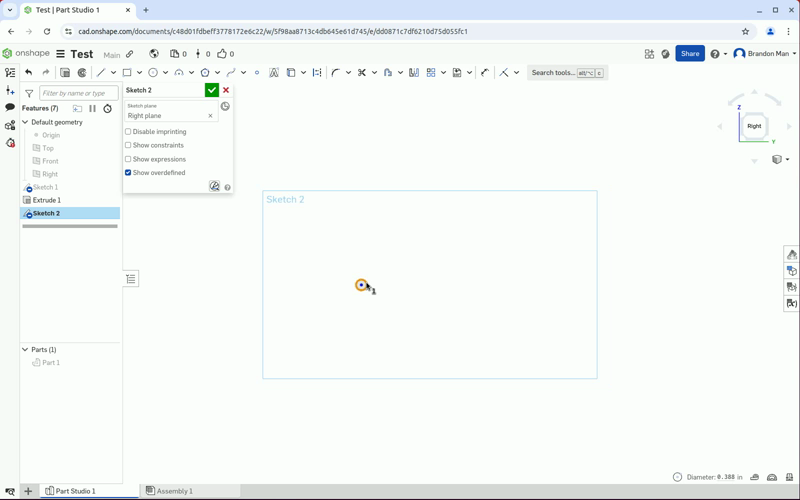
scroll(-6)
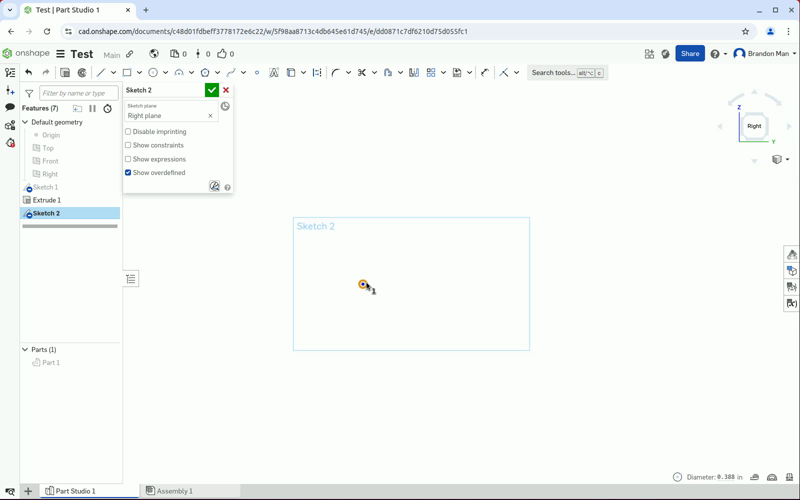
scroll(-6)
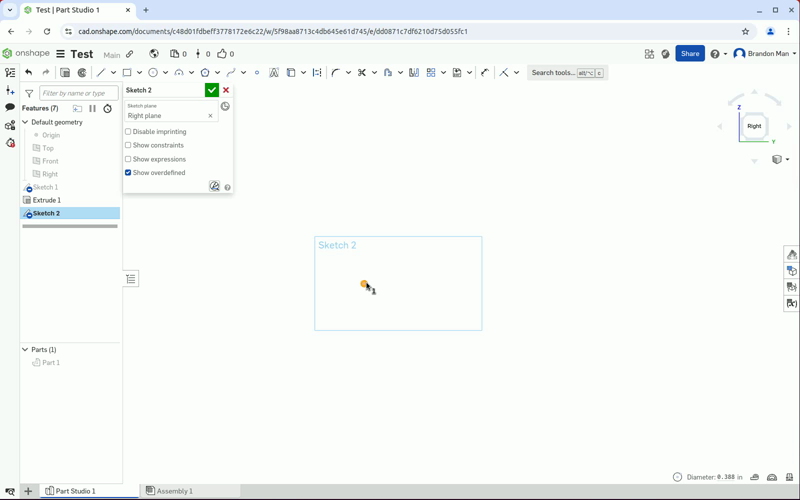
scroll(-6)
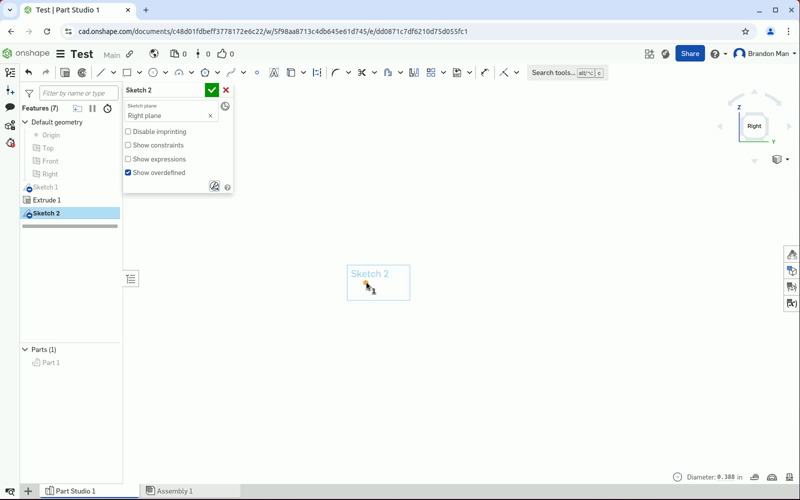
mouse_move(73, 352)
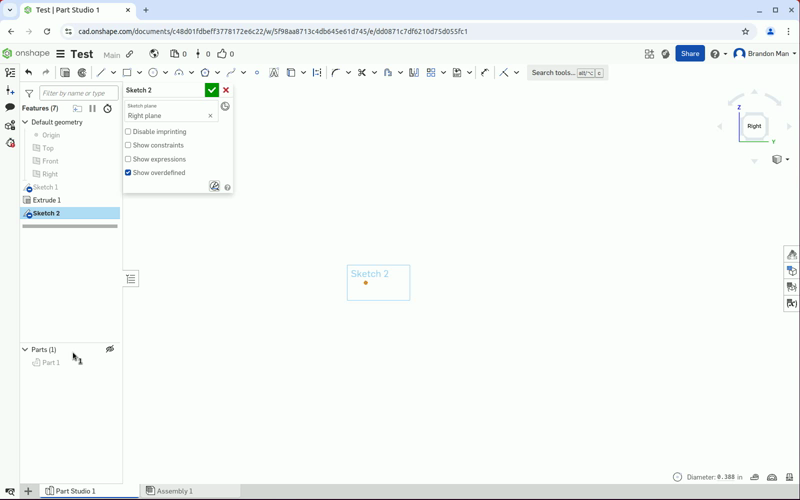
key(shift+y)
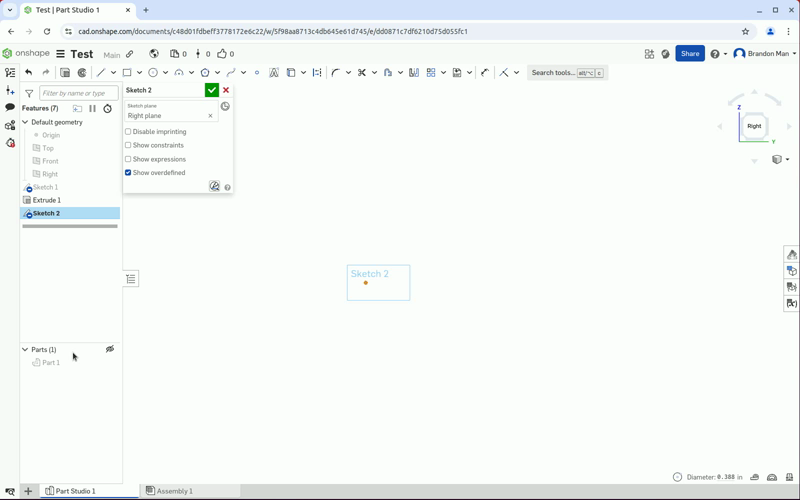
key(shift+e)
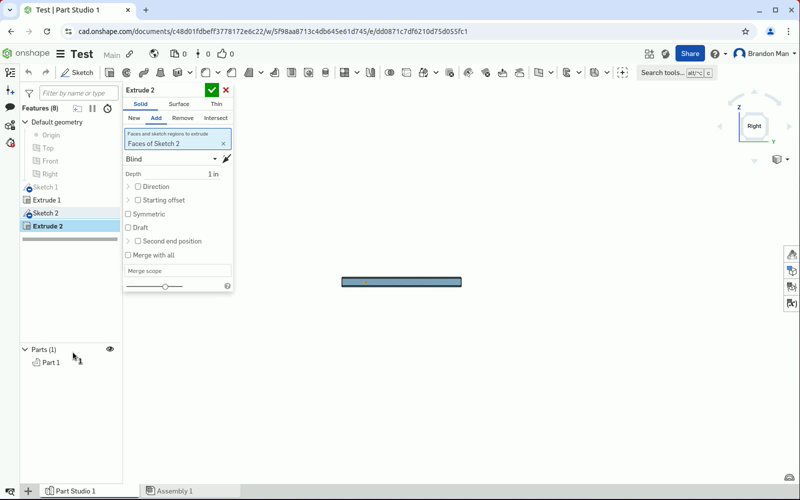
mouse_move(143, 106)
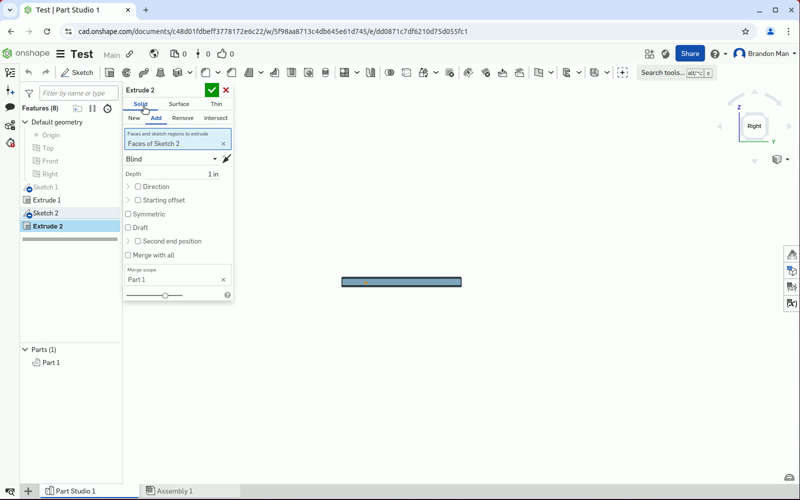
click(143, 106)
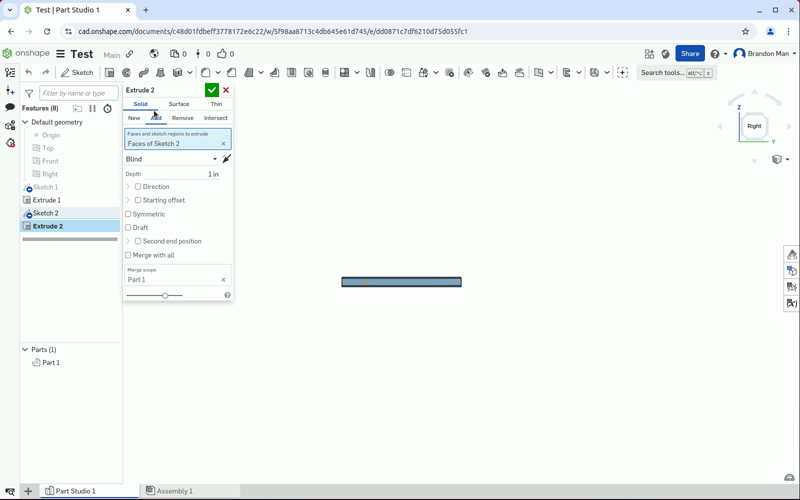
mouse_move(186, 120)
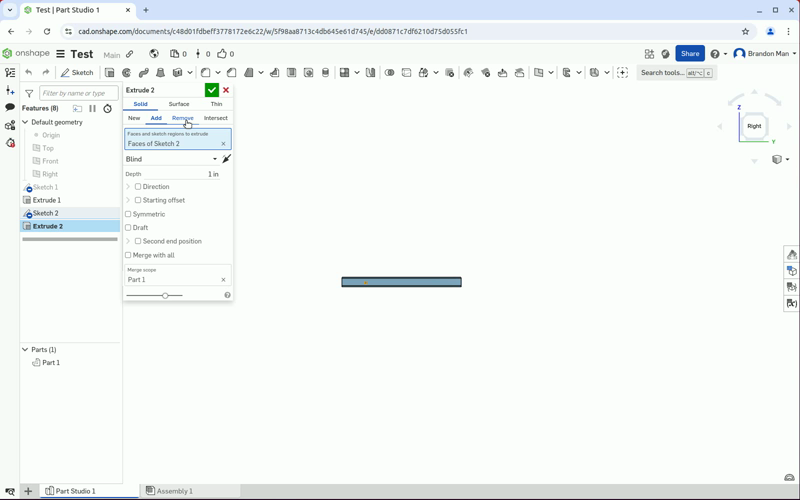
click(186, 120)
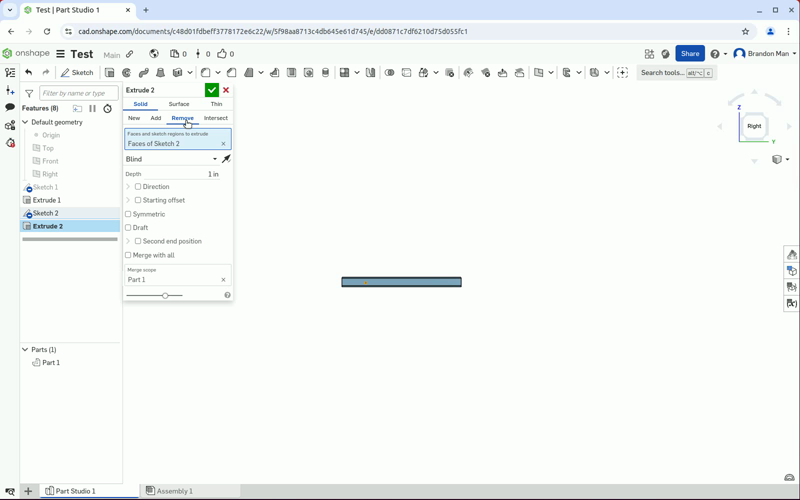
key(tab, 4)
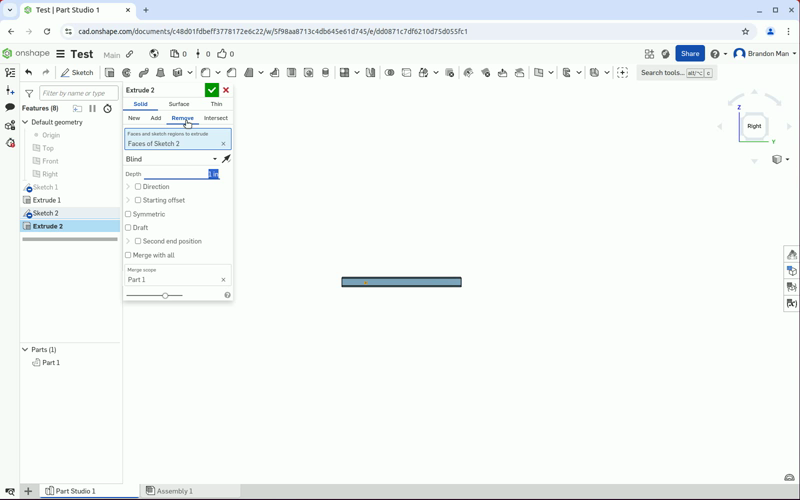
text(1.204)
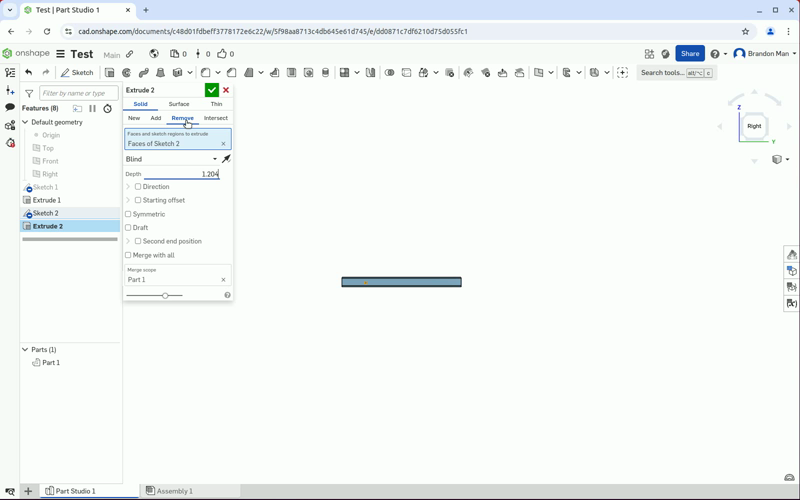
key(tab, 6)
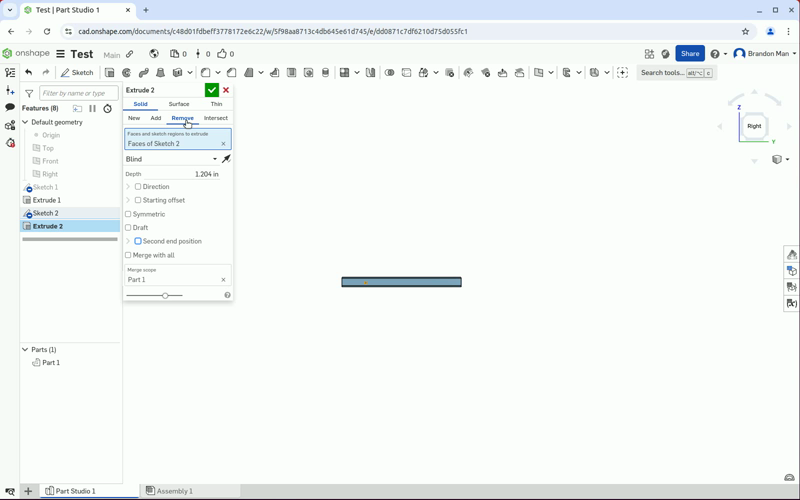
key(space)
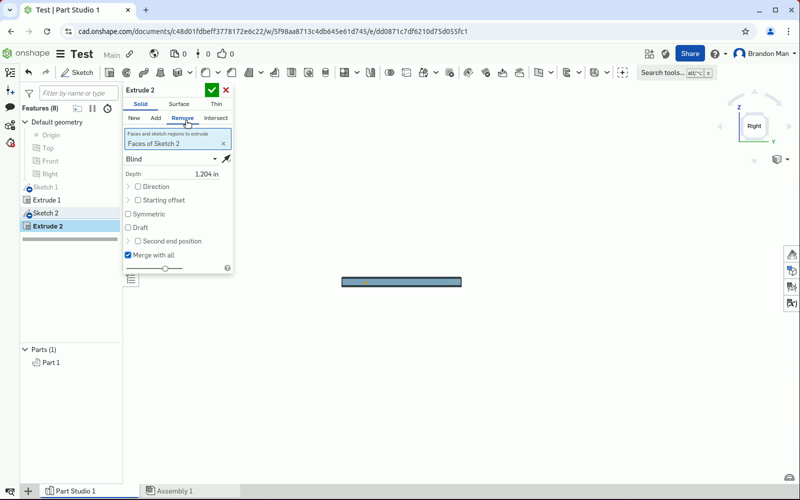
key(enter)
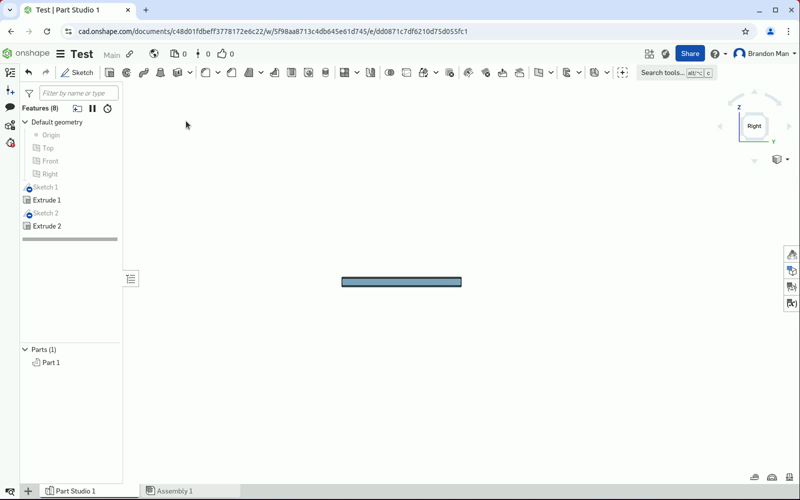
key(shift+h)
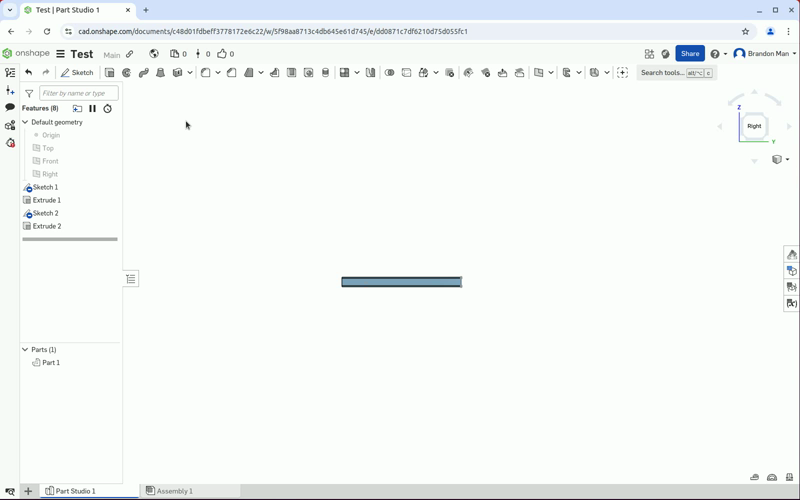
key(shift+h)
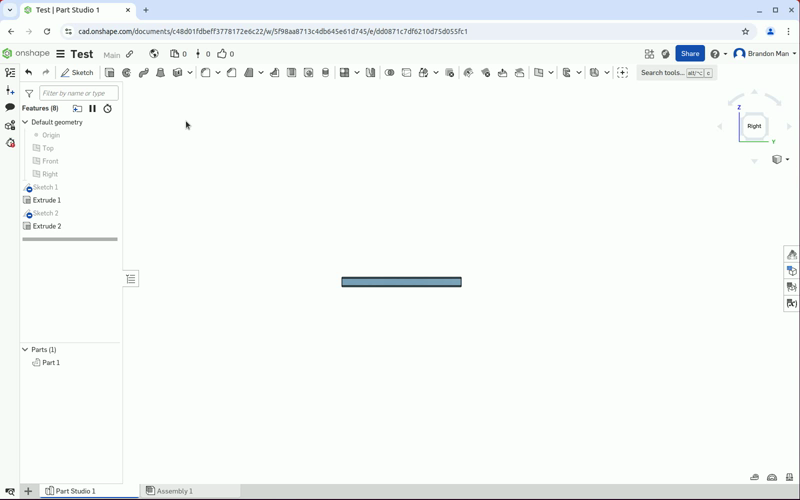
mouse_move(73, 189)
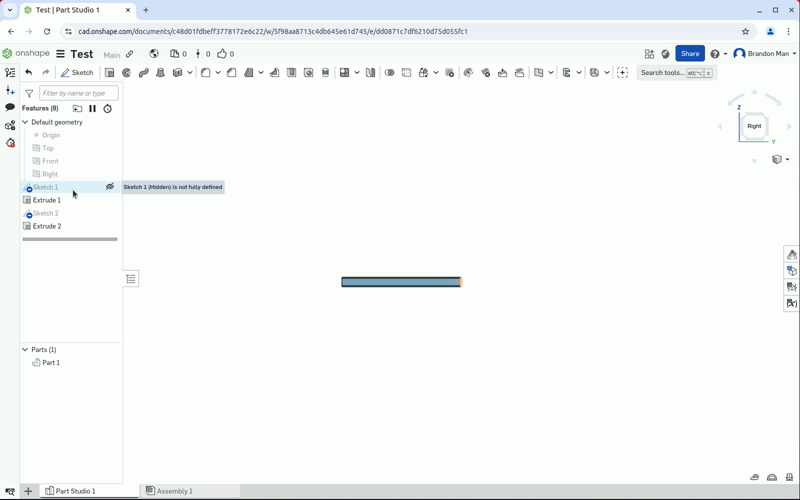
click(73, 189)
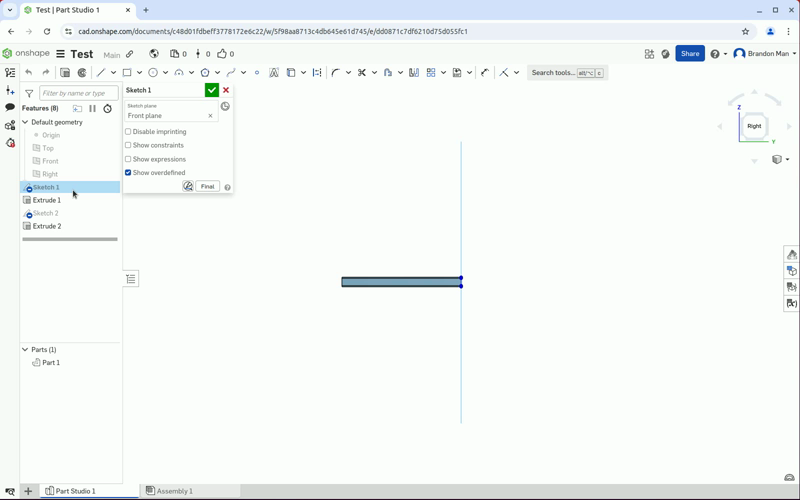
mouse_move(229, 92)
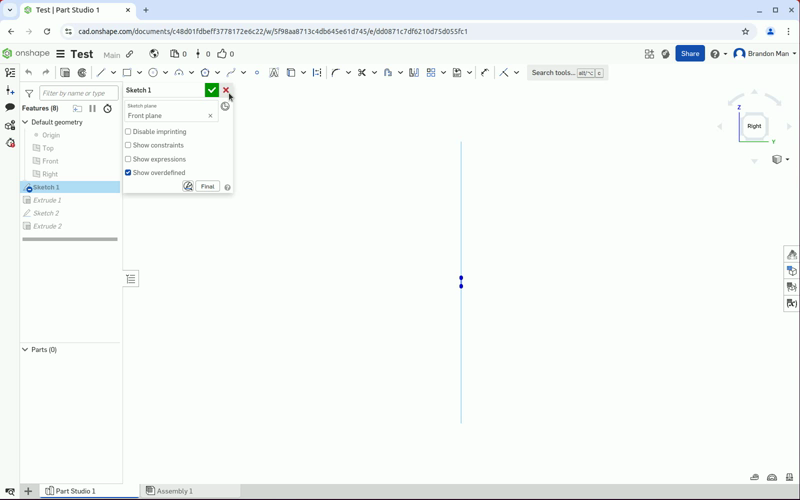
click(229, 92)
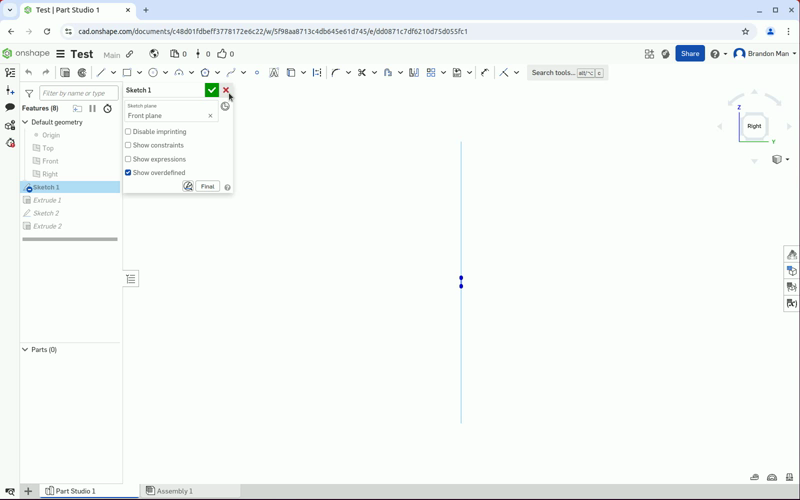
key(shift+s)
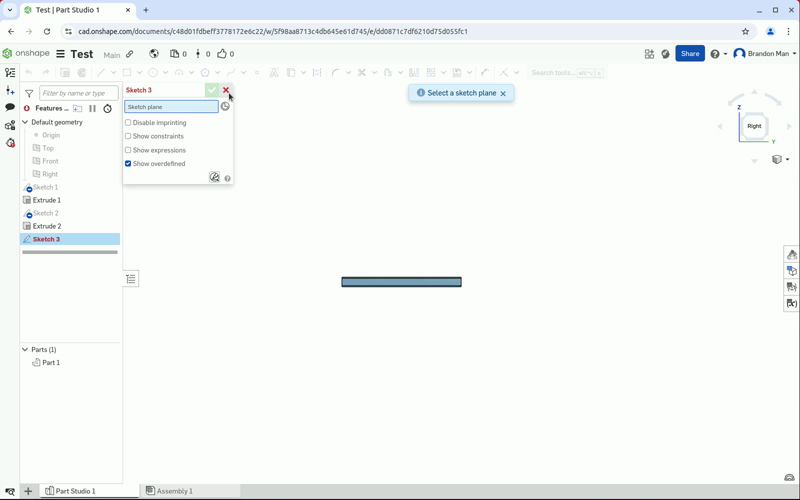
mouse_move(73, 176)
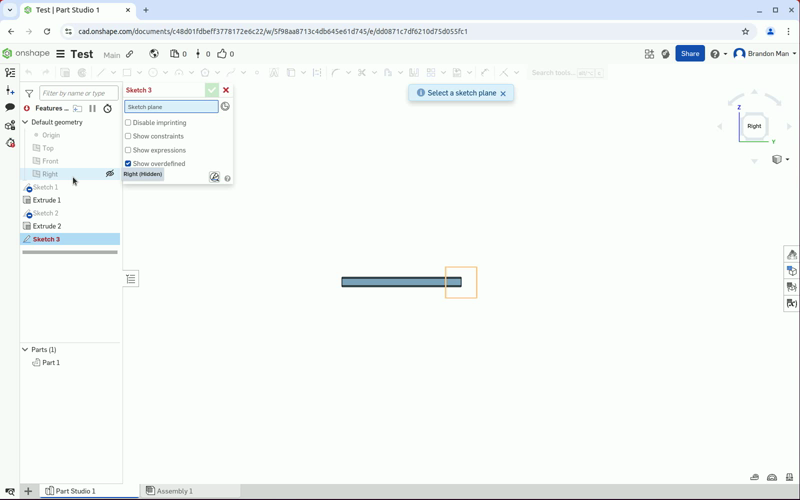
click(73, 176)
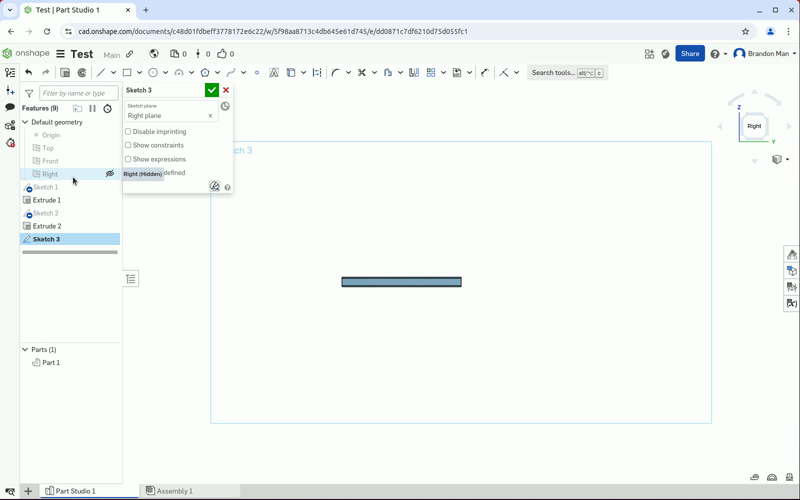
mouse_move(73, 352)
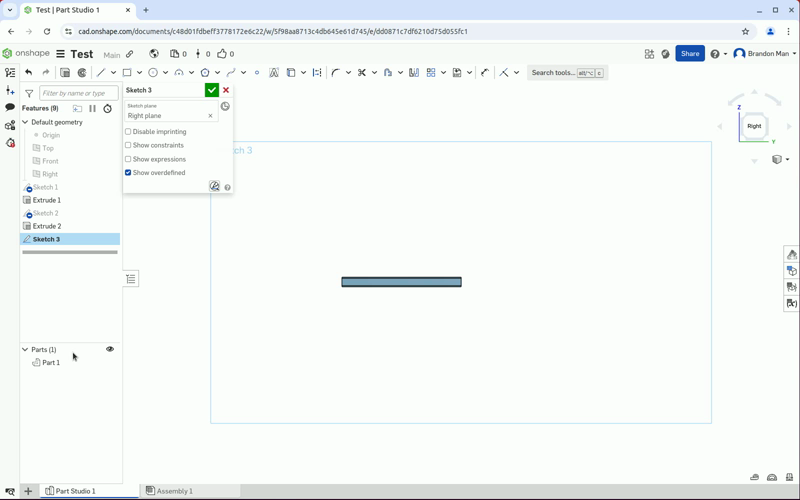
key(y)
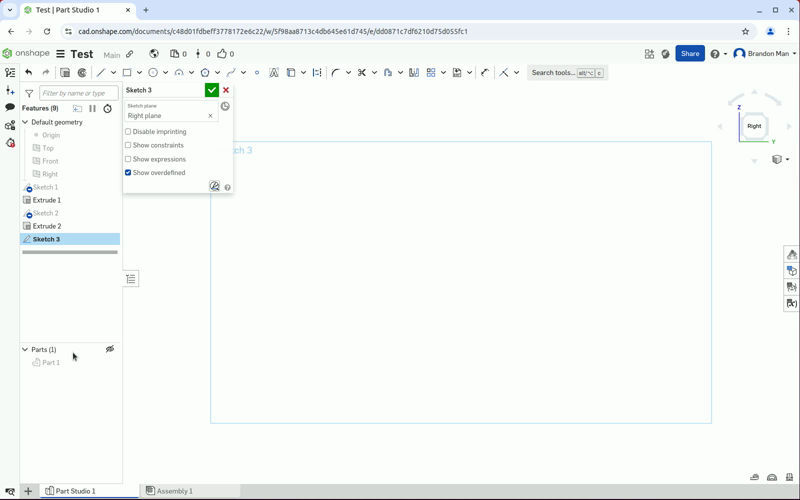
key(c)
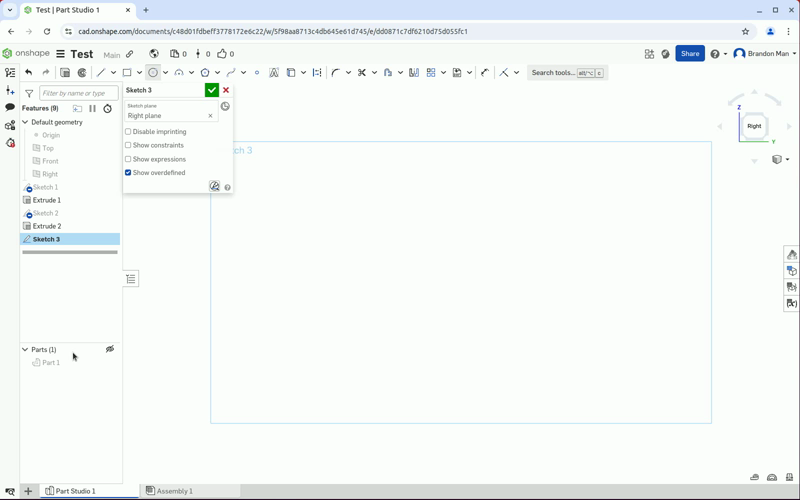
key_down(shift)
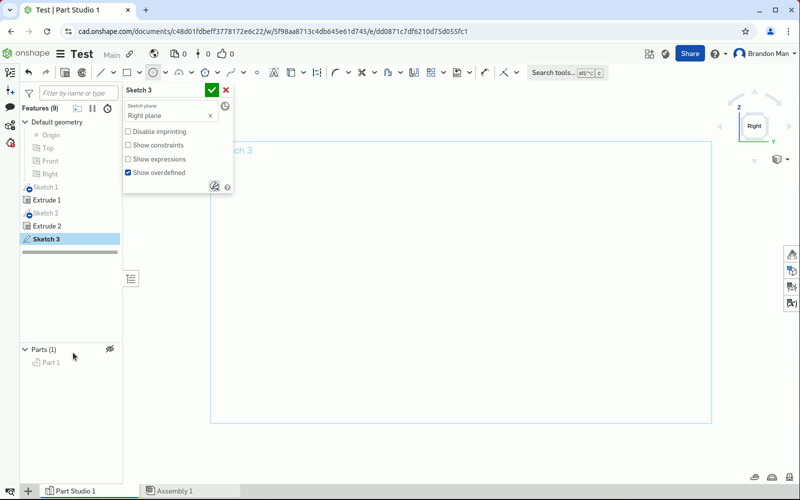
mouse_move(380, 282)
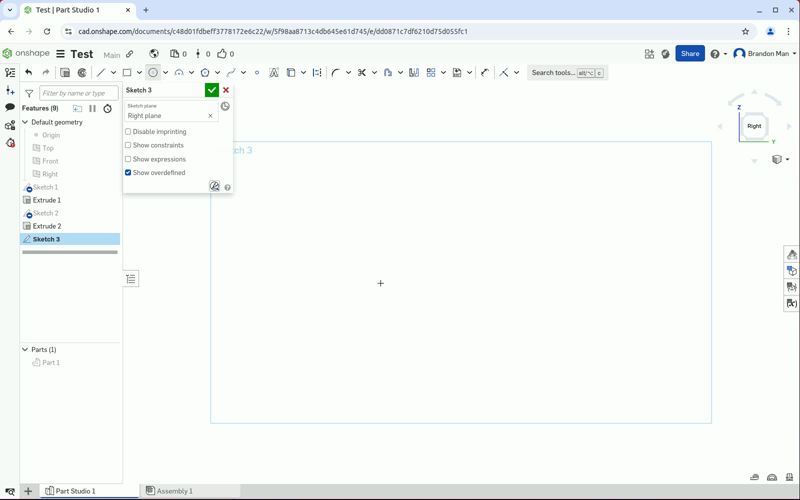
click(380, 282)
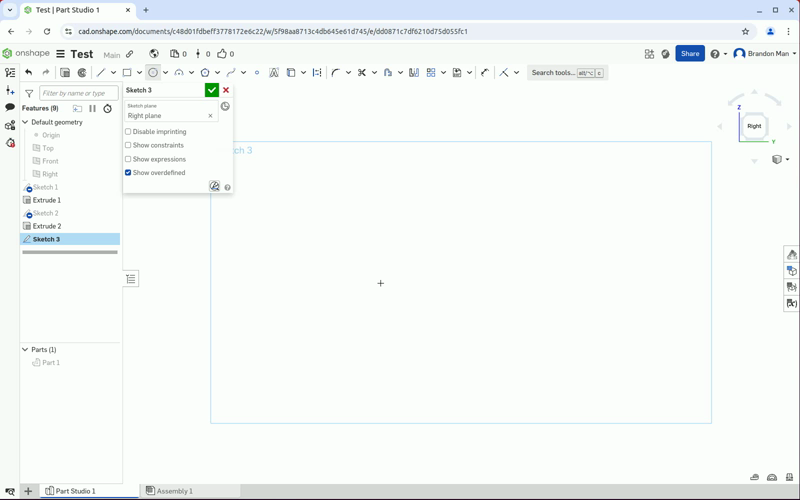
key_up(shift)
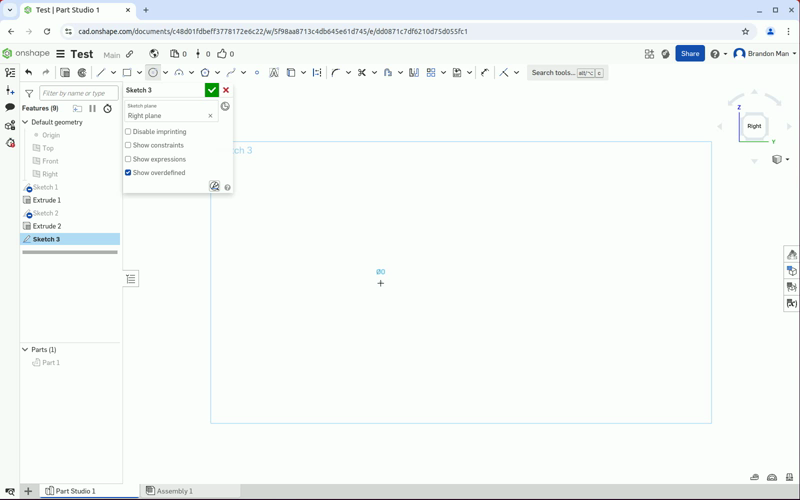
mouse_move(382, 282)
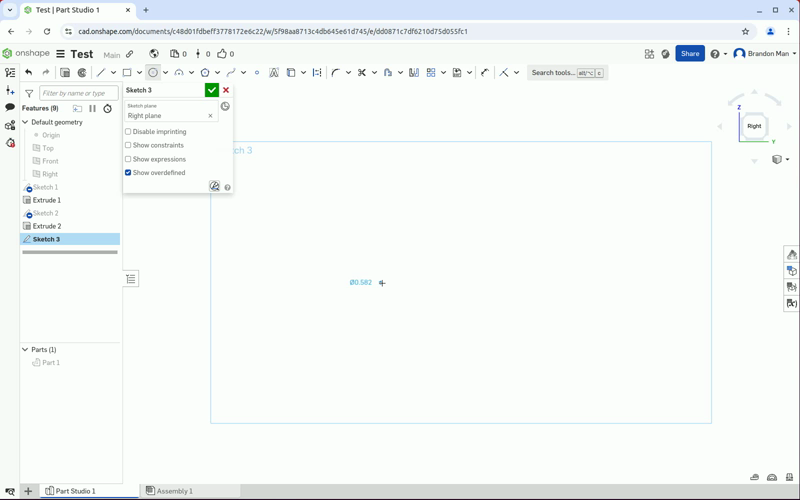
scroll(6)
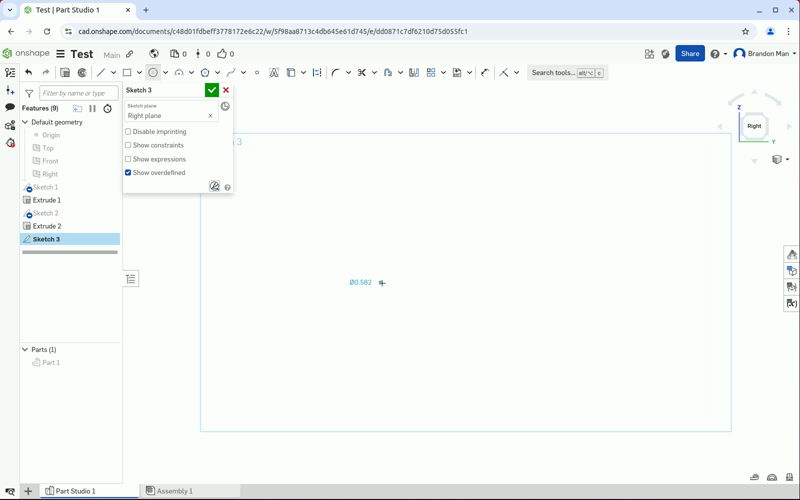
scroll(6)
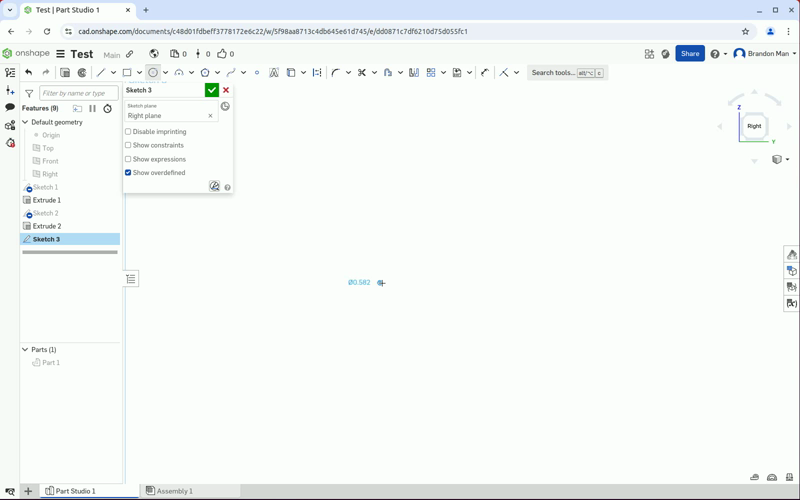
scroll(6)
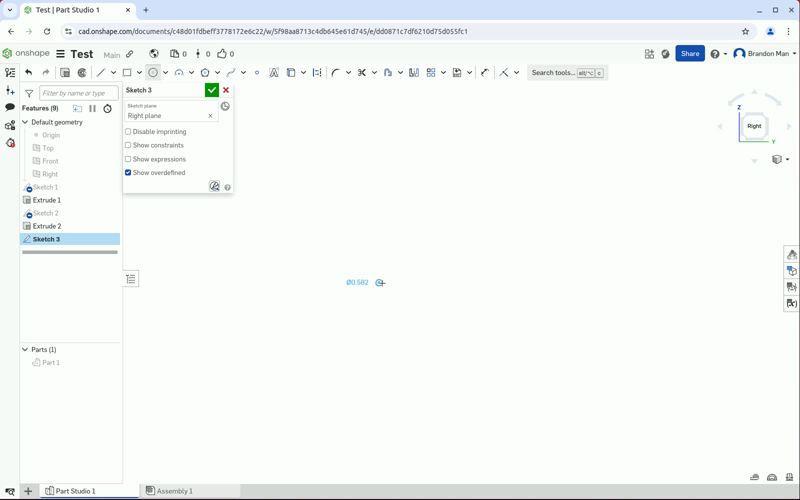
scroll(6)
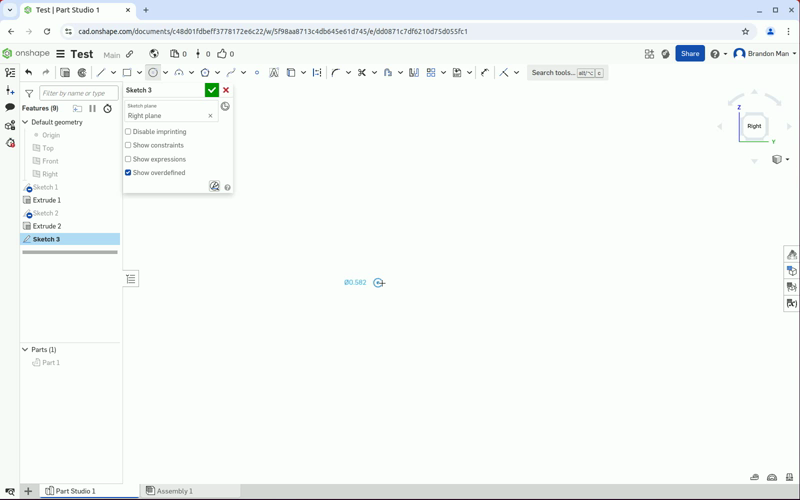
scroll(6)
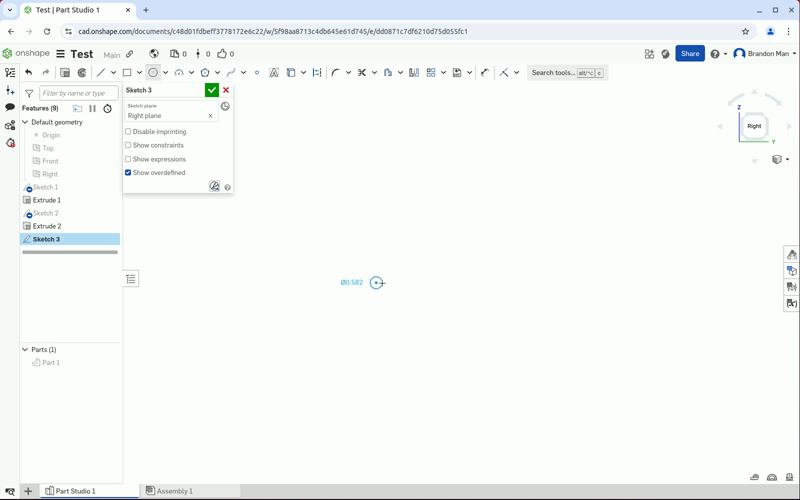
scroll(6)
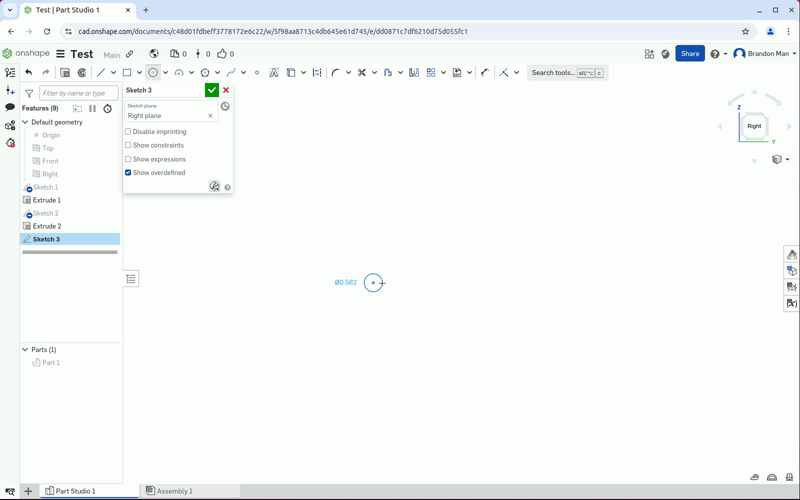
scroll(6)
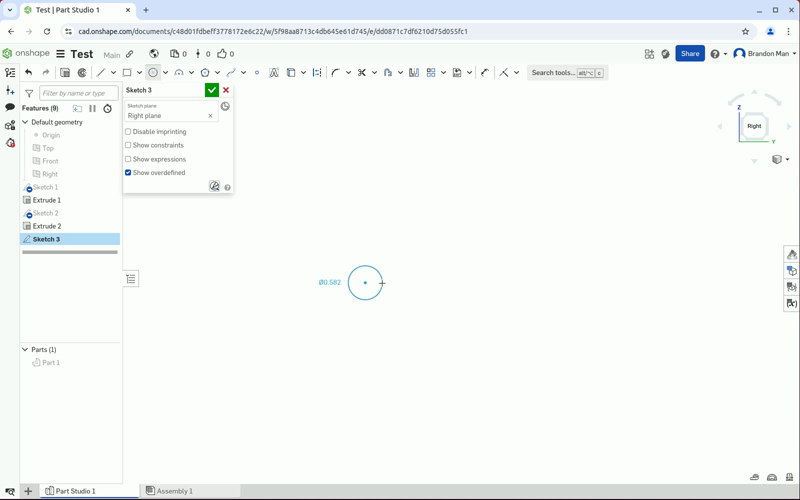
click(382, 282)
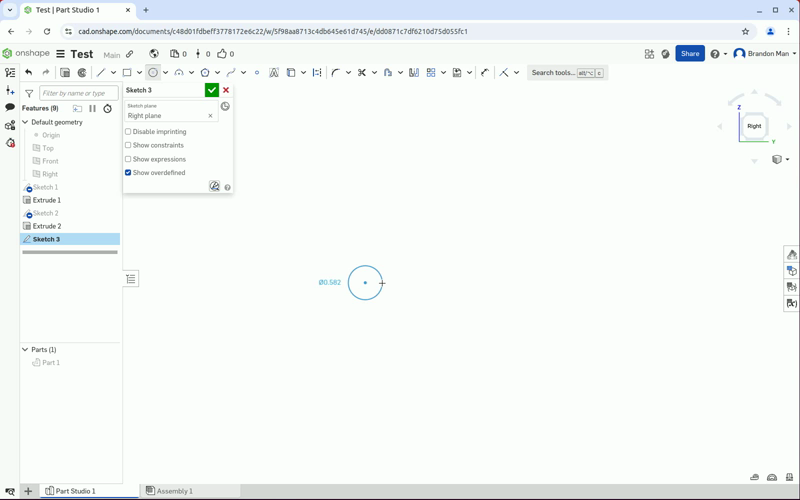
scroll(-6)
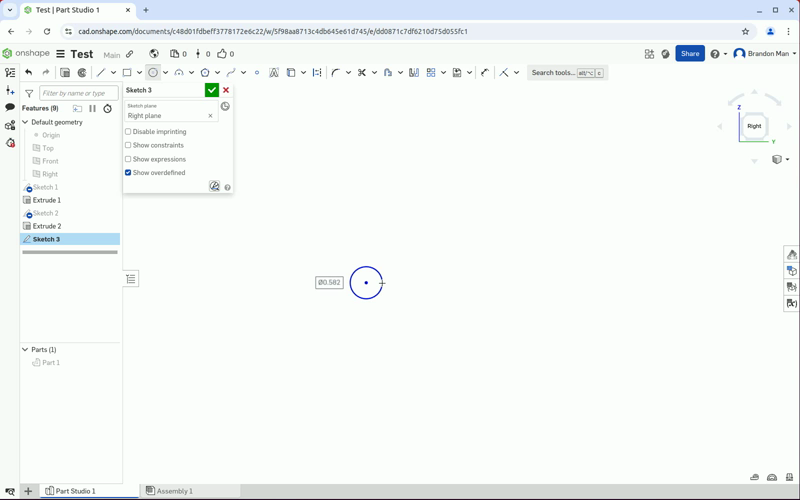
scroll(-6)
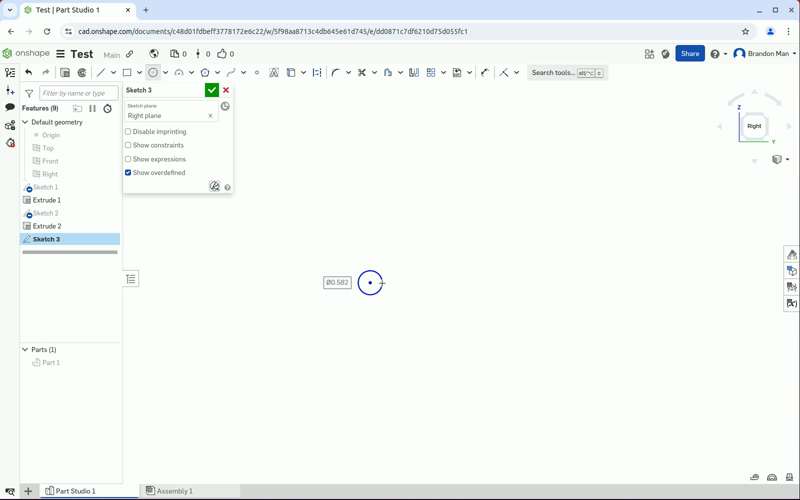
scroll(-6)
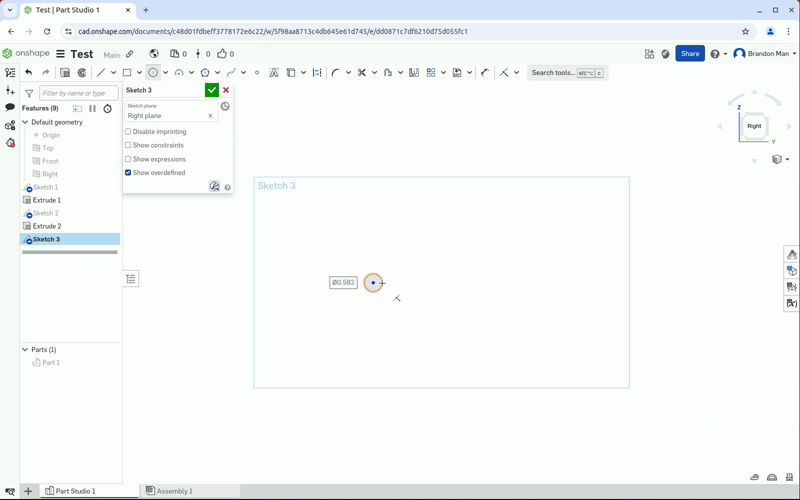
scroll(-6)
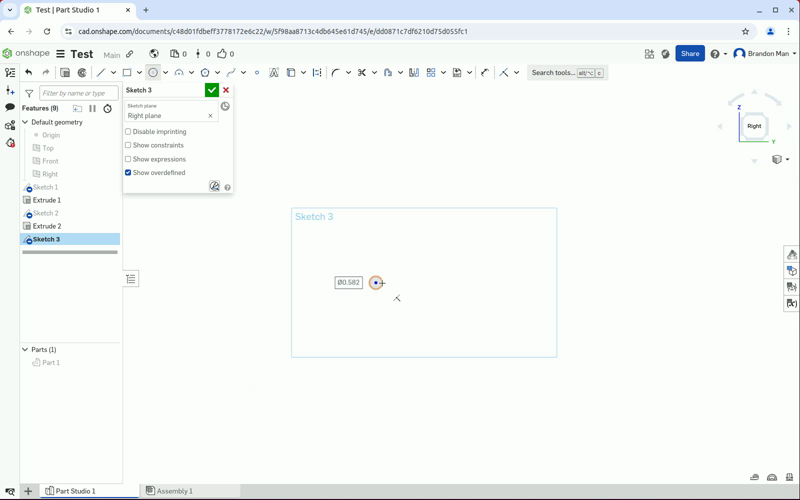
scroll(-6)
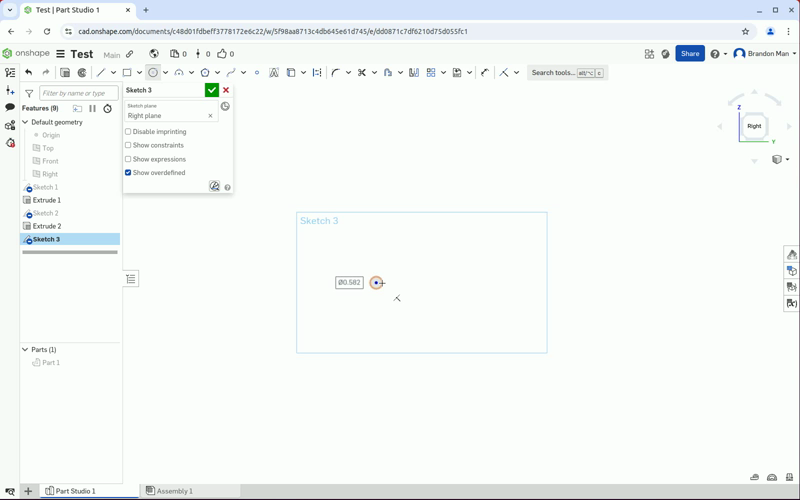
scroll(-6)
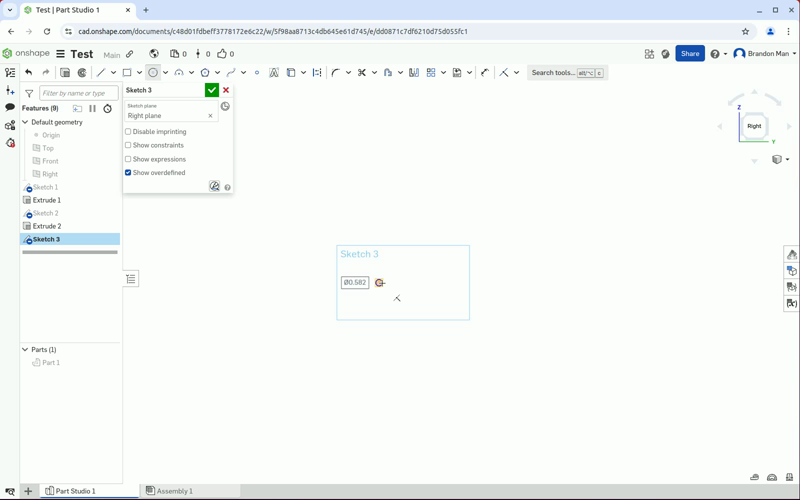
scroll(-6)
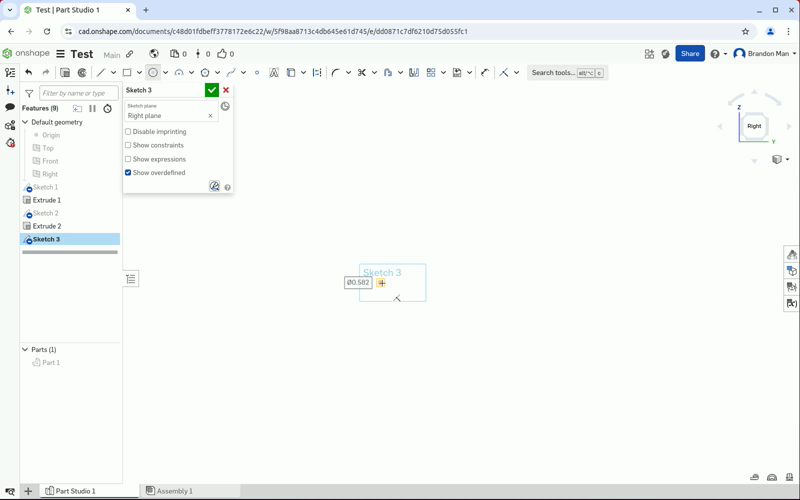
key(esc)
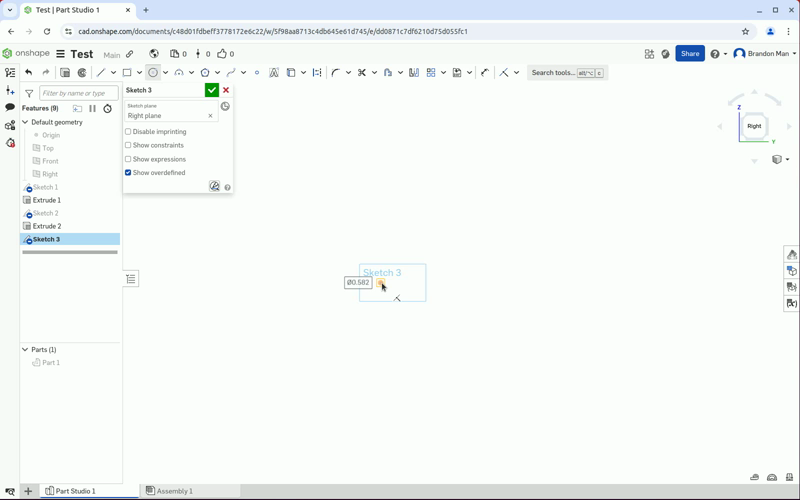
mouse_move(381, 282)
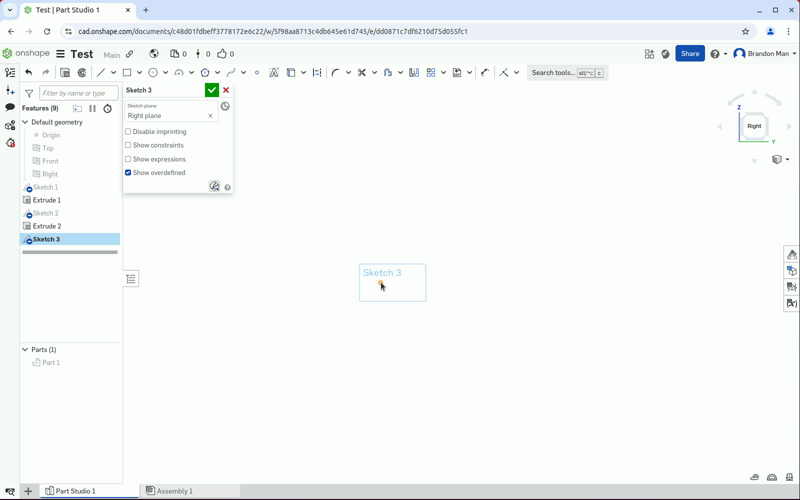
scroll(6)
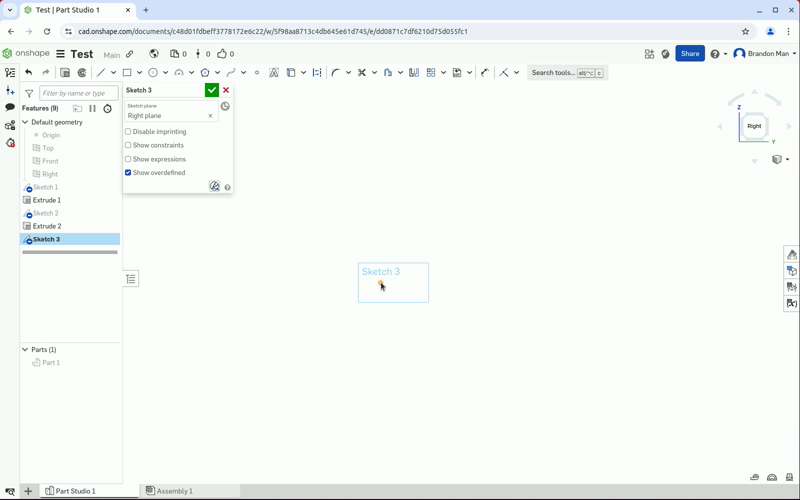
scroll(6)
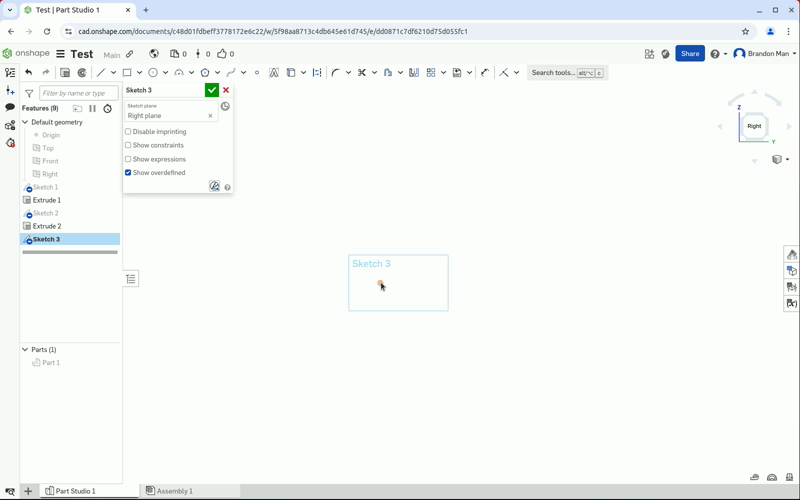
scroll(6)
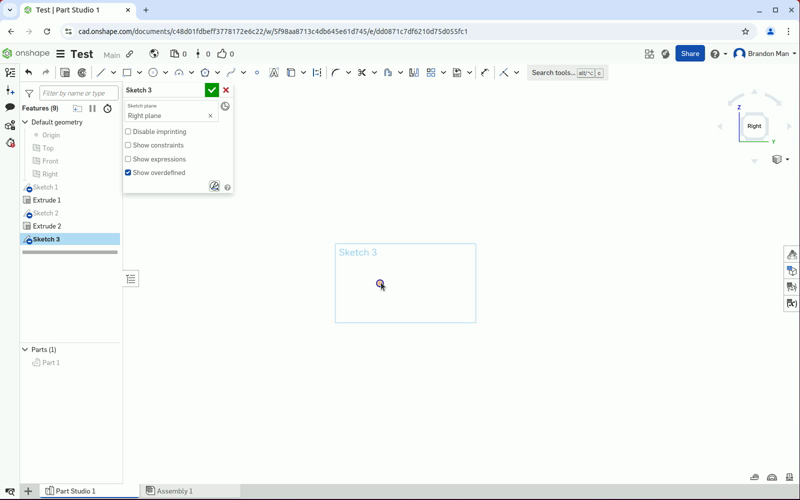
scroll(6)
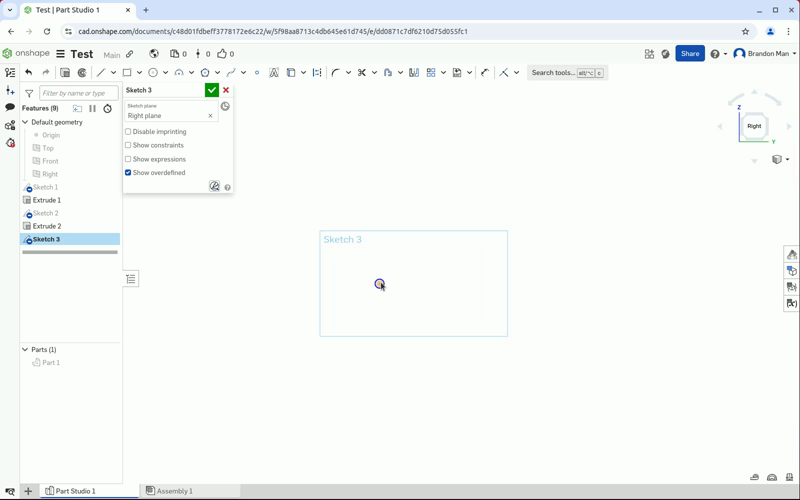
scroll(6)
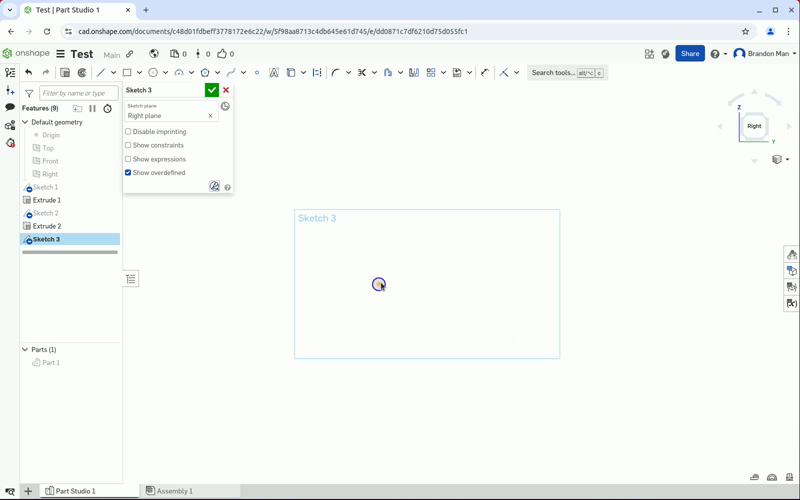
scroll(6)
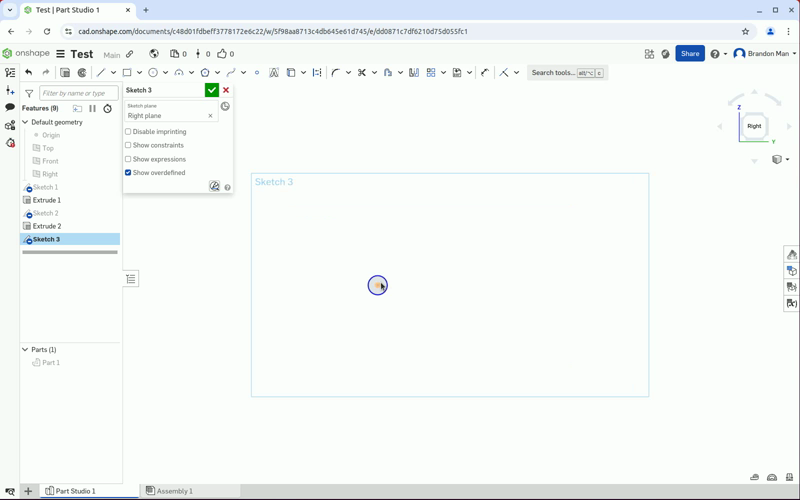
scroll(6)
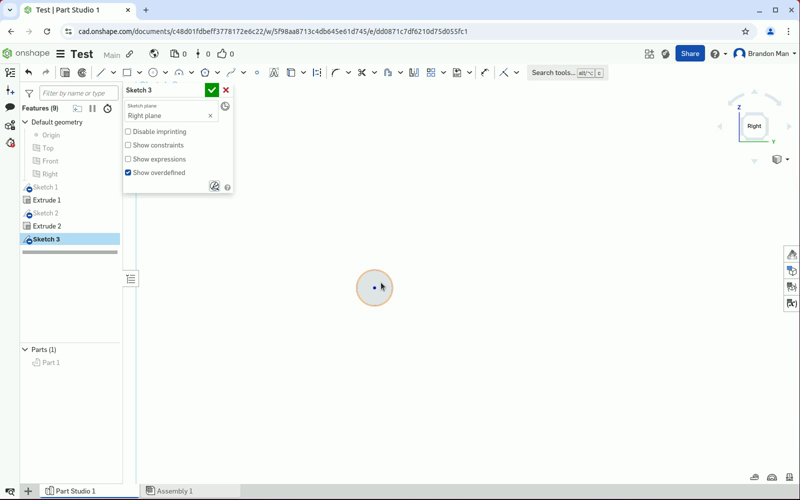
click(381, 282)
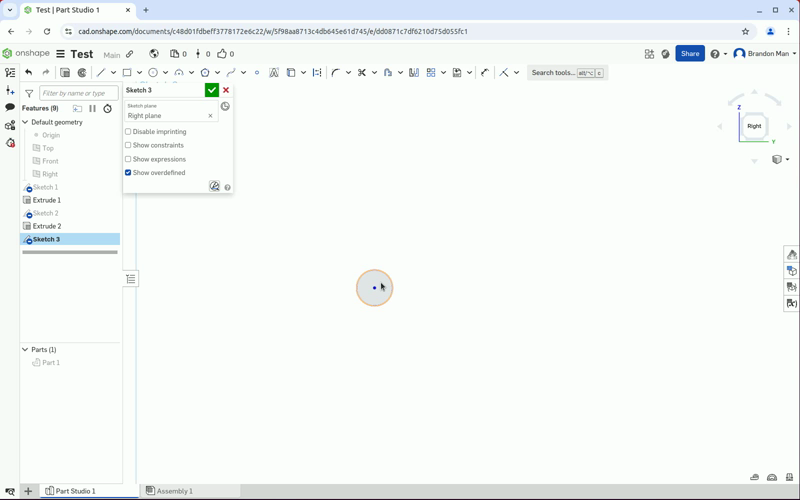
scroll(-6)
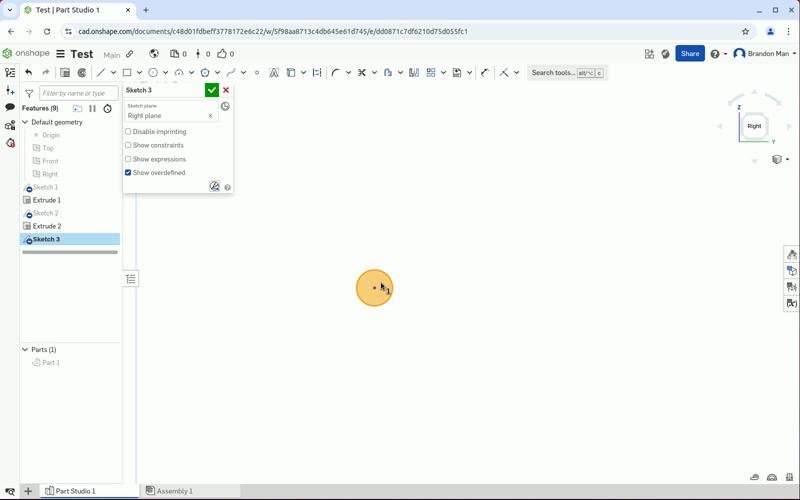
scroll(-6)
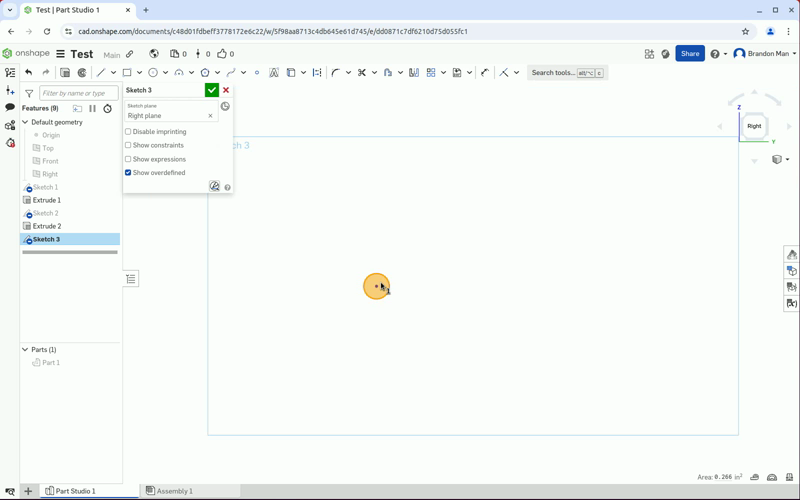
scroll(-6)
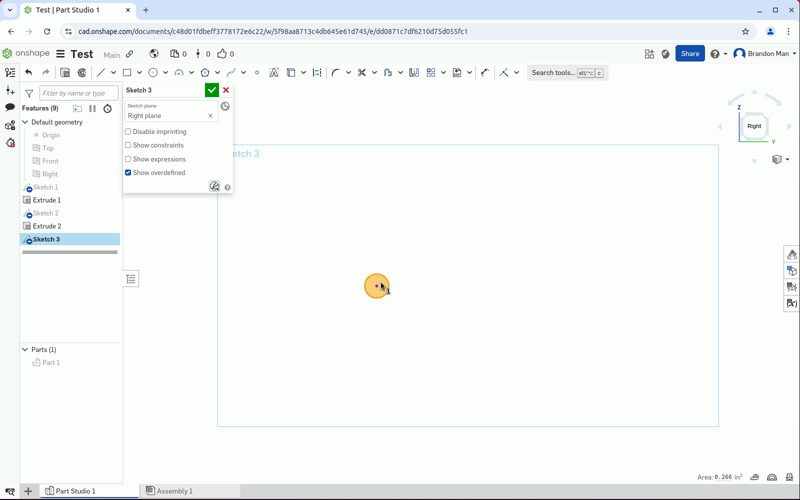
scroll(-6)
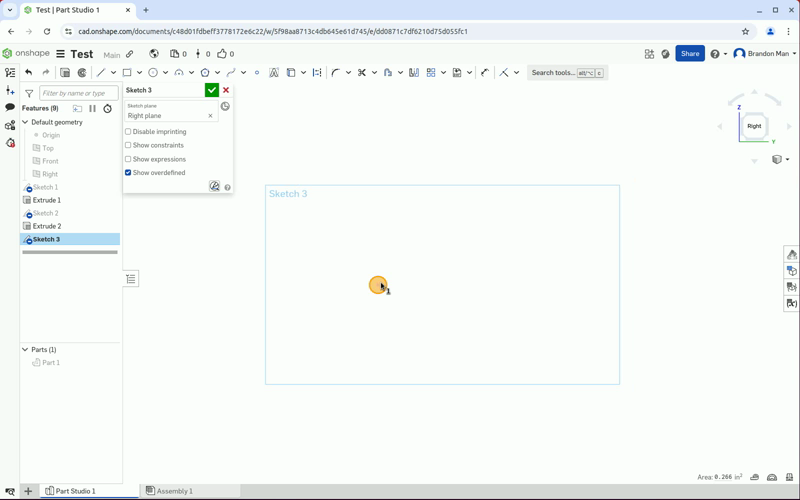
scroll(-6)
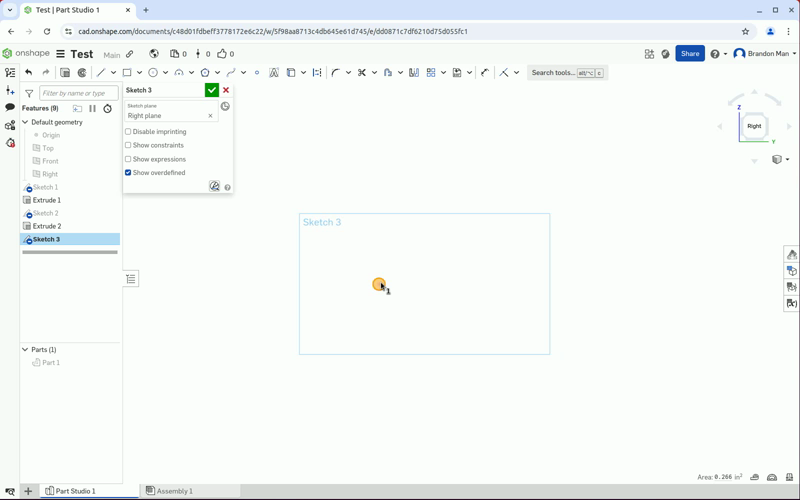
scroll(-6)
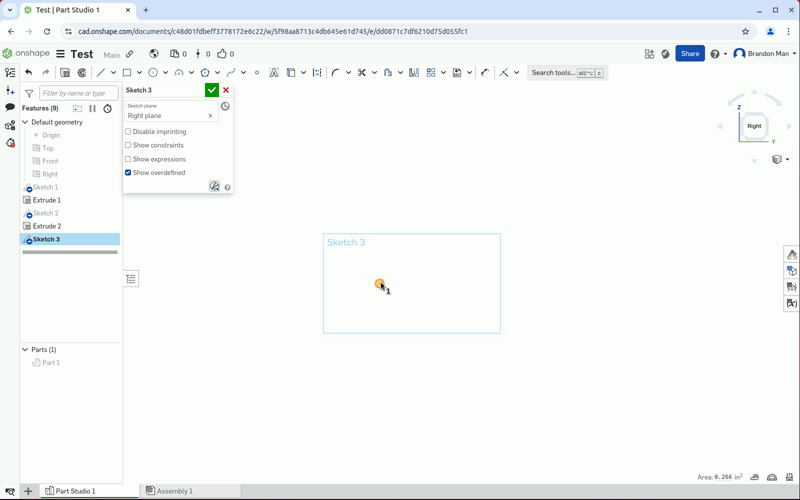
scroll(-6)
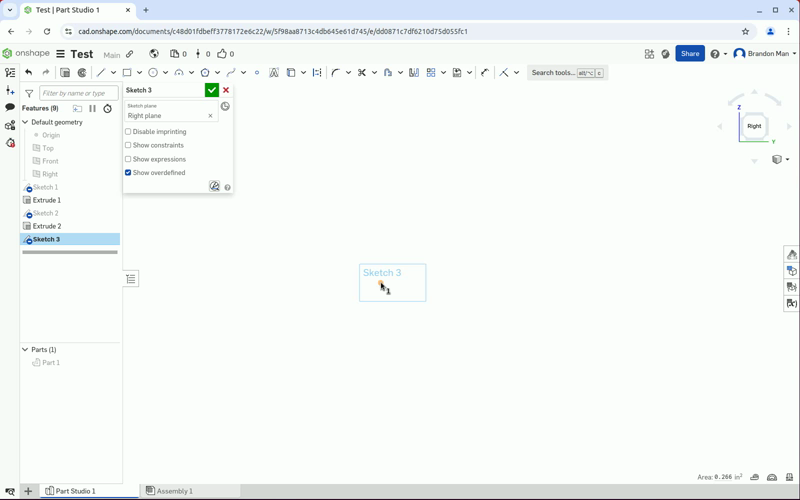
mouse_move(73, 352)
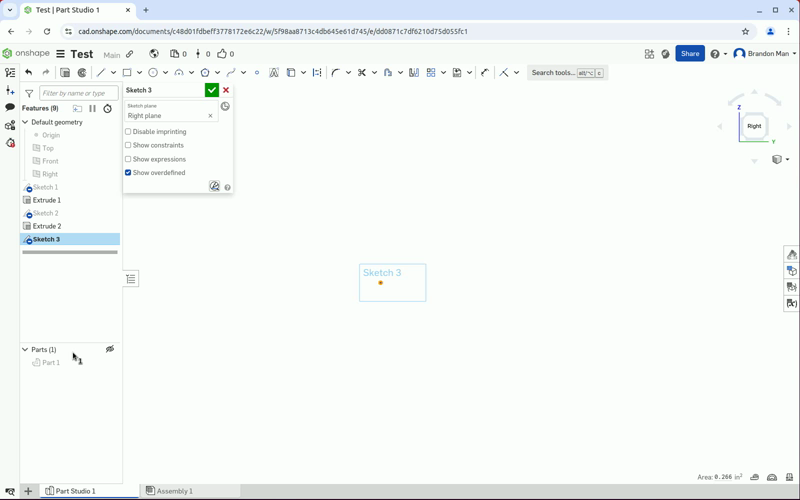
key(shift+y)
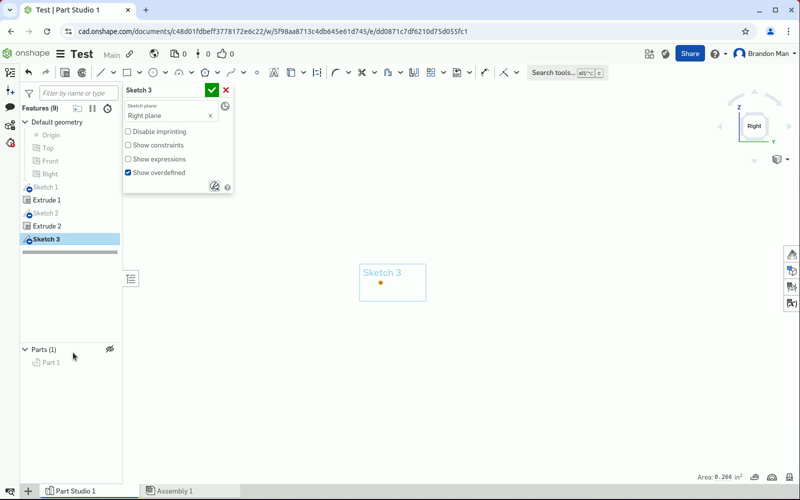
key(shift+e)
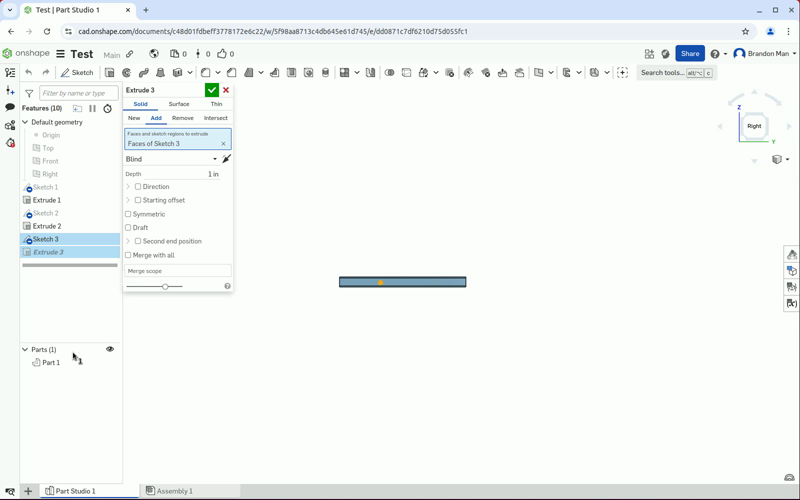
mouse_move(143, 106)
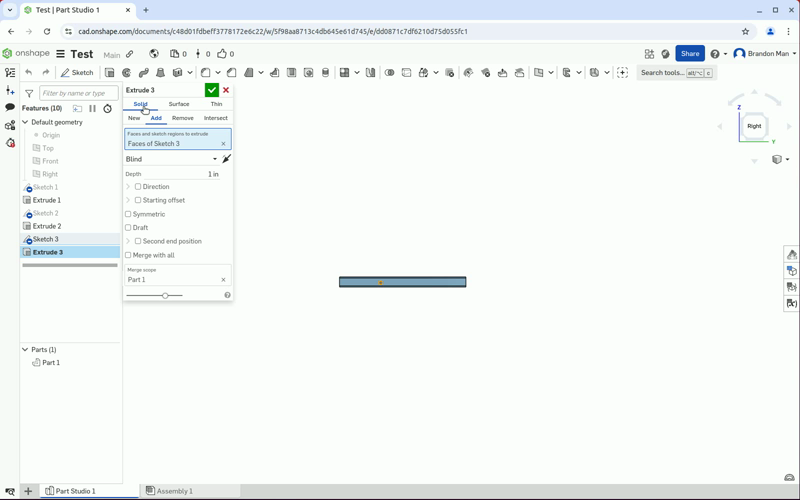
click(143, 106)
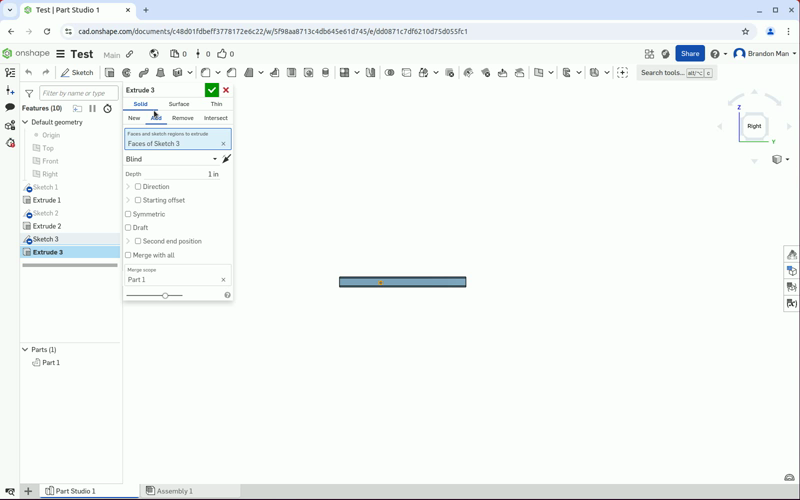
mouse_move(186, 120)
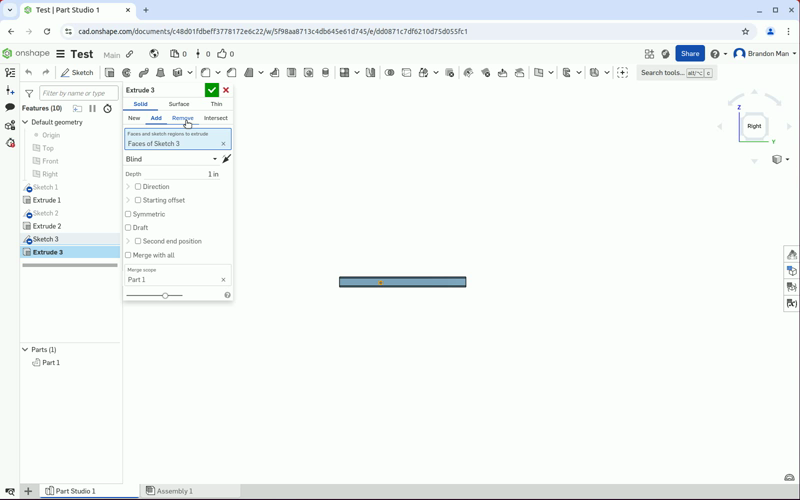
click(186, 120)
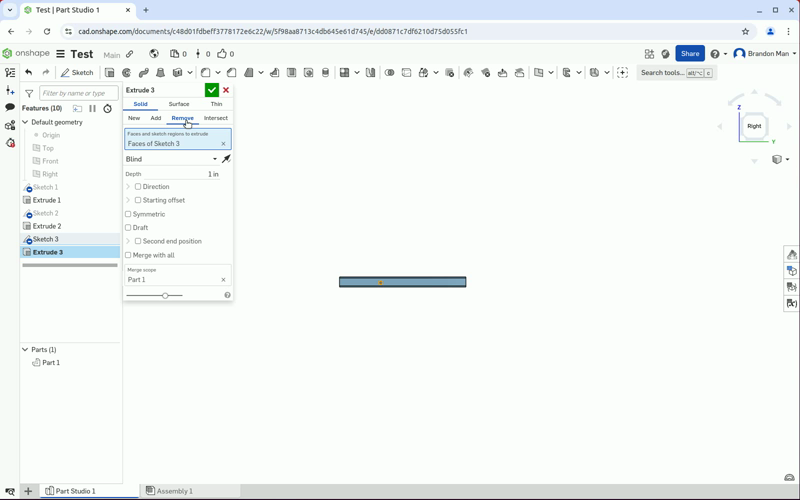
key(tab, 4)
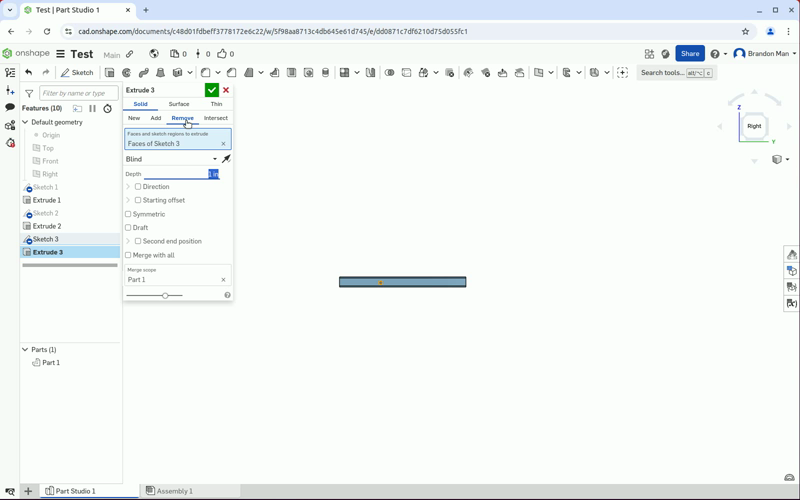
text(1.204)
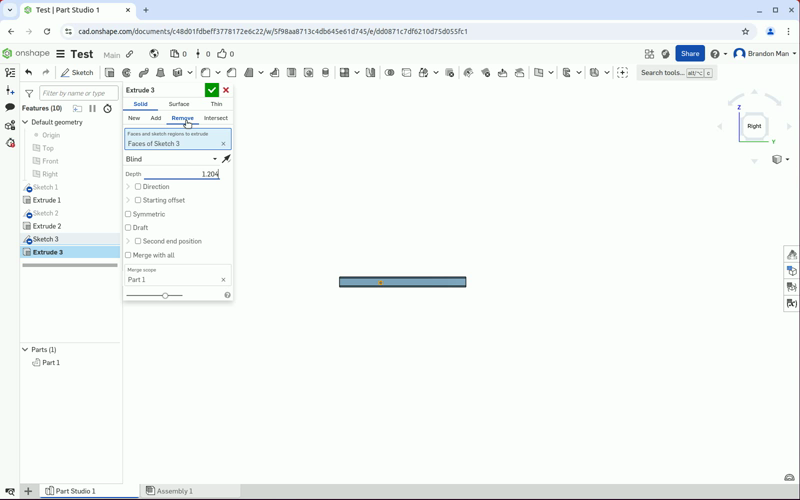
key(tab, 6)
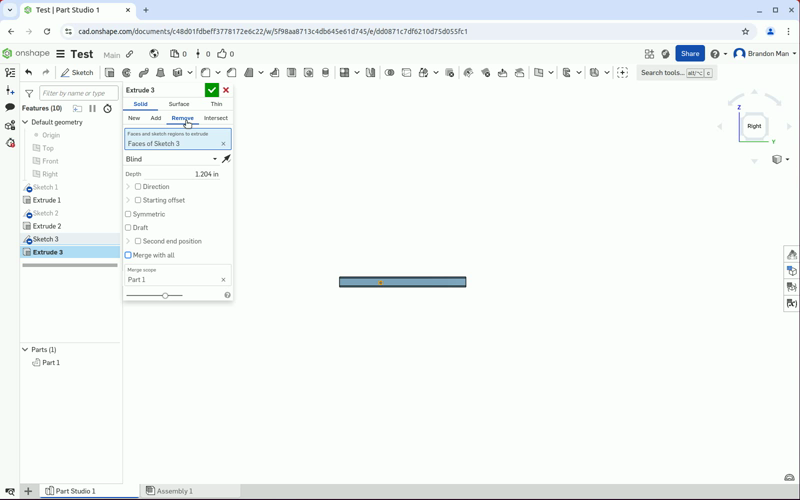
key(space)
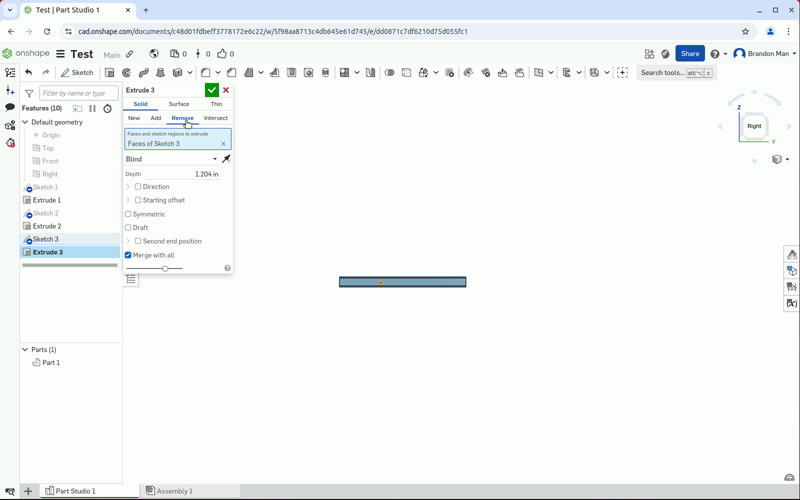
key(enter)
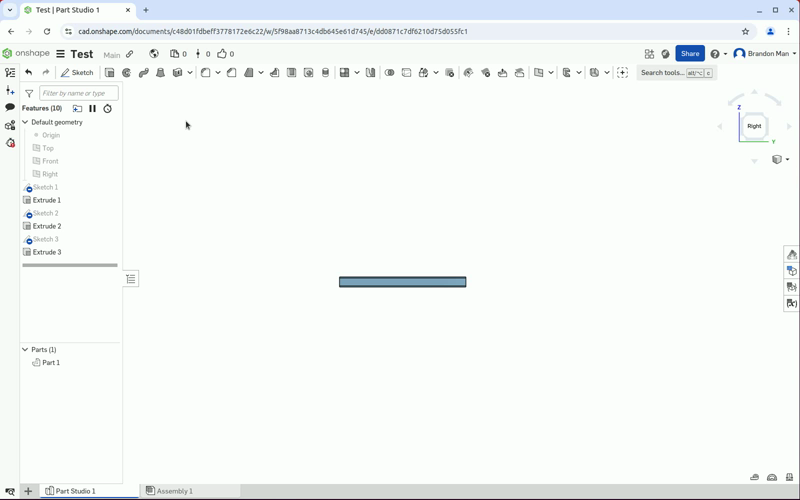
key(shift+h)
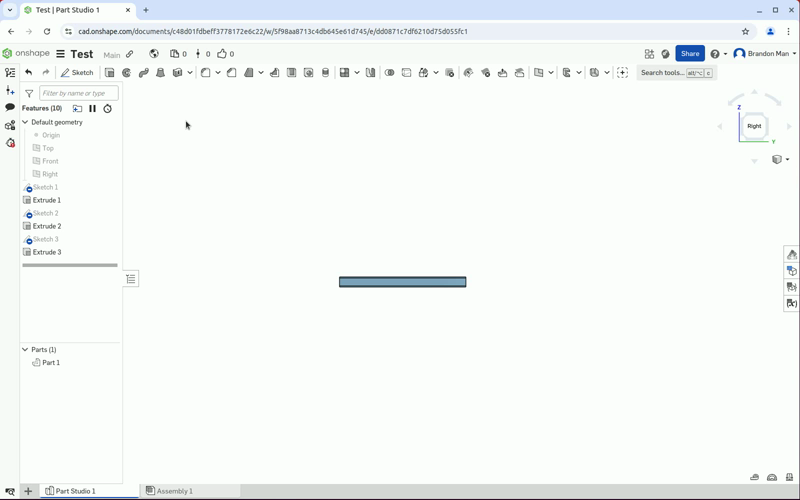
key(shift+h)
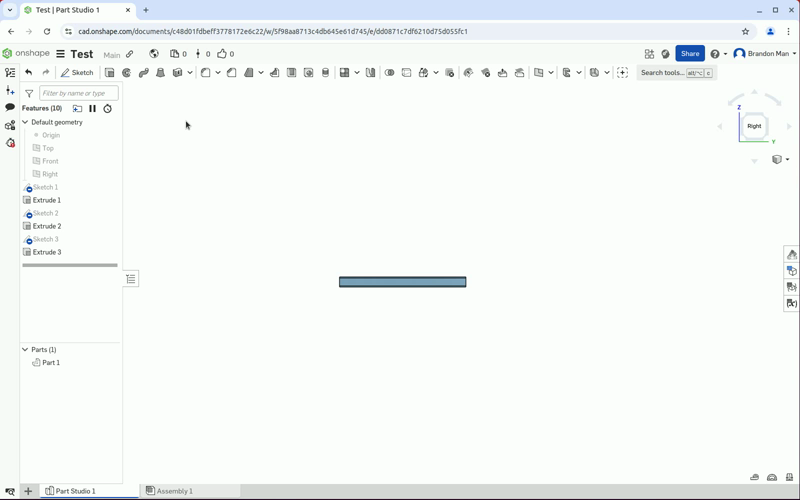
mouse_move(73, 189)
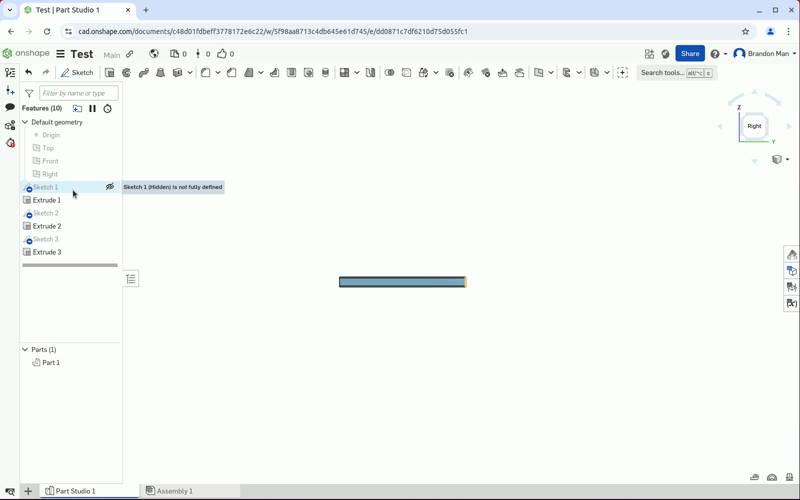
click(73, 189)
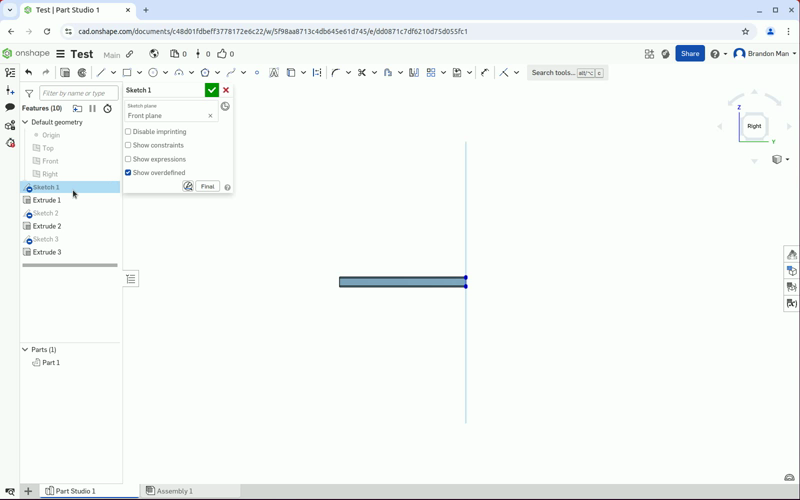
mouse_move(229, 92)
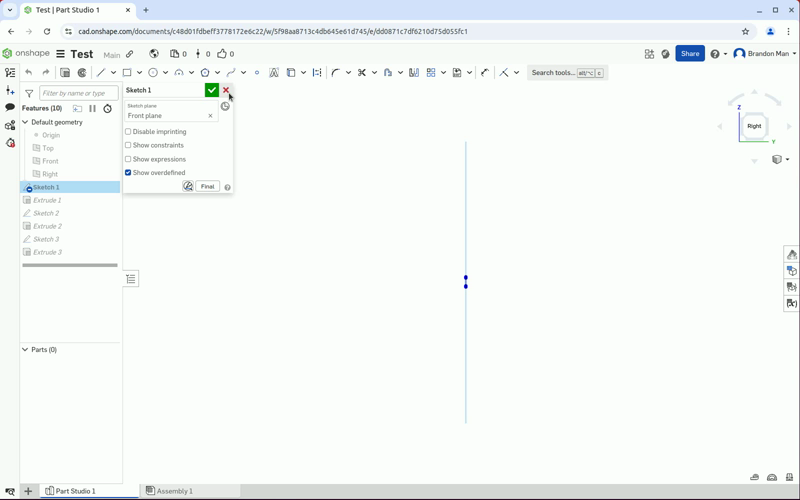
click(229, 92)
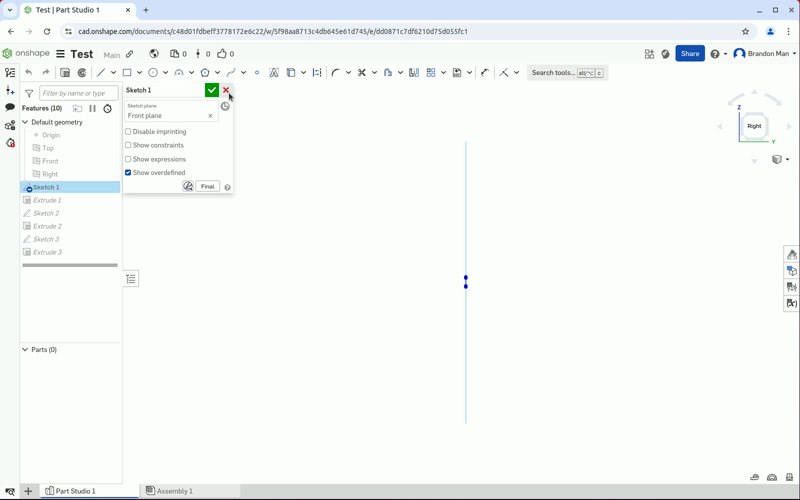
key(shift+s)
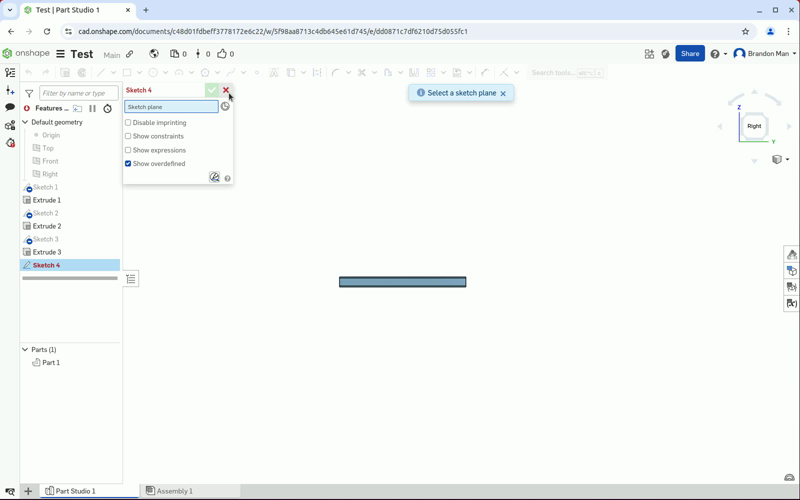
mouse_move(73, 176)
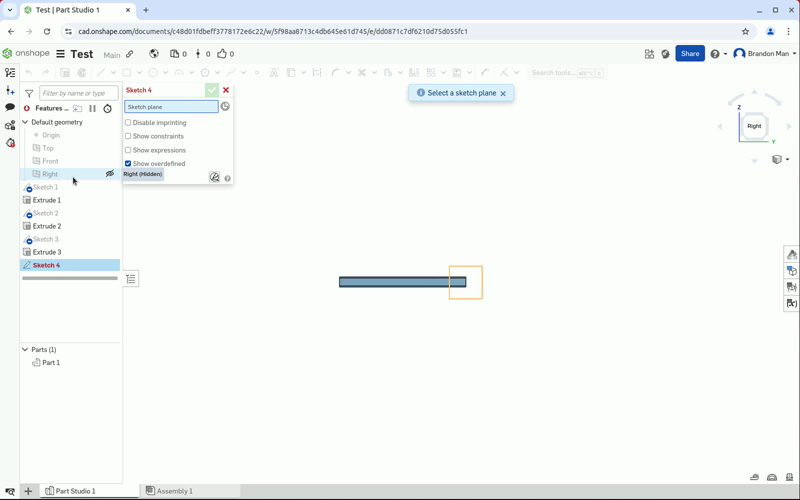
click(73, 176)
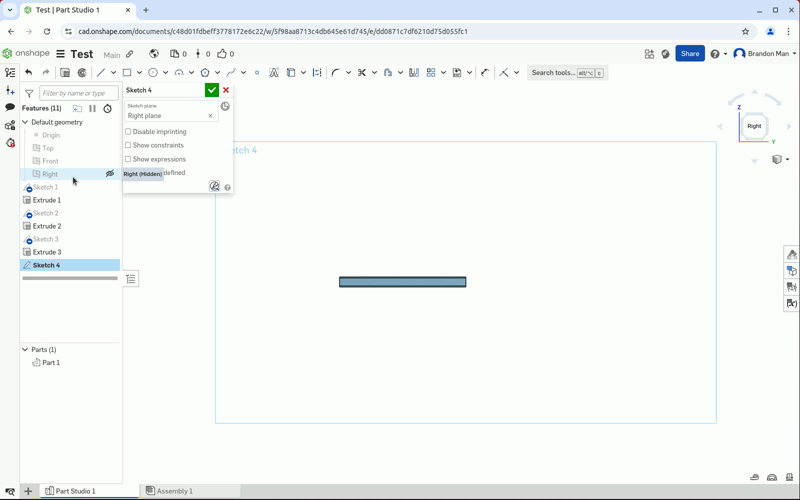
mouse_move(73, 352)
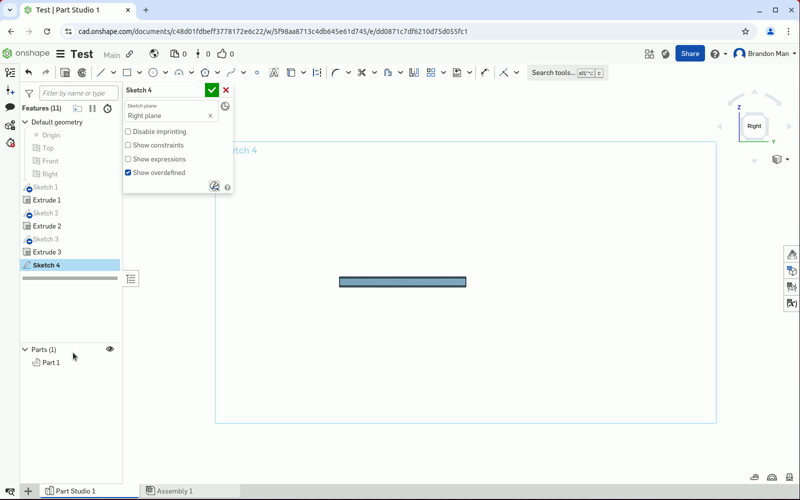
key(y)
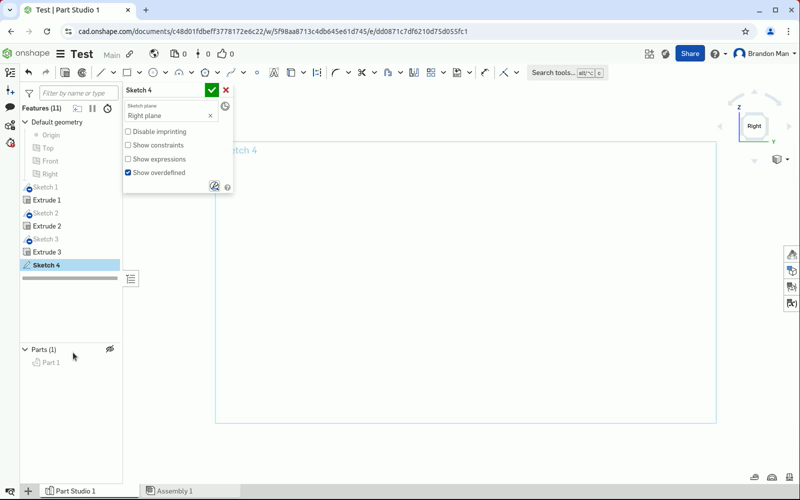
key(a)
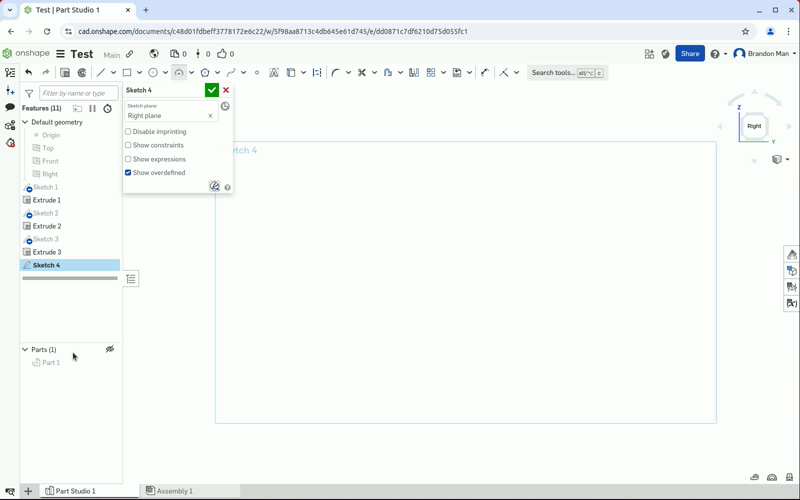
key_down(shift)
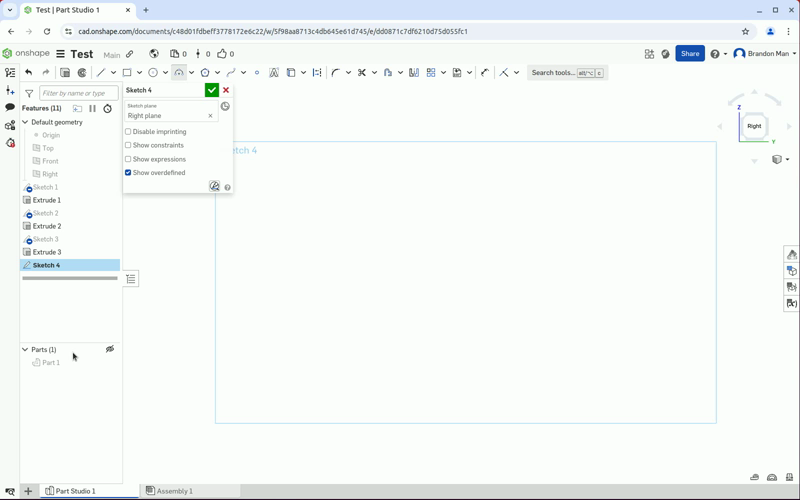
mouse_move(351, 282)
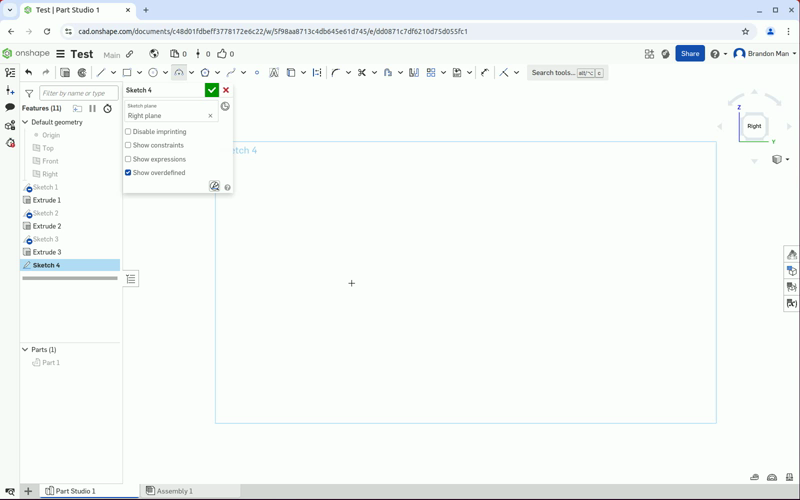
click(351, 282)
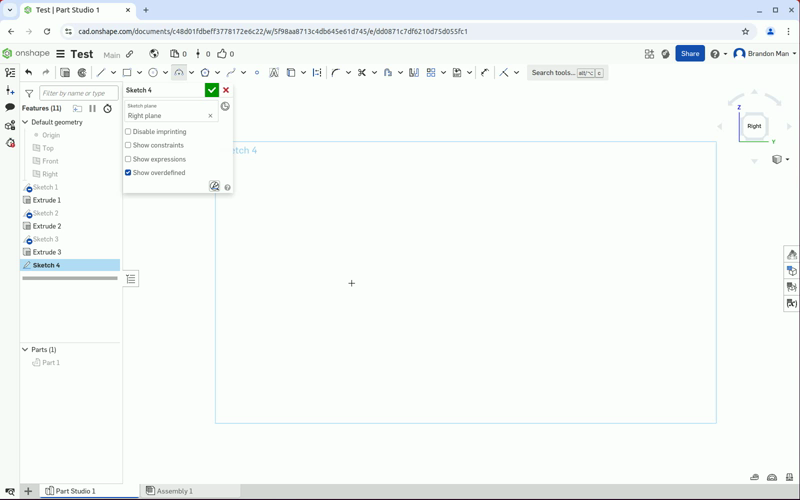
key_up(shift)
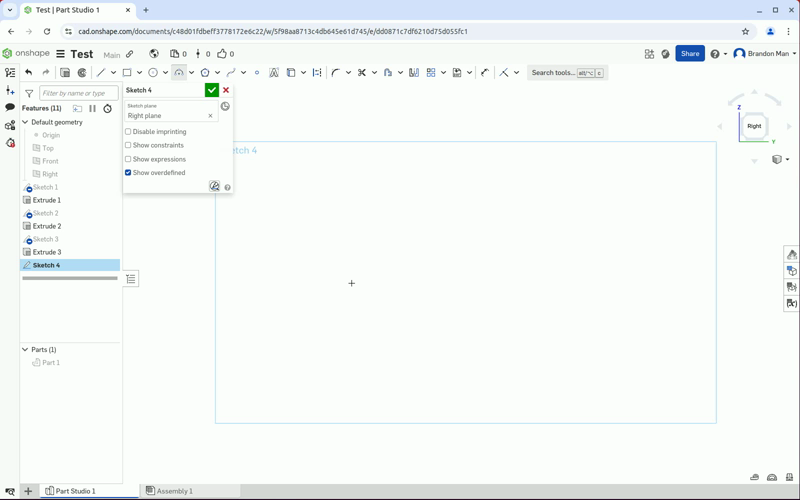
key_down(shift)
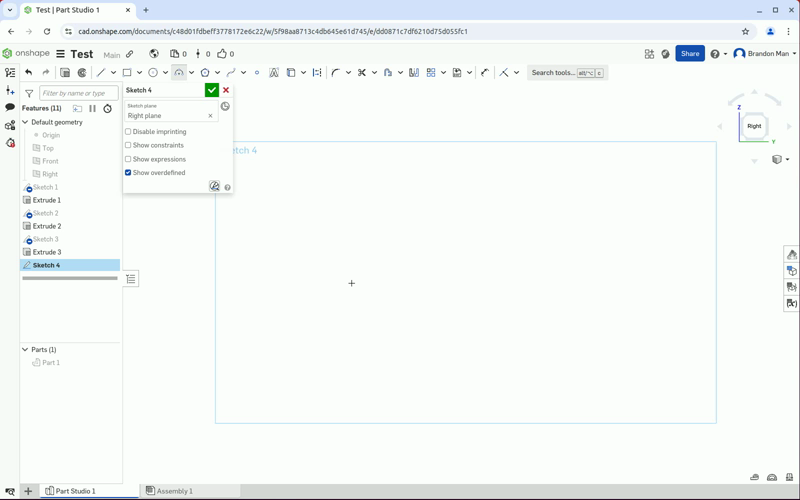
mouse_move(353, 282)
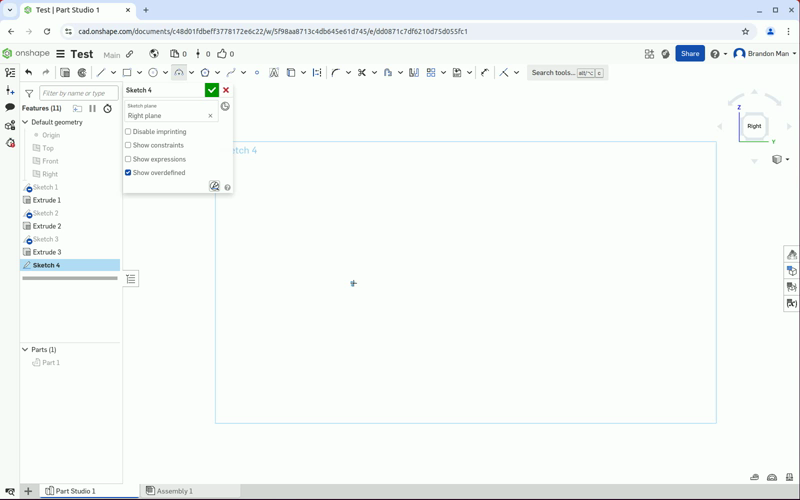
scroll(6)
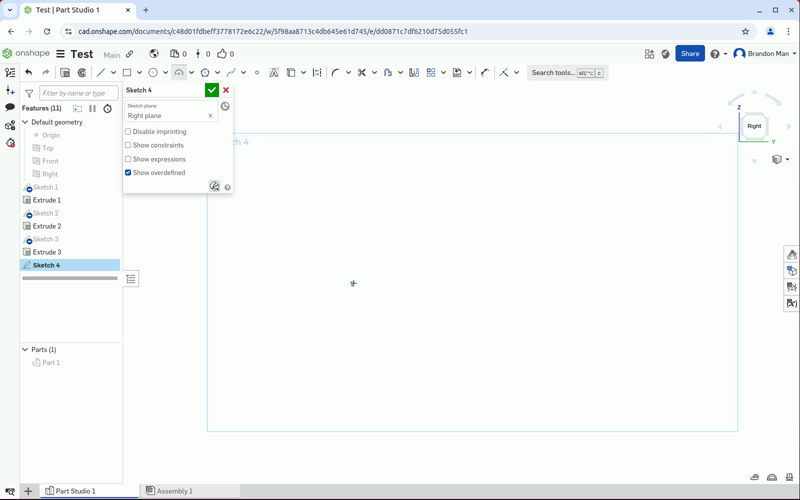
scroll(6)
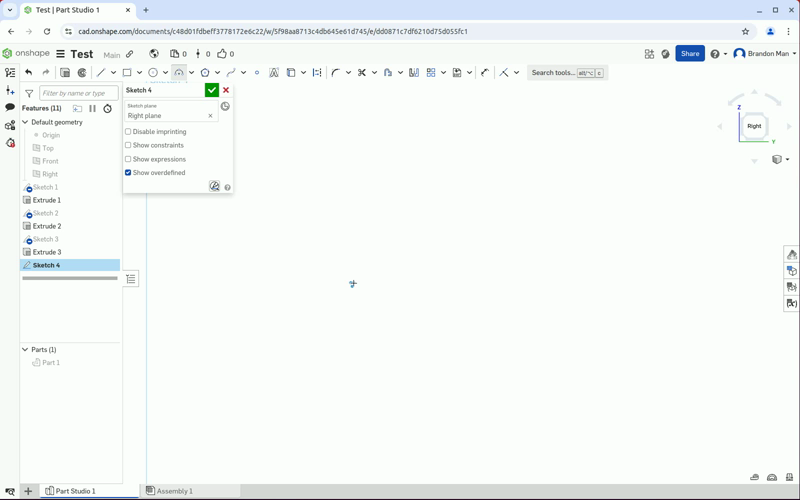
scroll(6)
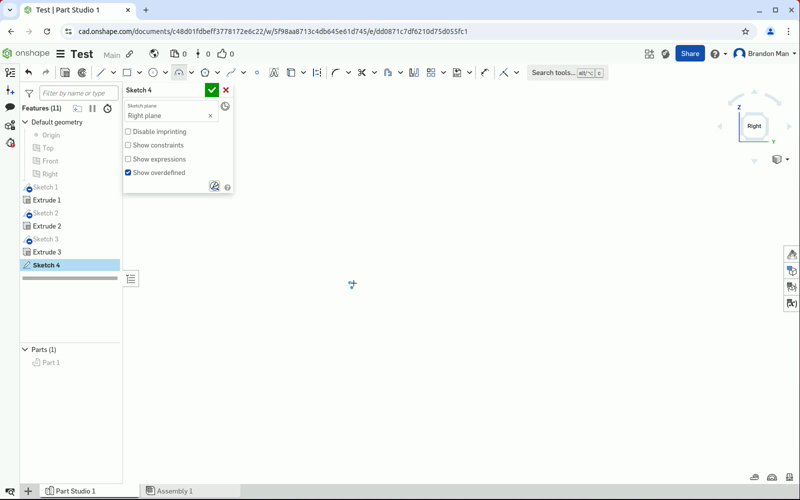
scroll(6)
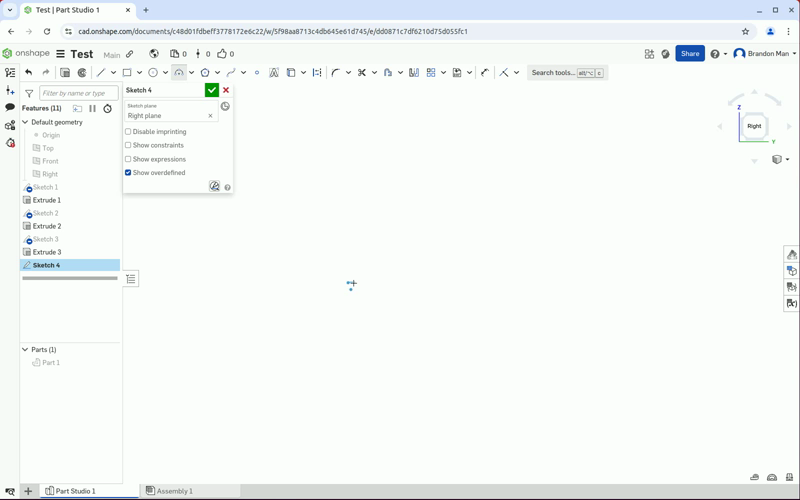
scroll(6)
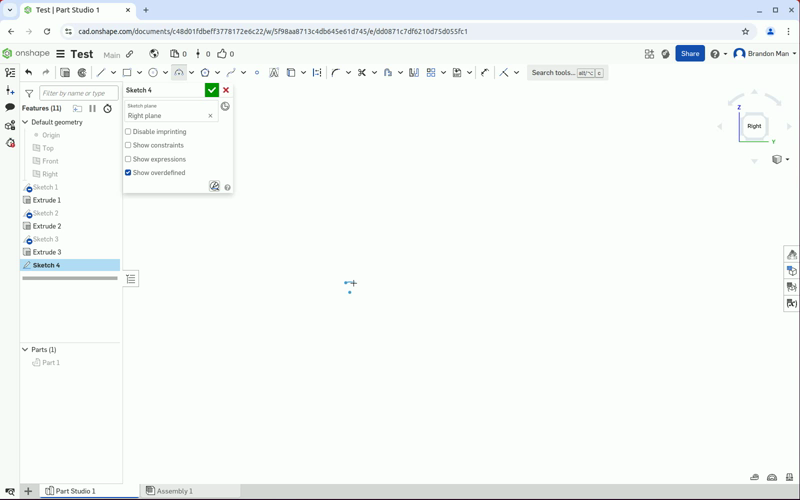
scroll(6)
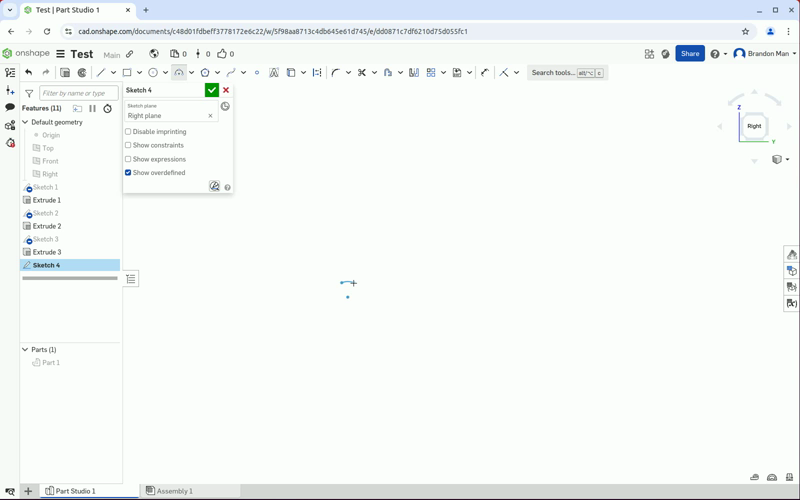
scroll(6)
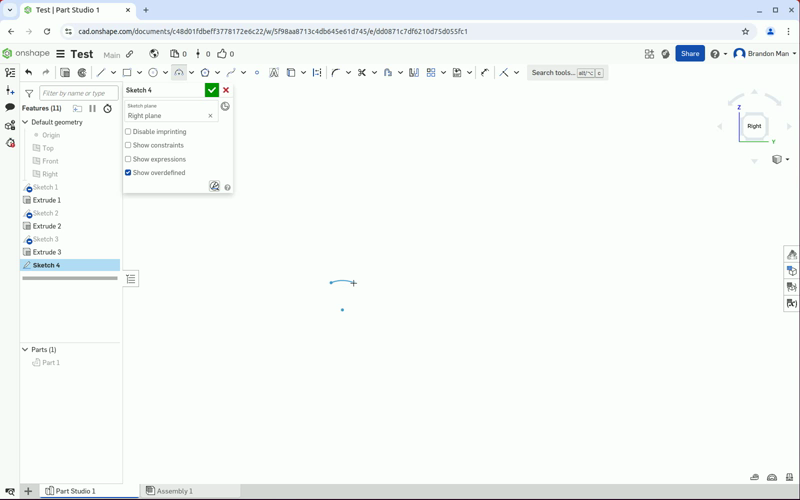
click(353, 282)
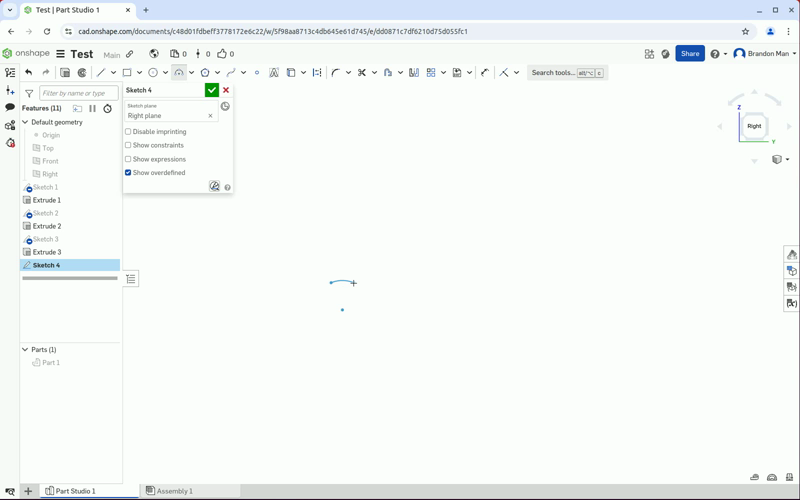
scroll(-6)
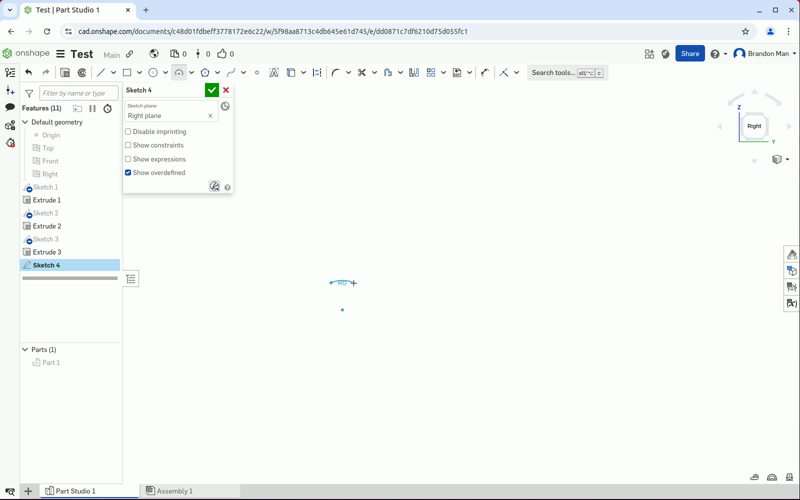
scroll(-6)
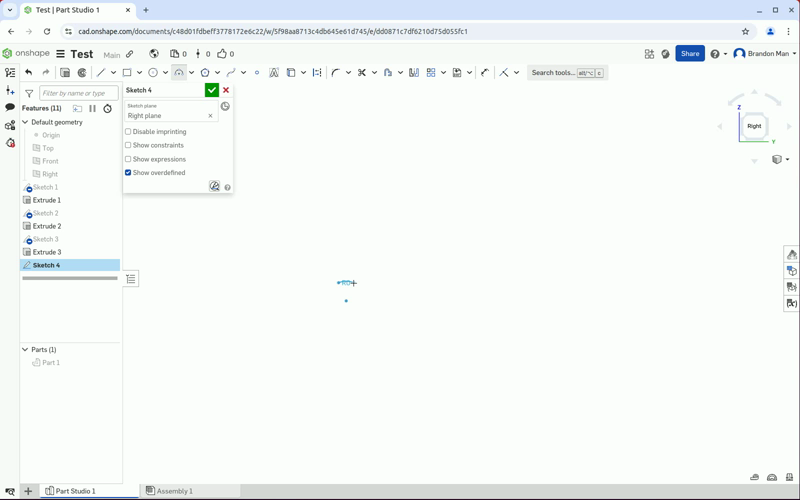
scroll(-6)
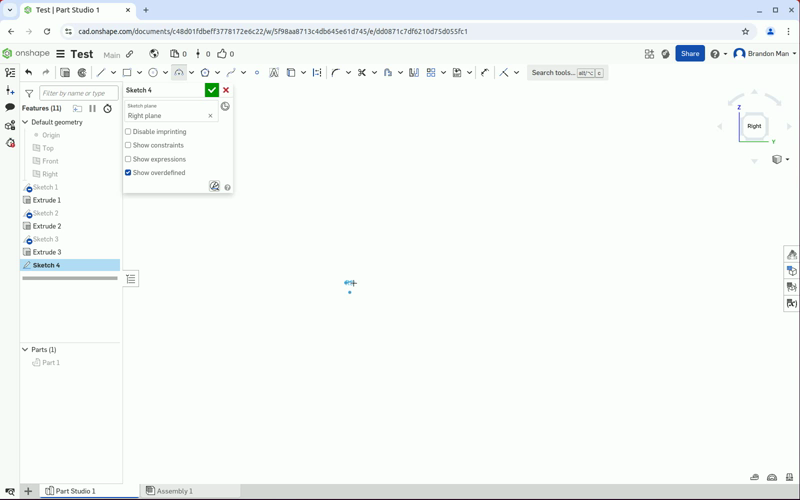
scroll(-6)
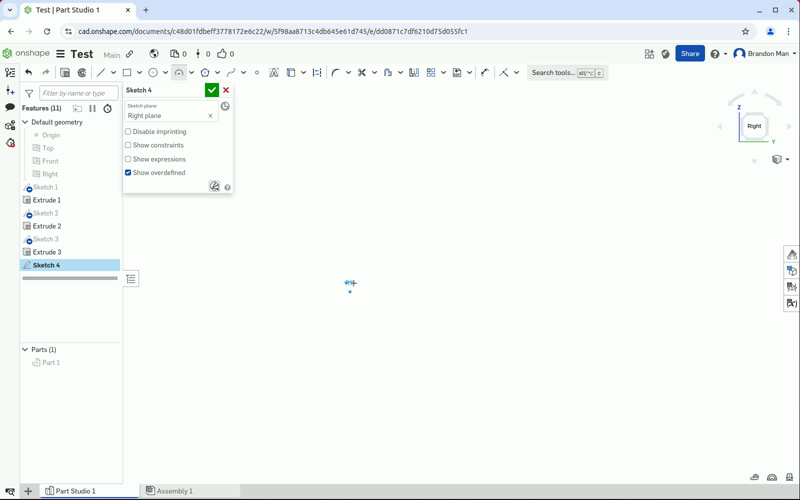
scroll(-6)
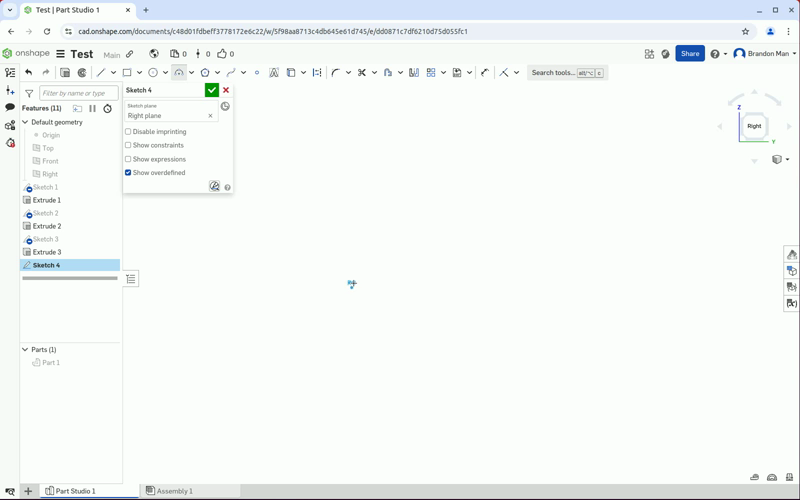
scroll(-6)
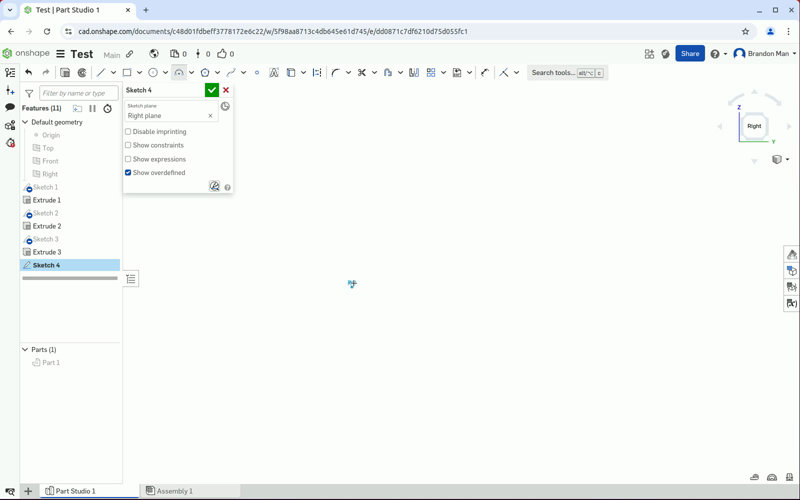
scroll(-6)
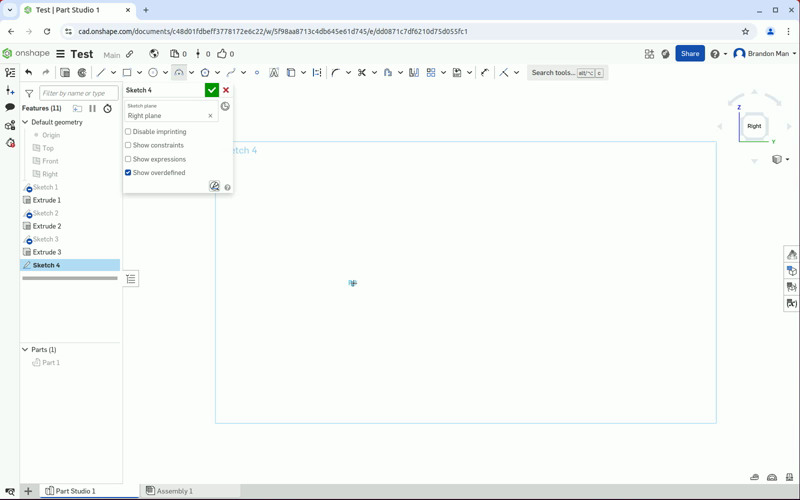
mouse_move(352, 284)
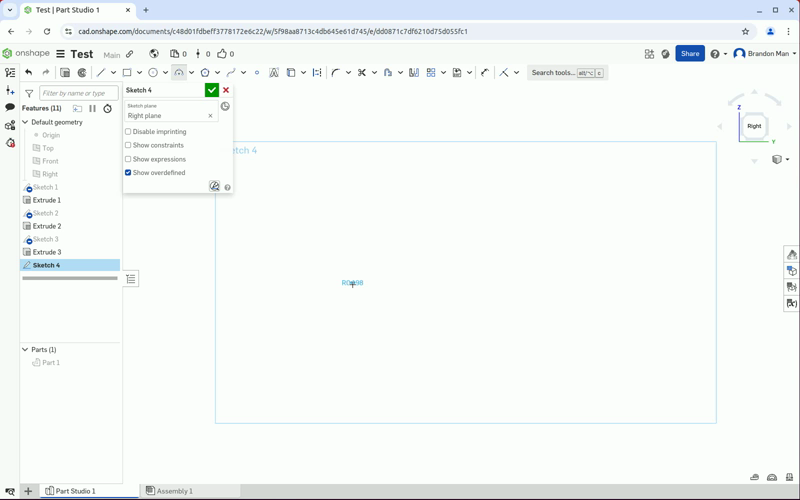
scroll(6)
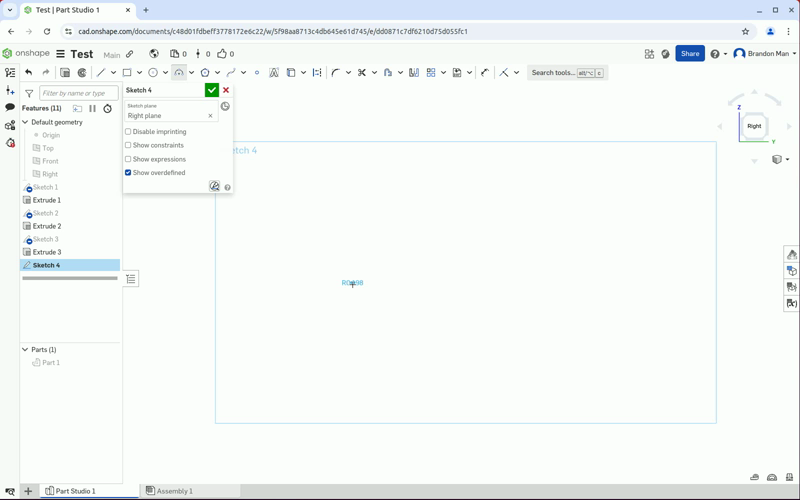
scroll(6)
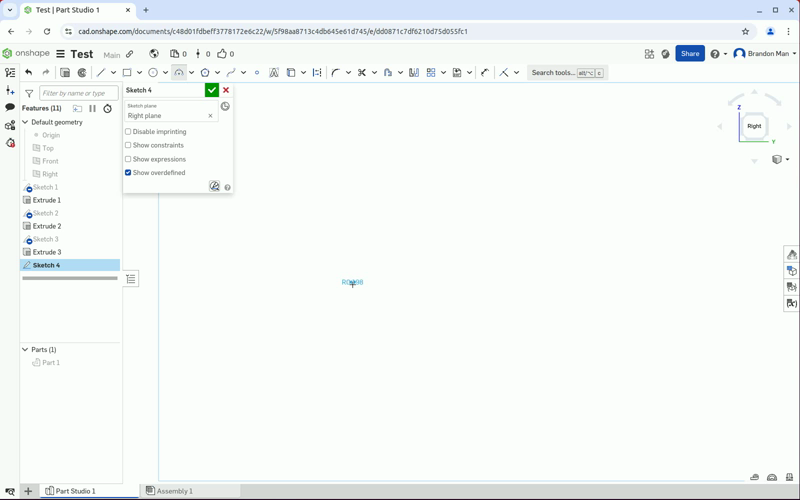
scroll(6)
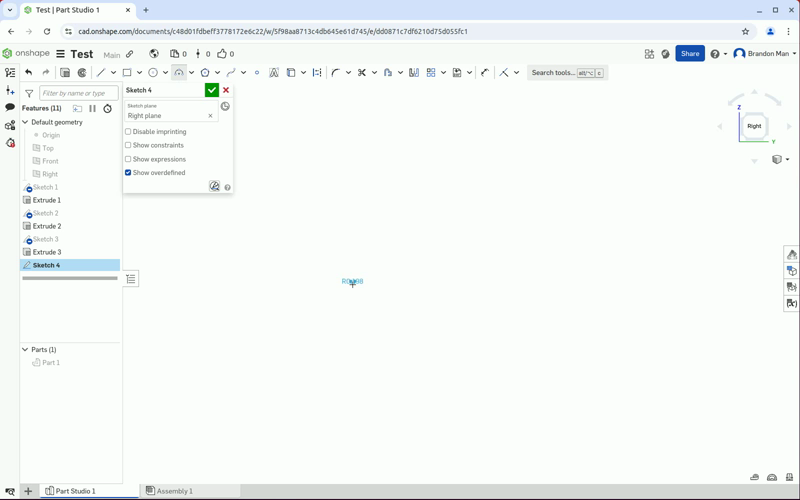
scroll(6)
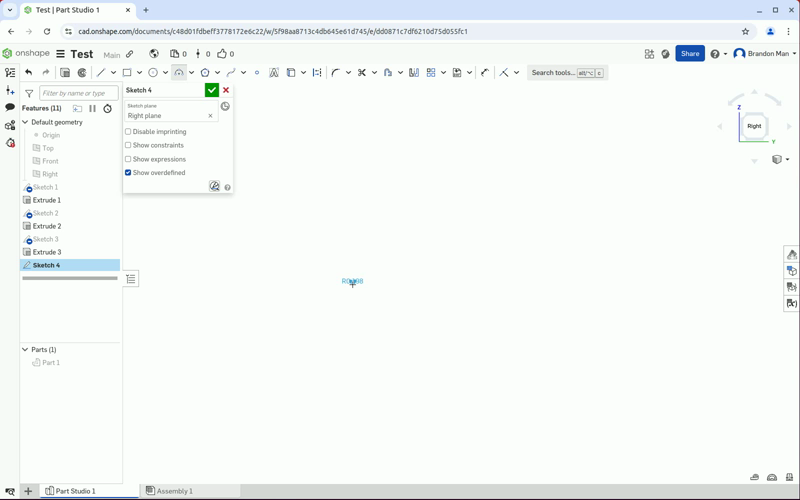
scroll(6)
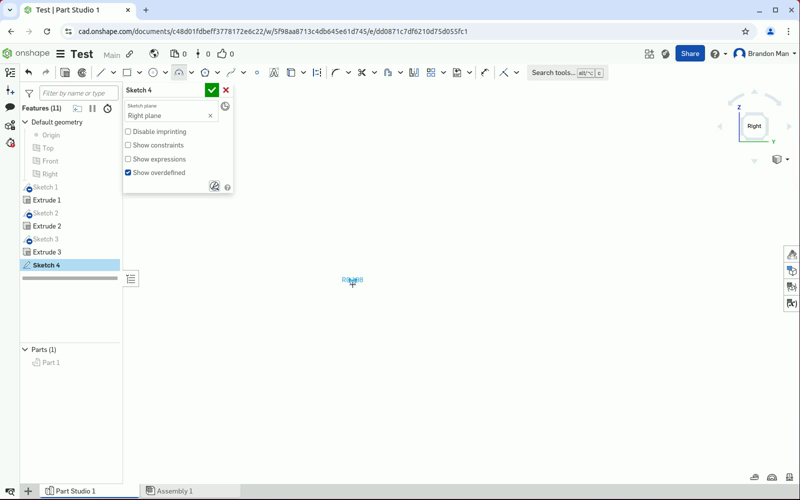
scroll(6)
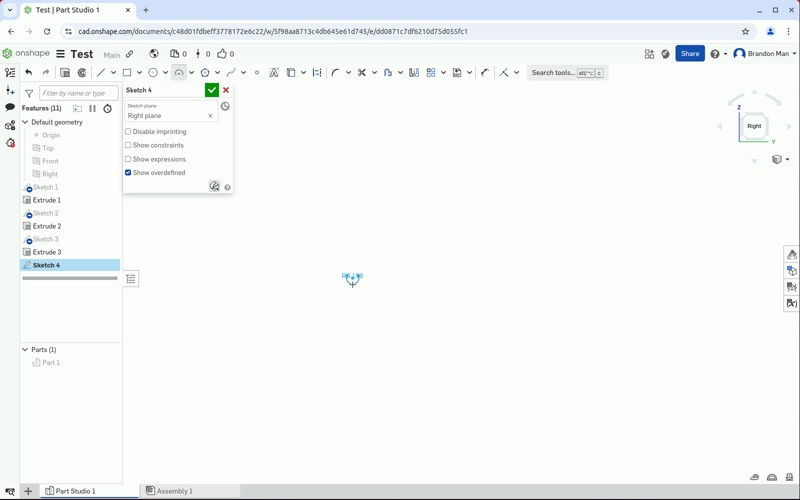
scroll(6)
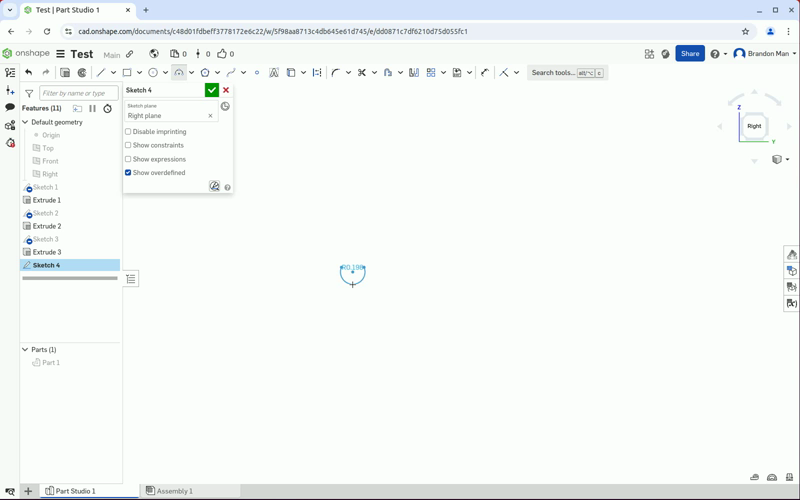
click(352, 284)
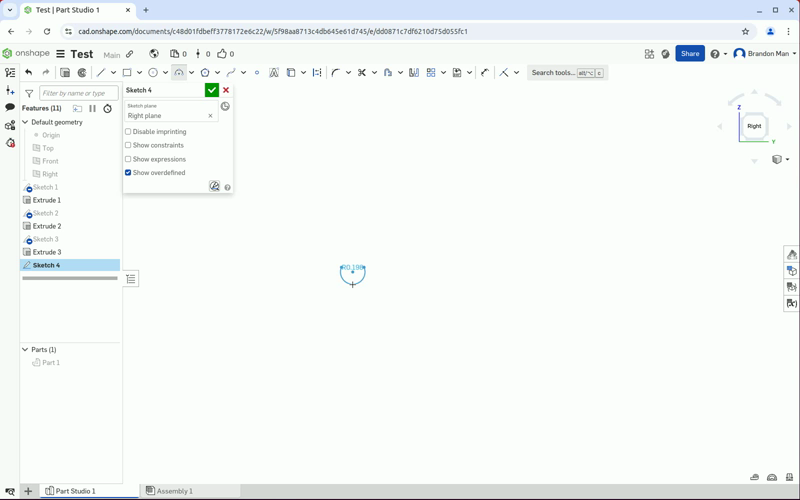
scroll(-6)
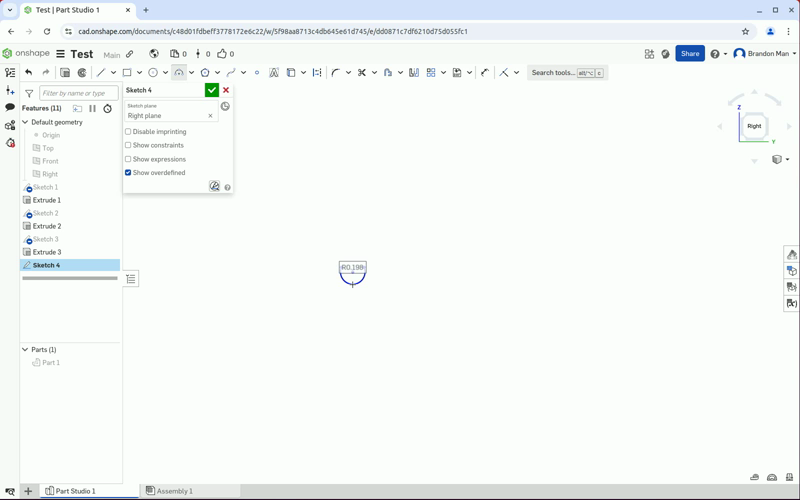
scroll(-6)
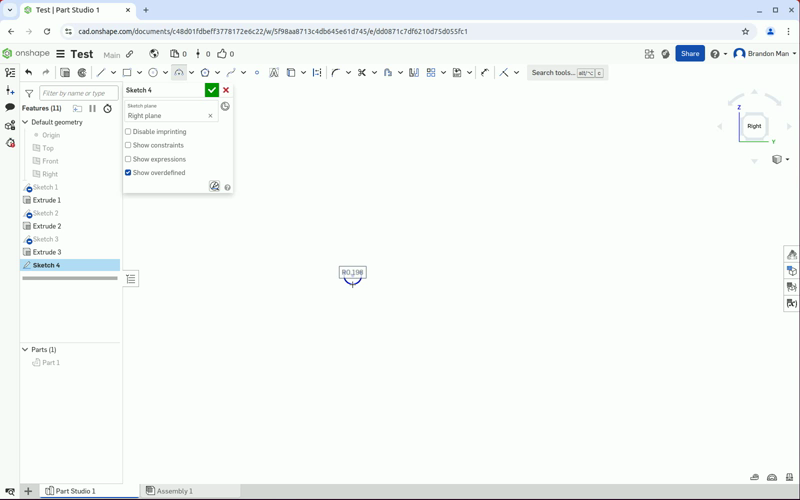
scroll(-6)
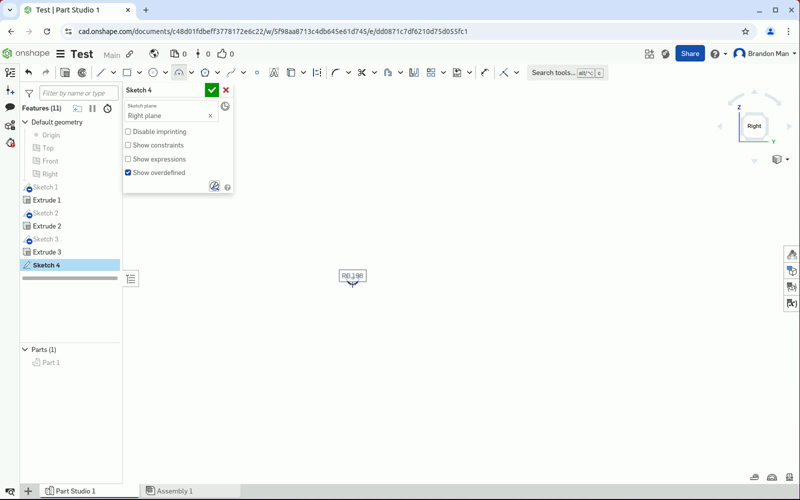
scroll(-6)
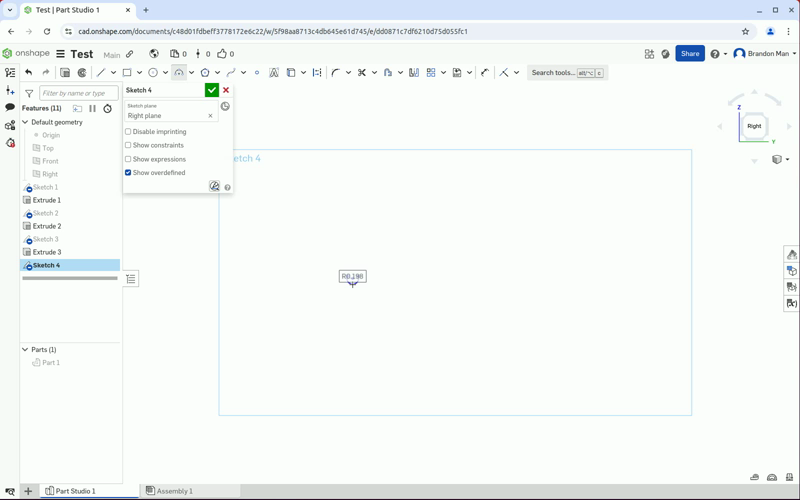
scroll(-6)
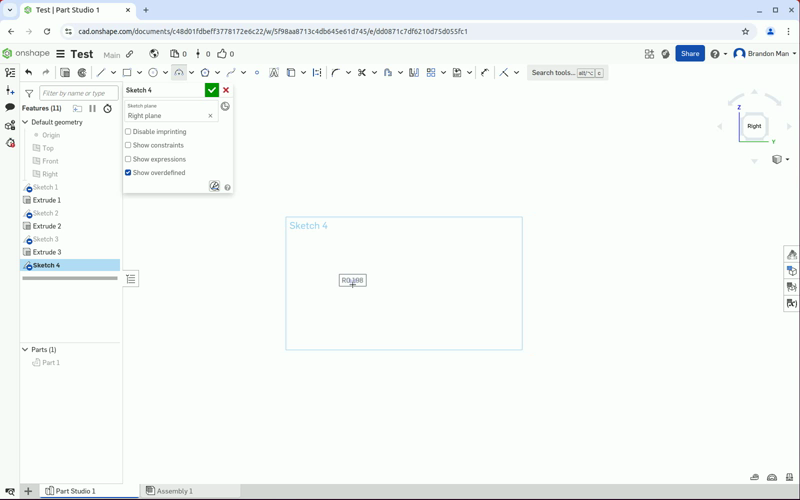
scroll(-6)
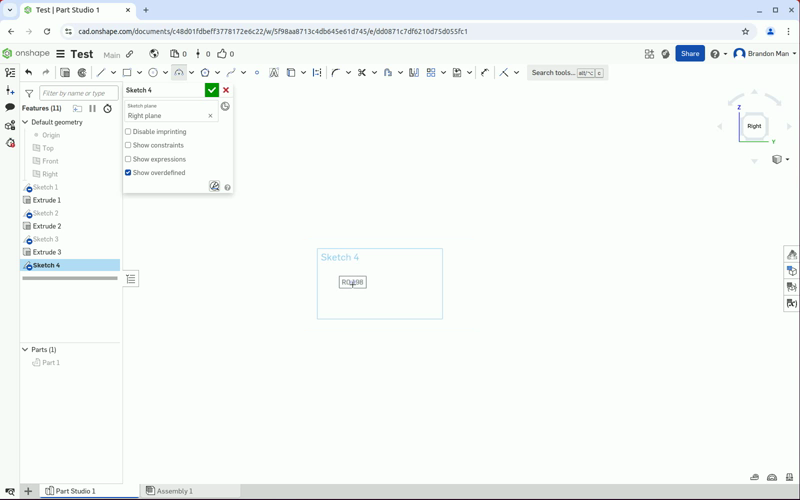
scroll(-6)
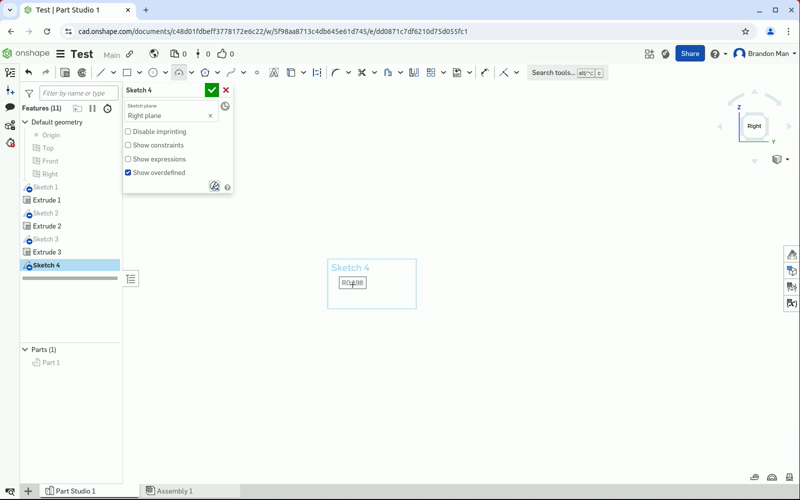
key_up(shift)
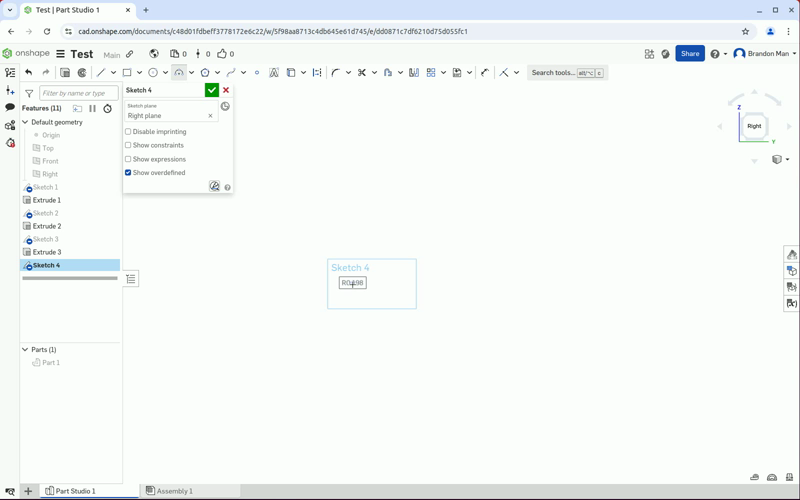
key(esc)
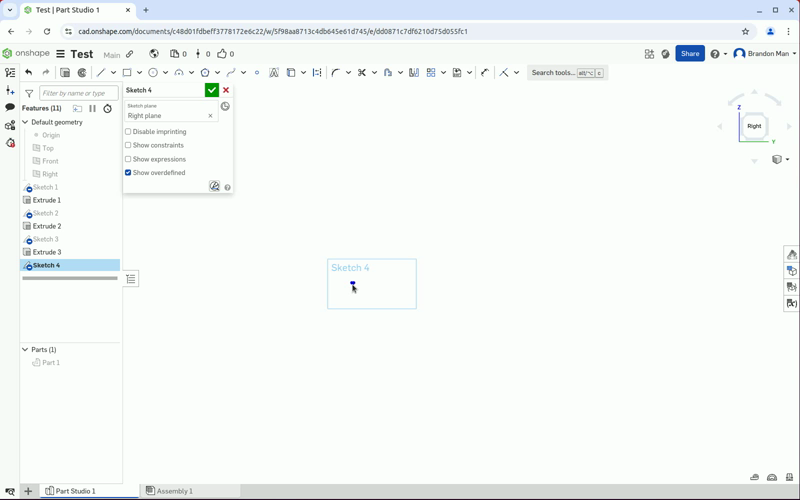
key(l)
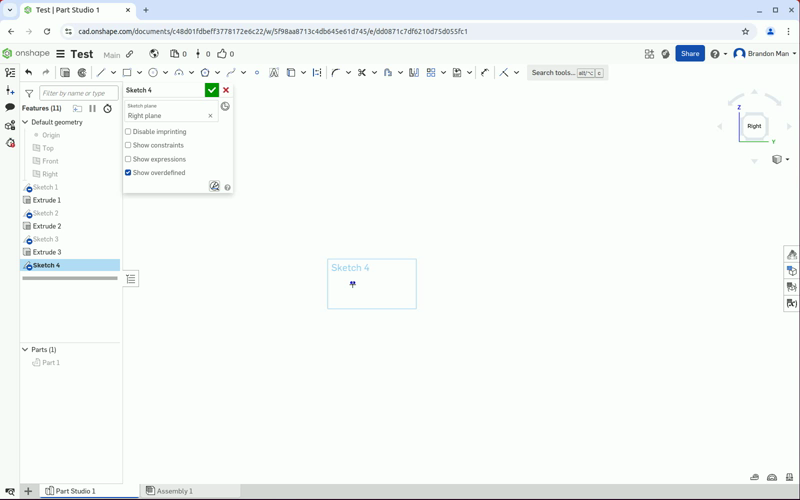
mouse_move(353, 282)
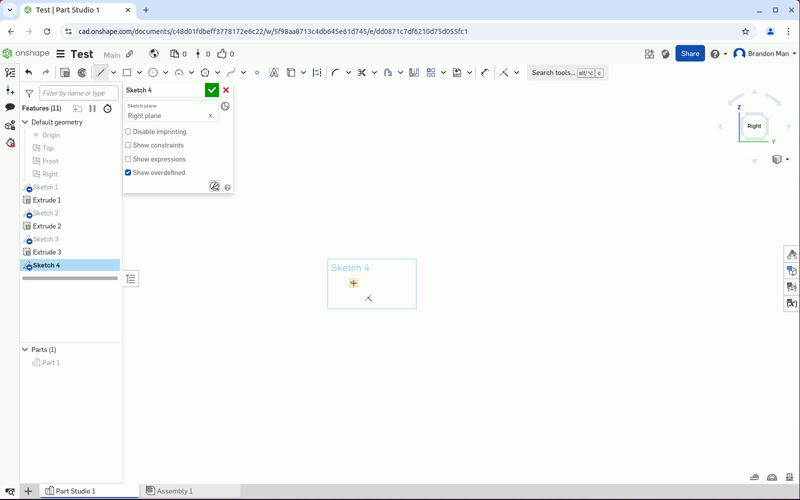
scroll(6)
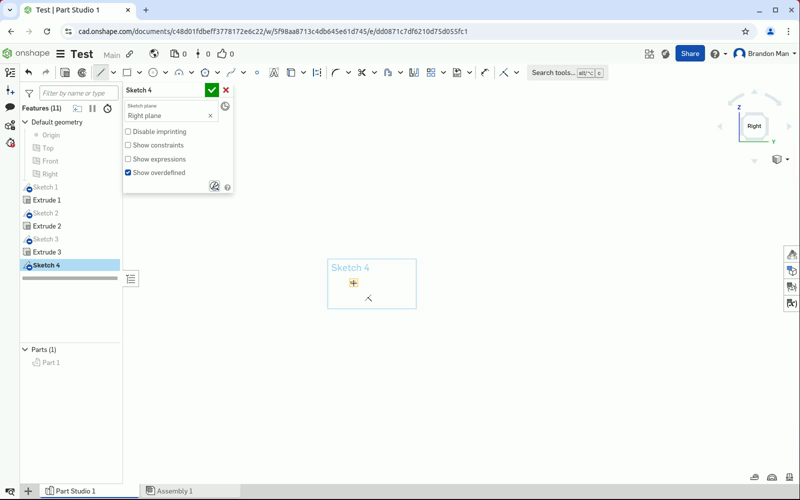
scroll(6)
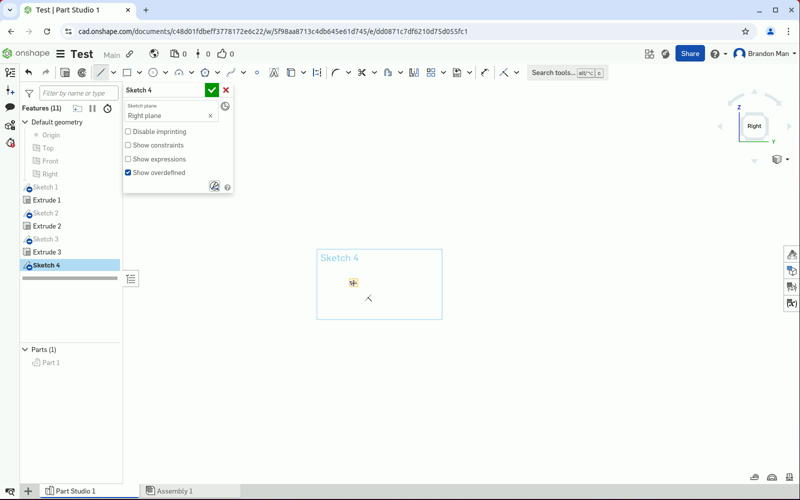
scroll(6)
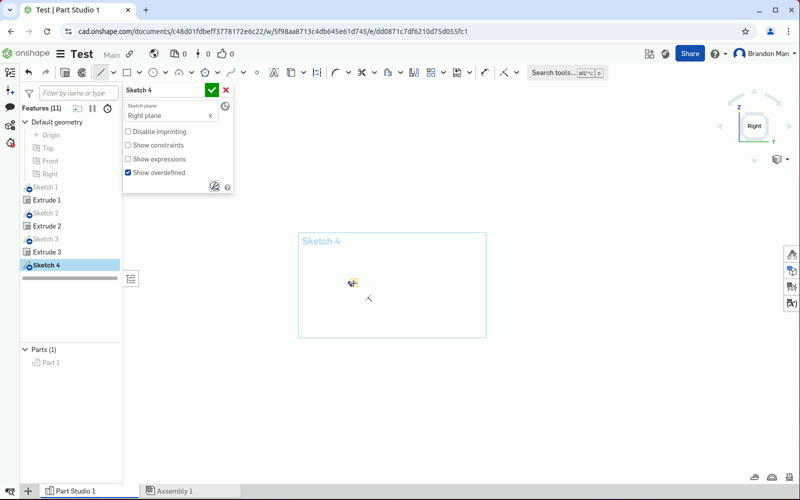
scroll(6)
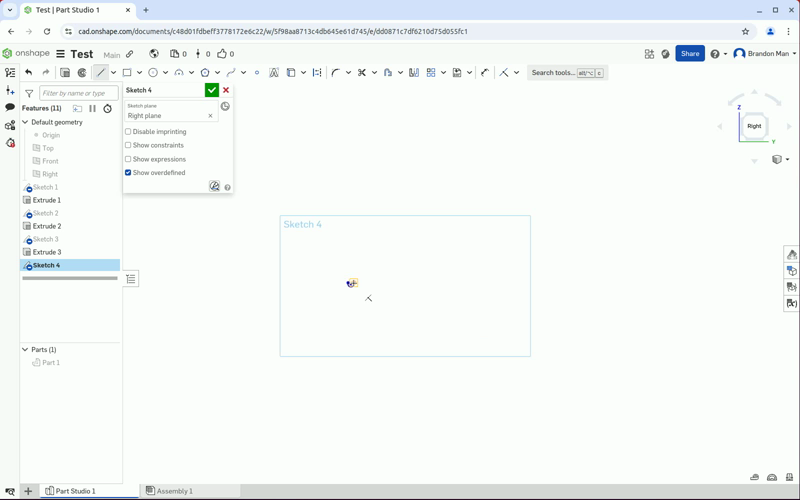
scroll(6)
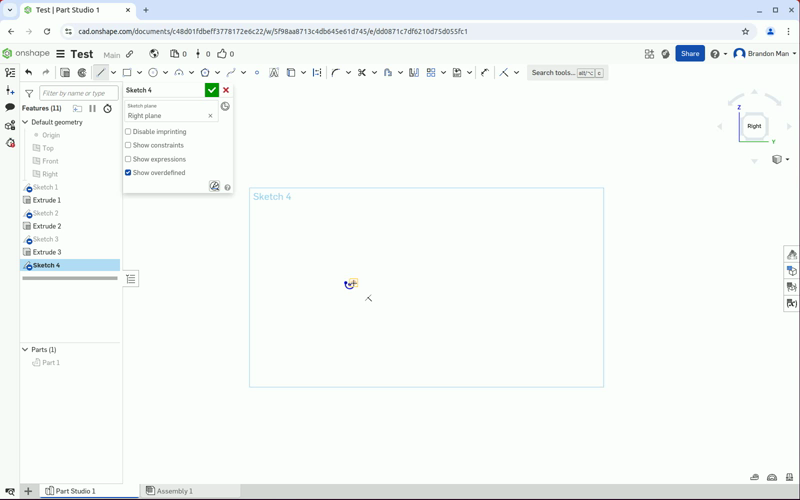
scroll(6)
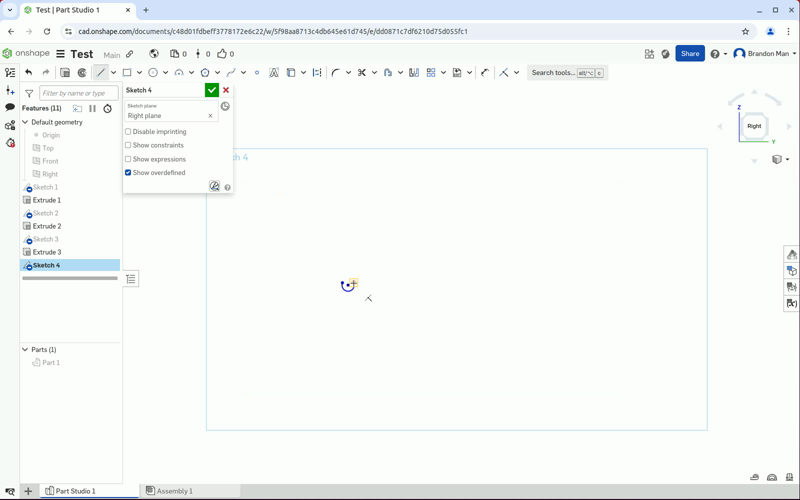
scroll(6)
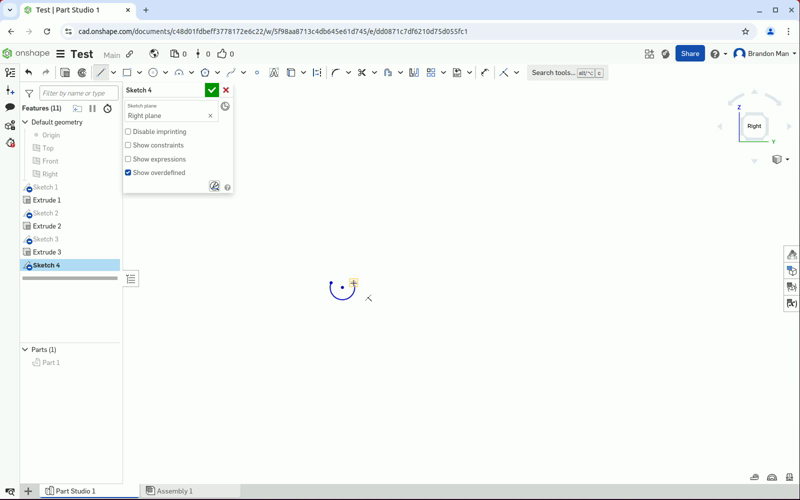
click(353, 282)
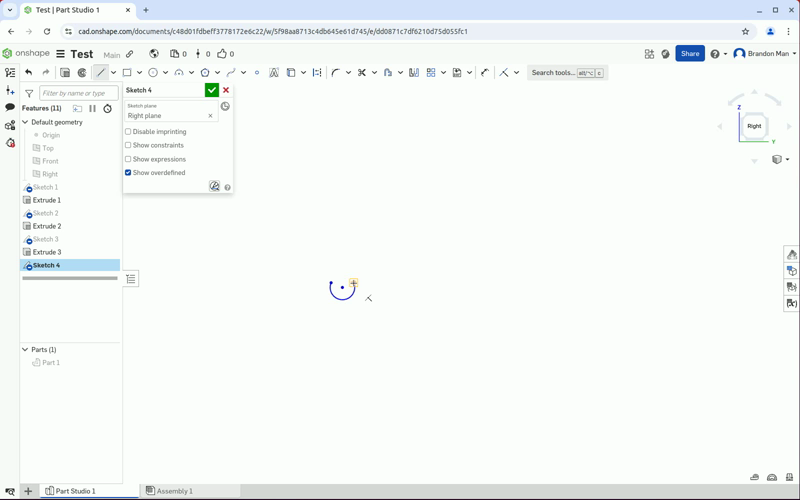
scroll(-6)
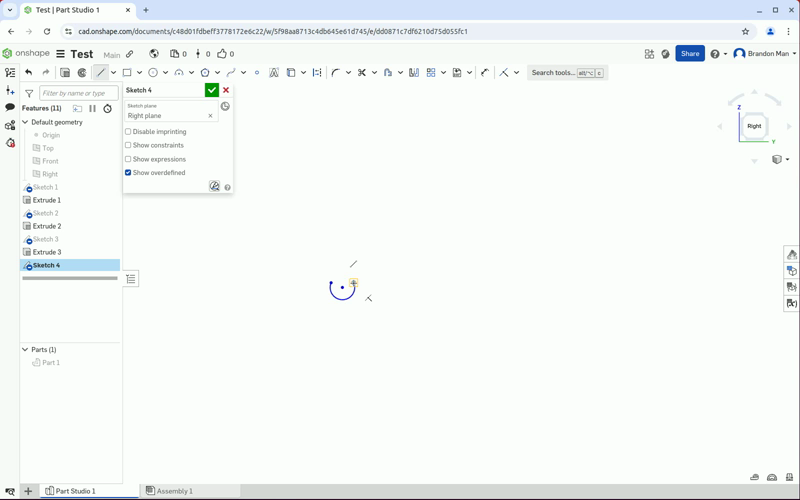
scroll(-6)
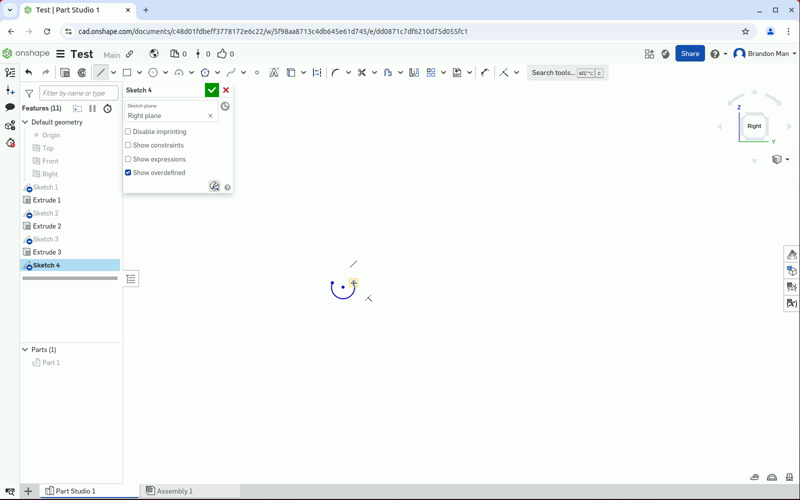
scroll(-6)
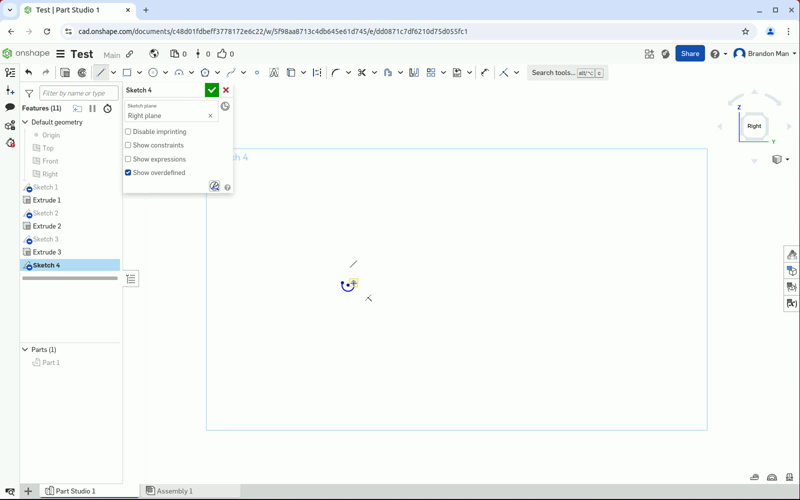
scroll(-6)
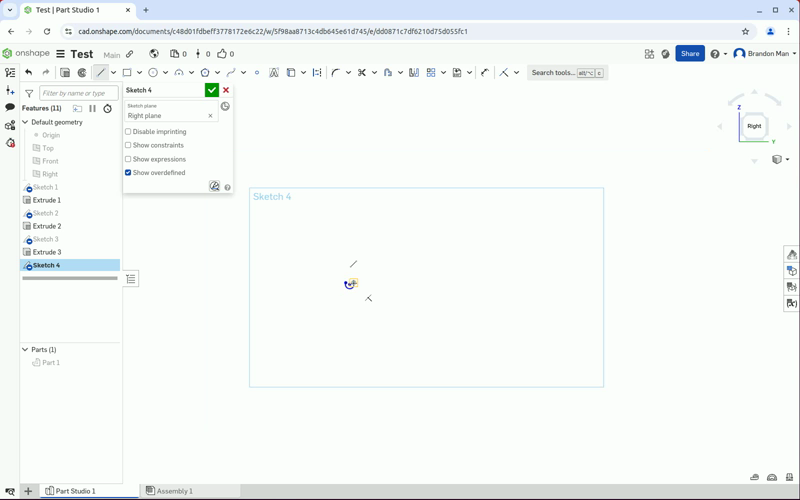
scroll(-6)
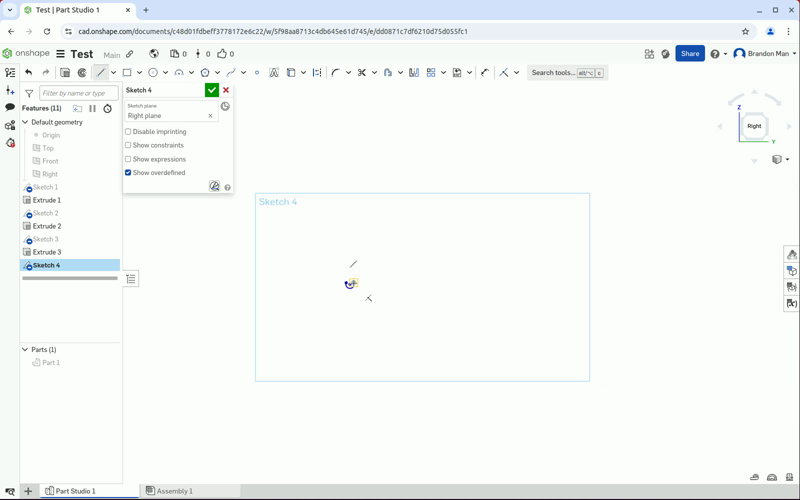
scroll(-6)
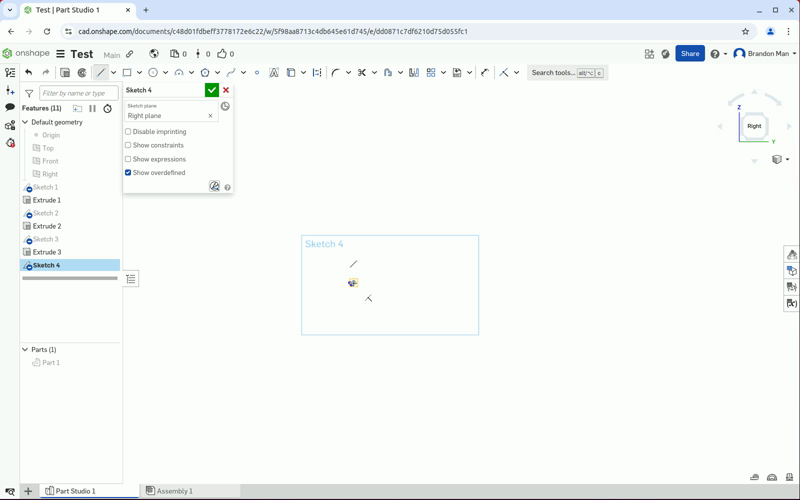
scroll(-6)
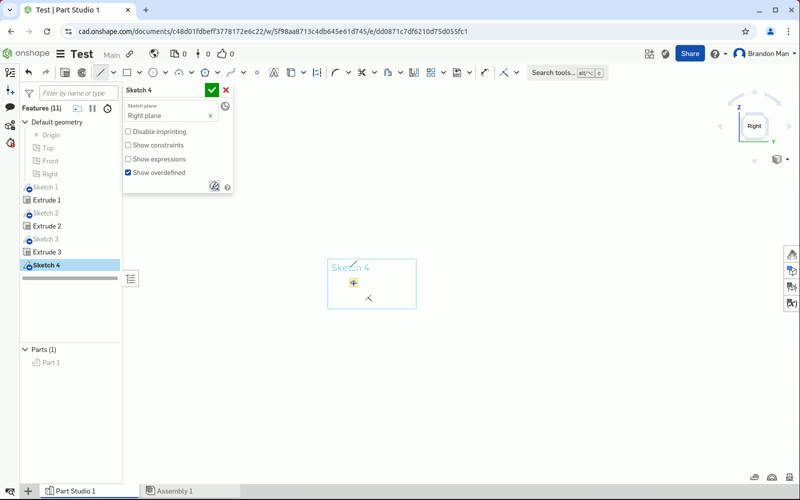
mouse_move(383, 282)
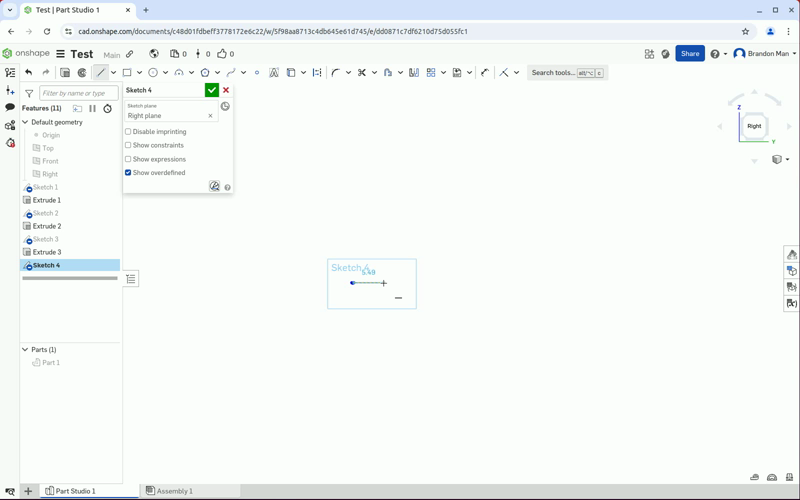
key_down(shift)
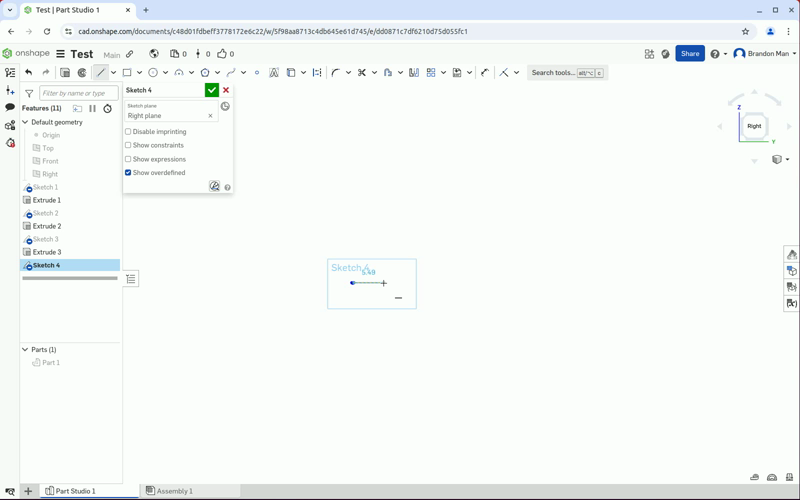
mouse_move(351, 282)
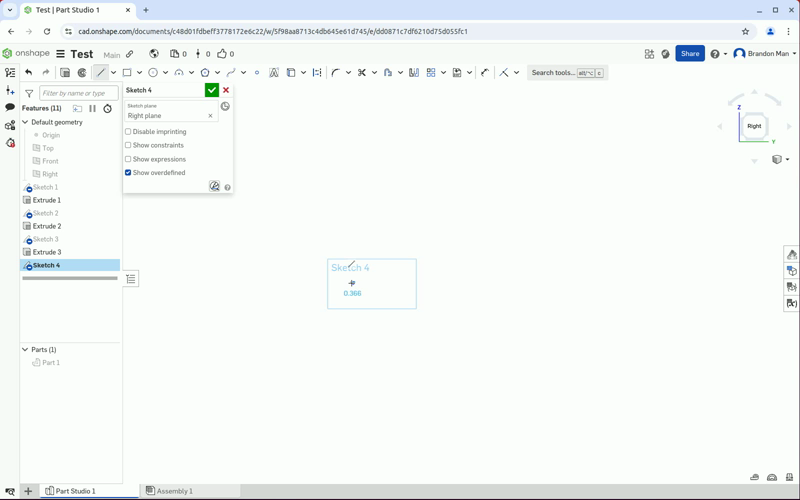
scroll(6)
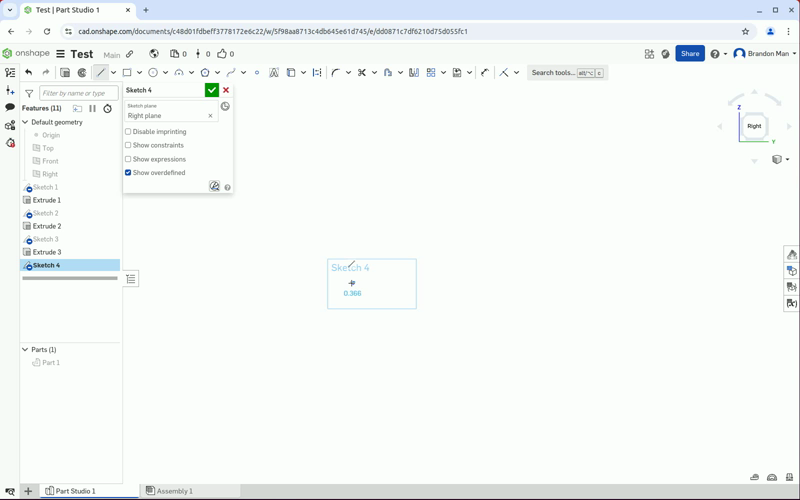
scroll(6)
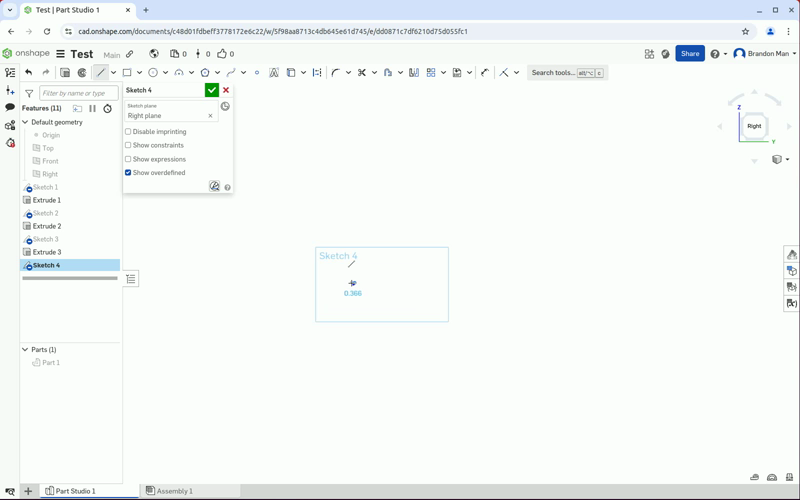
scroll(6)
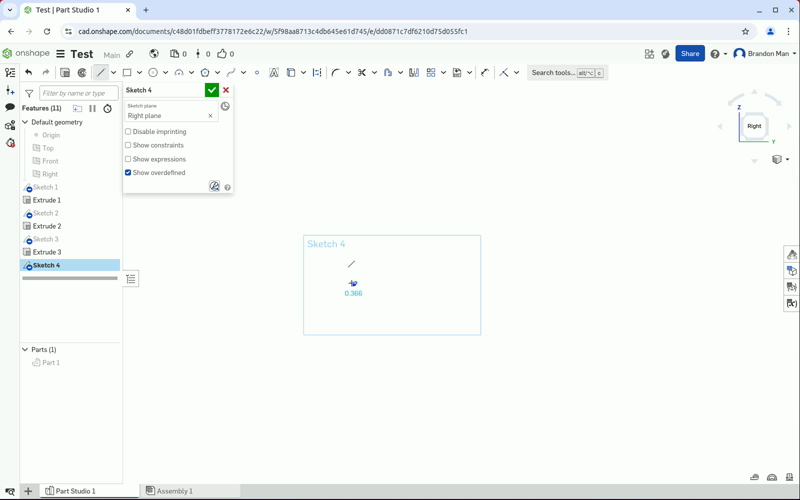
scroll(6)
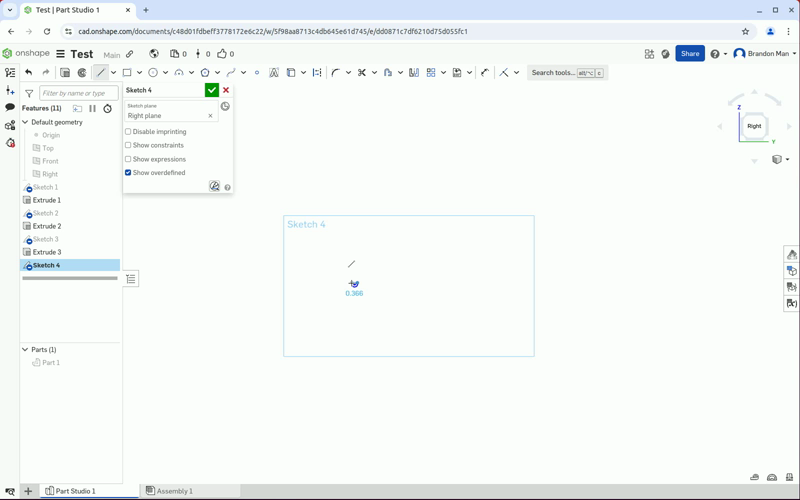
scroll(6)
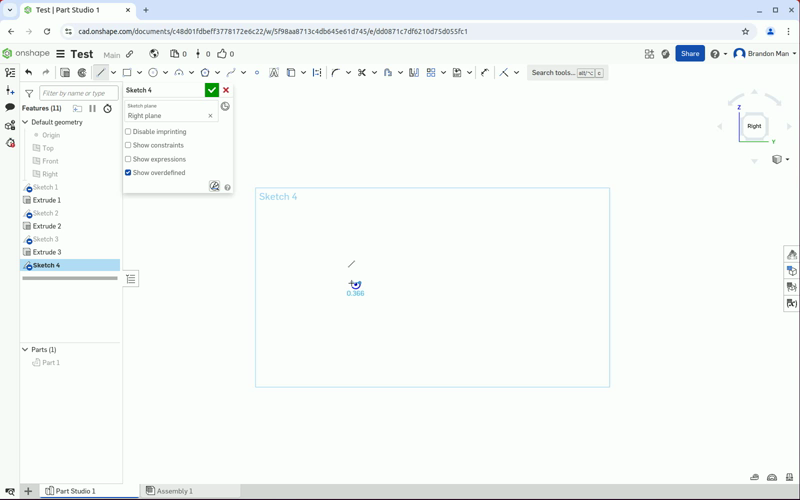
scroll(6)
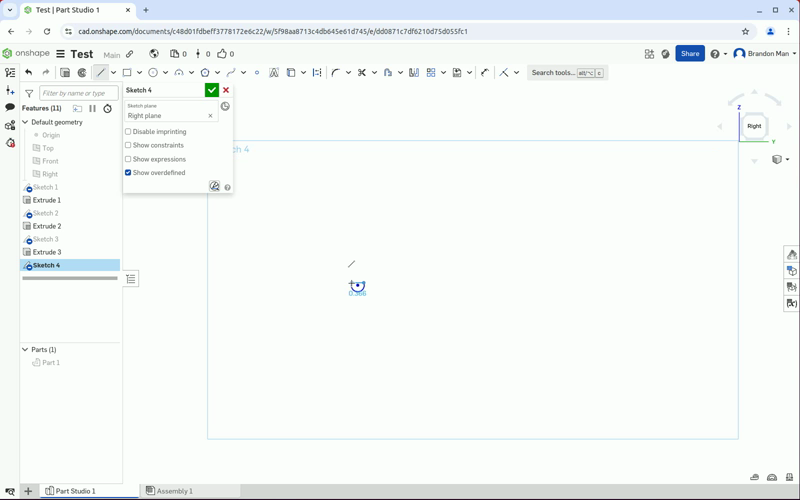
scroll(6)
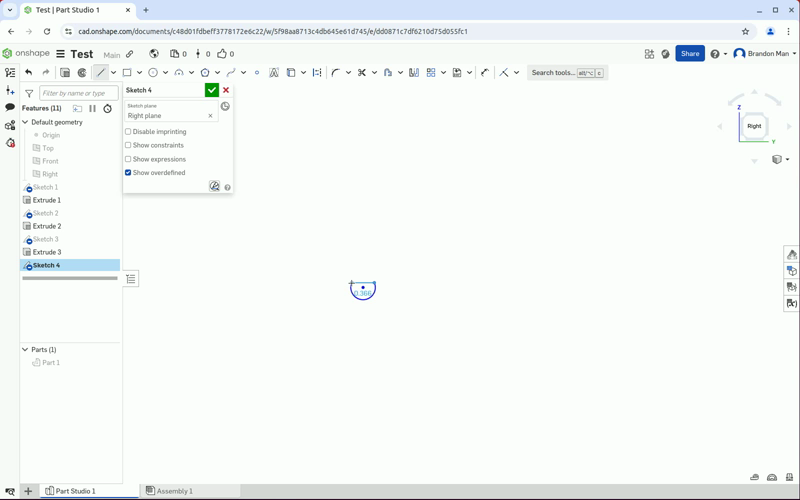
key_up(shift)
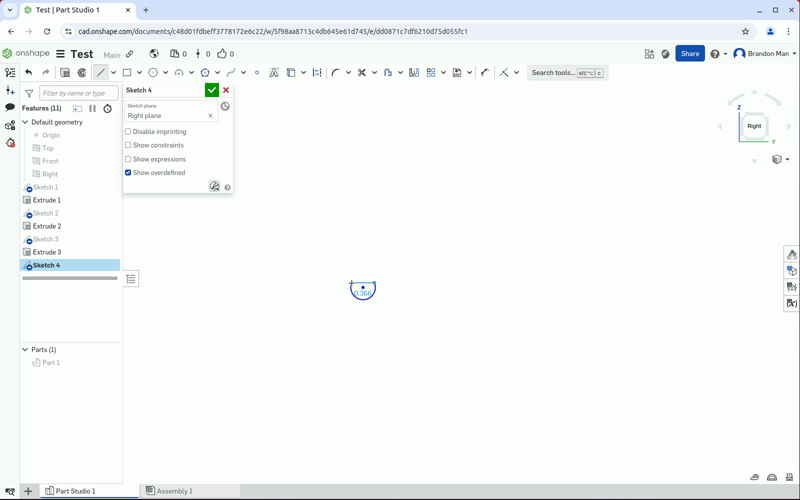
click(351, 282)
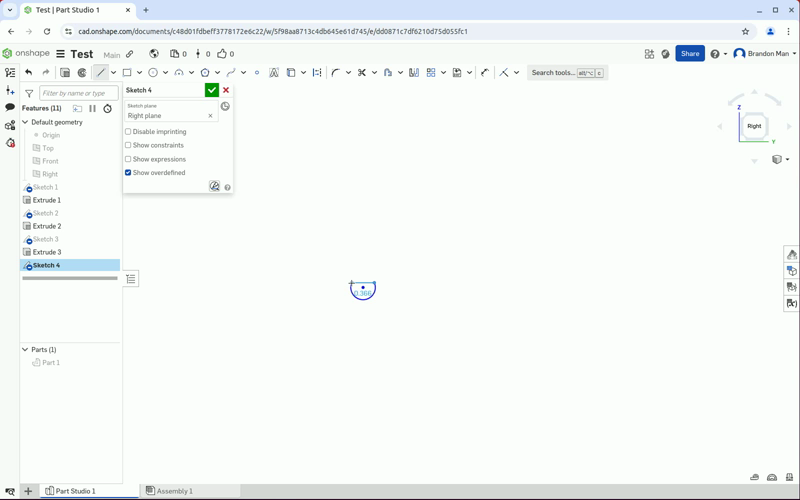
scroll(-6)
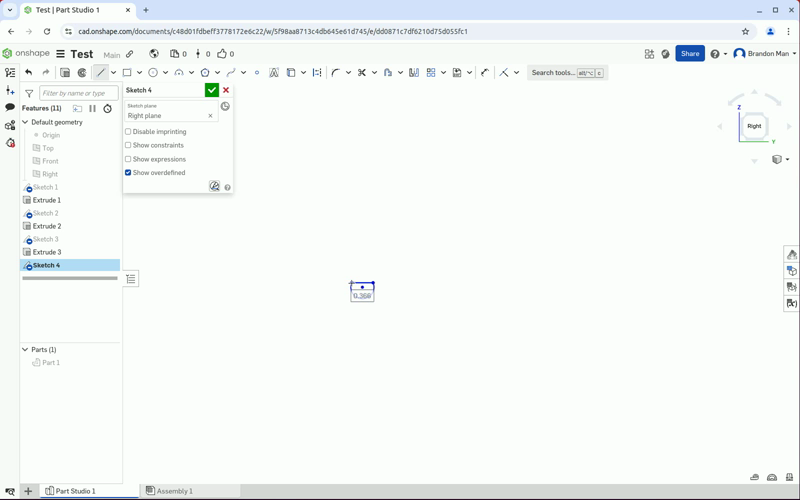
scroll(-6)
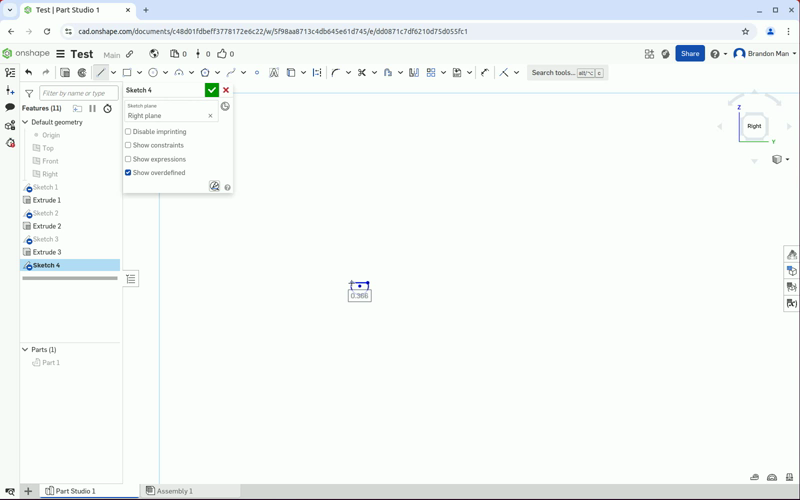
scroll(-6)
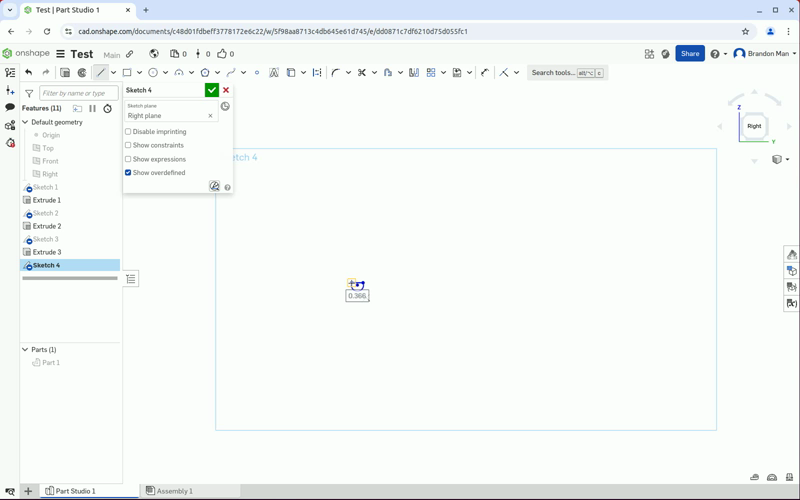
scroll(-6)
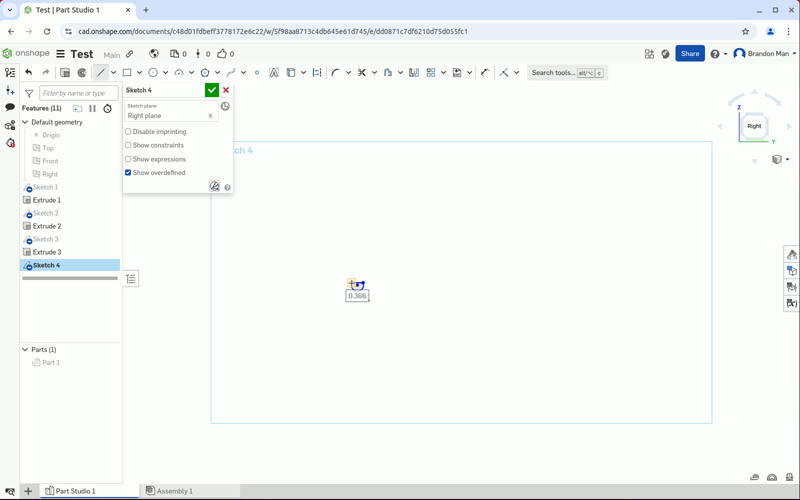
scroll(-6)
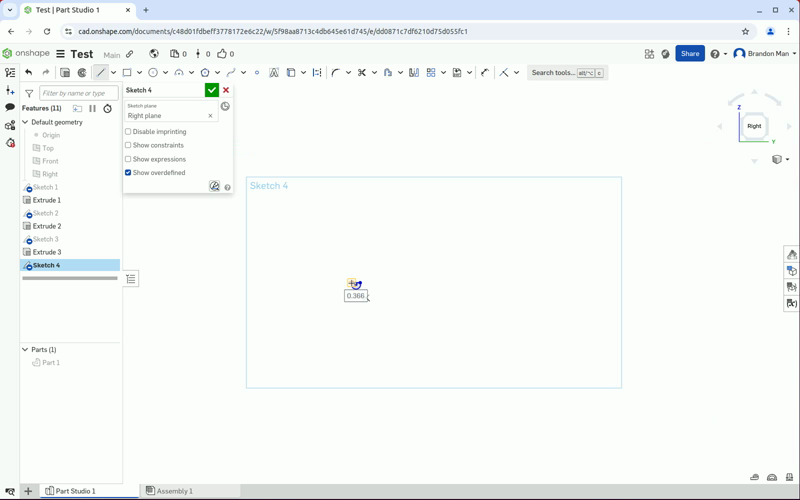
scroll(-6)
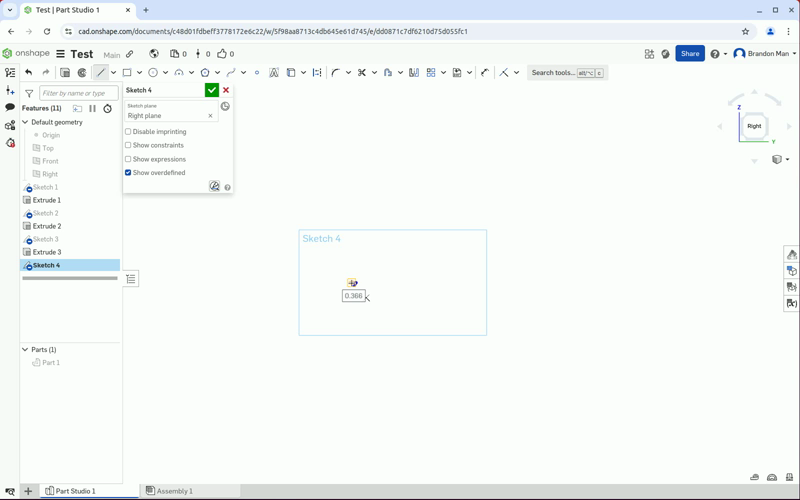
scroll(-6)
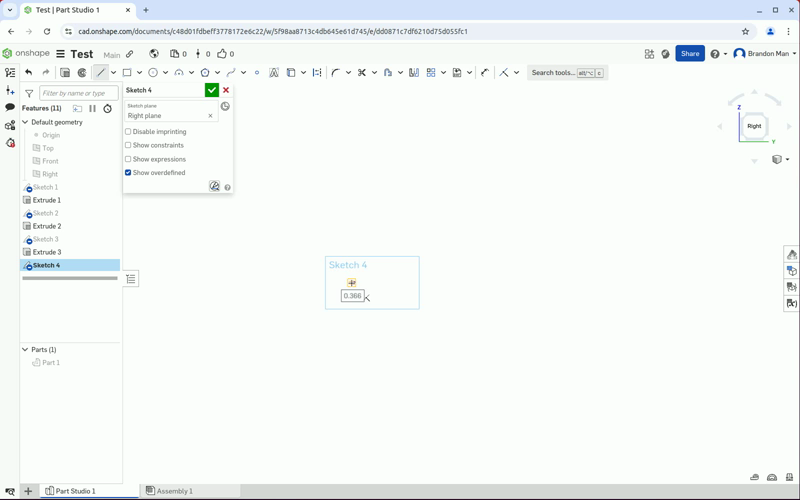
key(esc)
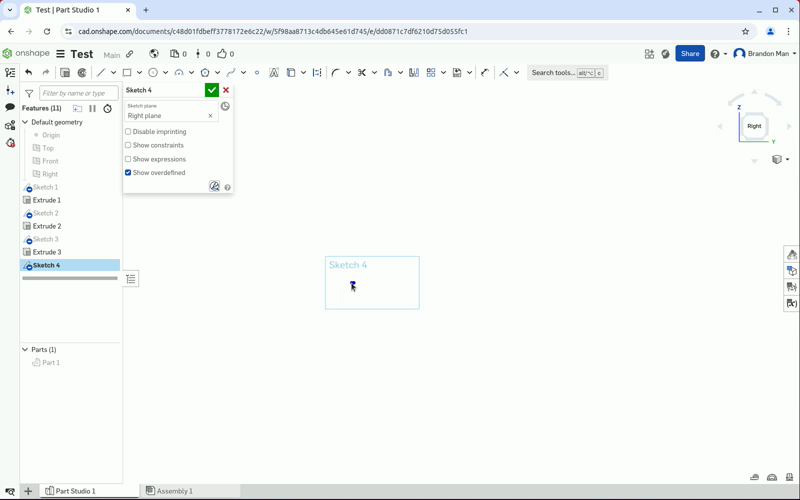
mouse_move(353, 283)
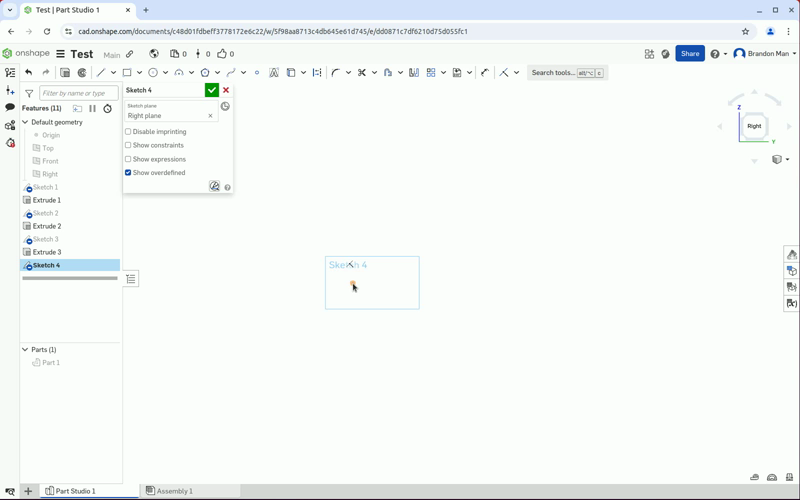
scroll(6)
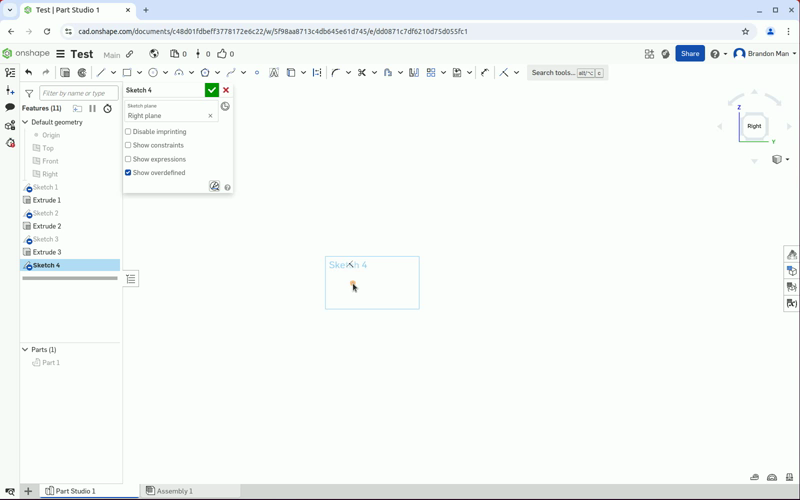
scroll(6)
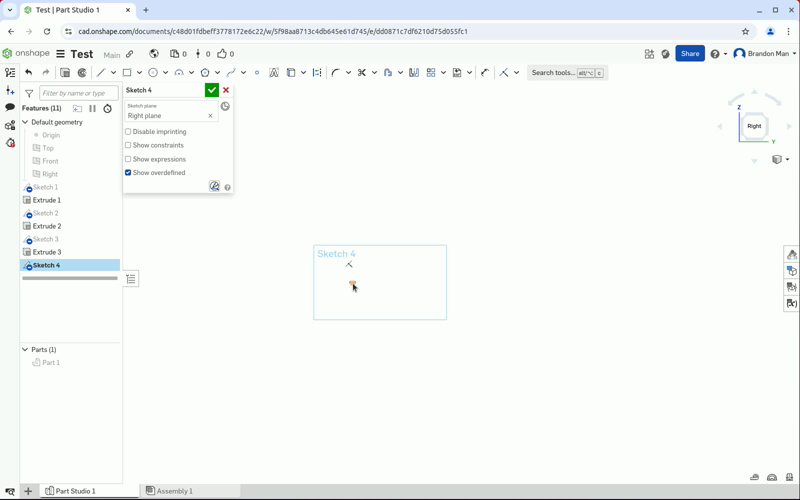
scroll(6)
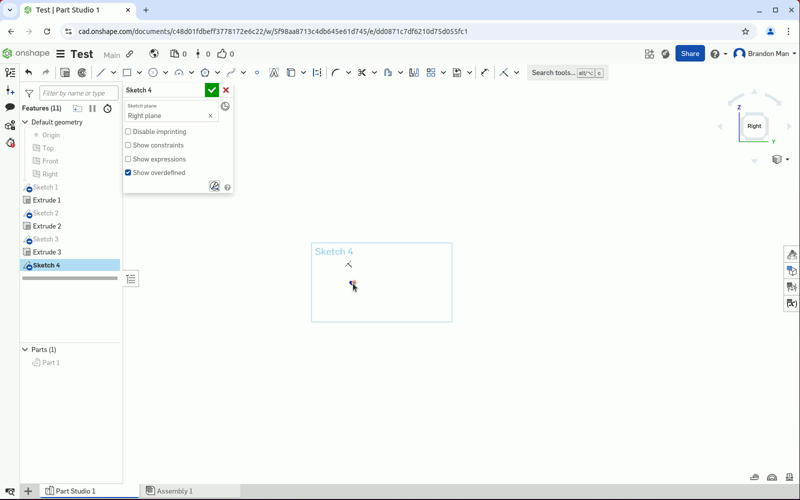
scroll(6)
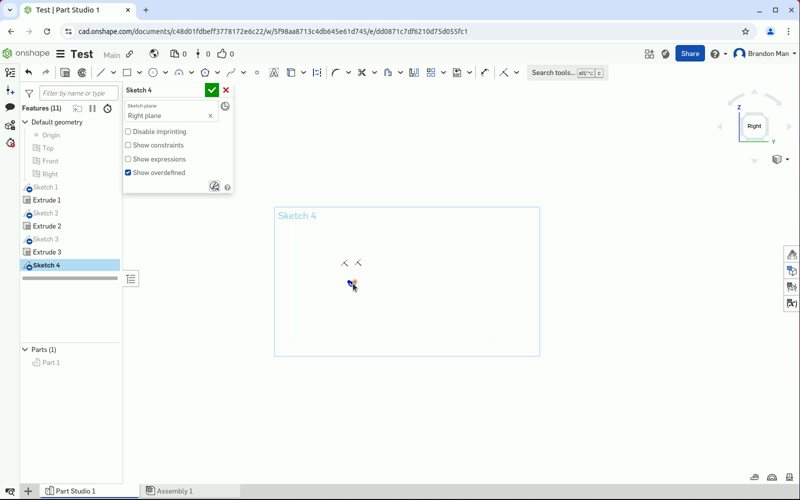
scroll(6)
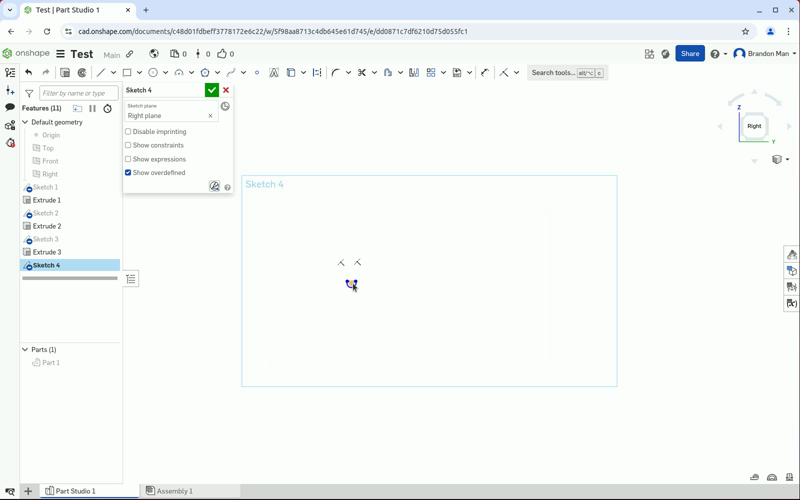
scroll(6)
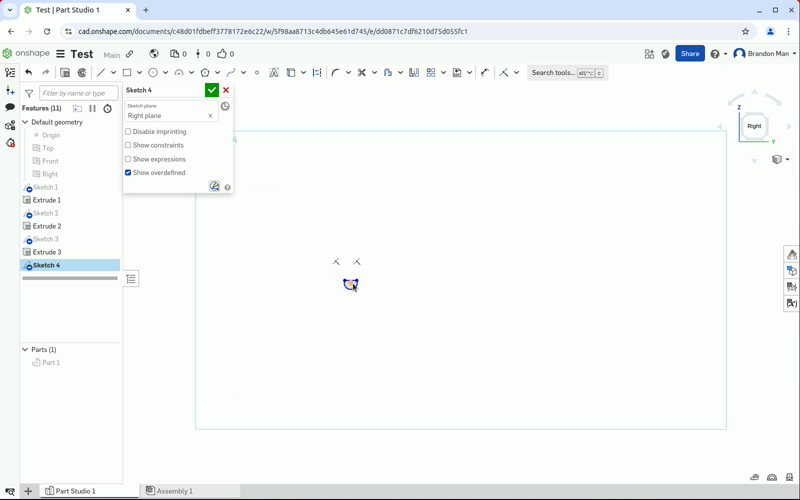
scroll(6)
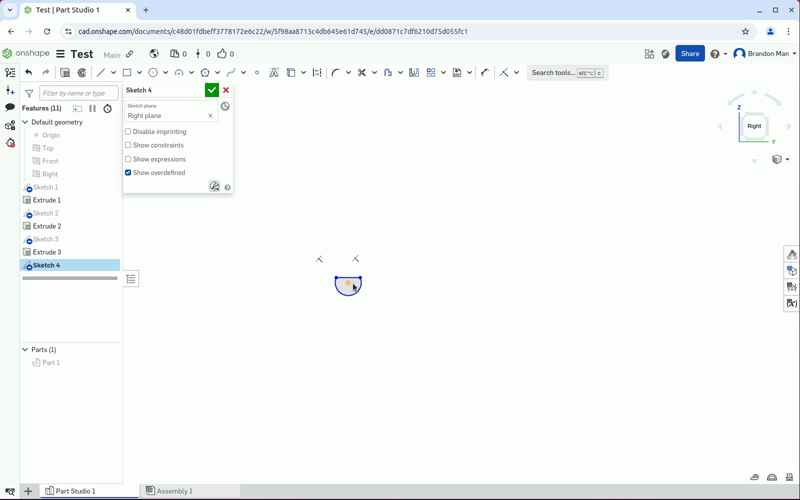
click(353, 283)
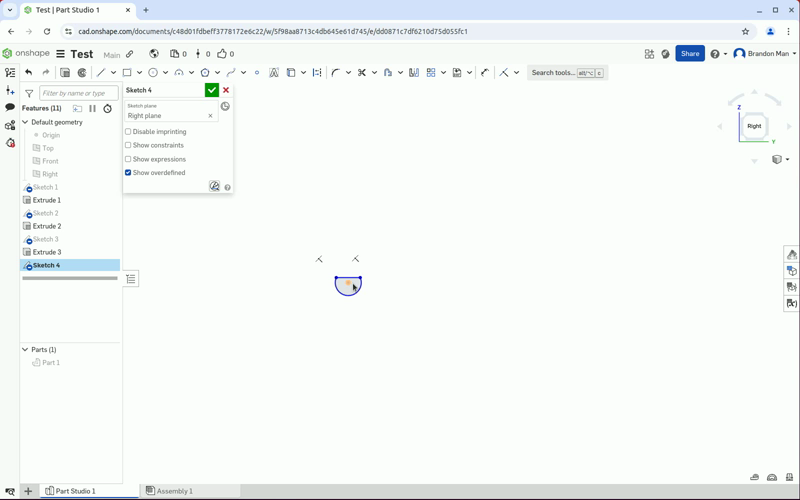
scroll(-6)
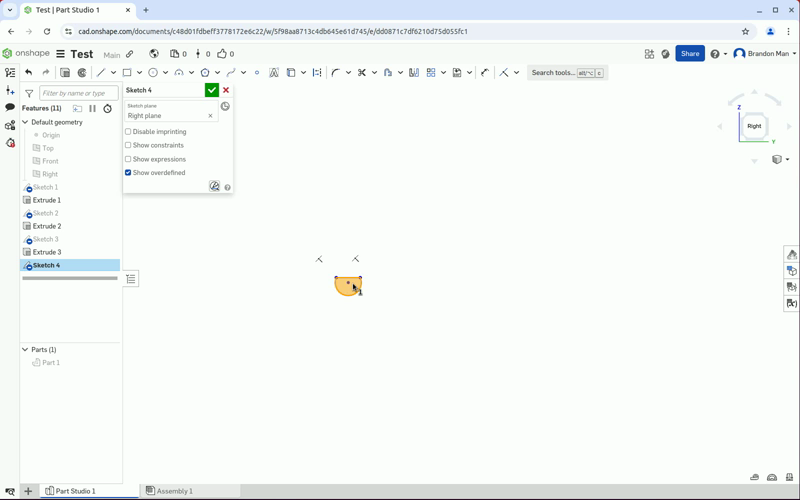
scroll(-6)
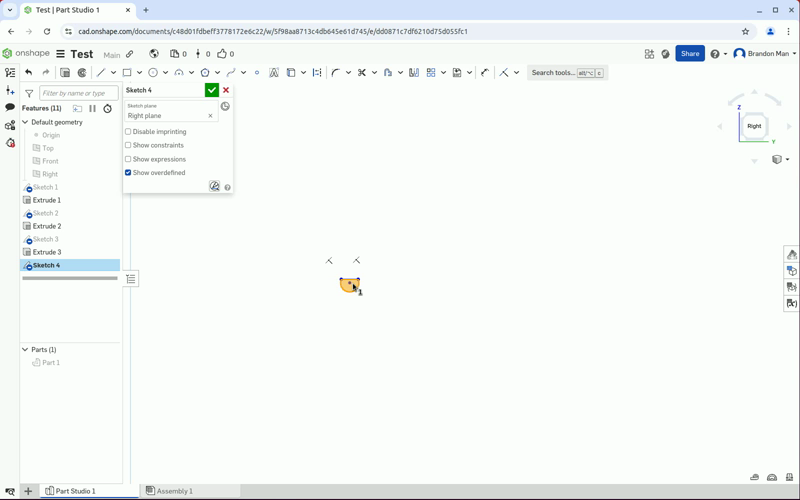
scroll(-6)
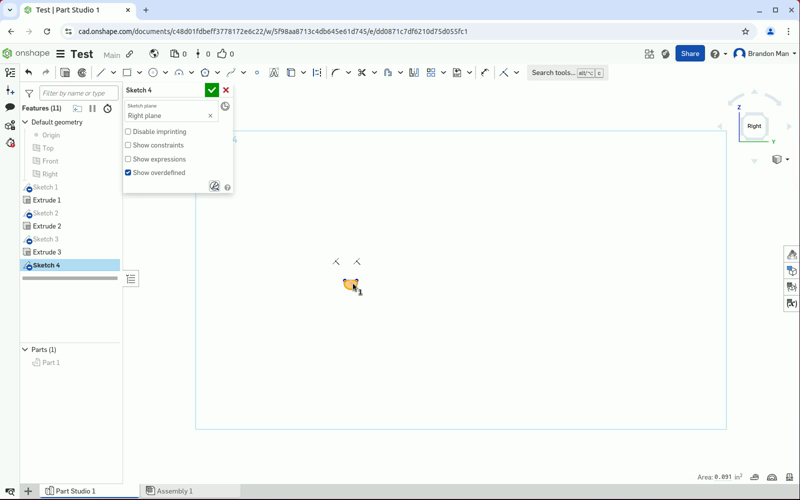
scroll(-6)
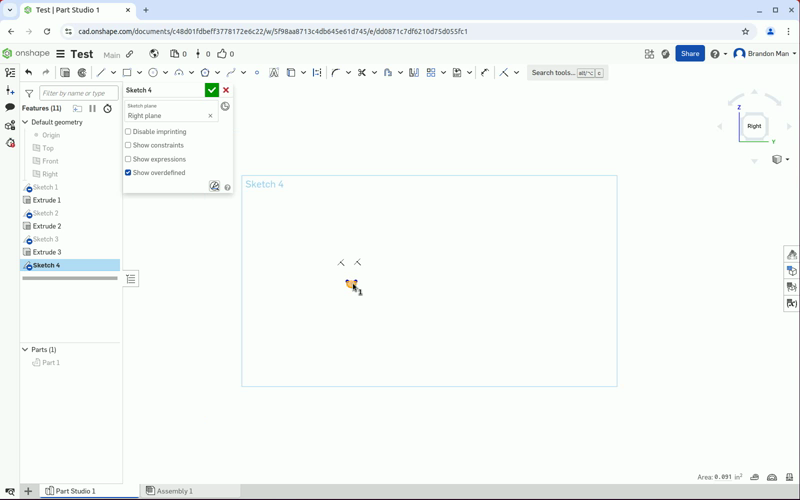
scroll(-6)
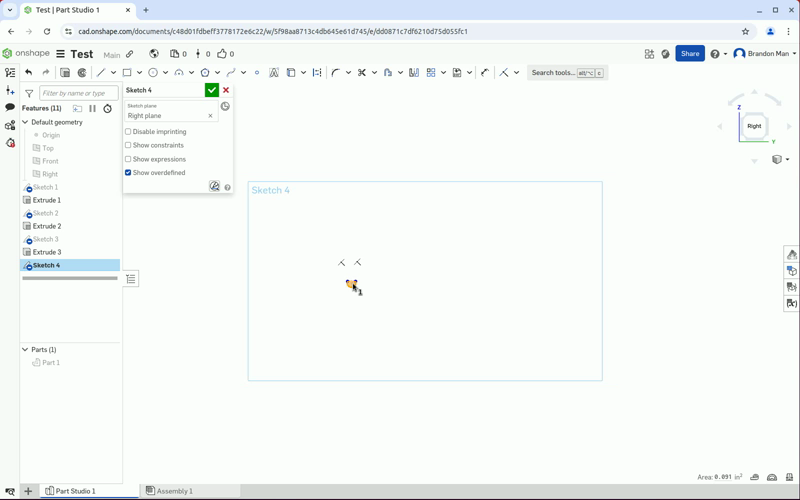
scroll(-6)
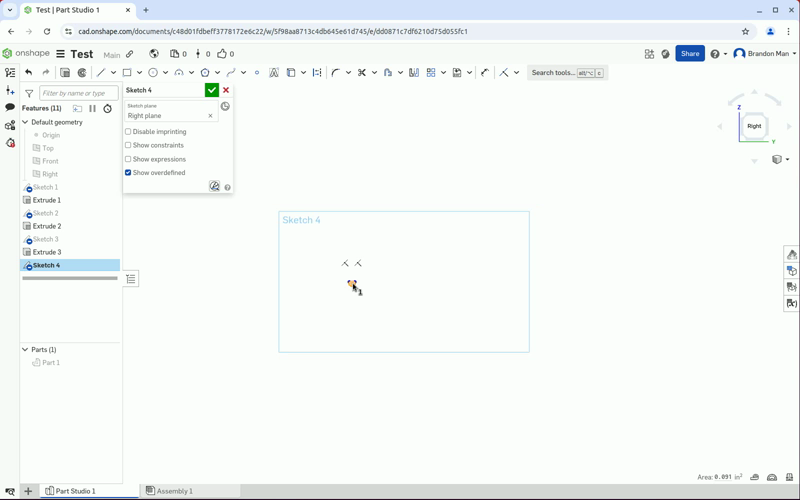
scroll(-6)
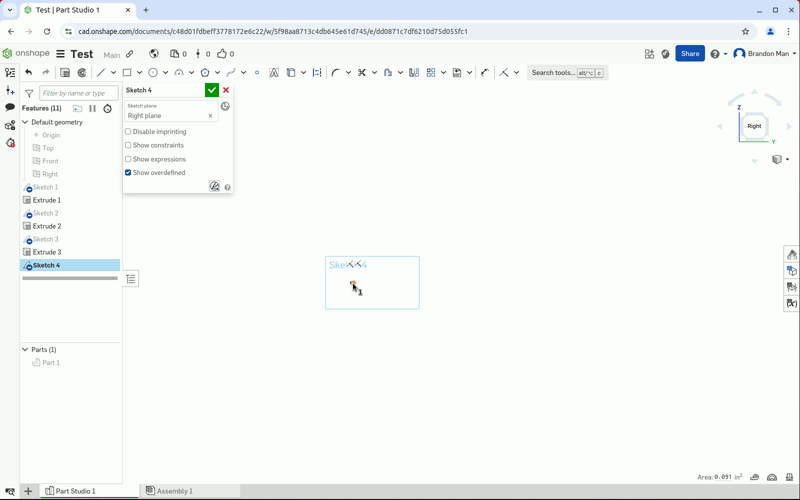
mouse_move(73, 352)
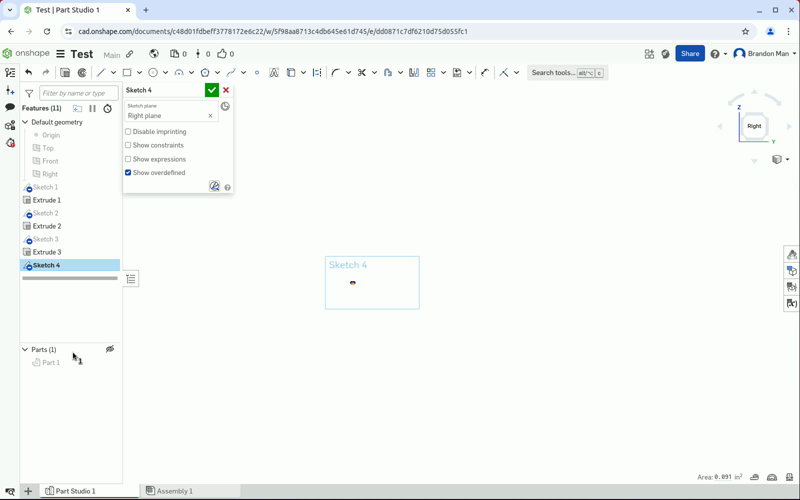
key(shift+y)
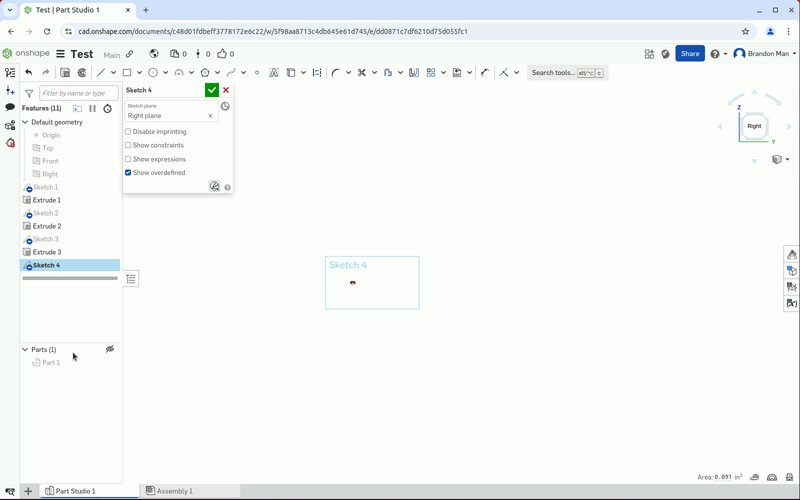
key(shift+e)
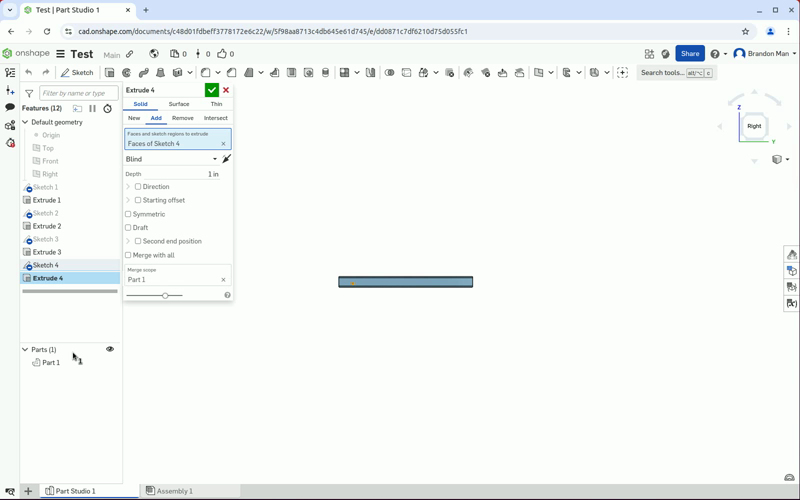
mouse_move(143, 106)
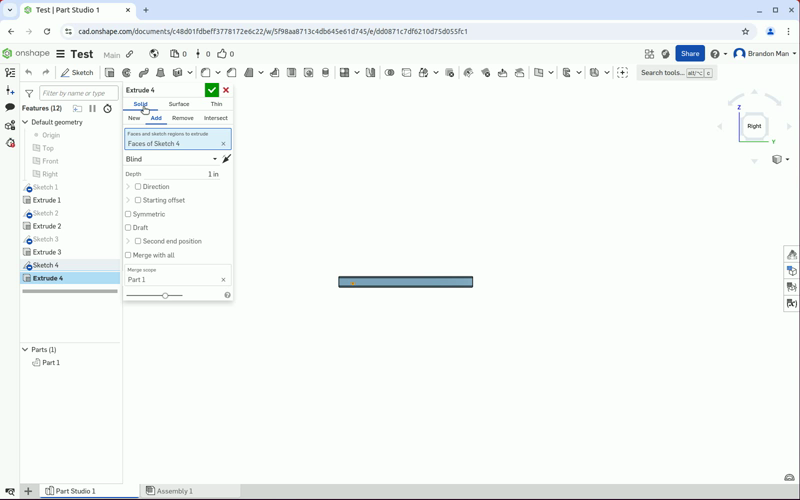
click(143, 106)
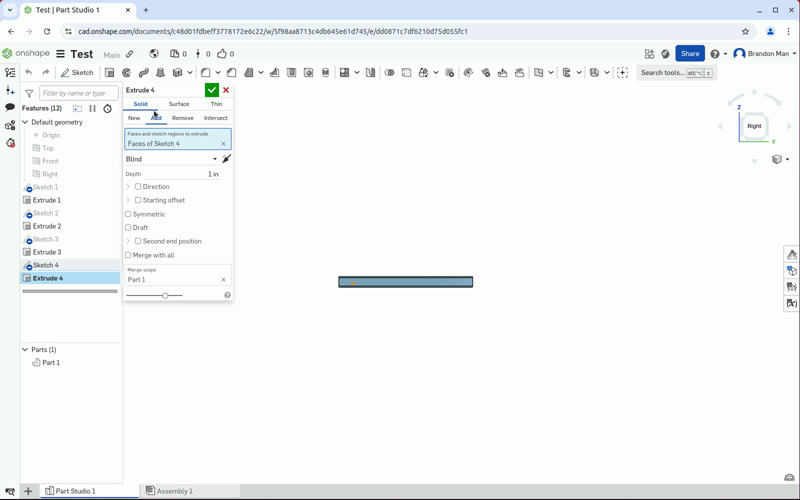
mouse_move(186, 120)
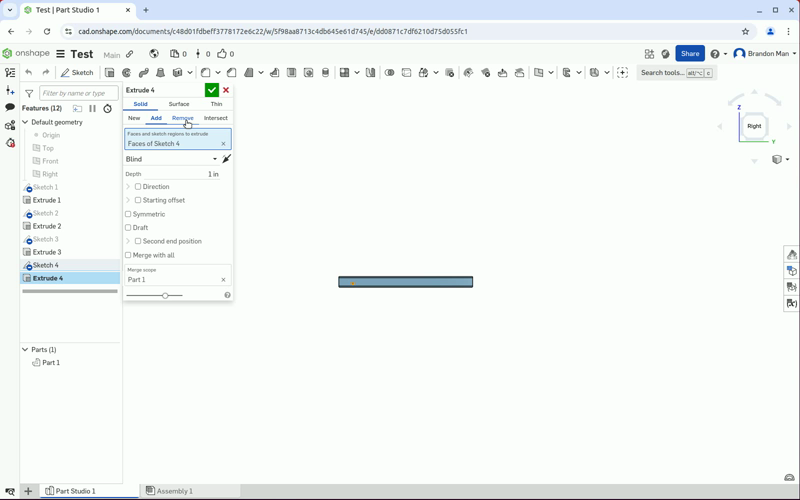
click(186, 120)
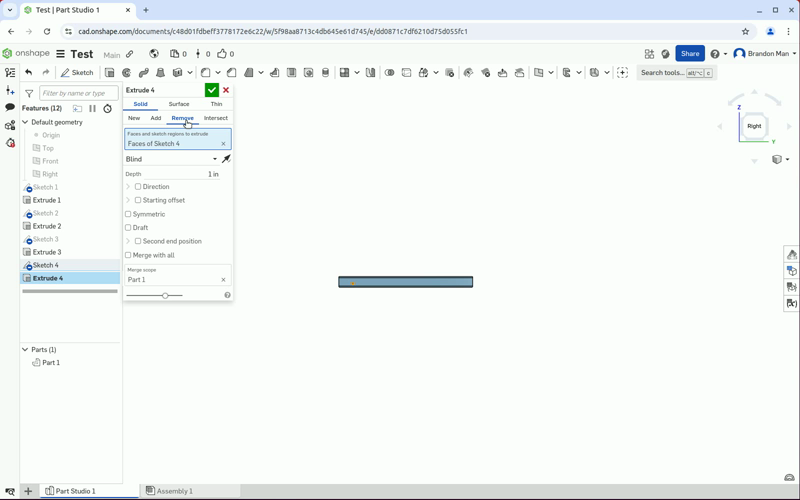
key(tab, 4)
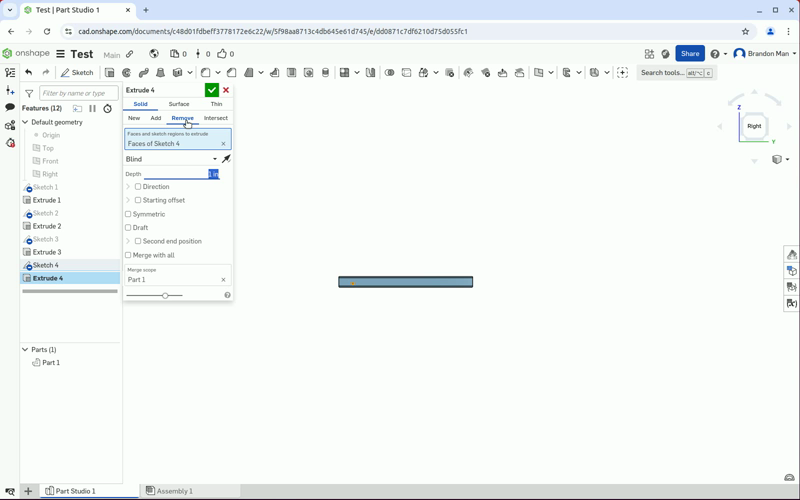
text(1.204)
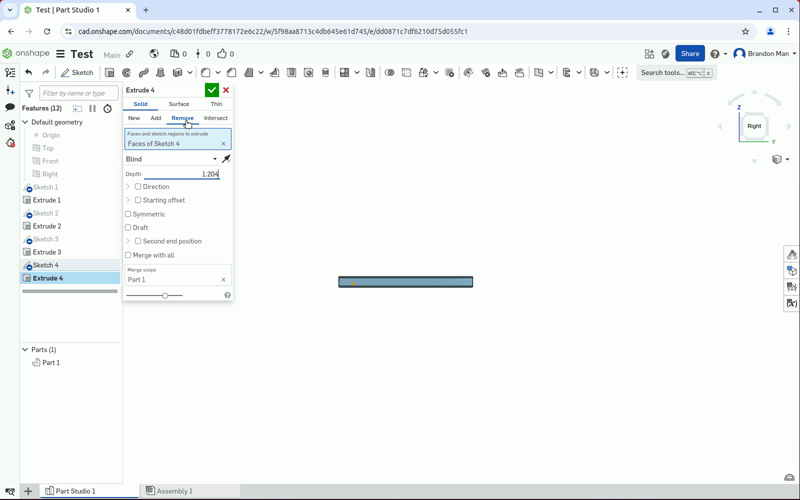
key(tab, 6)
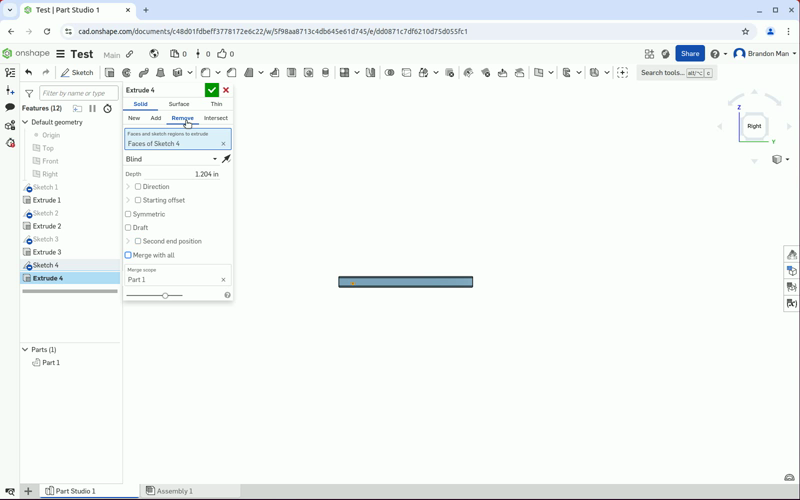
key(space)
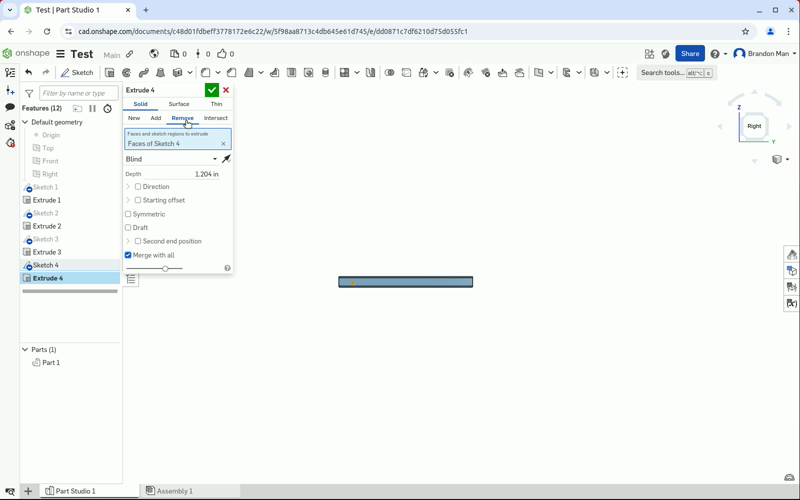
key(enter)
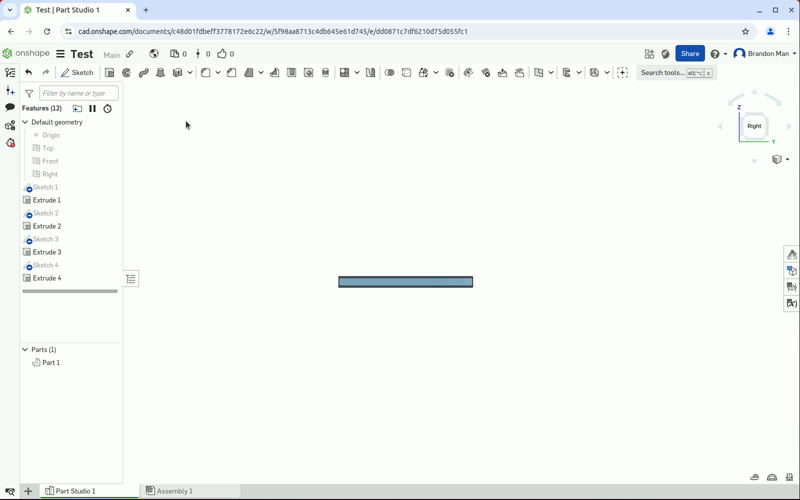
key(shift+h)
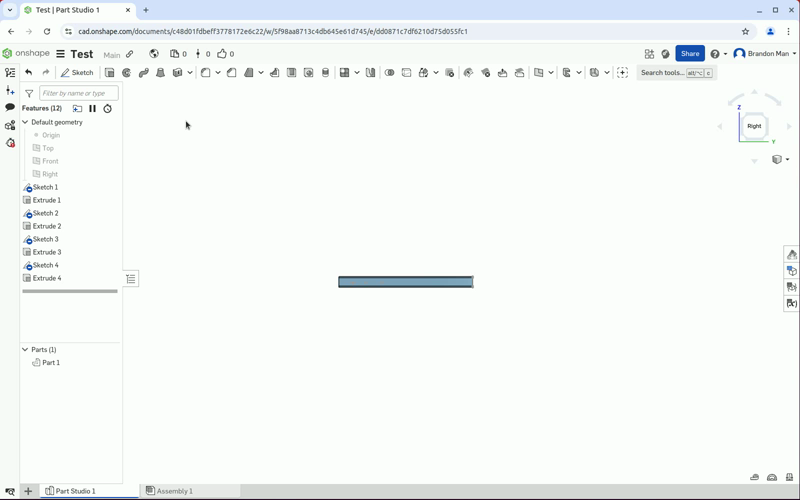
key(shift+h)
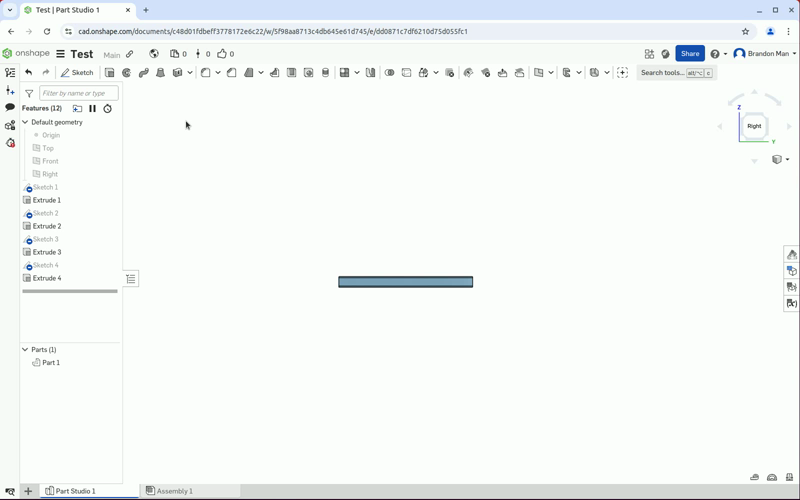
mouse_move(73, 189)
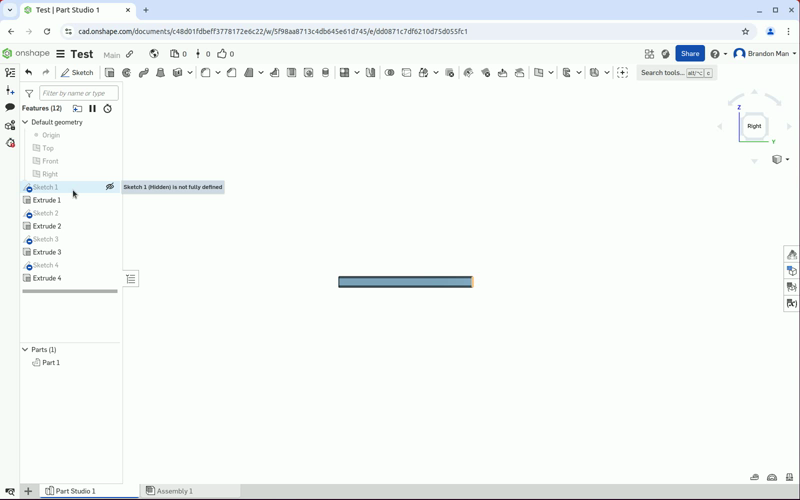
click(73, 189)
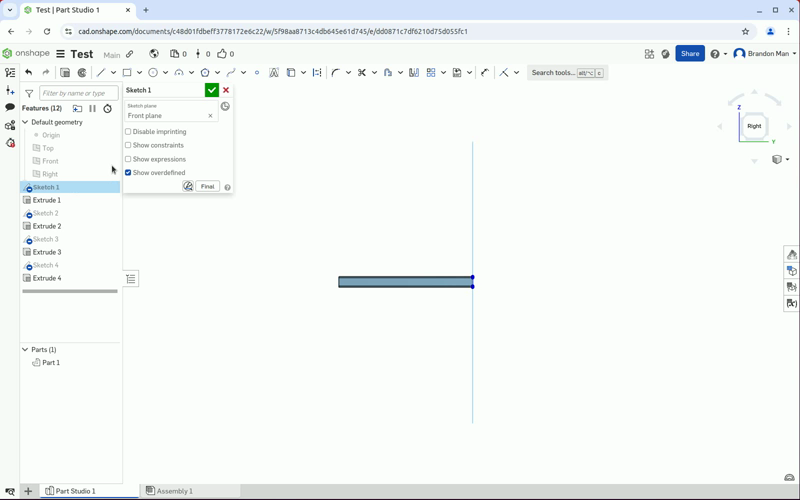
mouse_move(229, 92)
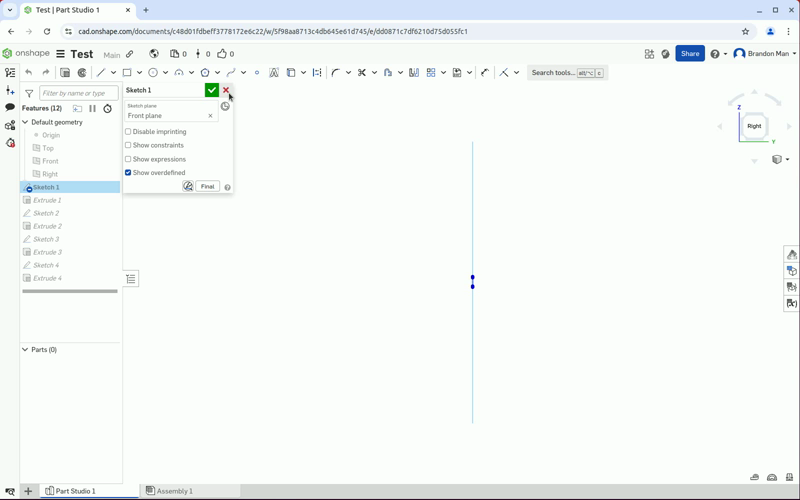
click(229, 92)
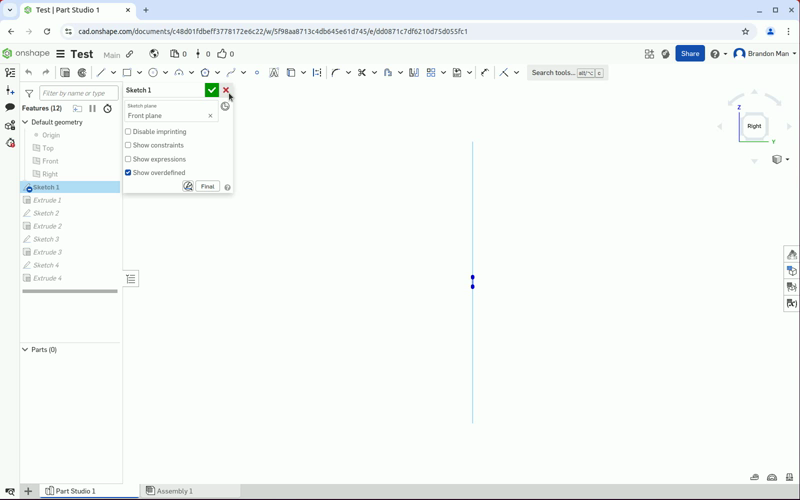
key(shift+s)
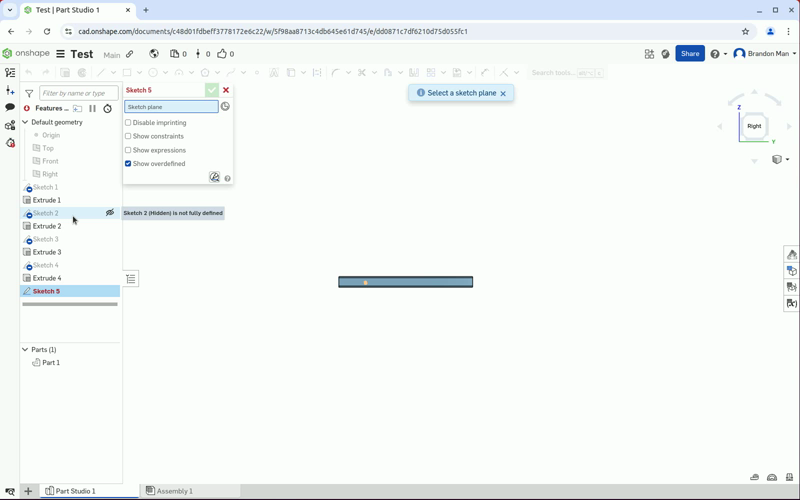
scroll(3)
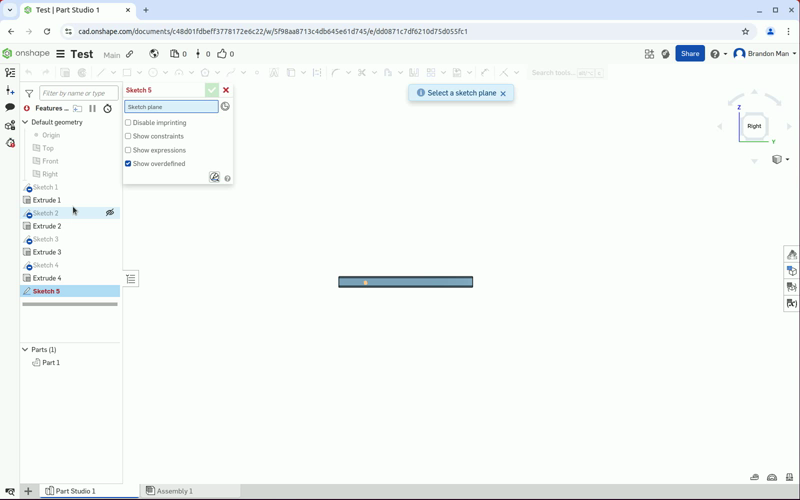
mouse_move(73, 176)
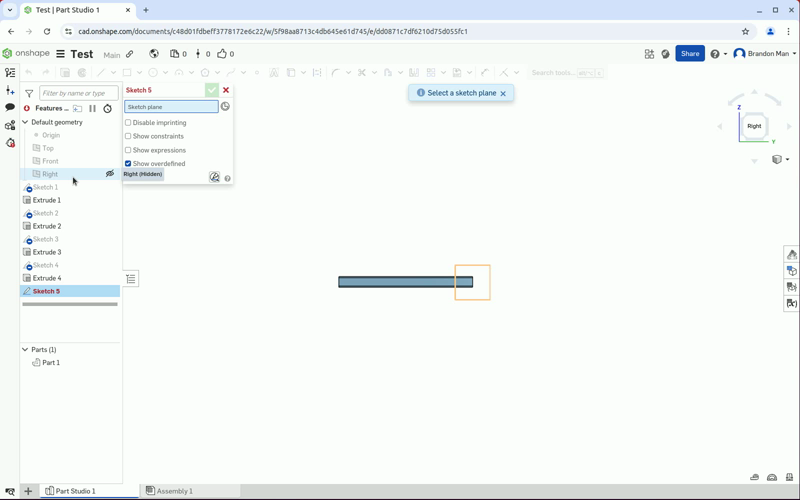
click(73, 176)
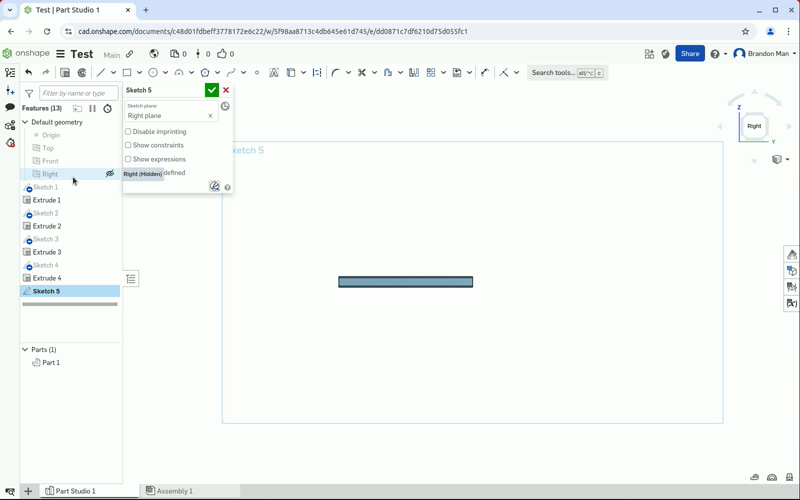
mouse_move(73, 352)
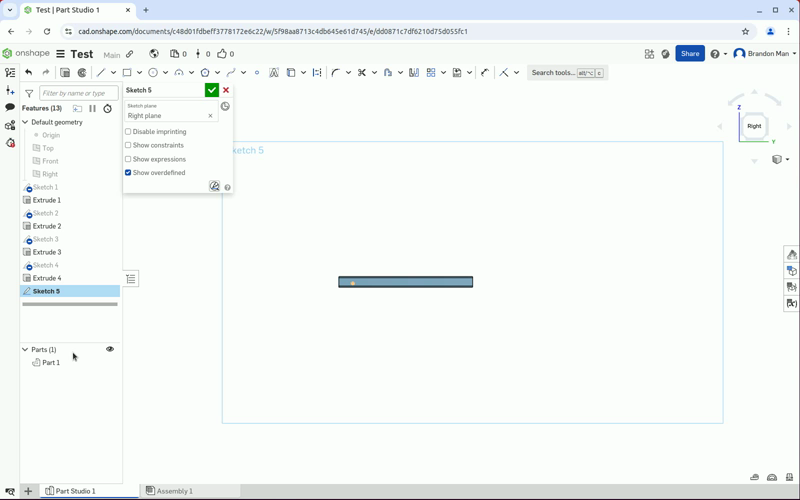
key(y)
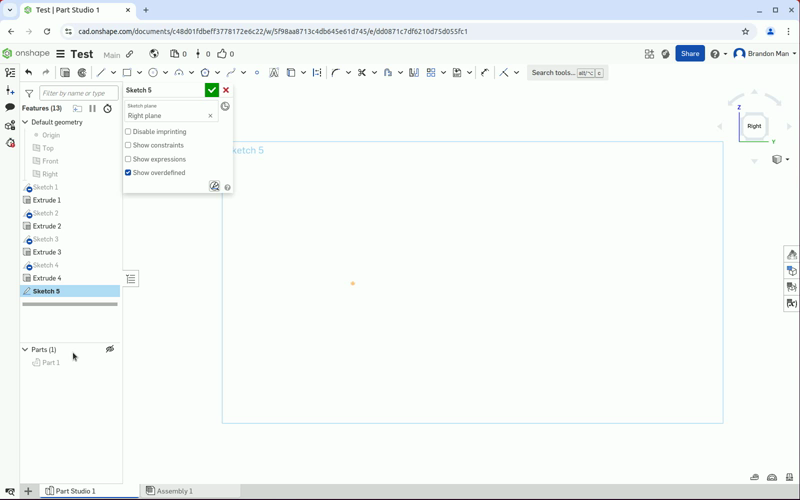
key(l)
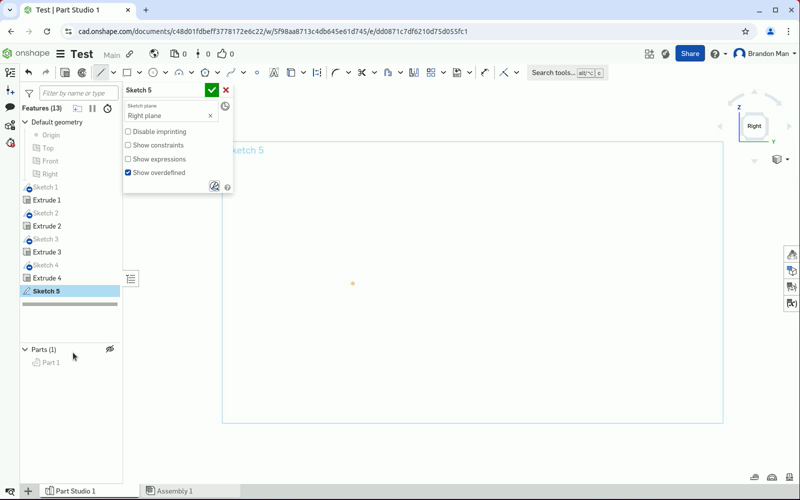
key_down(shift)
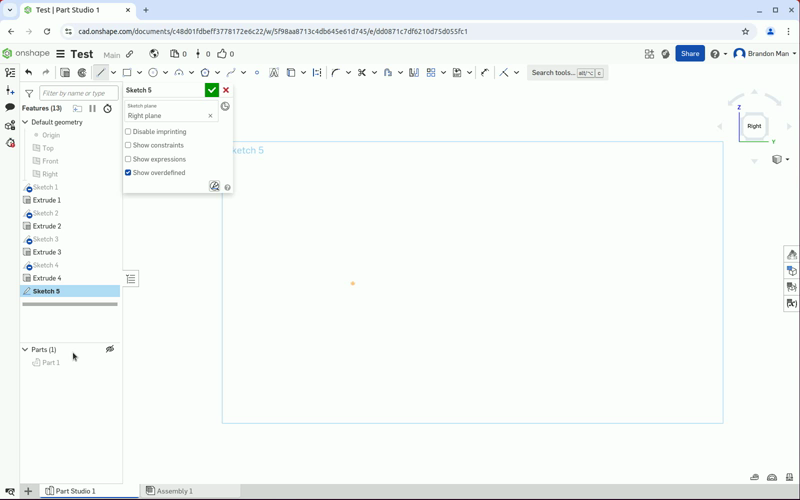
mouse_move(351, 282)
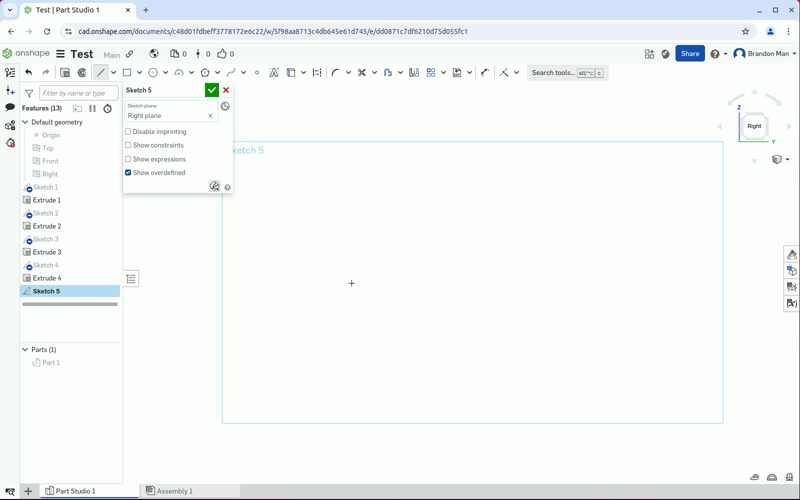
click(351, 282)
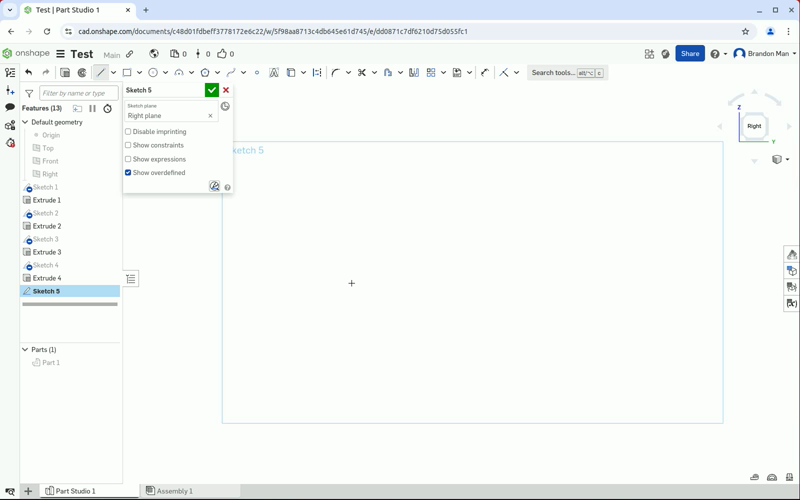
key_up(shift)
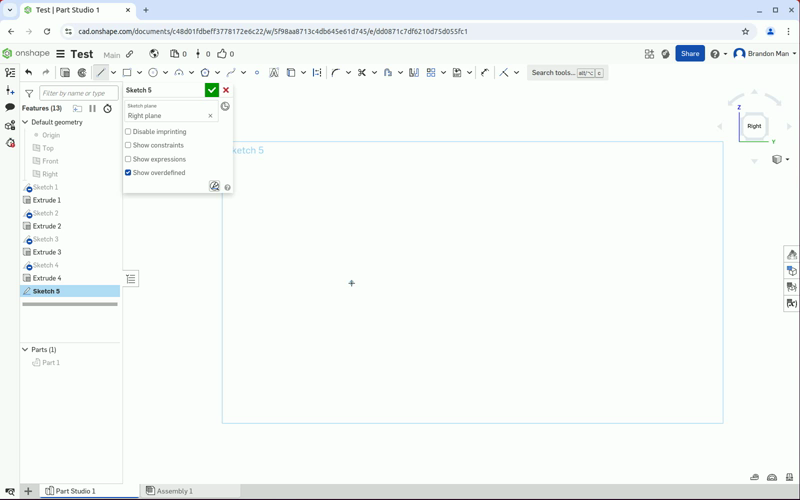
key_down(shift)
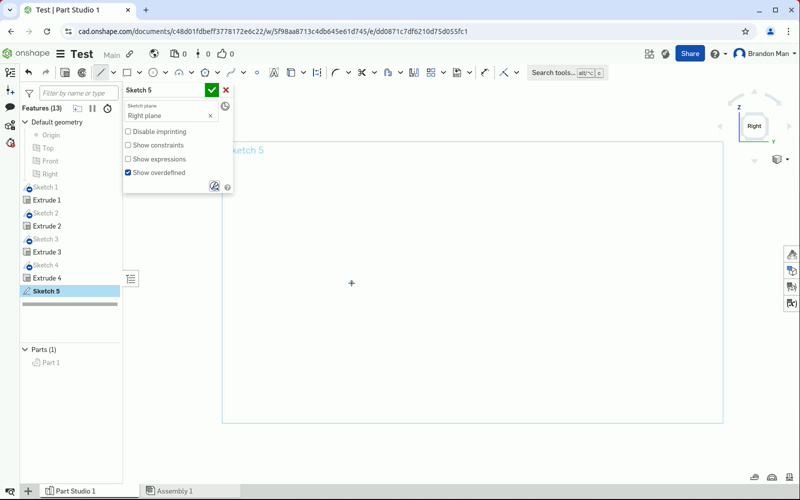
mouse_move(381, 282)
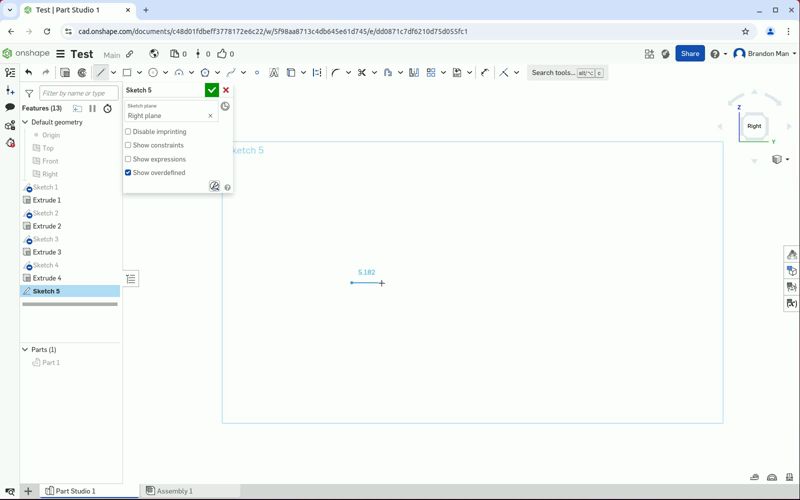
mouse_move(353, 282)
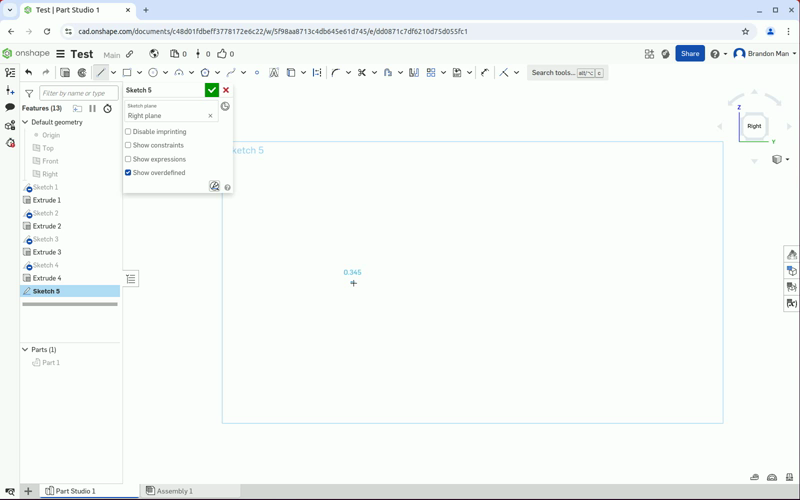
scroll(6)
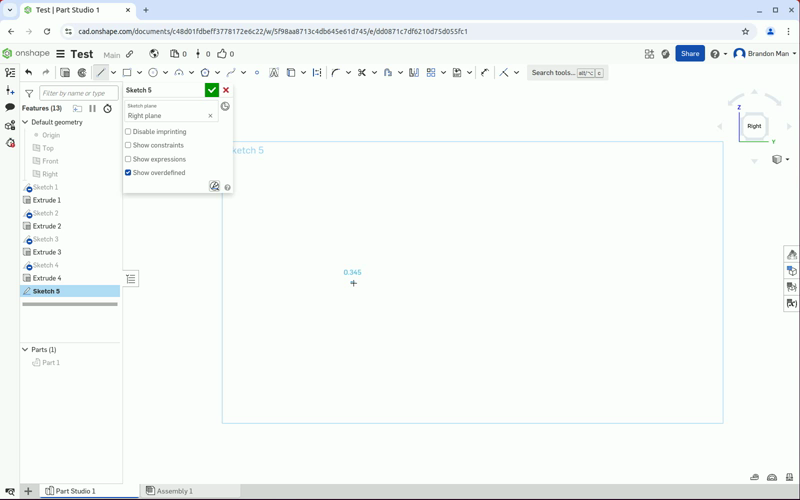
scroll(6)
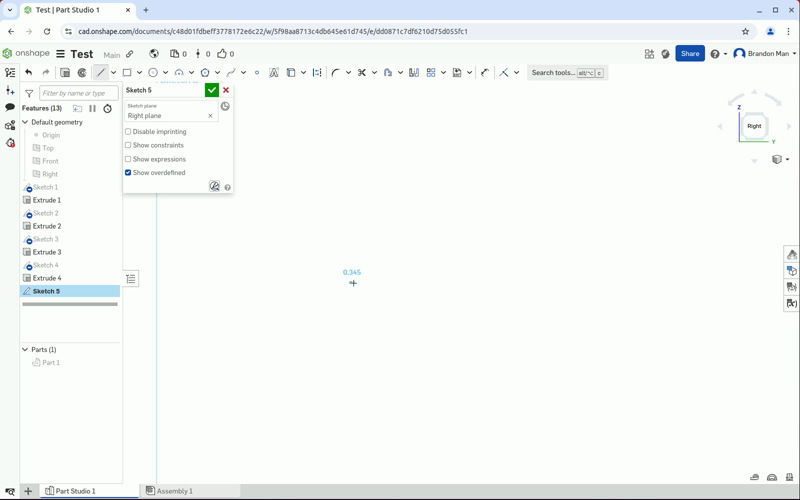
scroll(6)
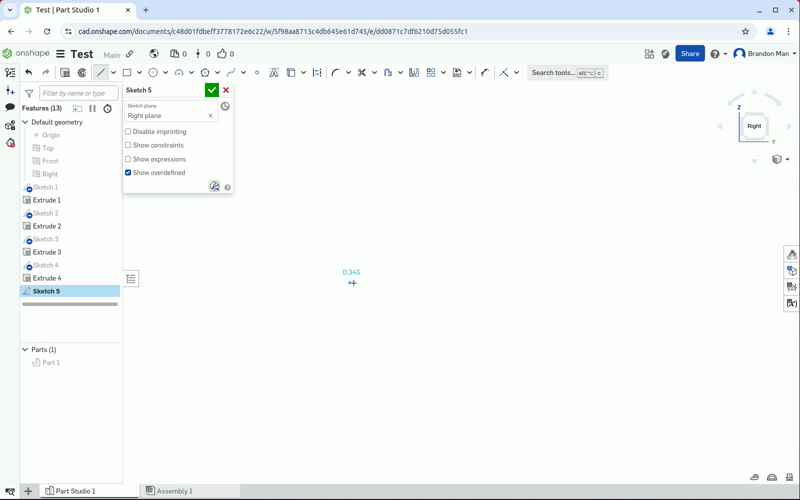
scroll(6)
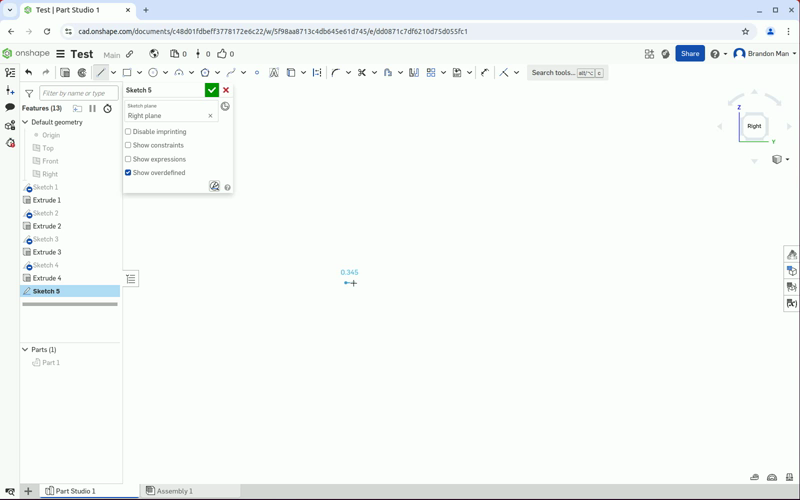
scroll(6)
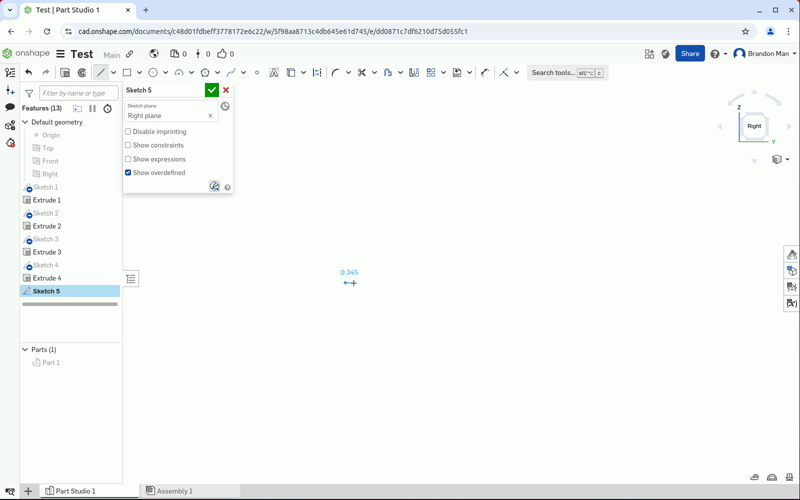
scroll(6)
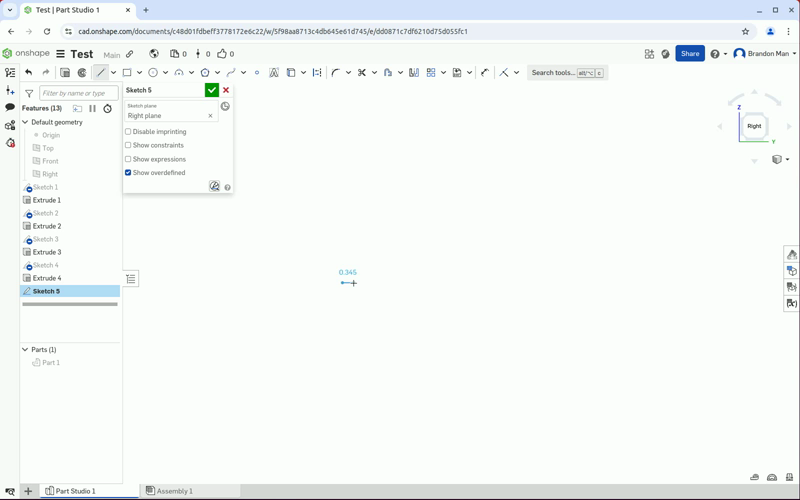
scroll(6)
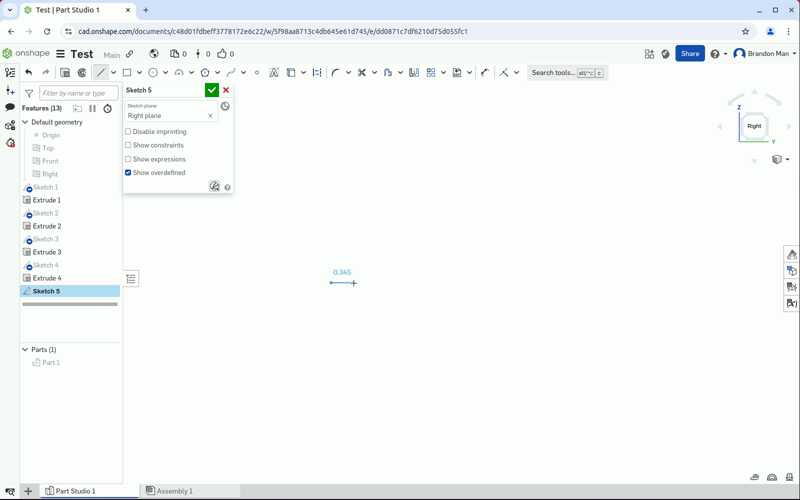
click(353, 282)
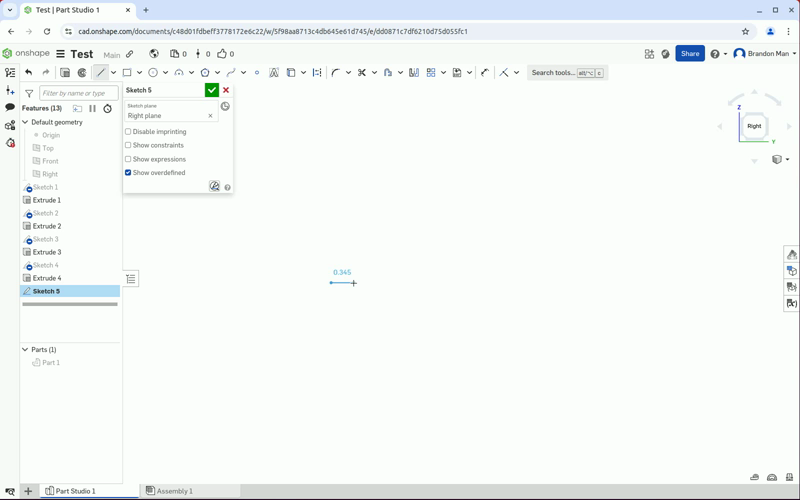
scroll(-6)
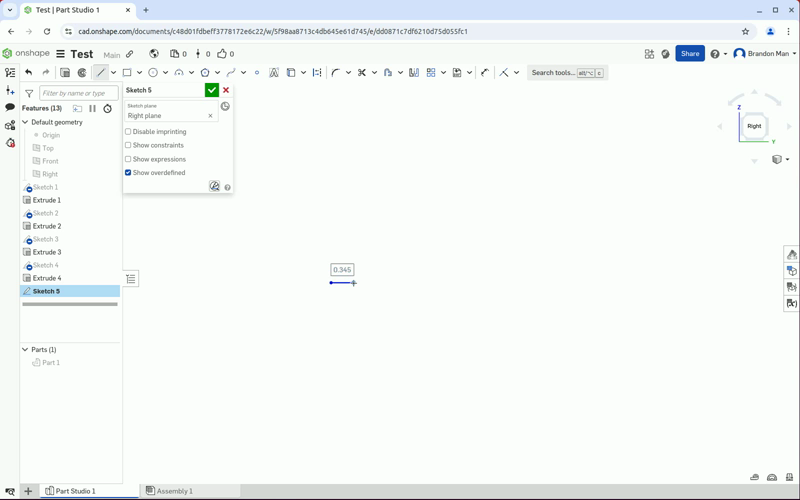
scroll(-6)
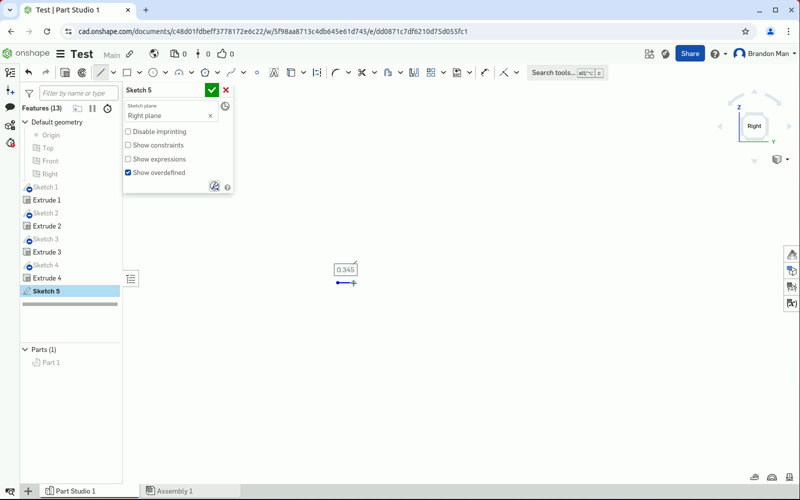
scroll(-6)
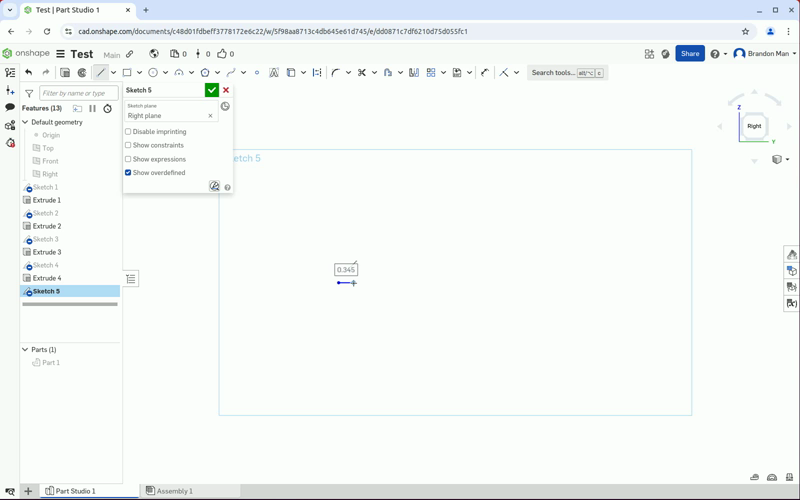
scroll(-6)
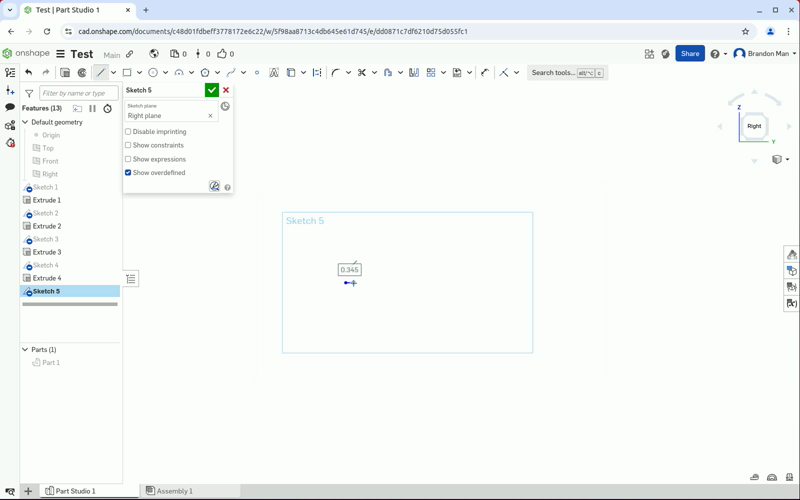
scroll(-6)
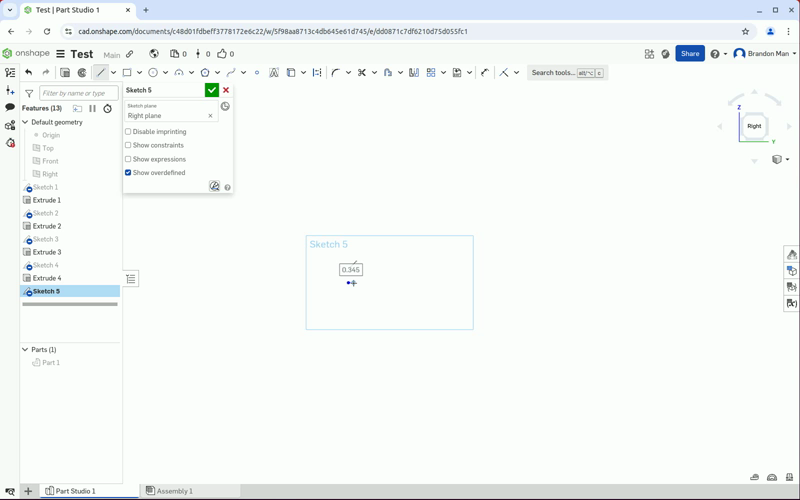
scroll(-6)
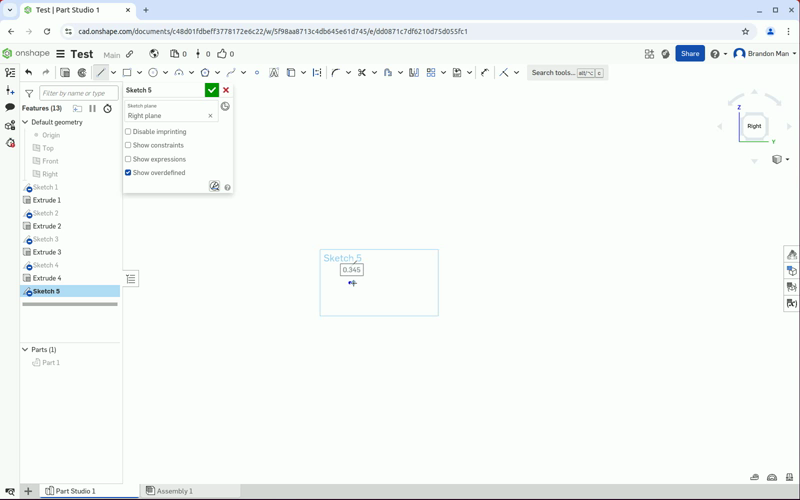
scroll(-6)
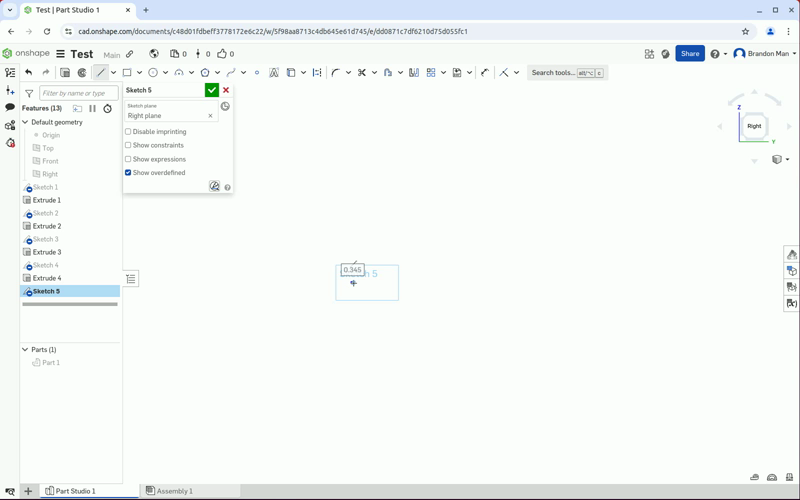
key_up(shift)
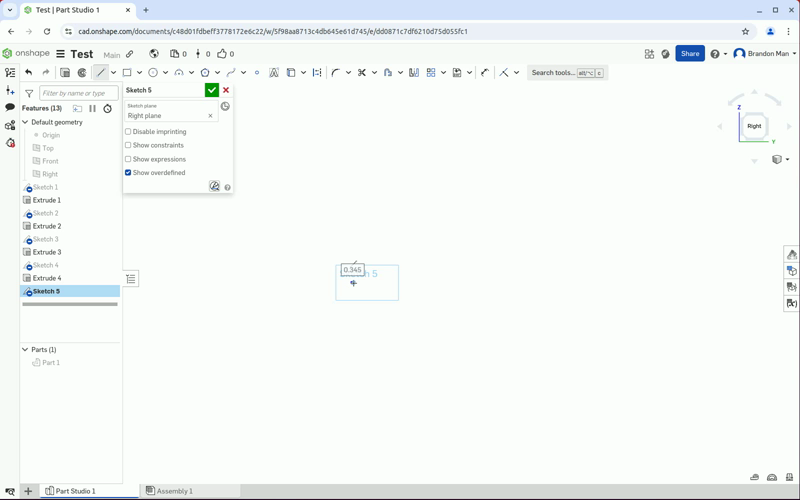
key(esc)
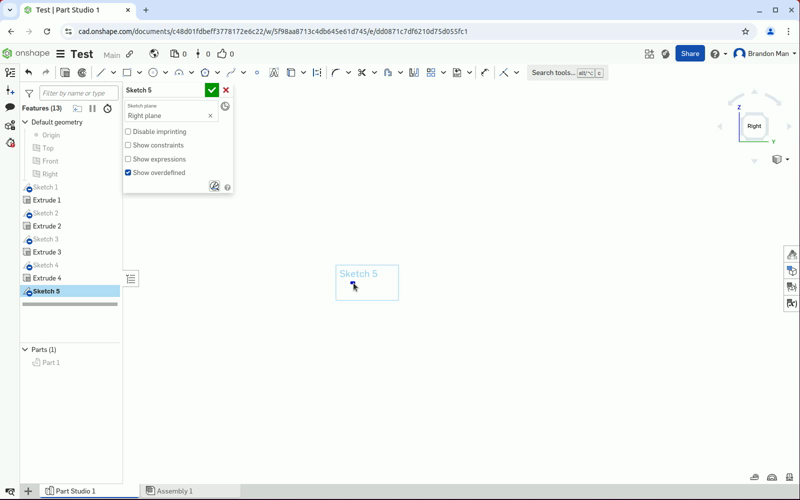
key(a)
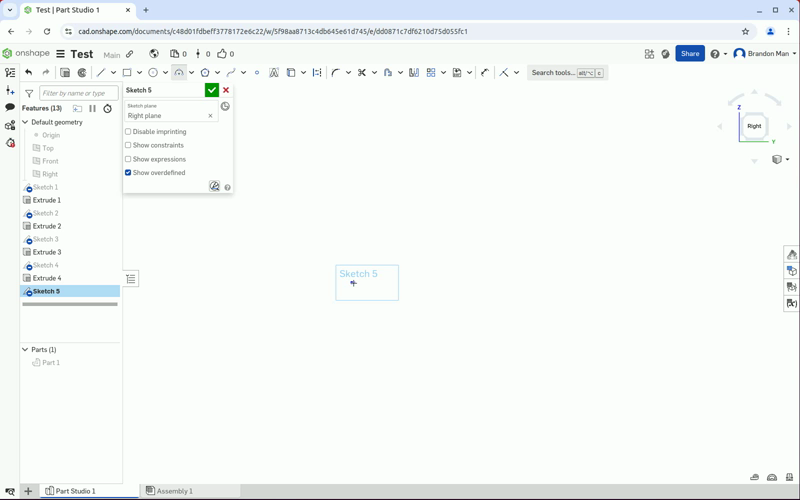
mouse_move(353, 282)
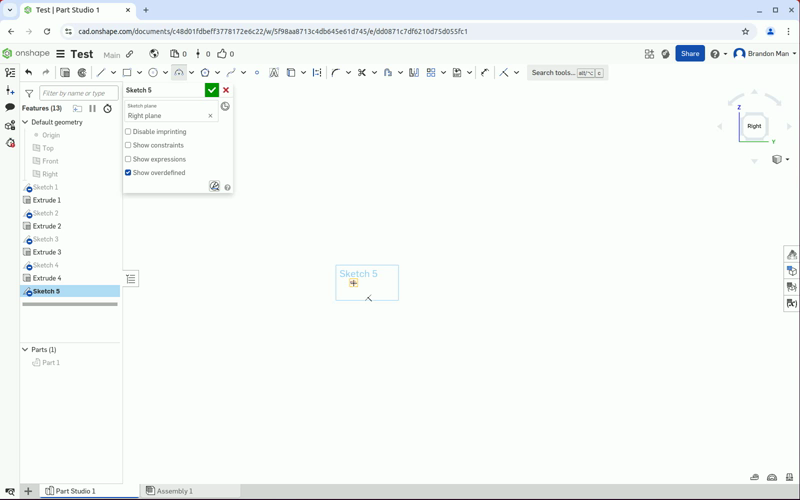
scroll(6)
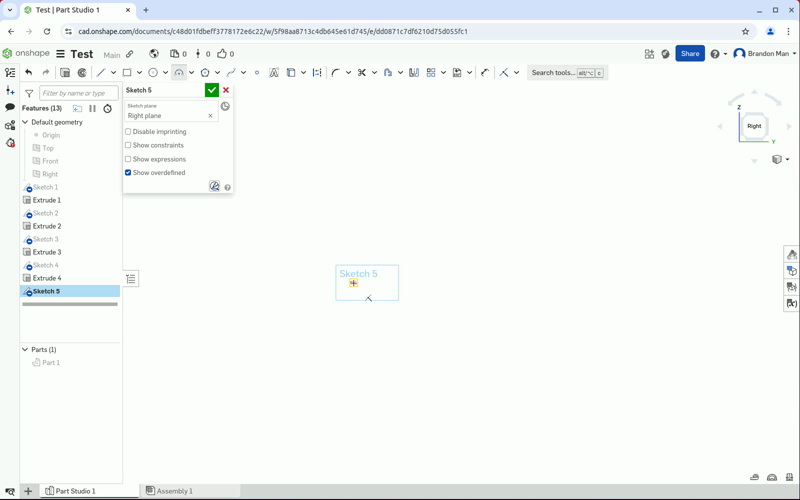
scroll(6)
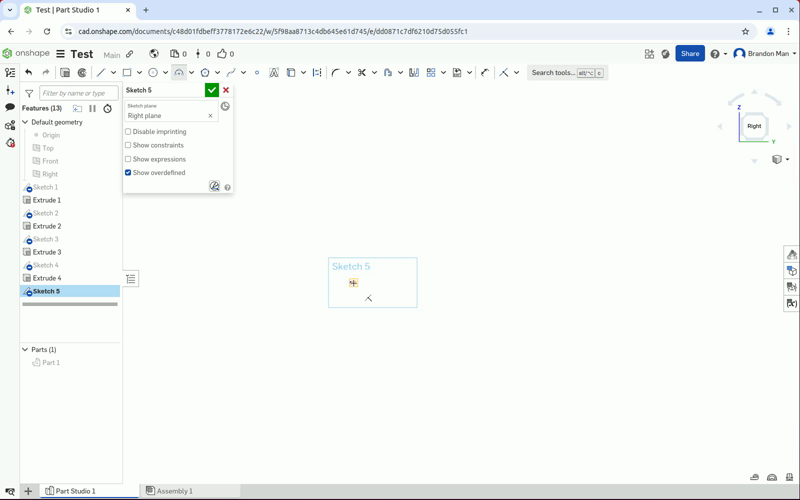
scroll(6)
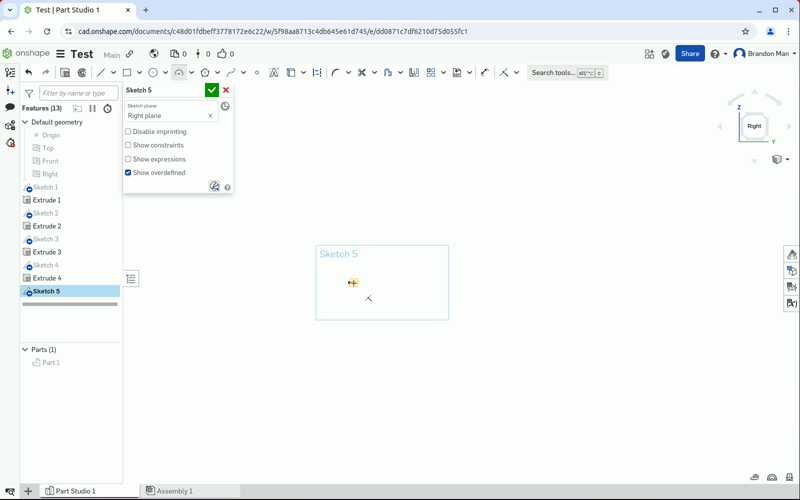
scroll(6)
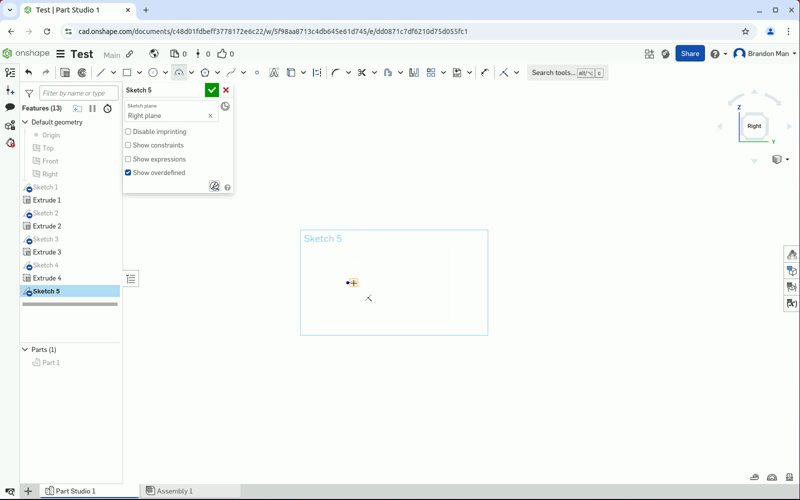
scroll(6)
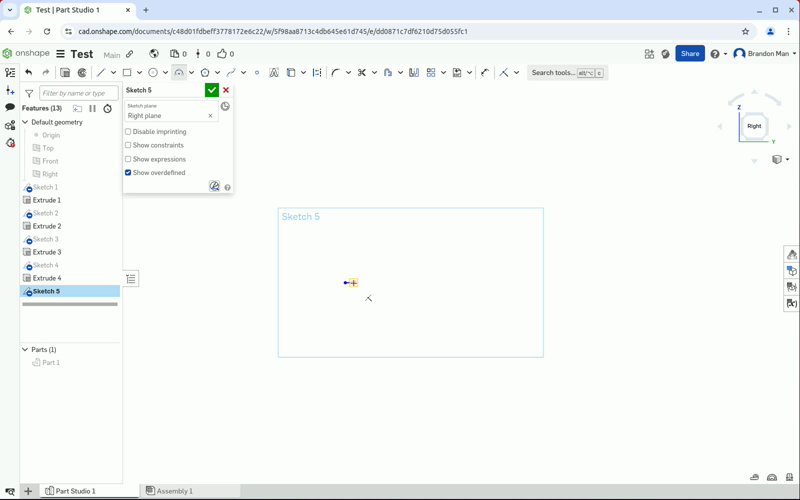
scroll(6)
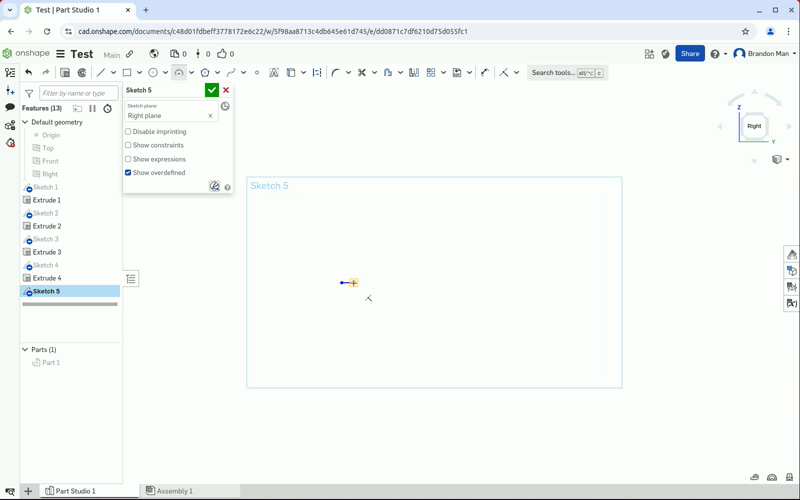
scroll(6)
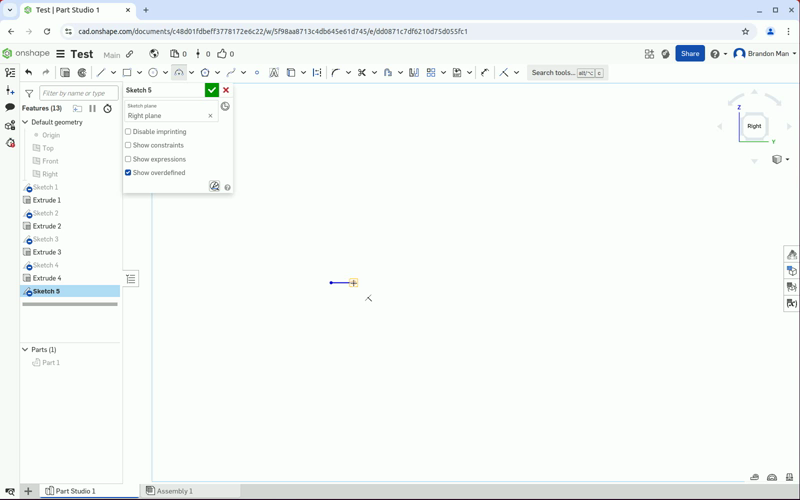
click(353, 282)
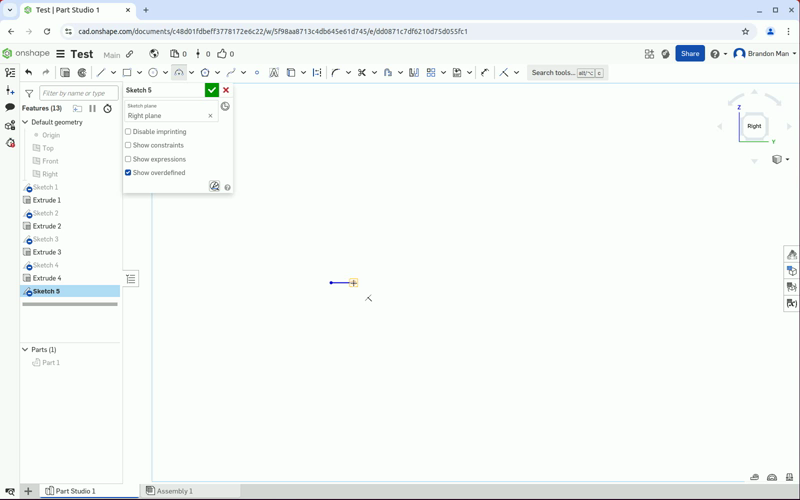
scroll(-6)
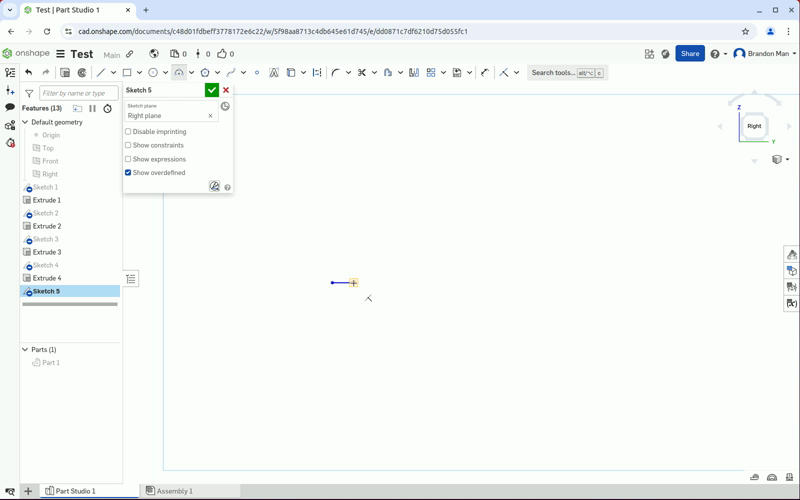
scroll(-6)
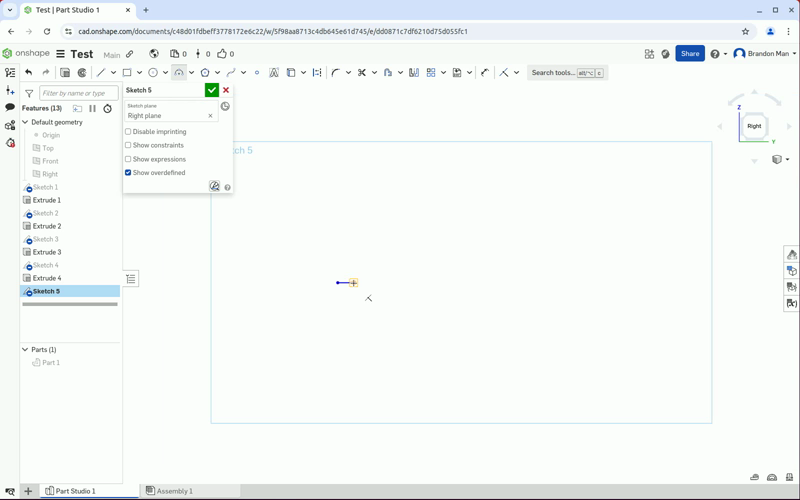
scroll(-6)
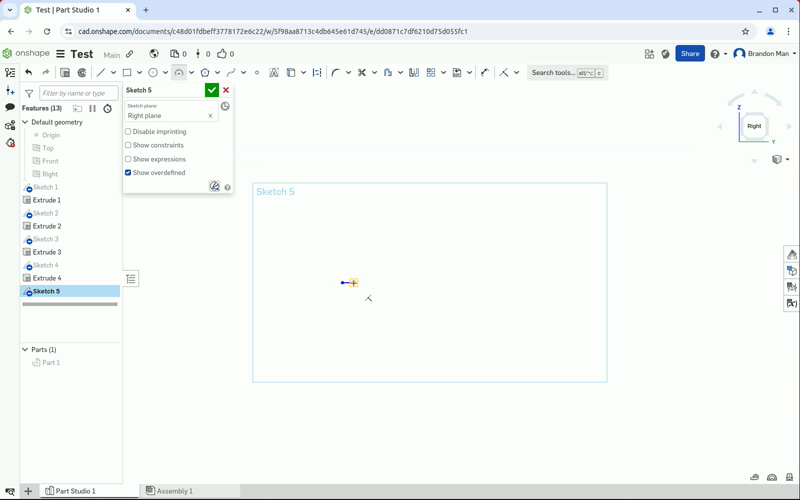
scroll(-6)
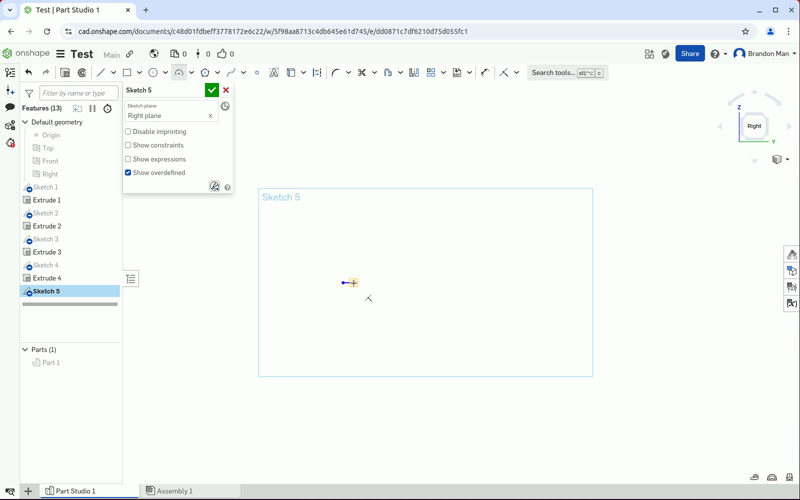
scroll(-6)
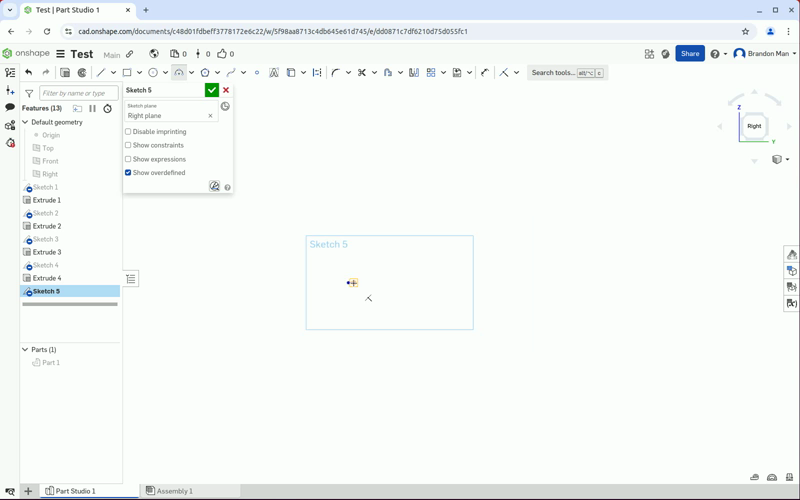
scroll(-6)
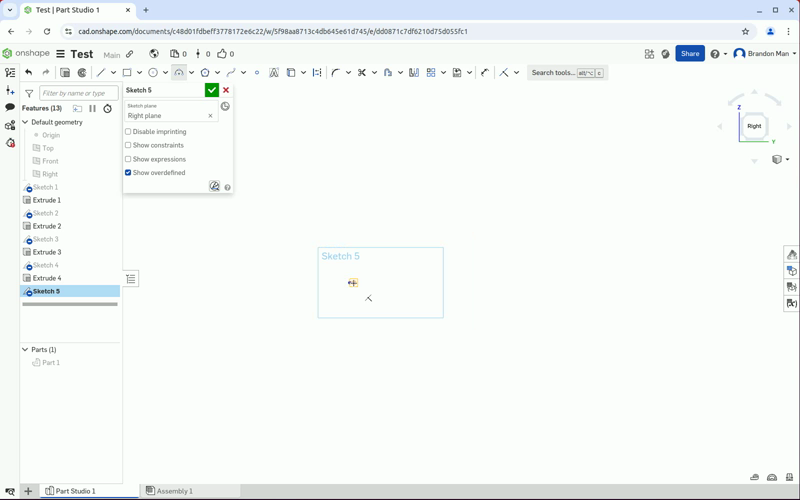
scroll(-6)
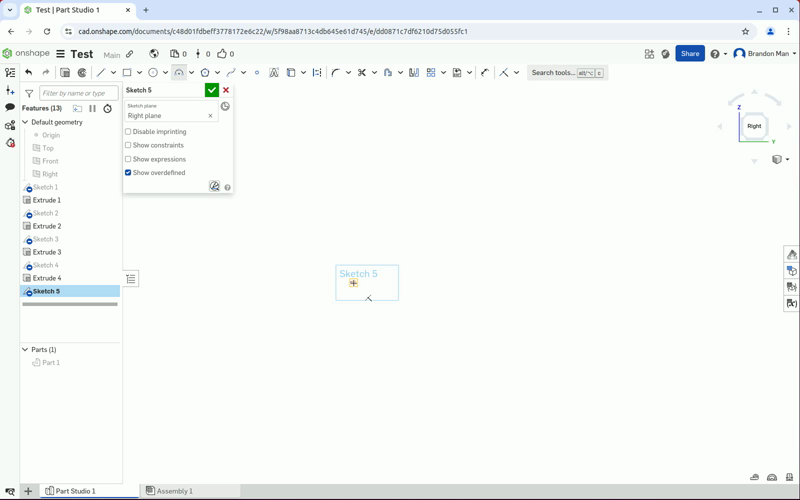
mouse_move(351, 282)
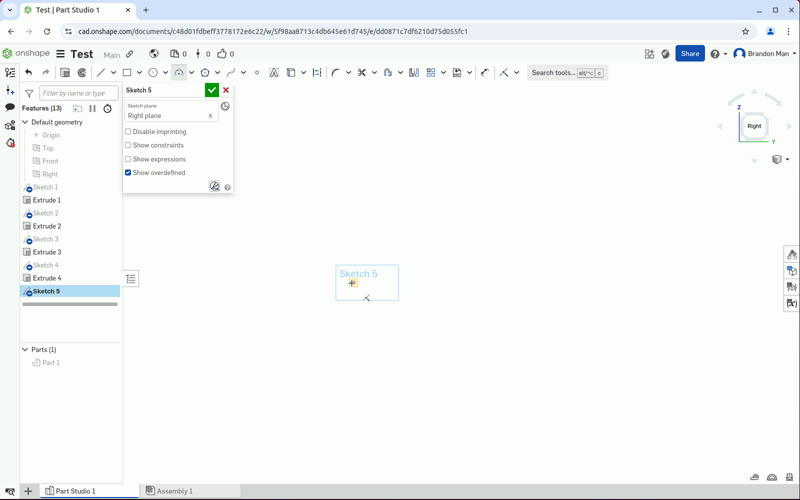
scroll(6)
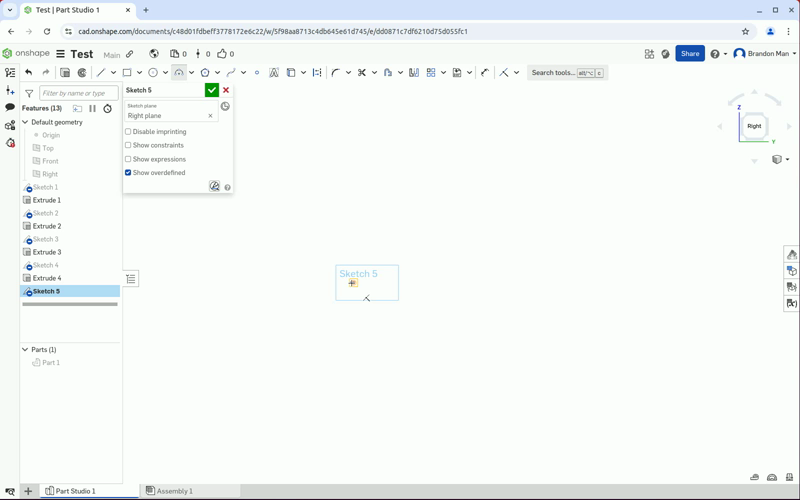
scroll(6)
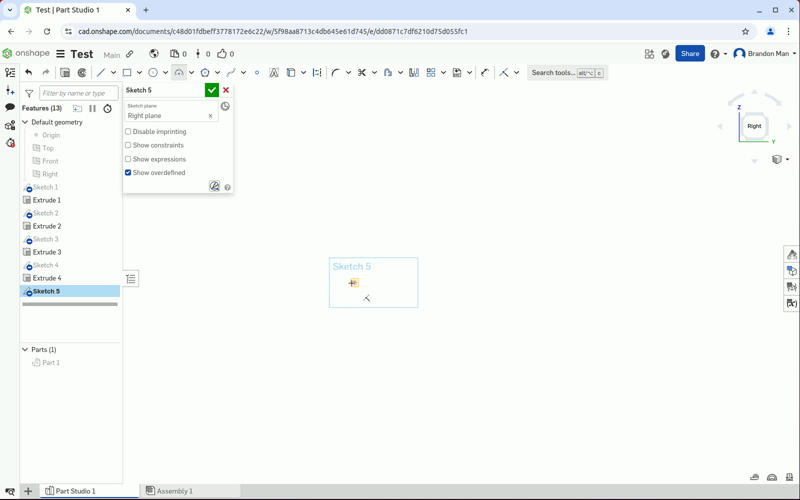
scroll(6)
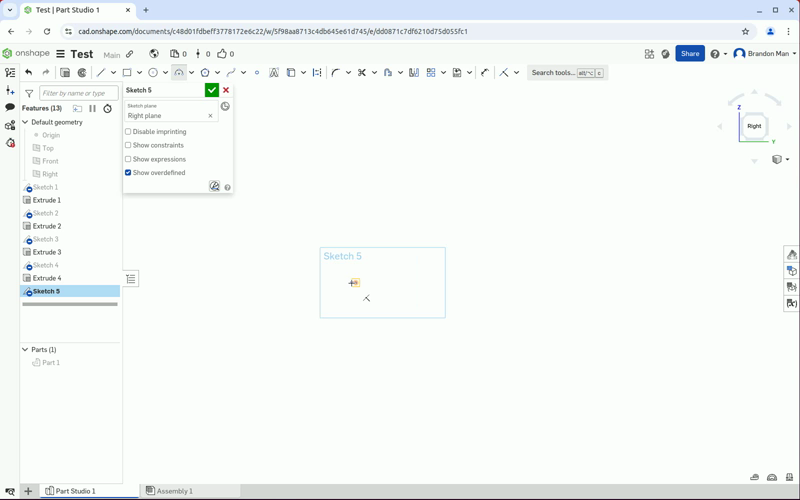
scroll(6)
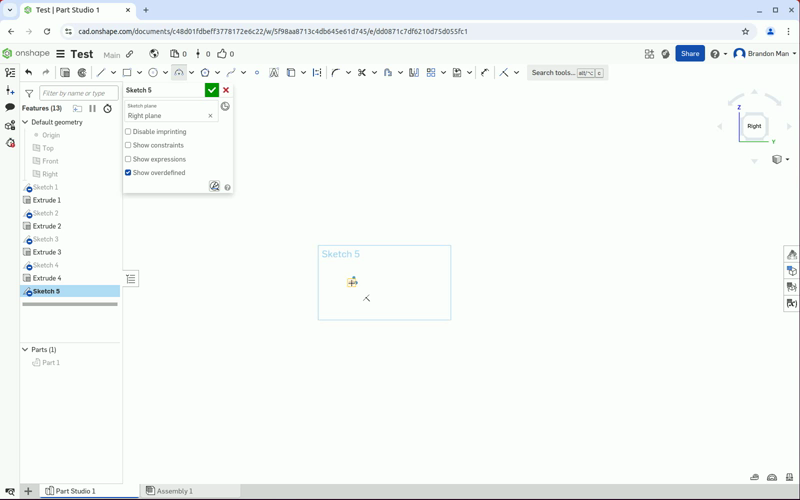
scroll(6)
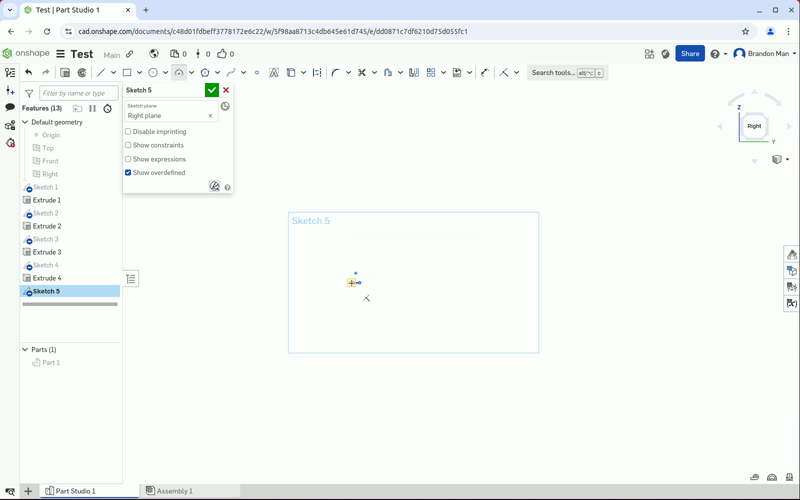
scroll(6)
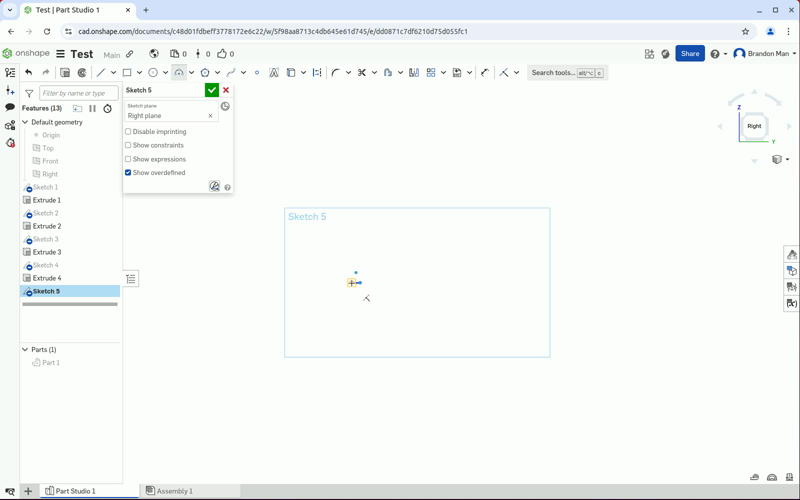
scroll(6)
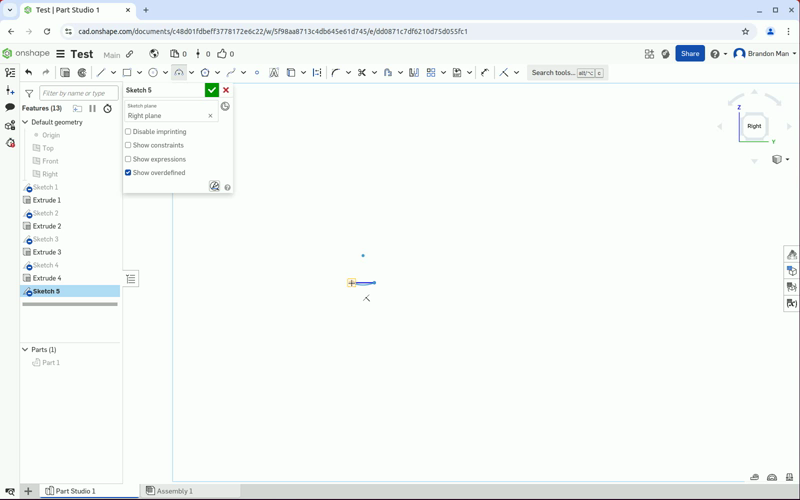
click(351, 282)
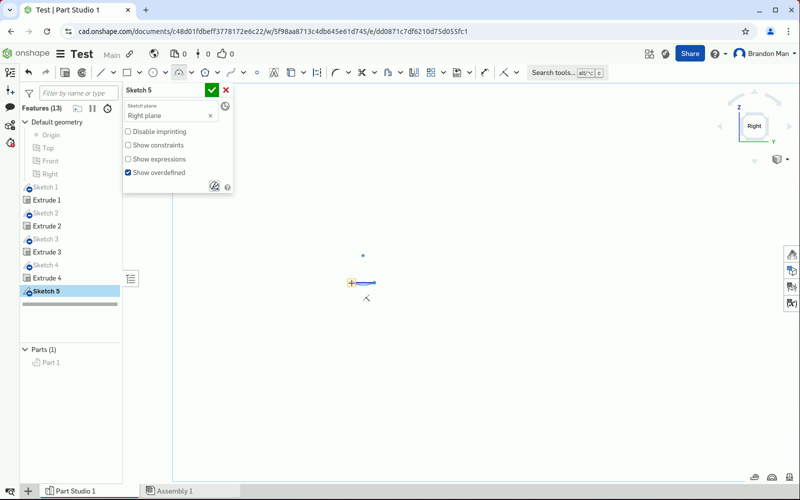
scroll(-6)
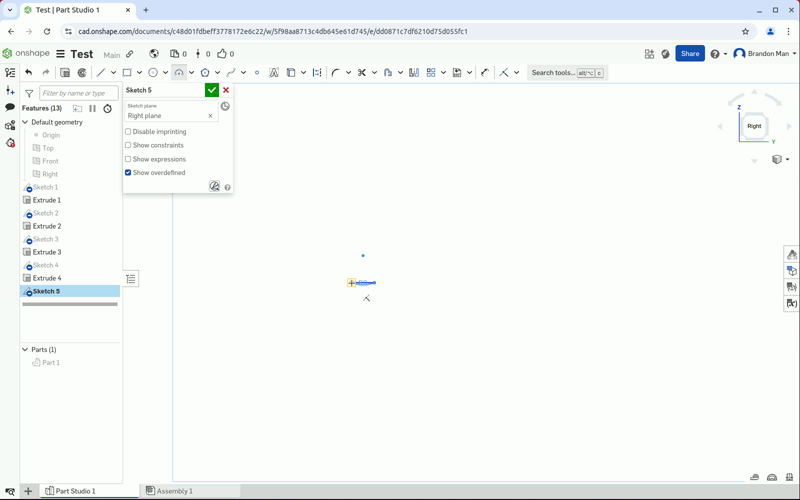
scroll(-6)
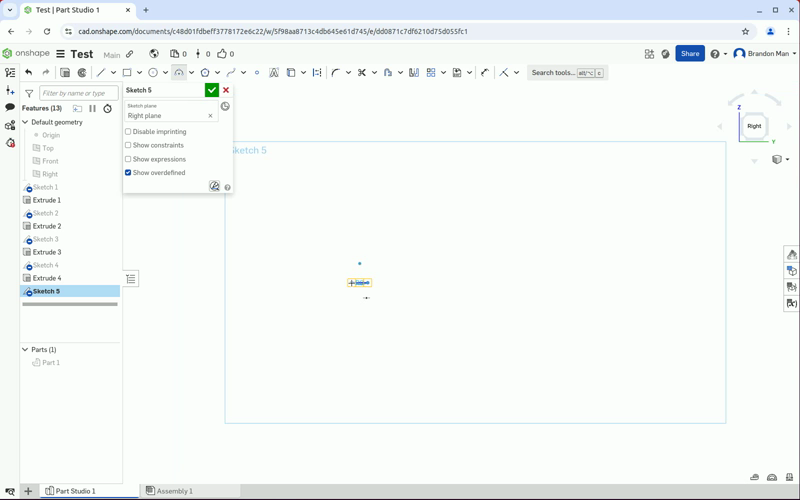
scroll(-6)
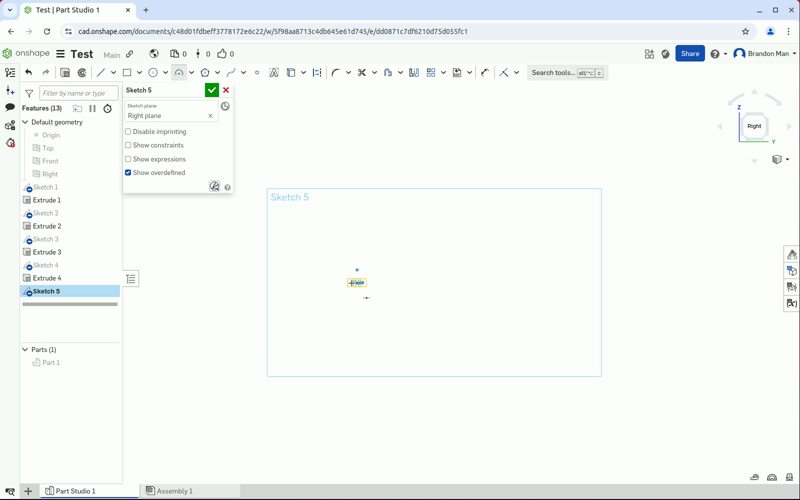
scroll(-6)
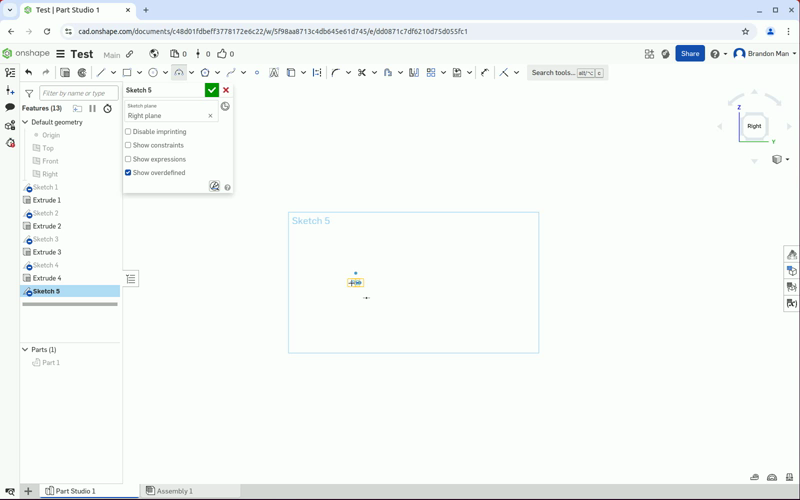
scroll(-6)
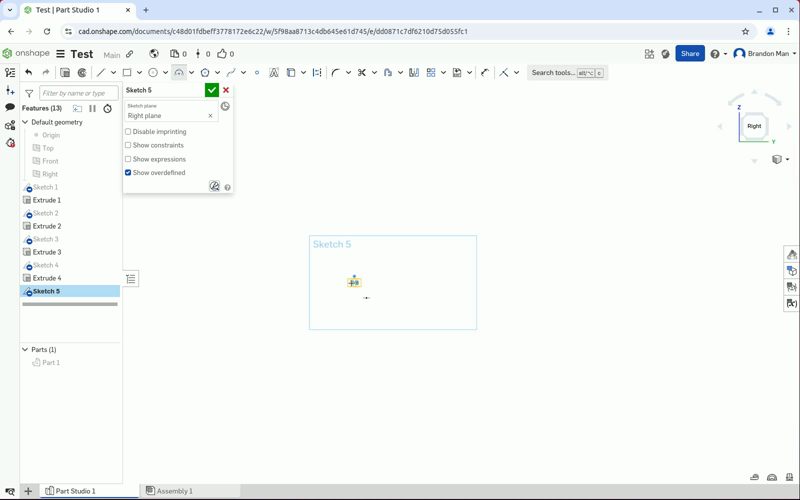
scroll(-6)
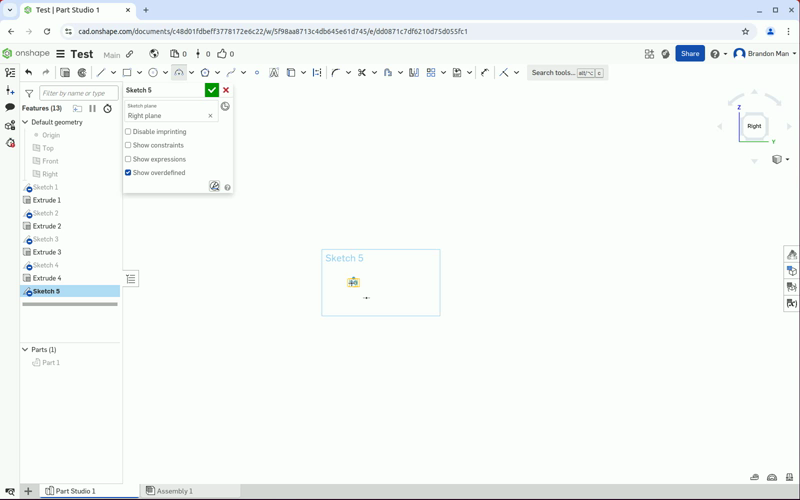
scroll(-6)
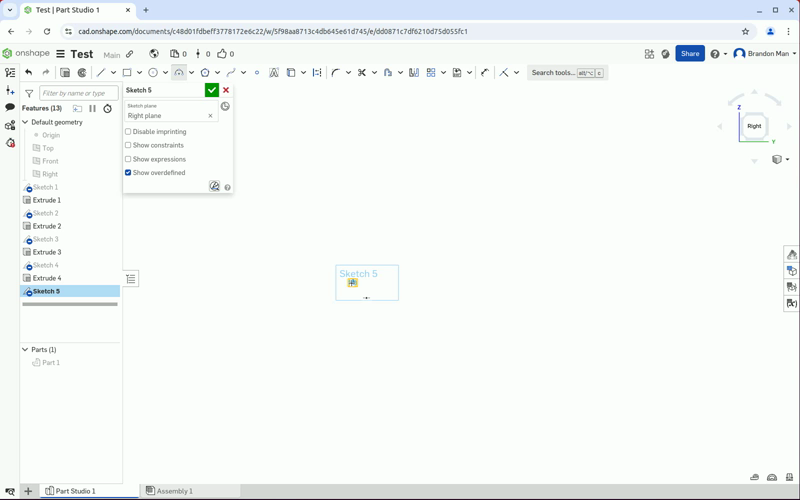
key_down(shift)
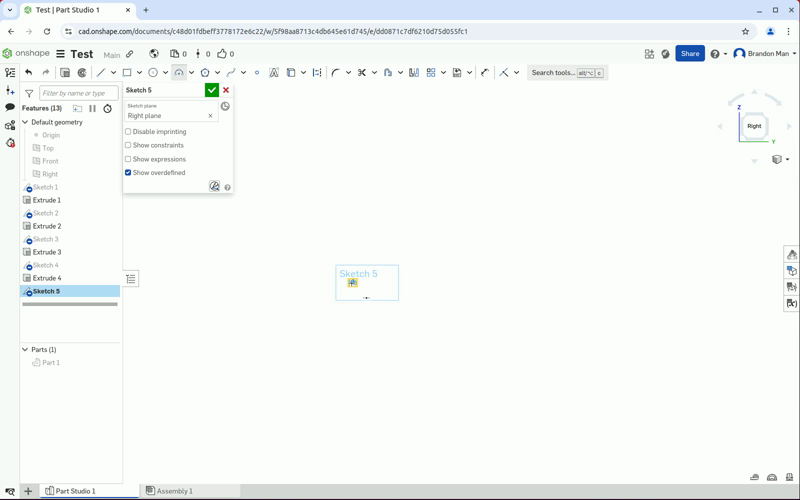
mouse_move(352, 281)
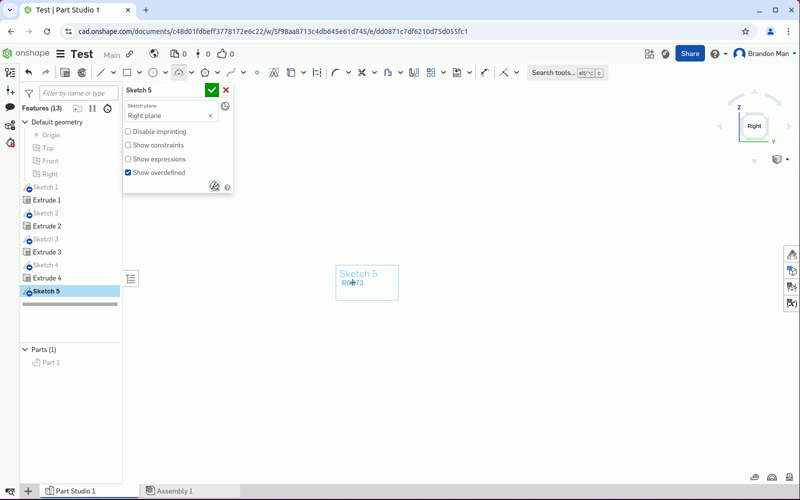
scroll(6)
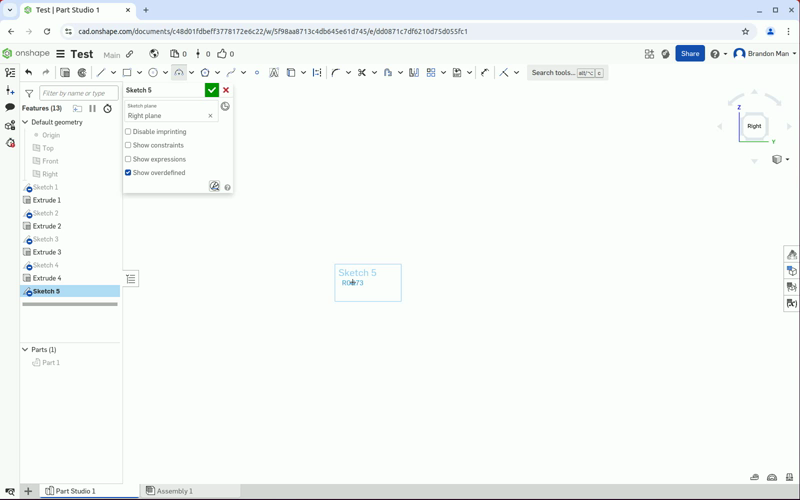
scroll(6)
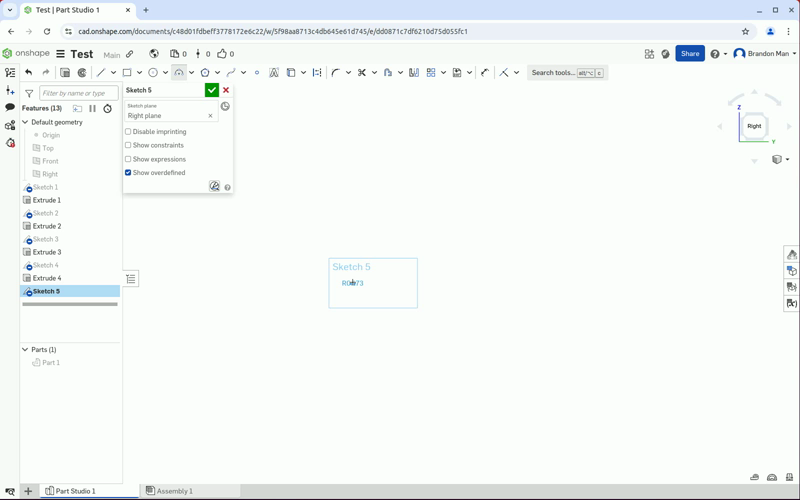
scroll(6)
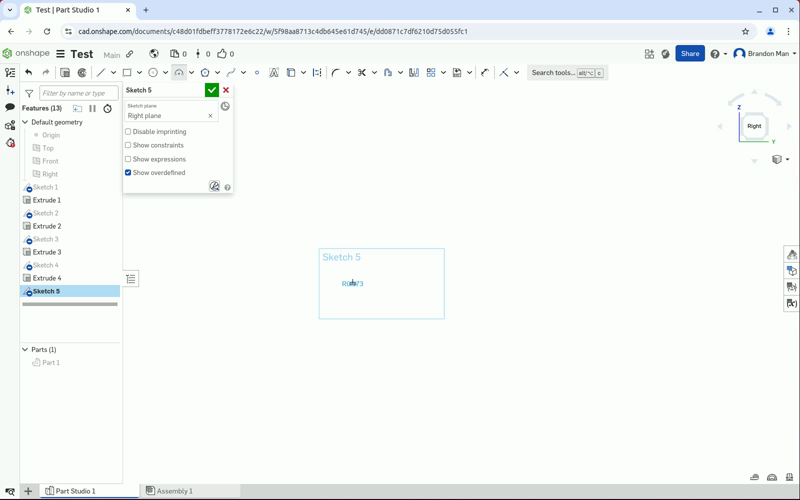
scroll(6)
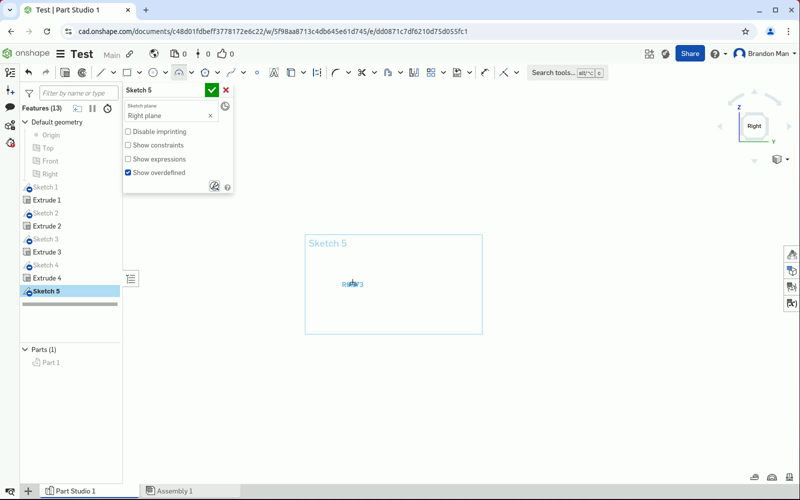
scroll(6)
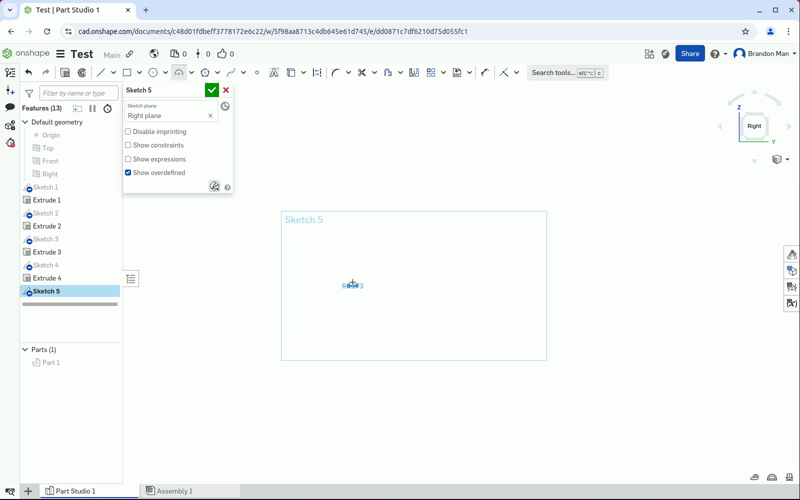
scroll(6)
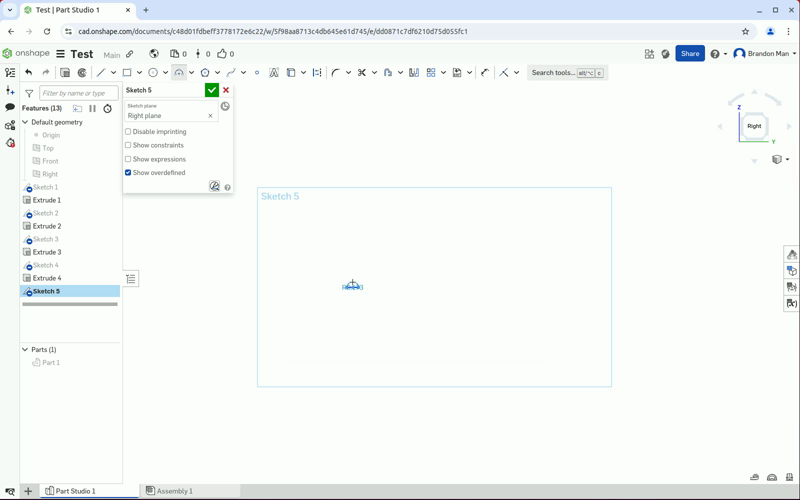
scroll(6)
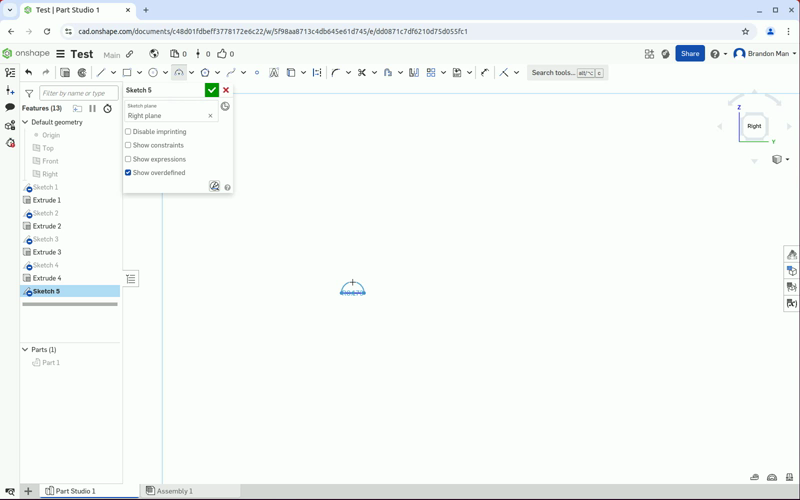
click(352, 281)
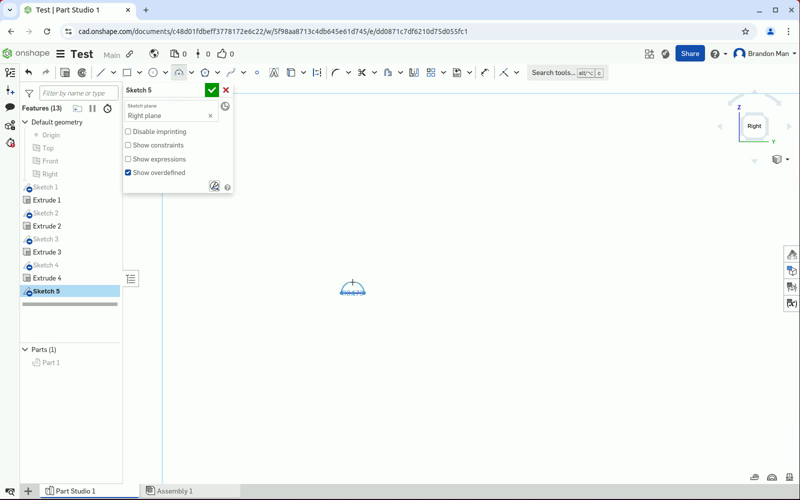
scroll(-6)
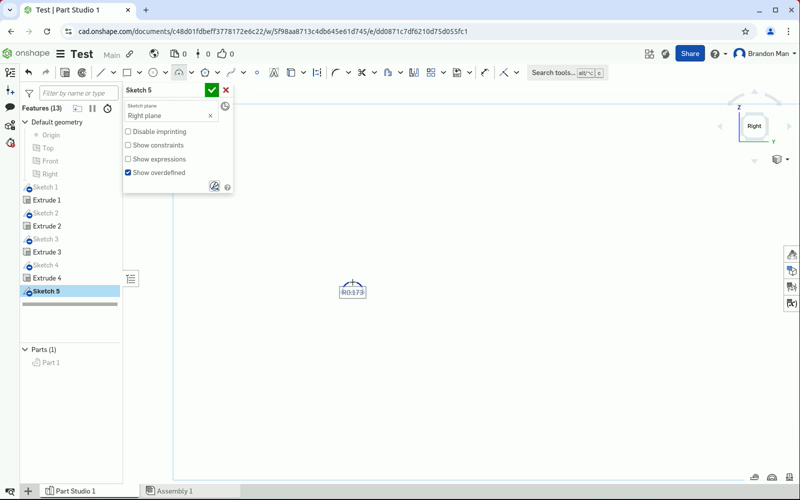
scroll(-6)
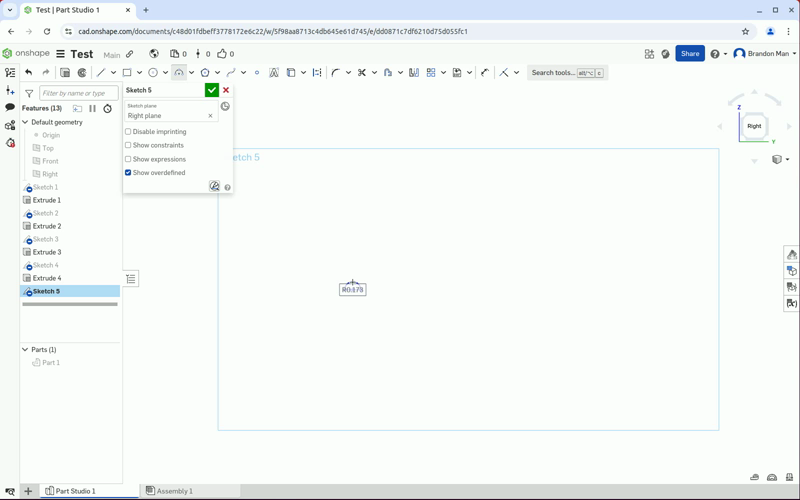
scroll(-6)
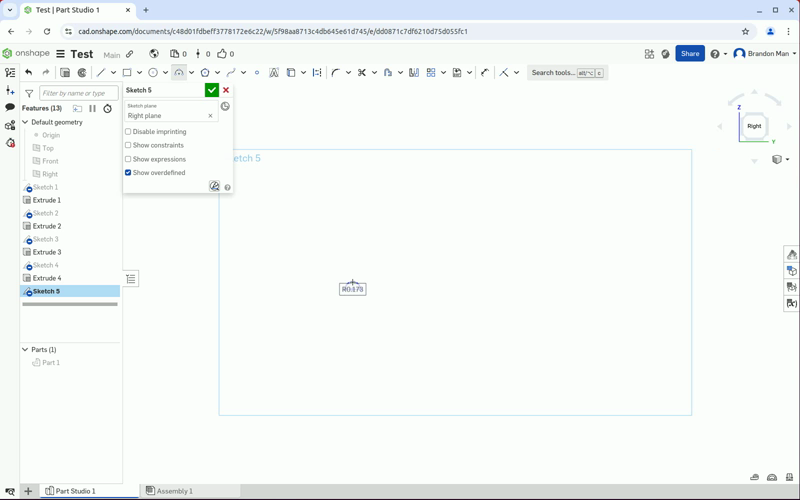
scroll(-6)
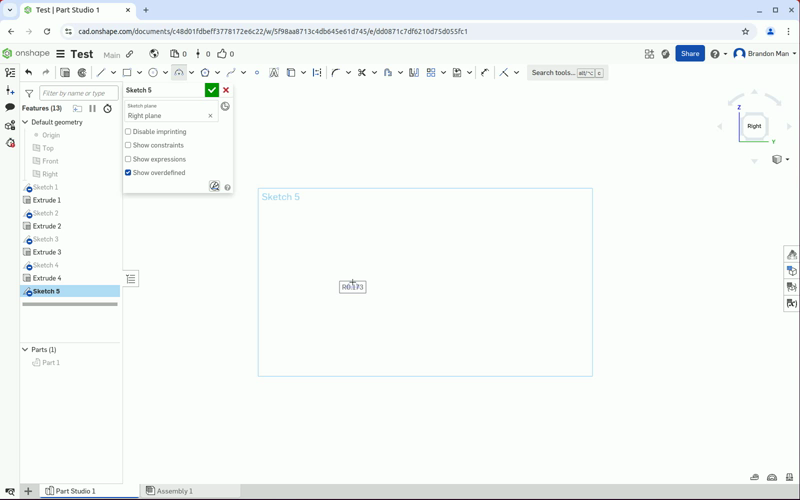
scroll(-6)
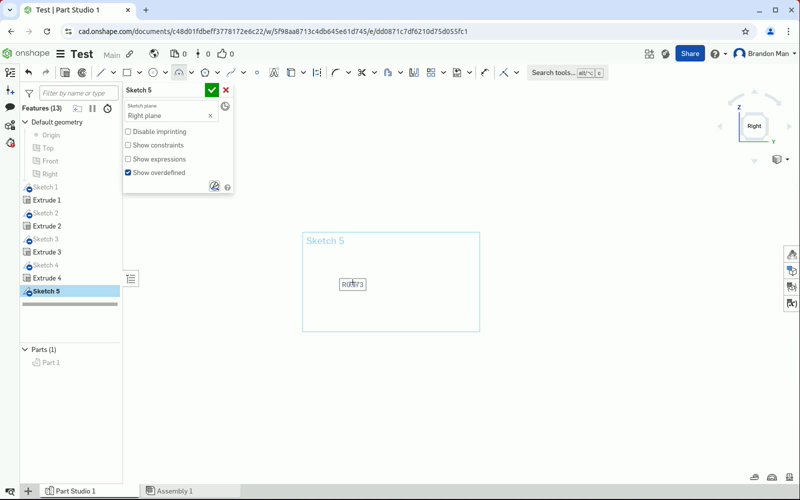
scroll(-6)
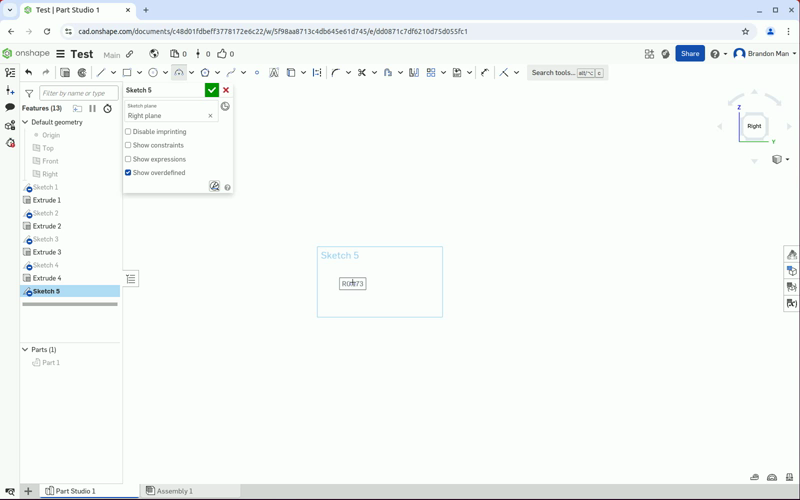
scroll(-6)
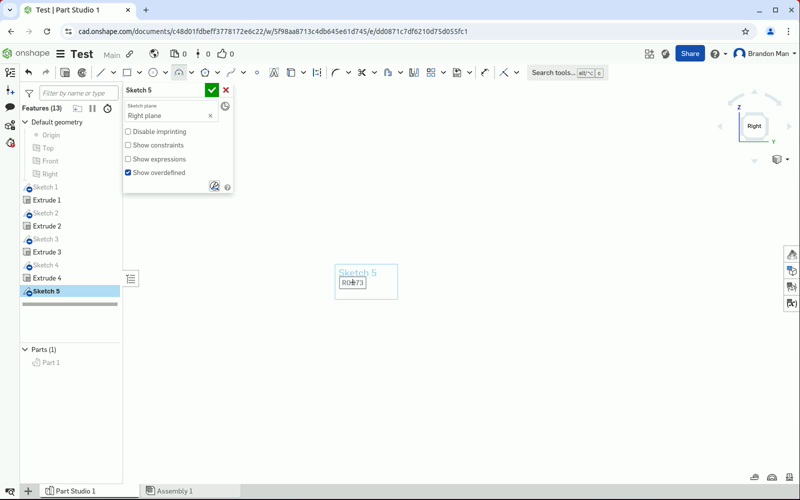
key_up(shift)
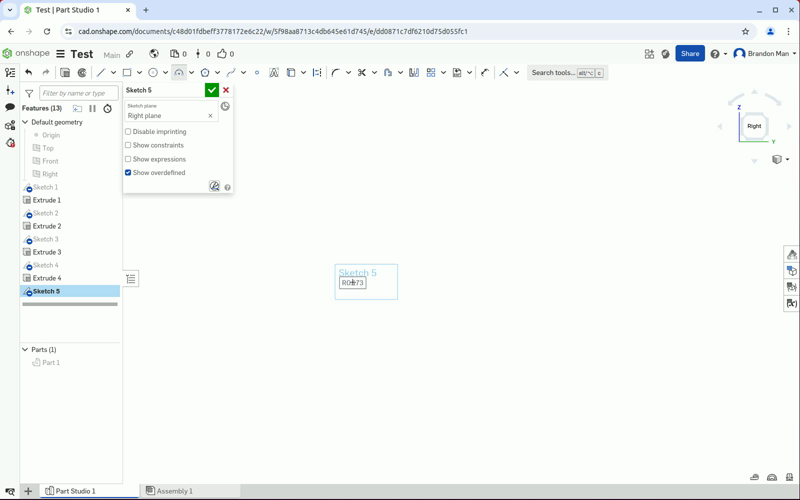
key(esc)
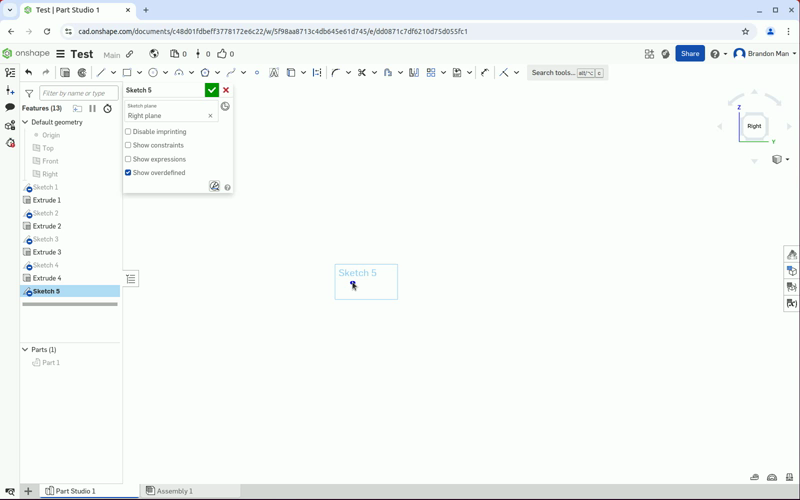
mouse_move(353, 282)
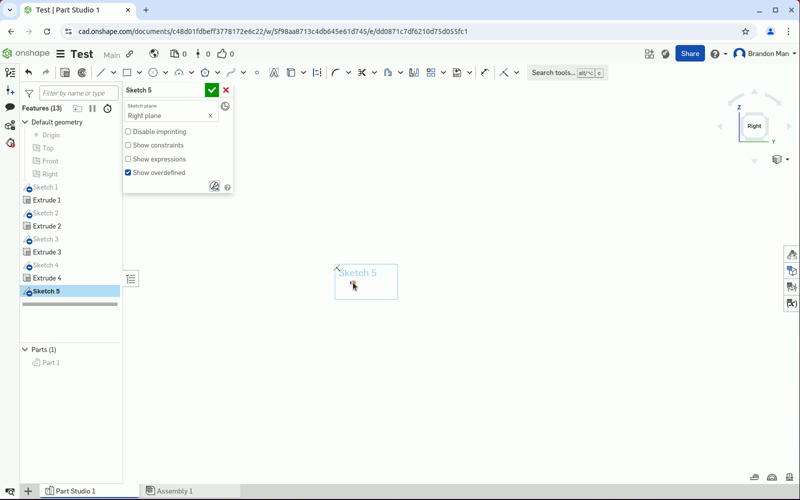
scroll(6)
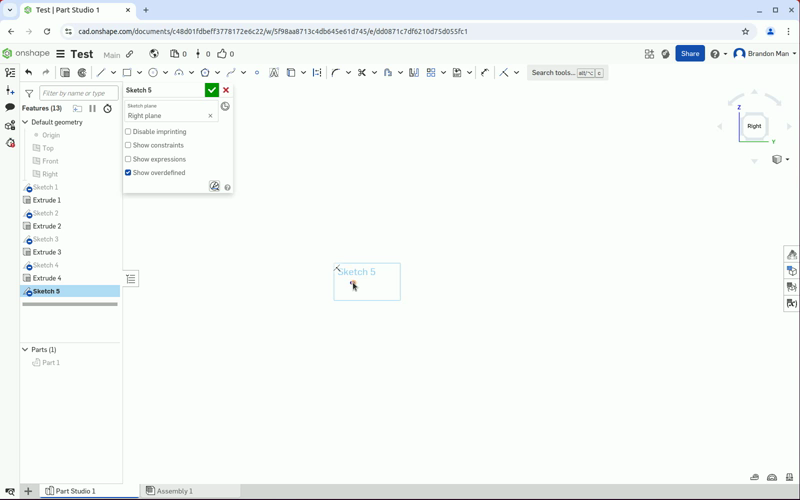
scroll(6)
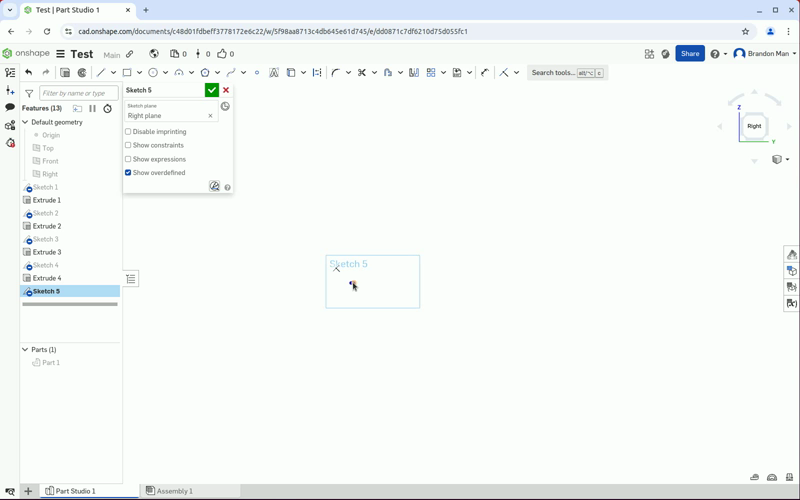
scroll(6)
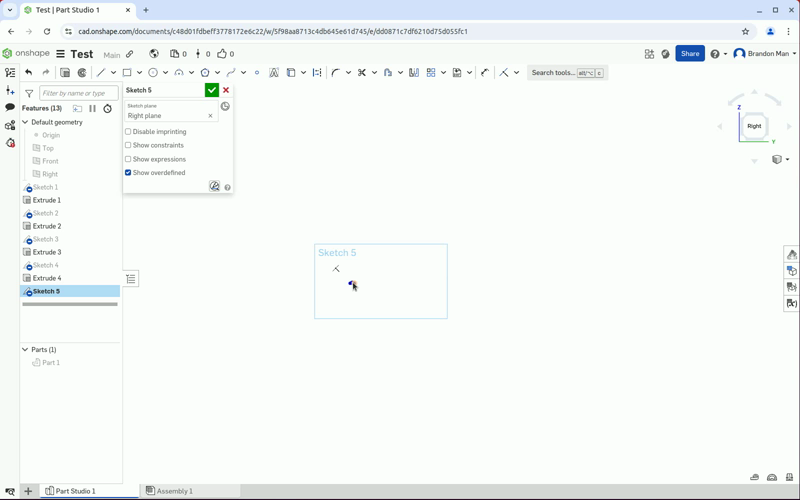
scroll(6)
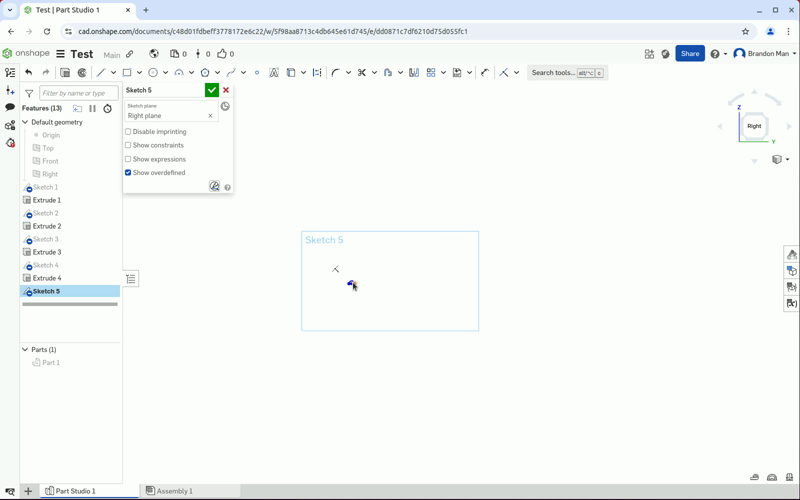
scroll(6)
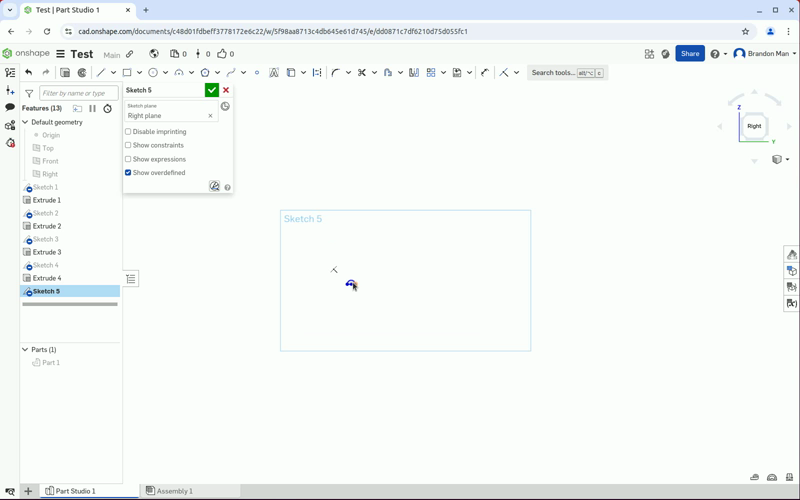
scroll(6)
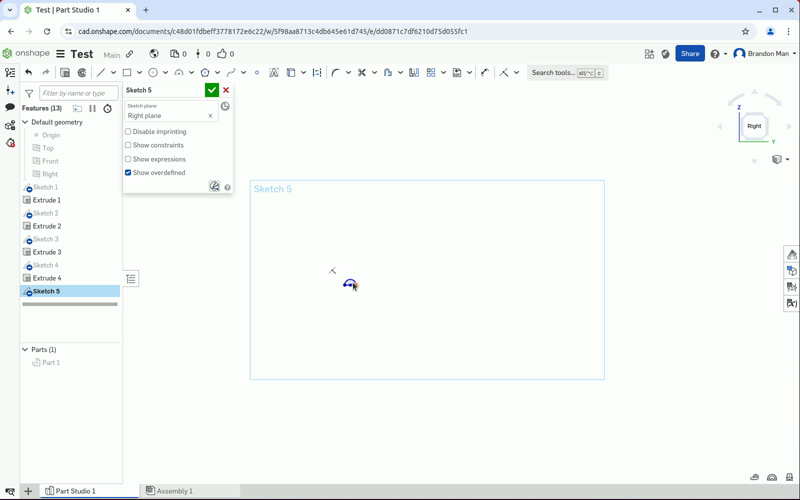
scroll(6)
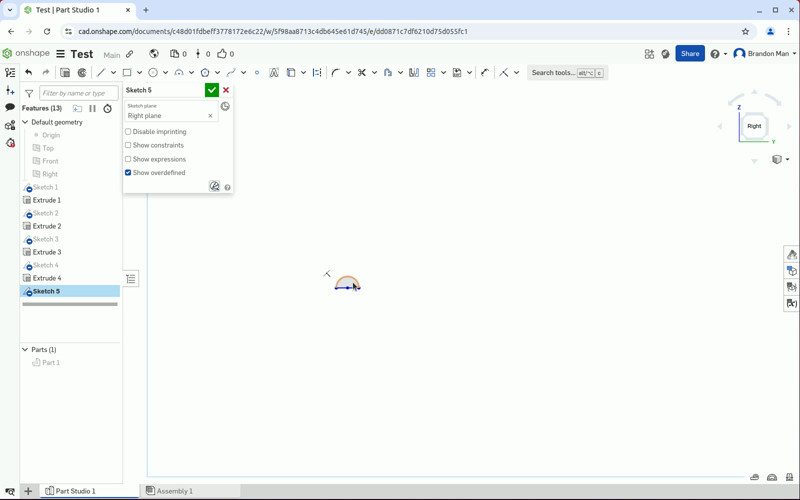
click(353, 282)
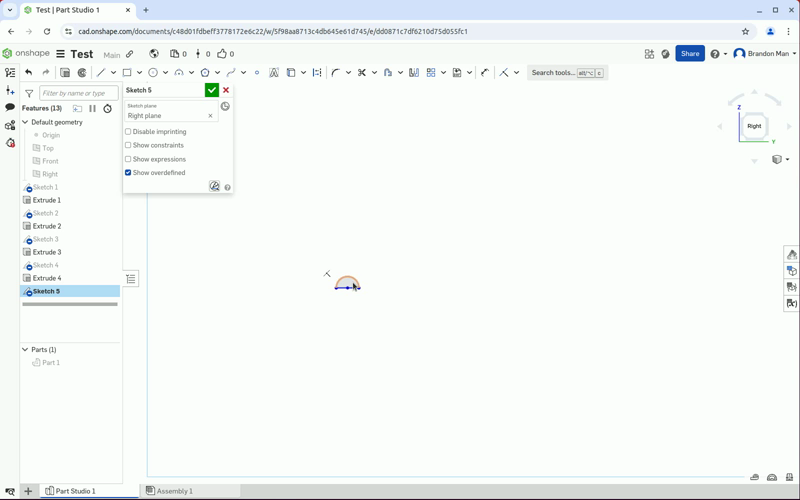
scroll(-6)
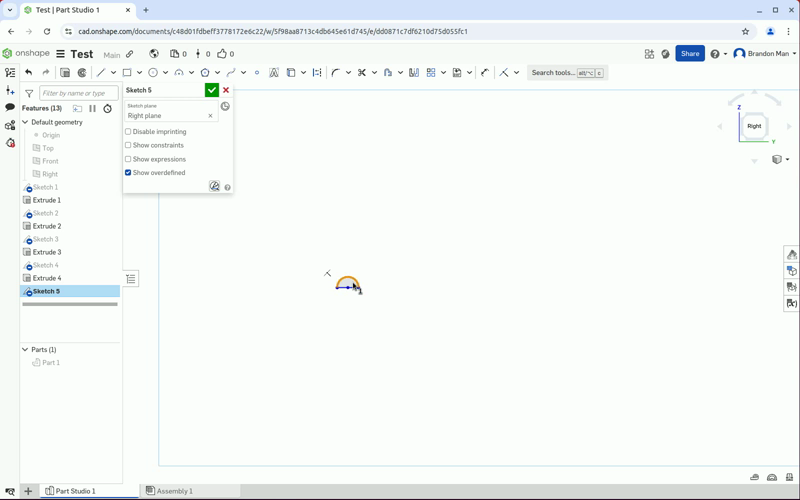
scroll(-6)
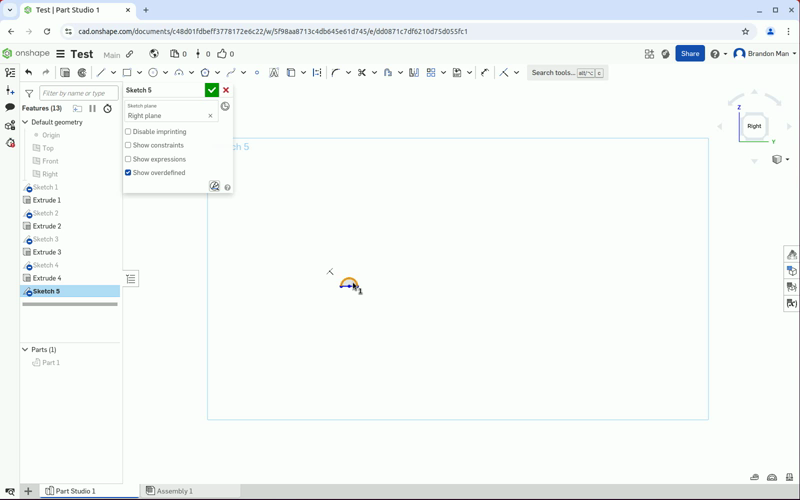
scroll(-6)
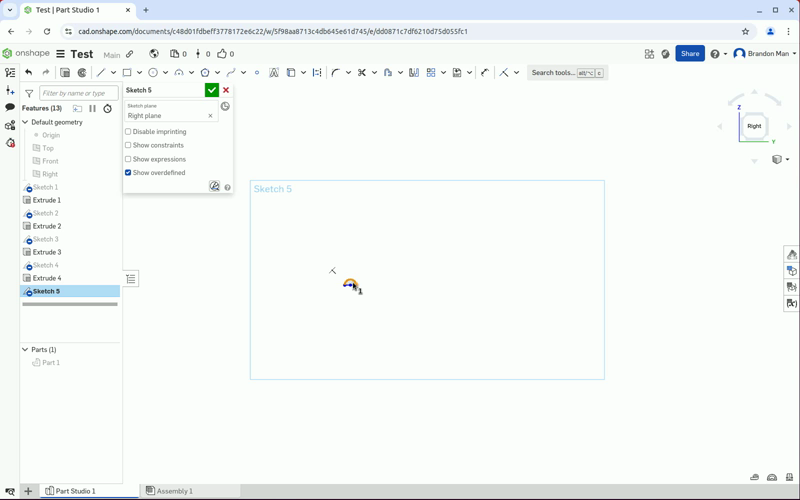
scroll(-6)
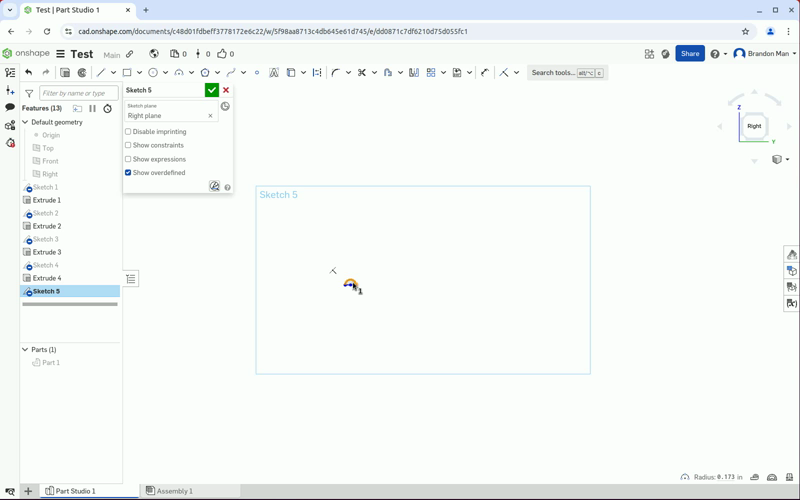
scroll(-6)
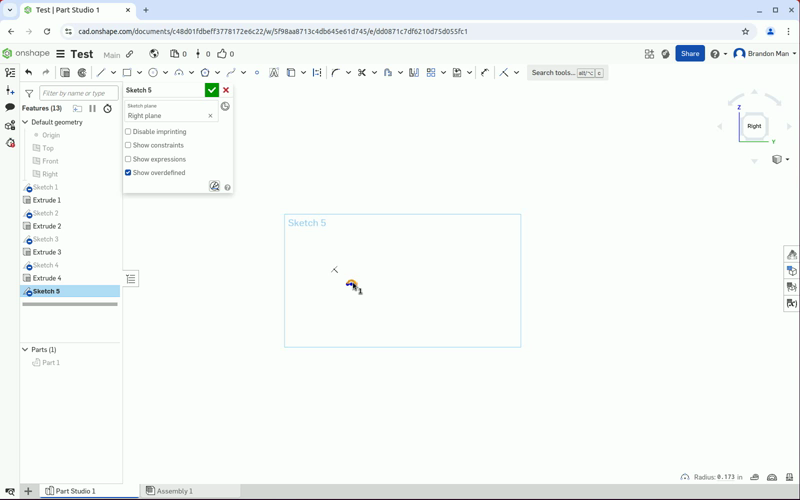
scroll(-6)
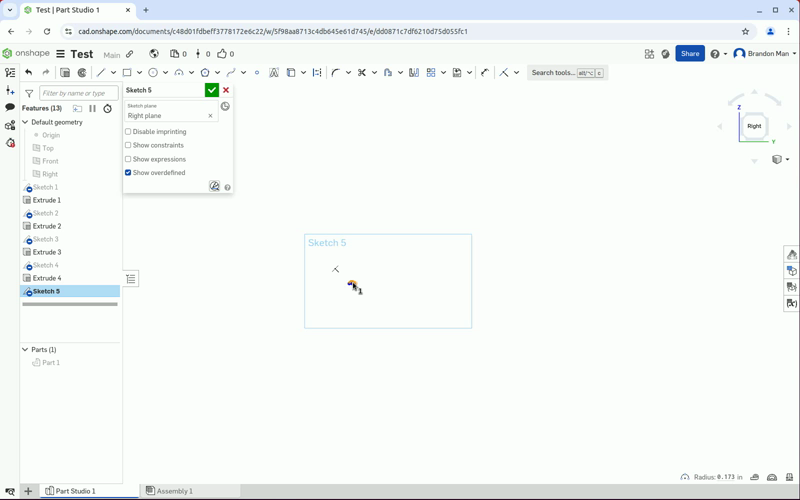
scroll(-6)
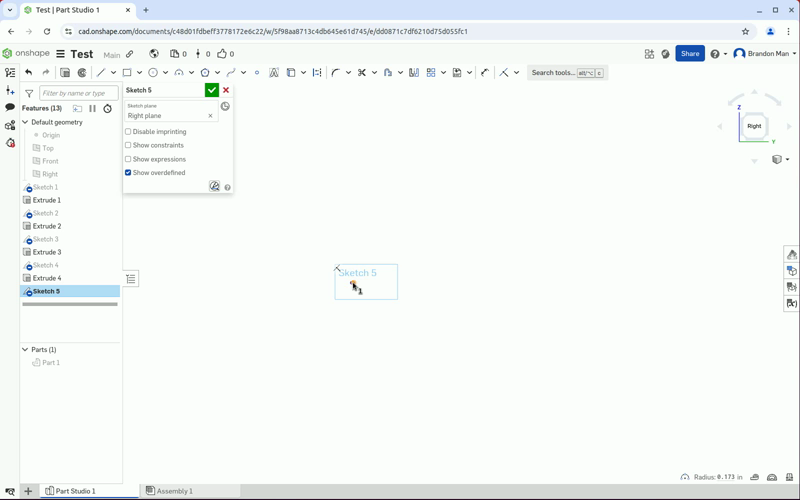
mouse_move(73, 352)
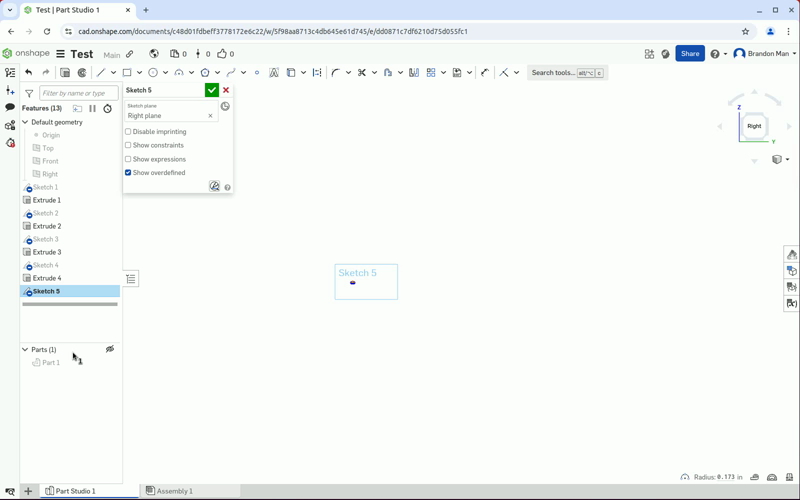
key(shift+y)
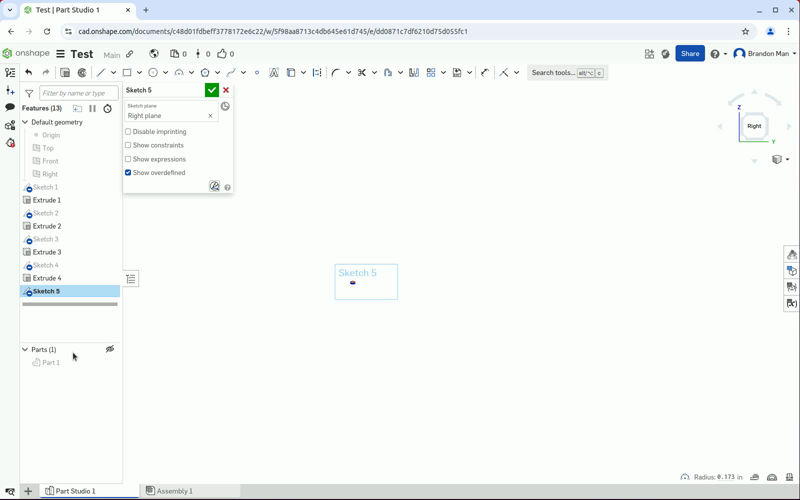
key(shift+e)
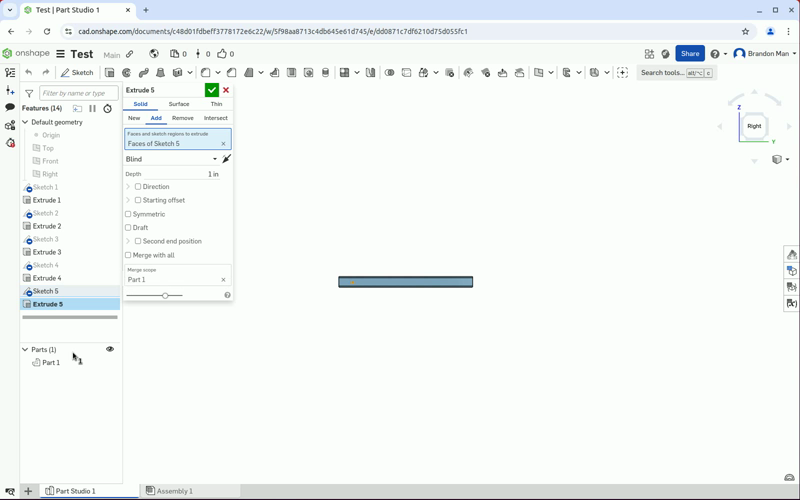
mouse_move(143, 106)
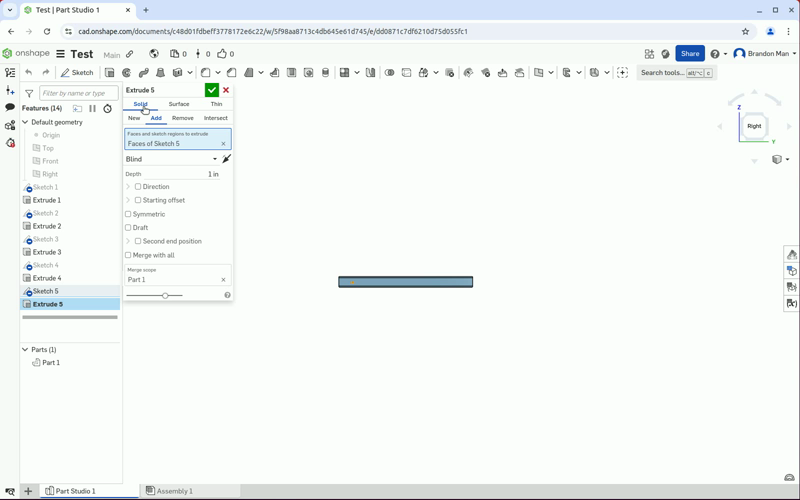
click(143, 106)
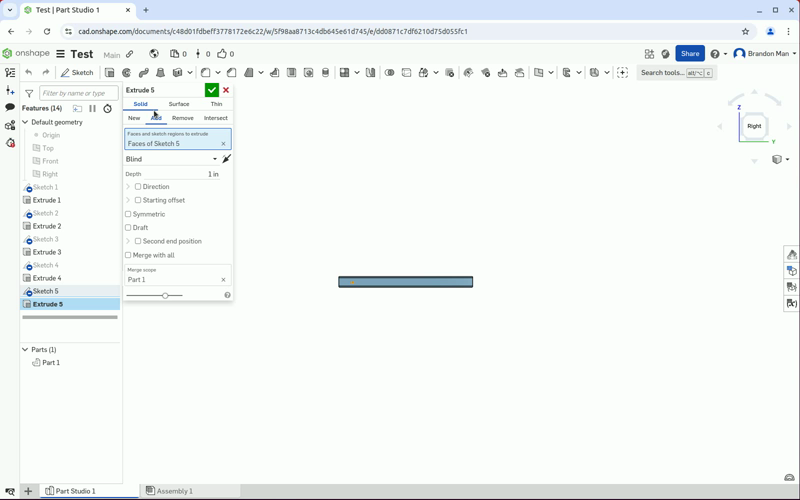
mouse_move(186, 120)
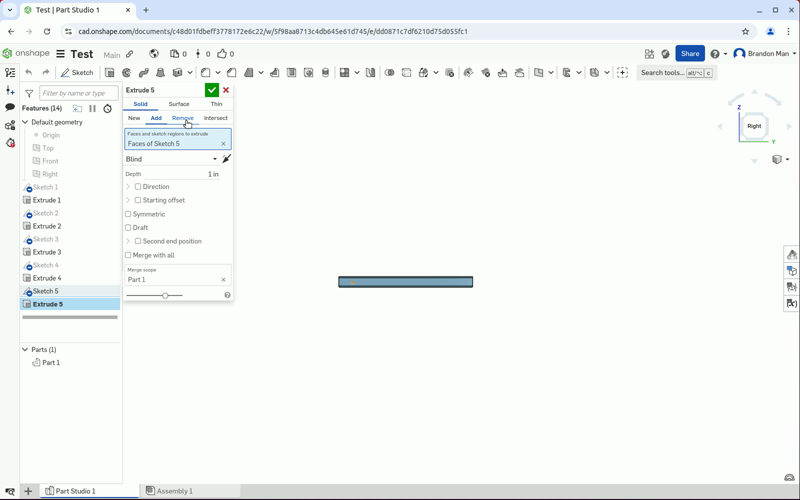
click(186, 120)
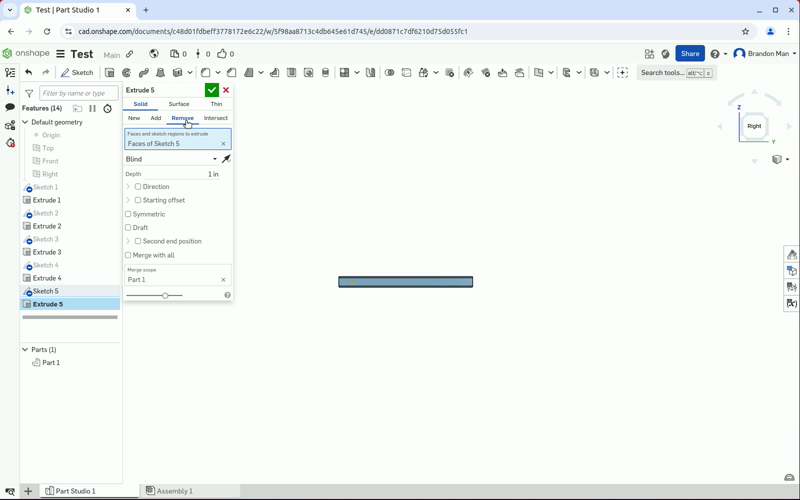
key(tab, 4)
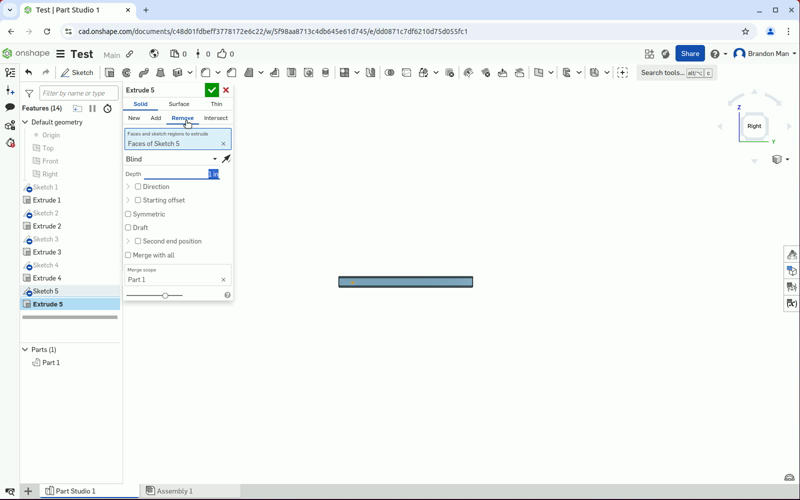
text(1.204)
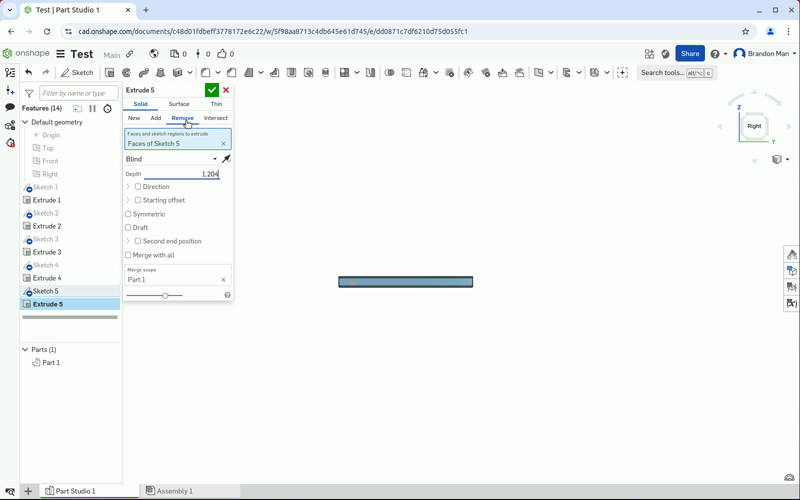
key(tab, 6)
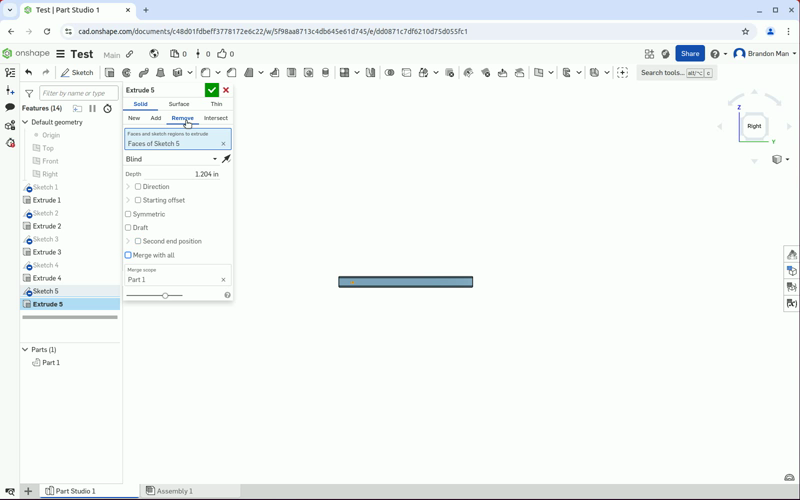
key(space)
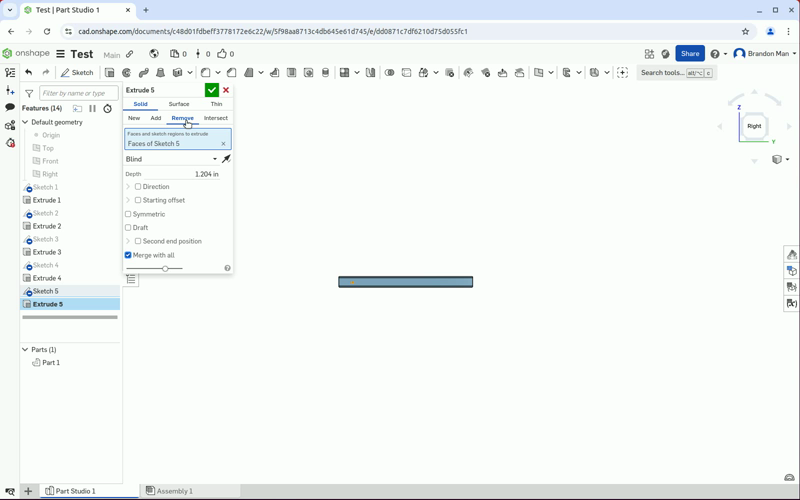
key(enter)
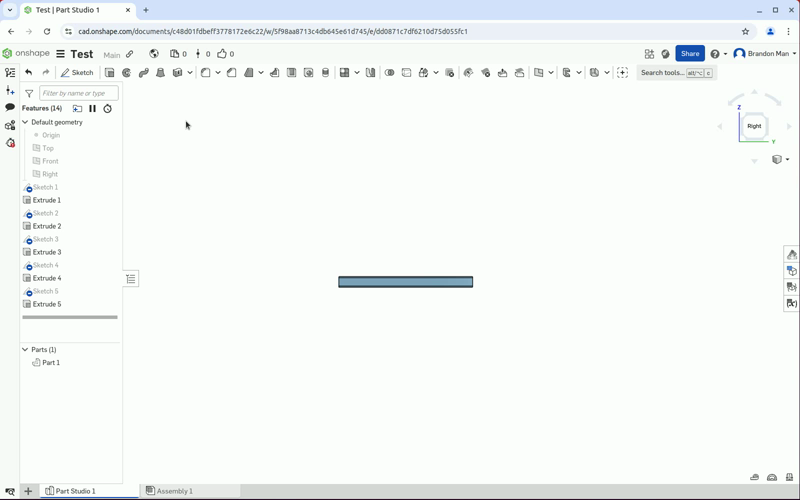
key(shift+h)
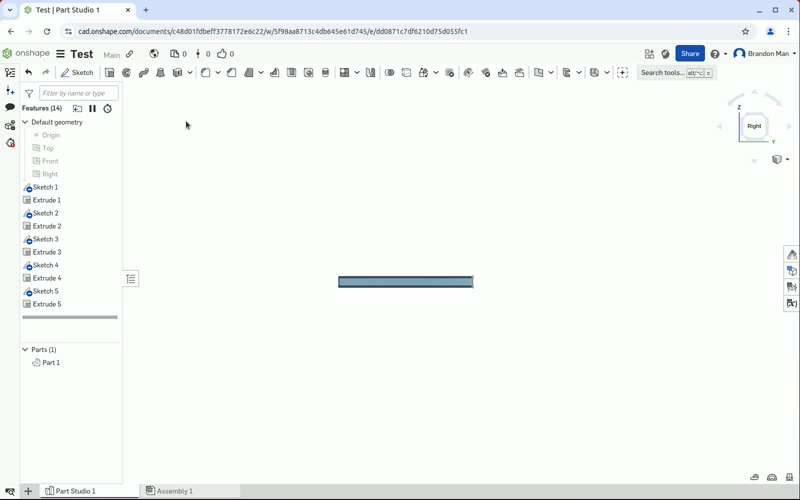
key(shift+h)
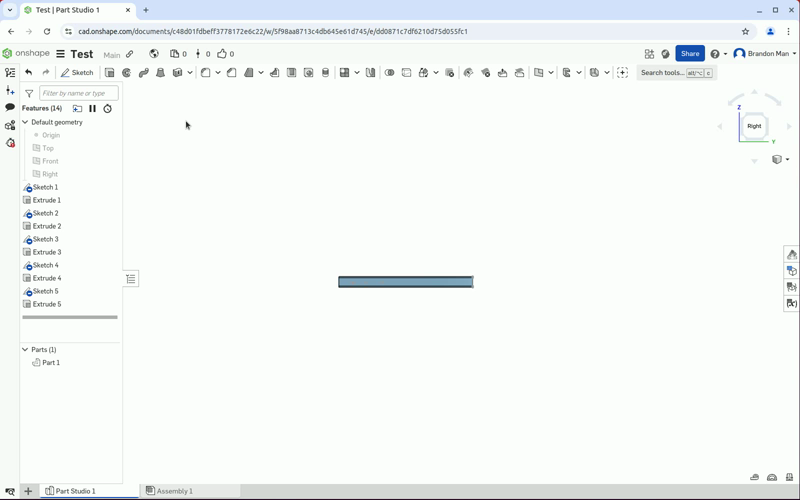
key(shift+7)
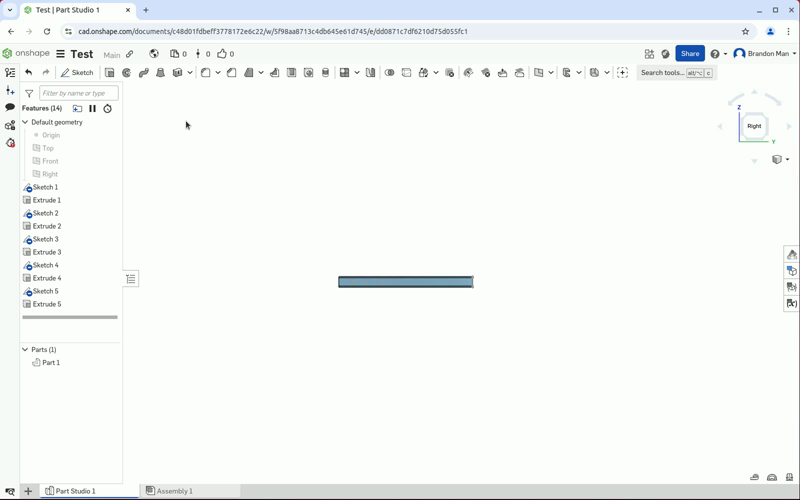
key(right, 2)
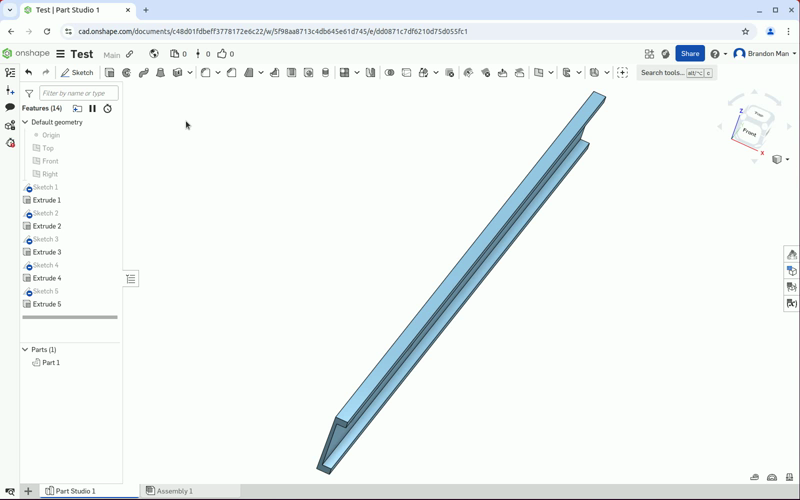
key(down, 2)
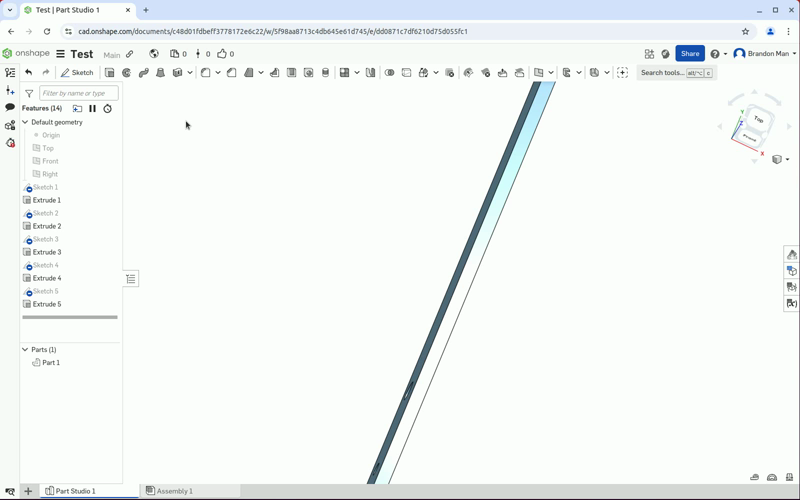
key(up, 2)
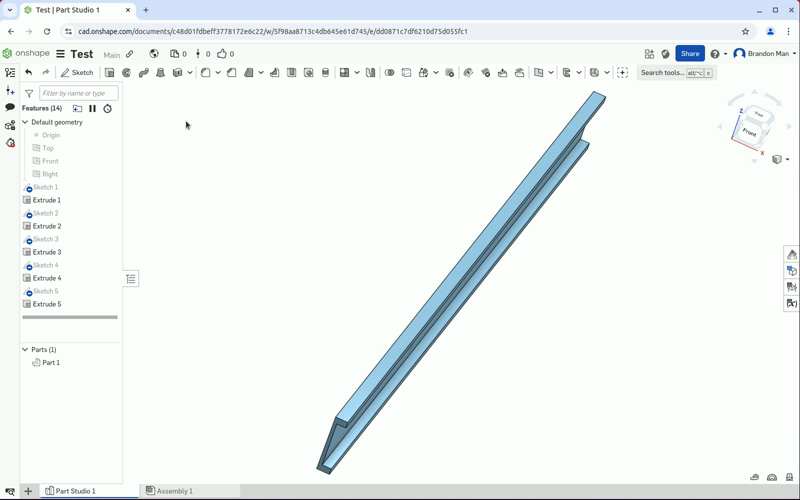
key(left, 2)
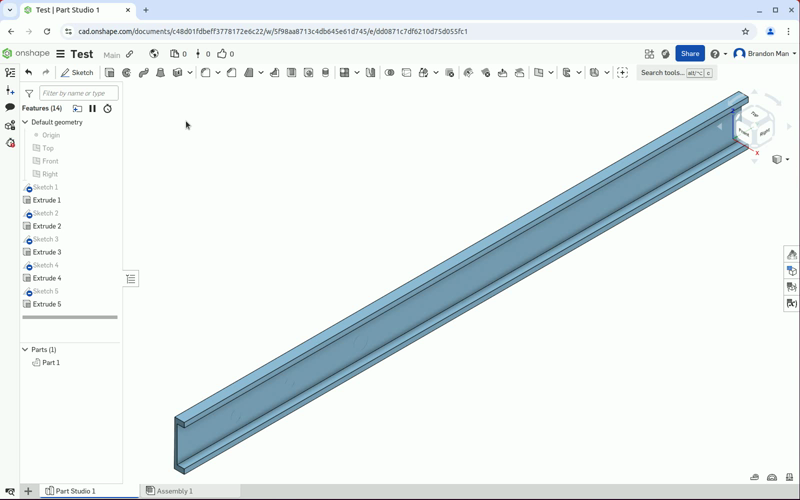
mouse_move(73, 189)
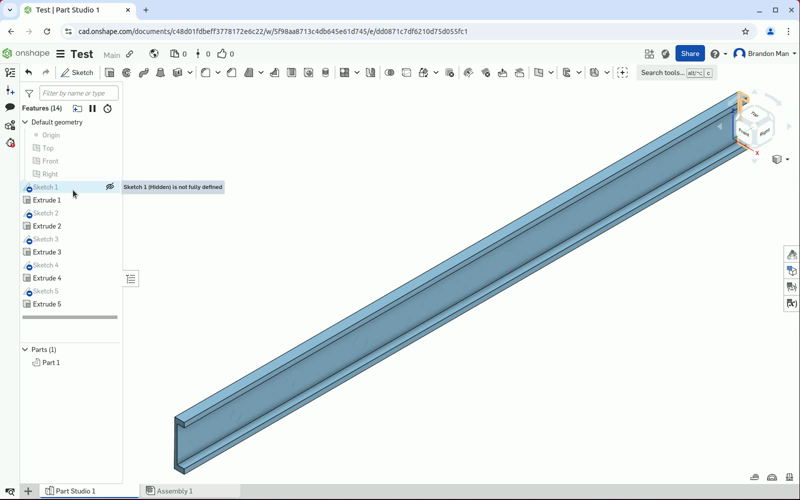
click(73, 189)